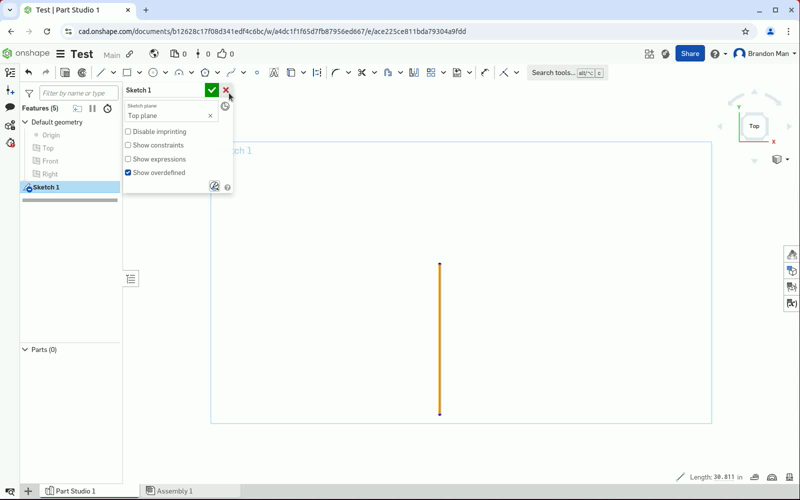
key(shift+h)
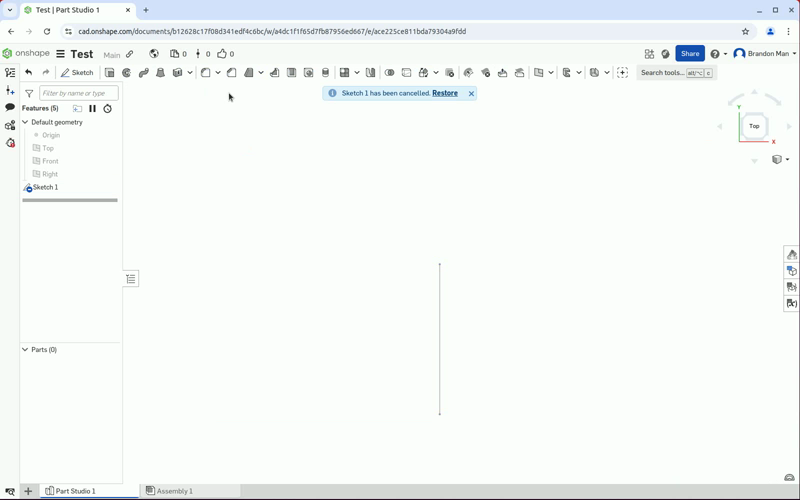
key(shift+s)
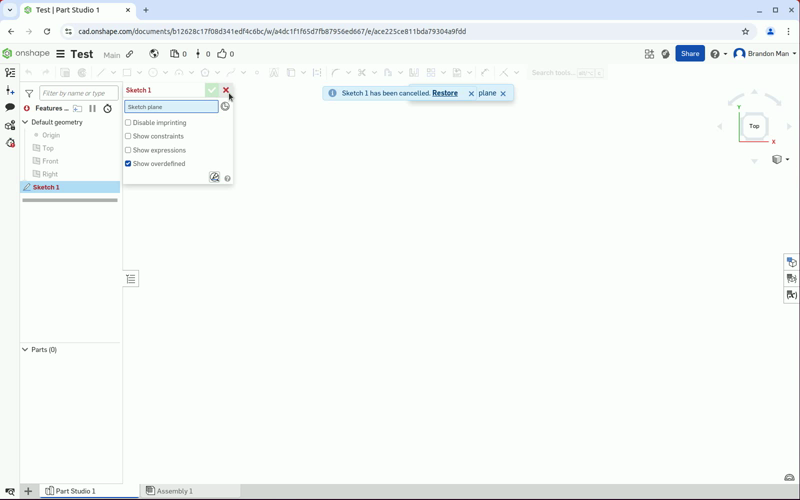
mouse_move(73, 150)
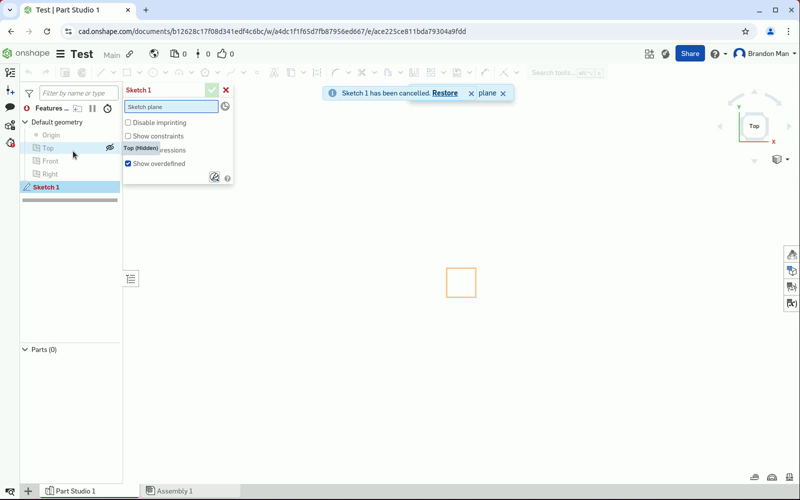
click(73, 150)
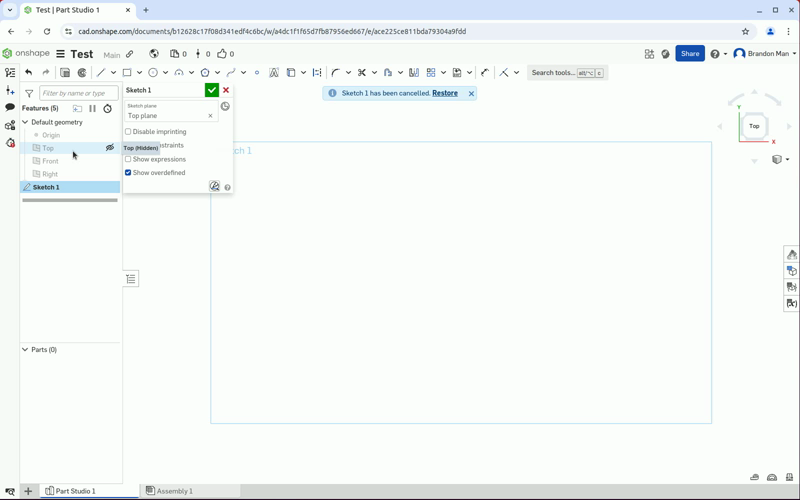
mouse_move(73, 352)
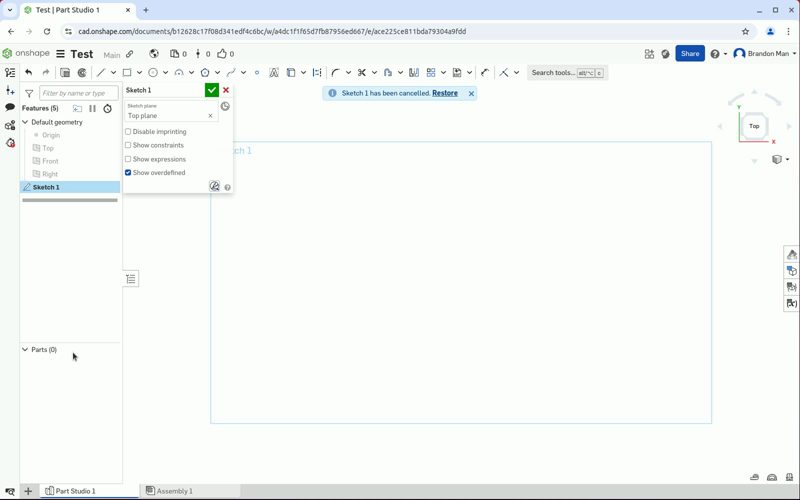
key(y)
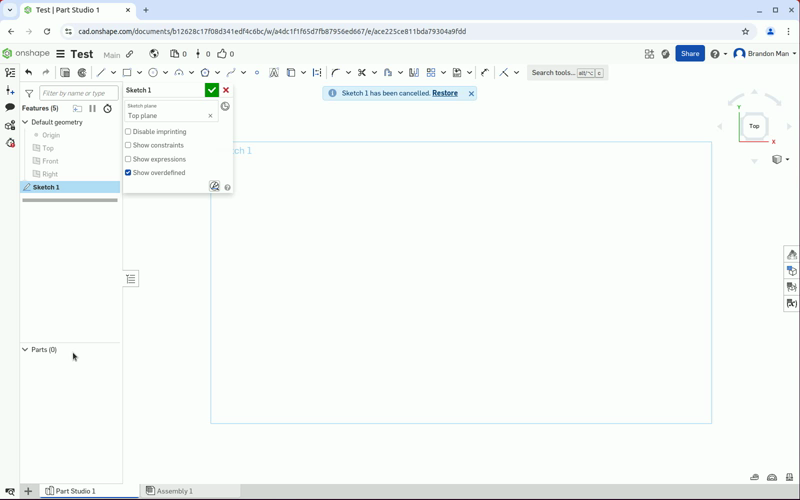
key(l)
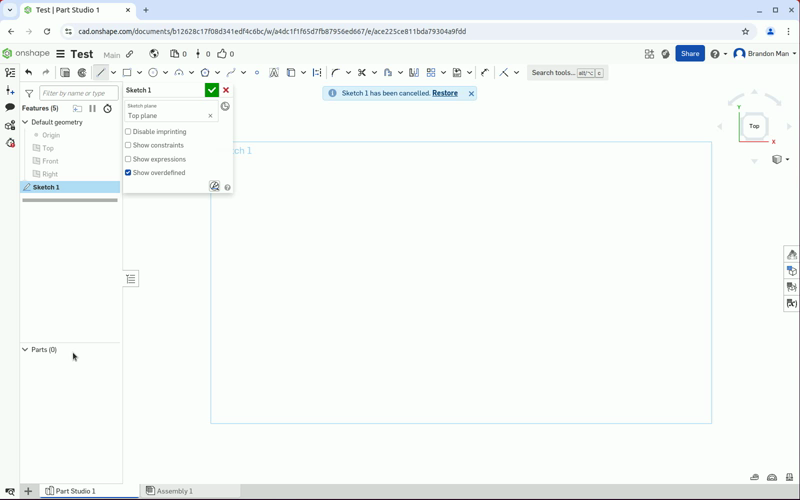
key_down(shift)
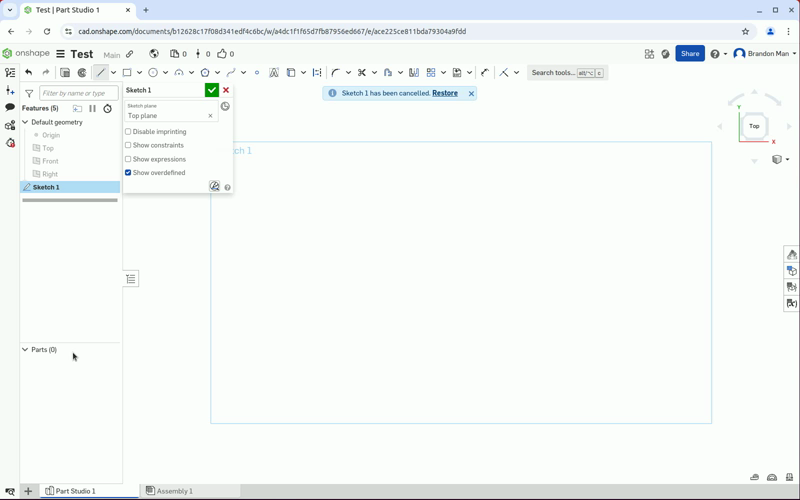
mouse_move(432, 395)
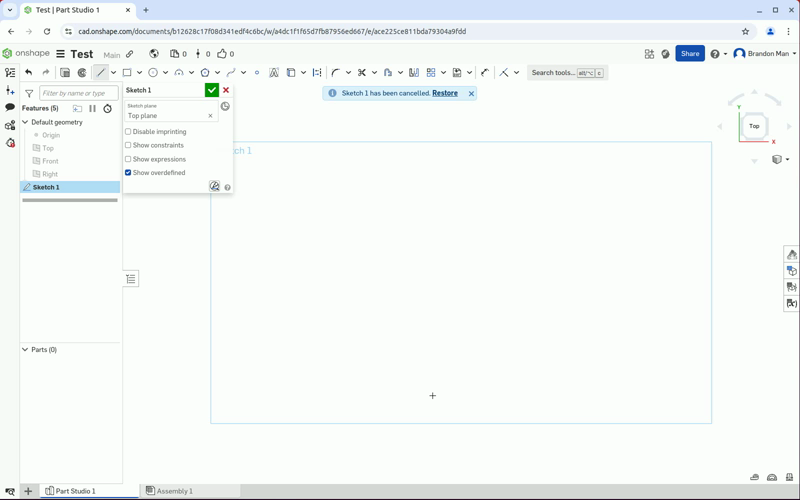
click(432, 395)
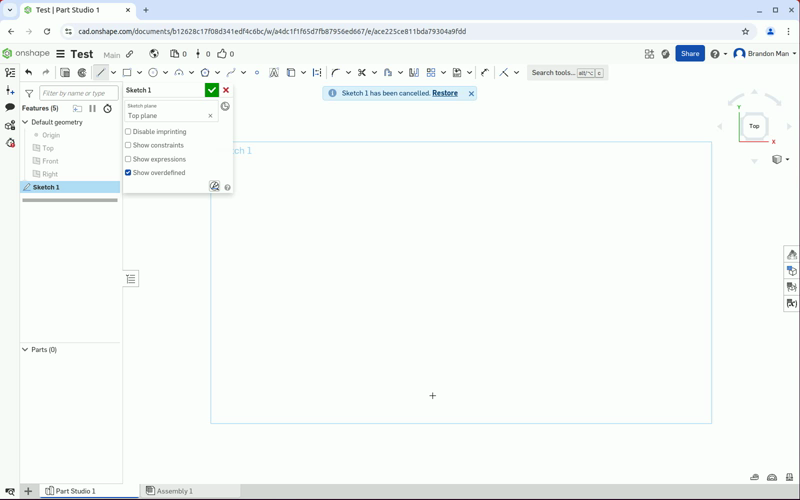
key_up(shift)
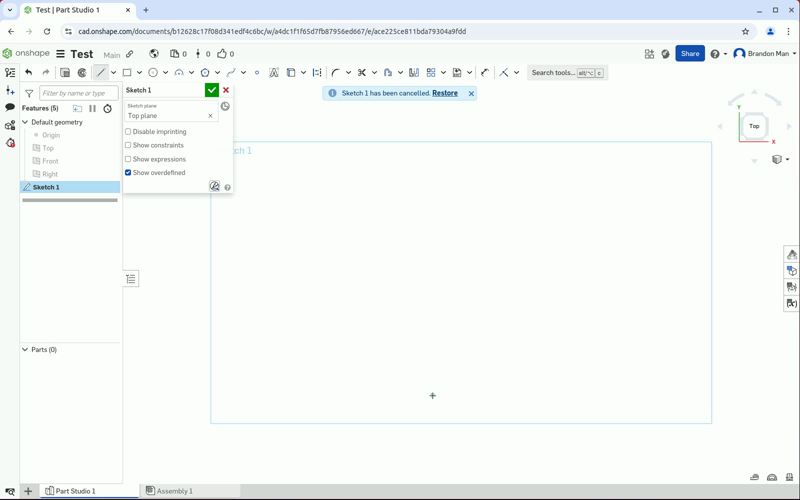
key_down(shift)
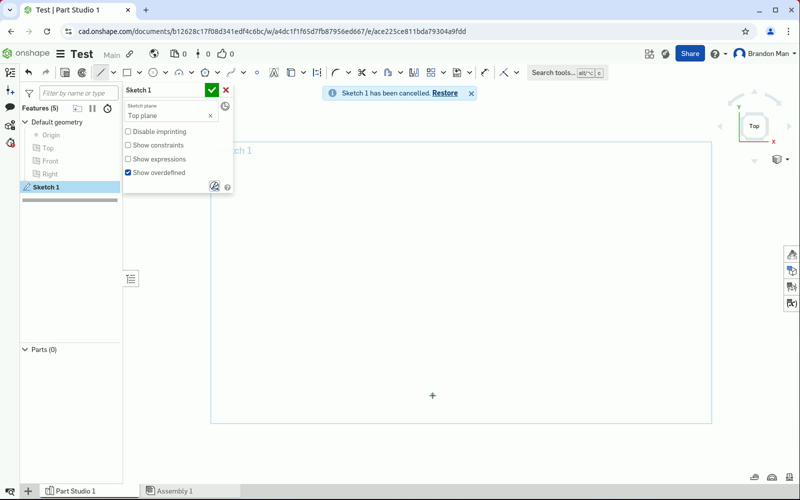
mouse_move(432, 172)
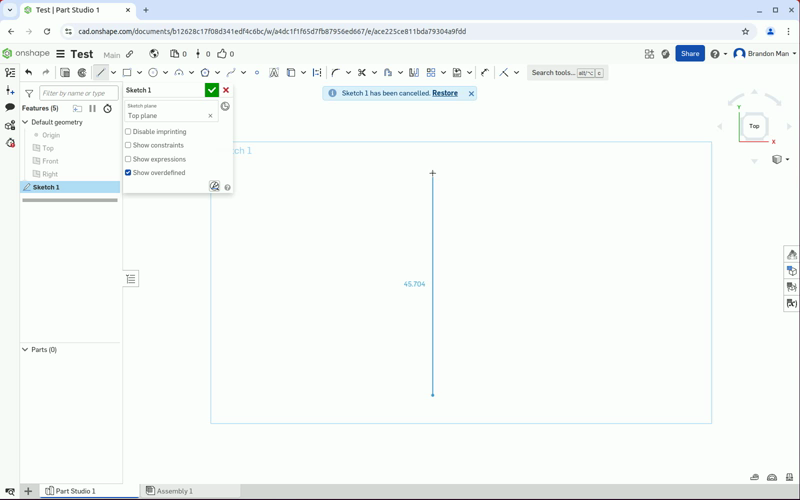
click(432, 172)
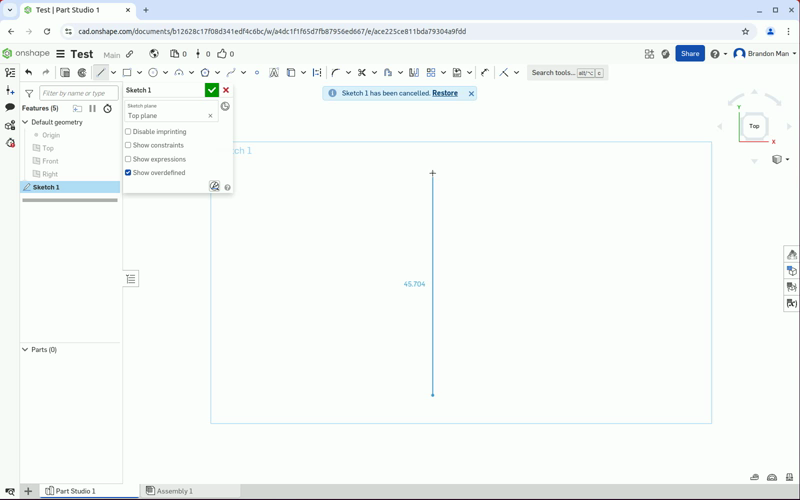
key_up(shift)
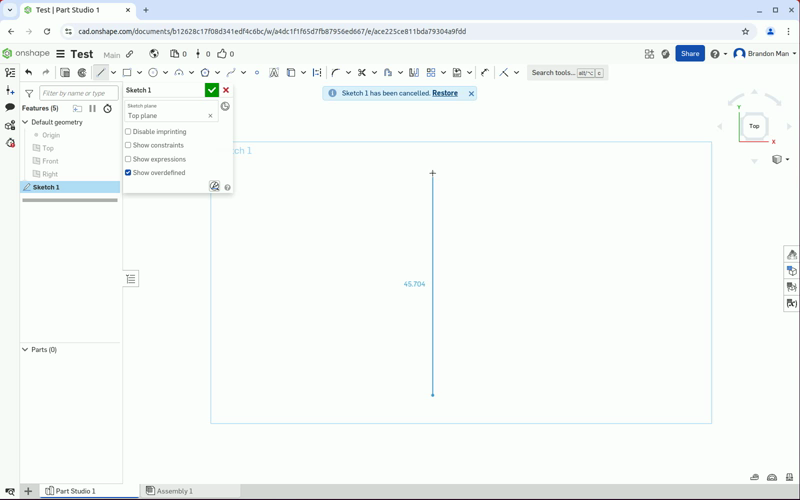
key(esc)
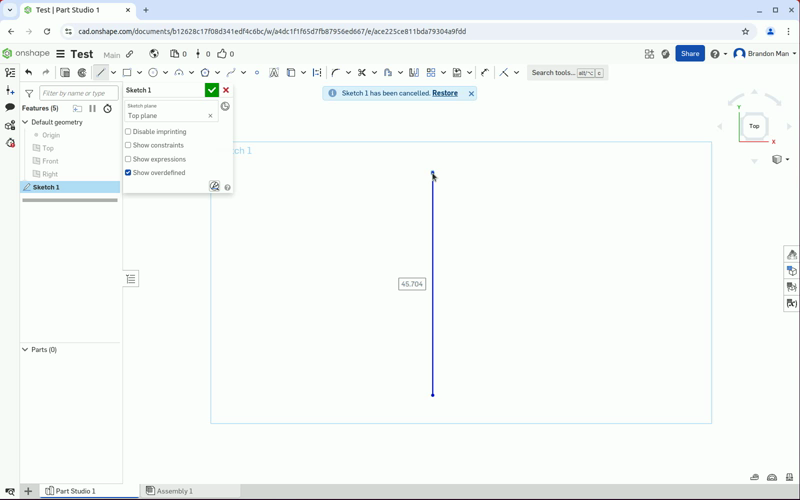
key(a)
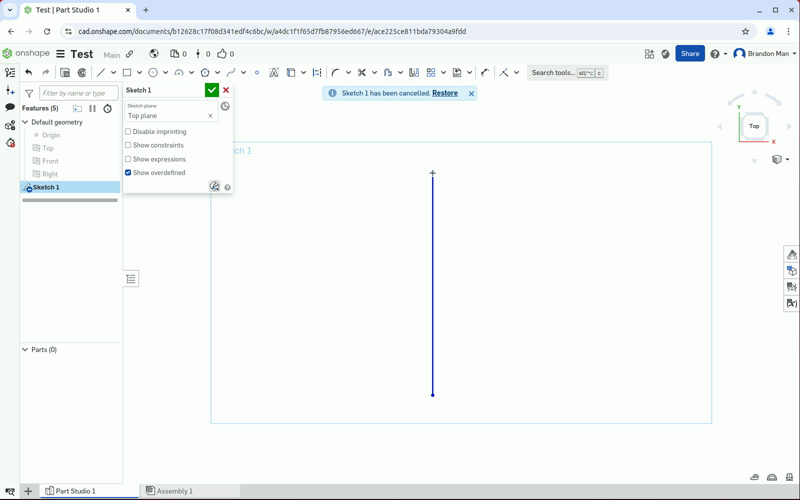
mouse_move(432, 172)
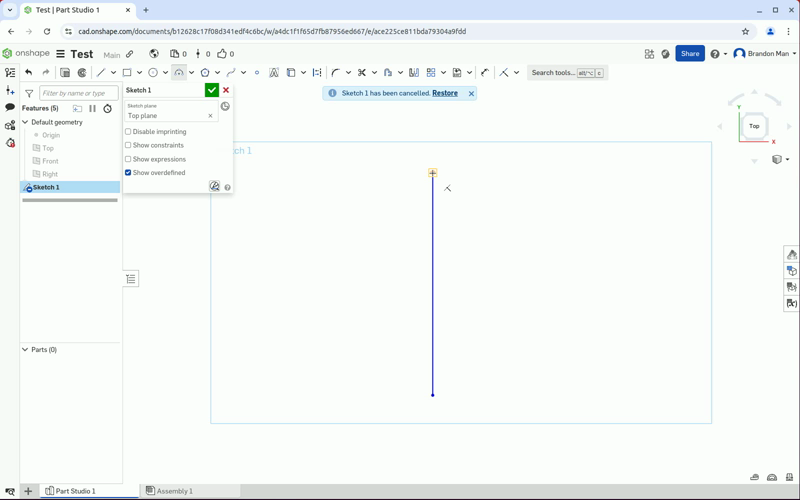
click(432, 172)
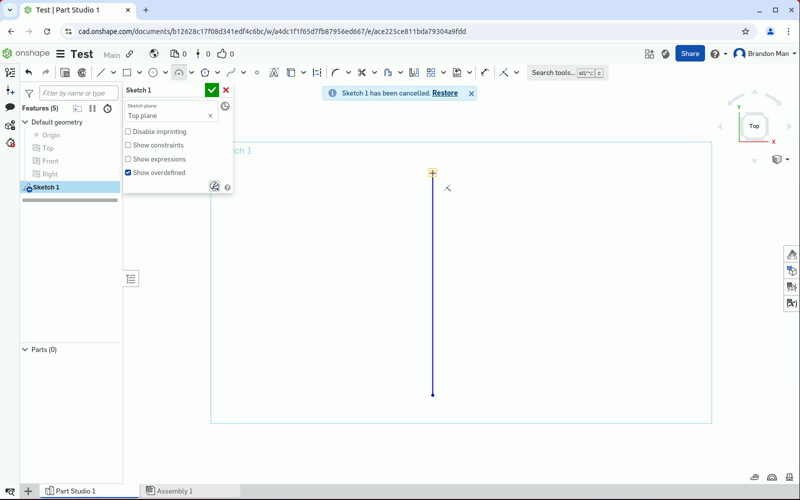
mouse_move(432, 395)
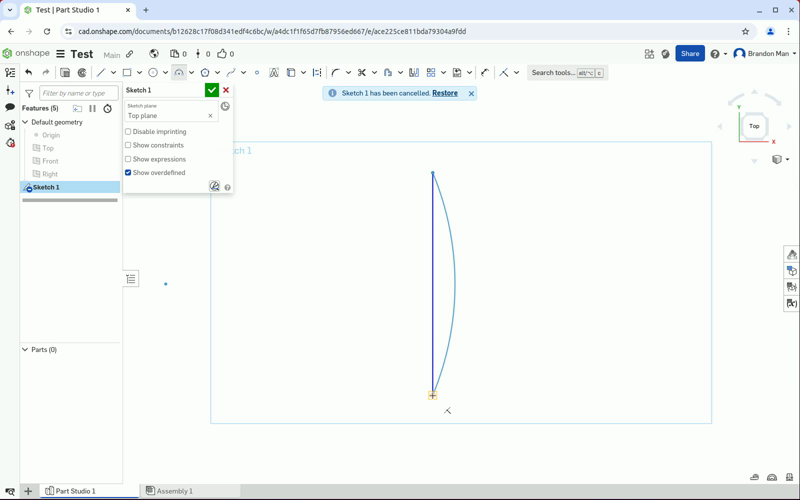
click(432, 395)
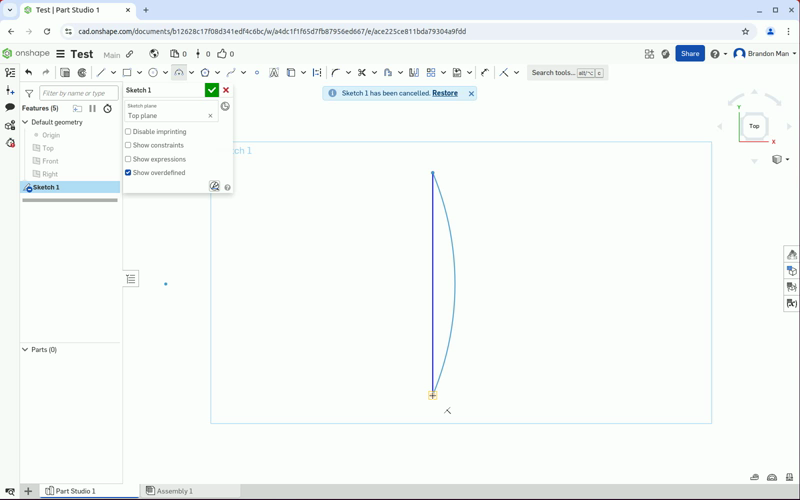
key_down(shift)
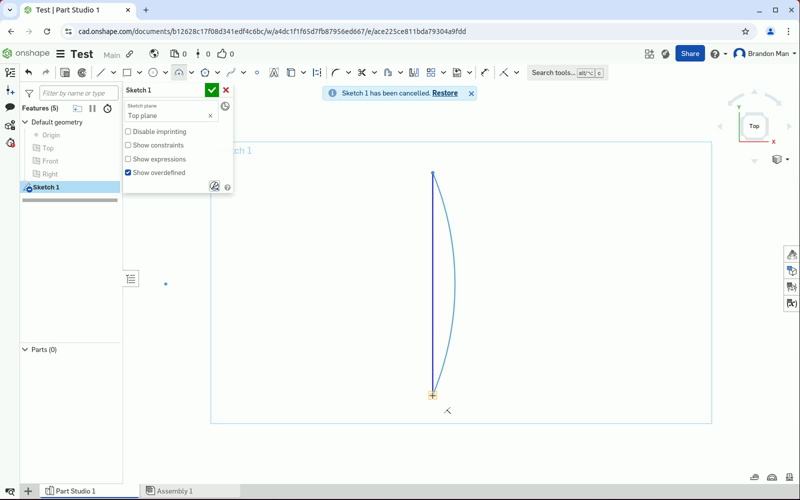
mouse_move(404, 284)
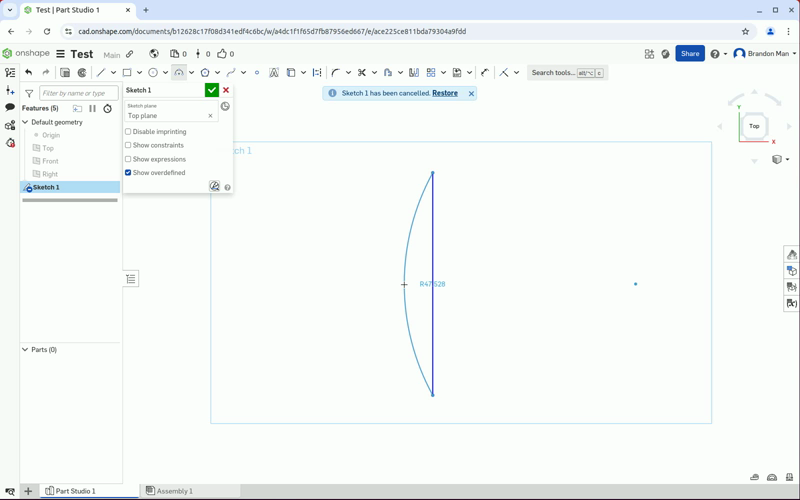
click(404, 284)
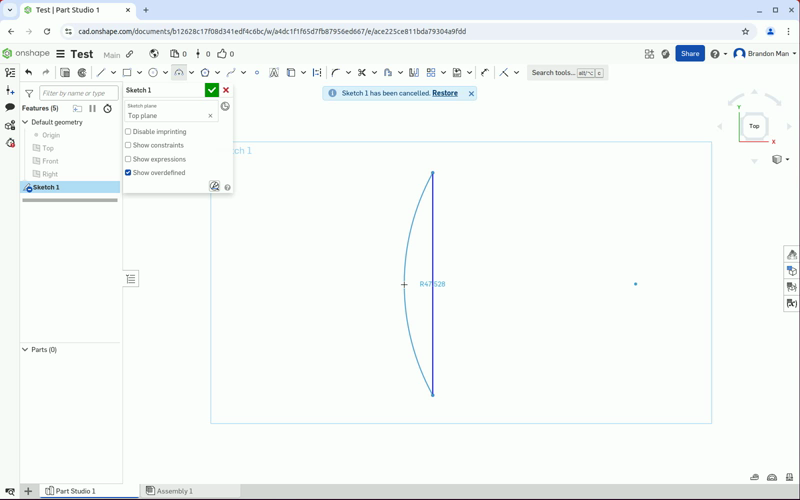
key_up(shift)
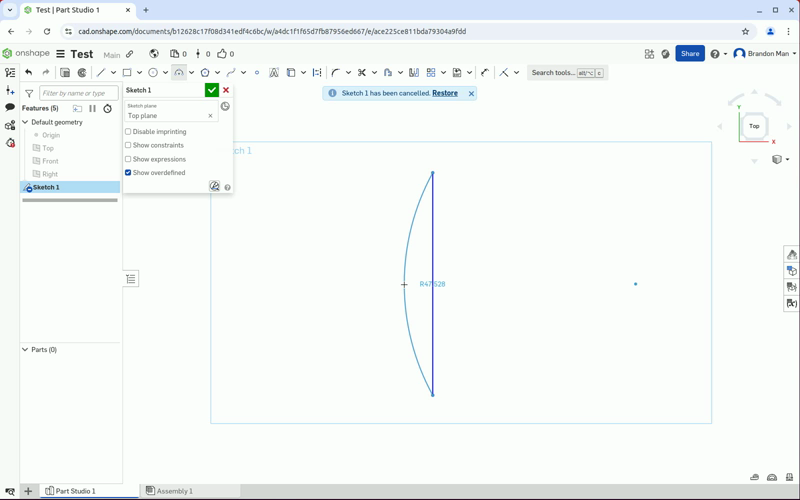
key(esc)
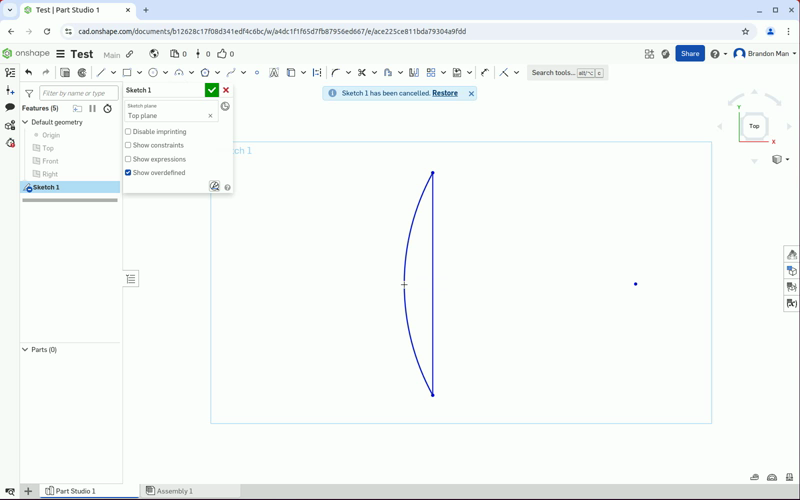
mouse_move(414, 263)
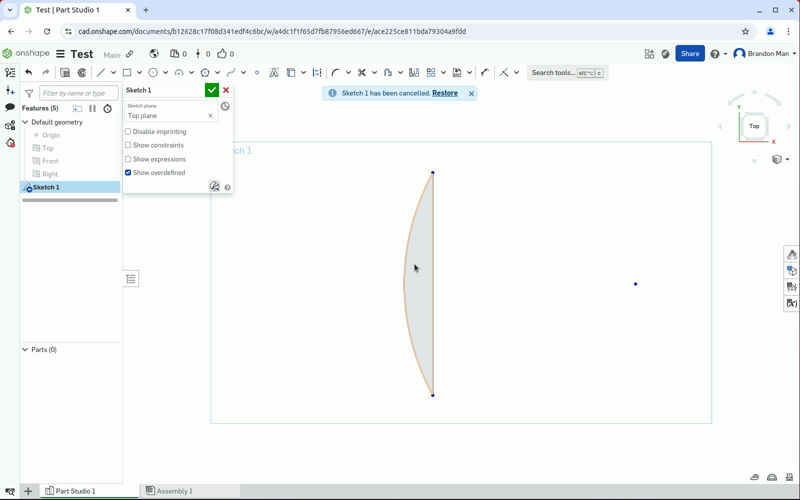
click(414, 263)
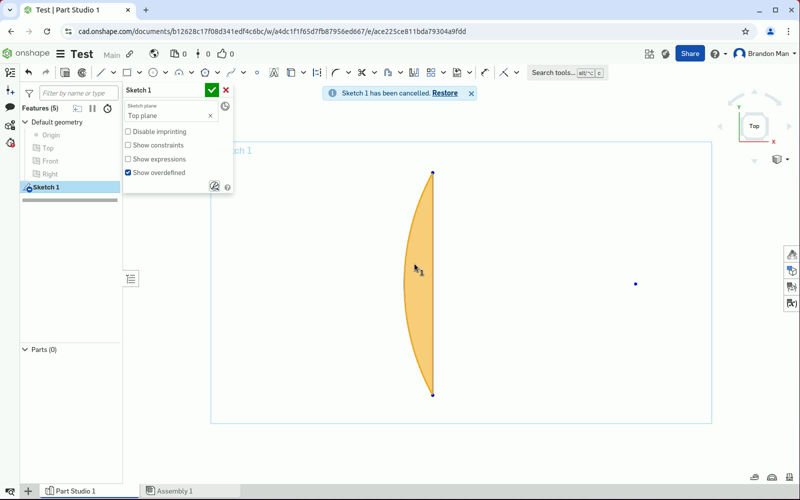
mouse_move(73, 352)
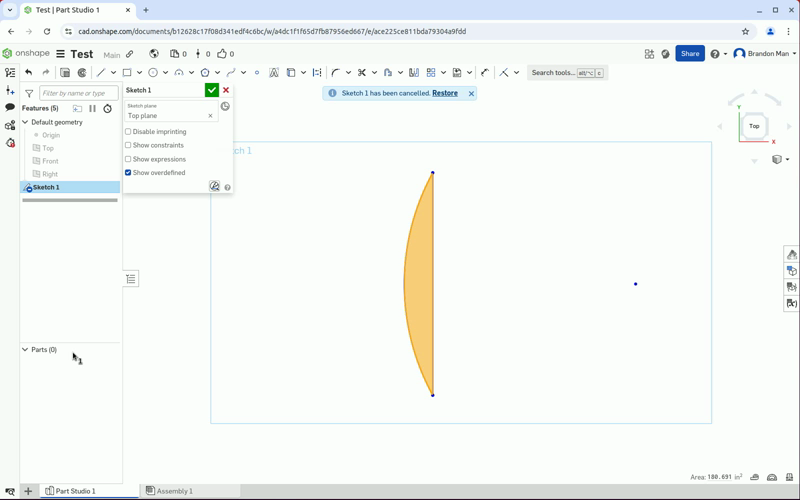
key(shift+y)
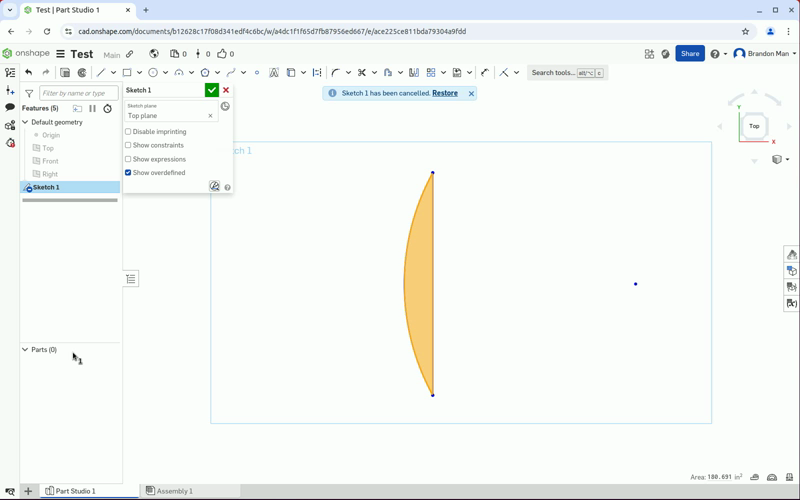
key(shift+e)
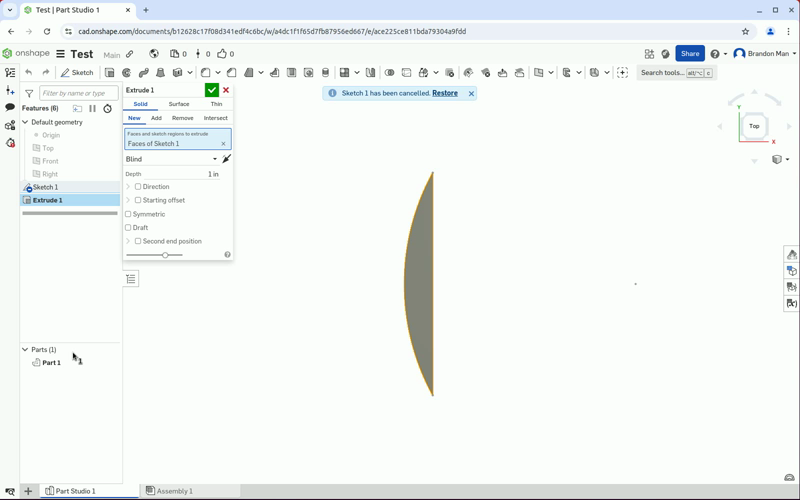
mouse_move(143, 106)
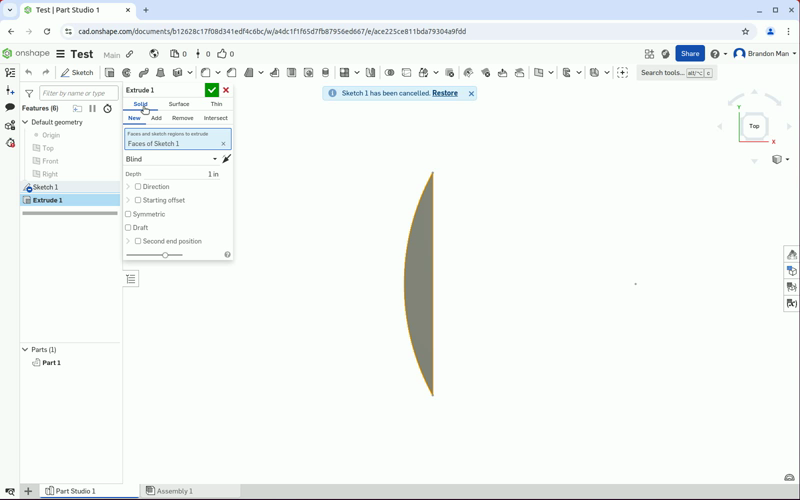
click(143, 106)
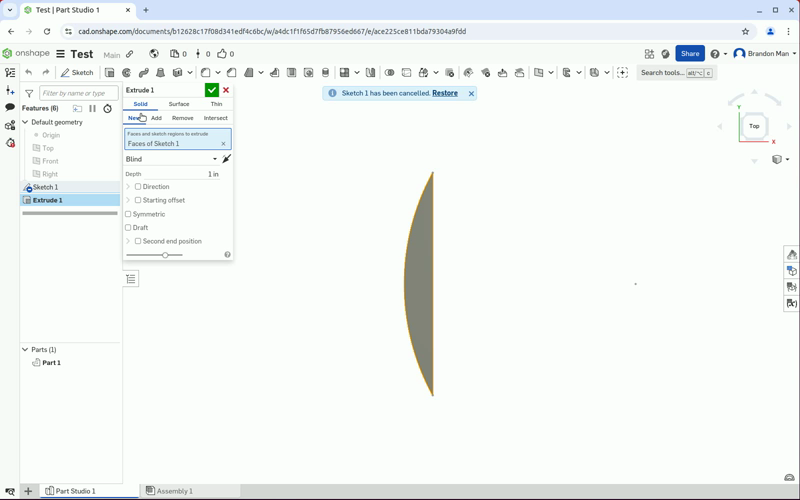
mouse_move(137, 120)
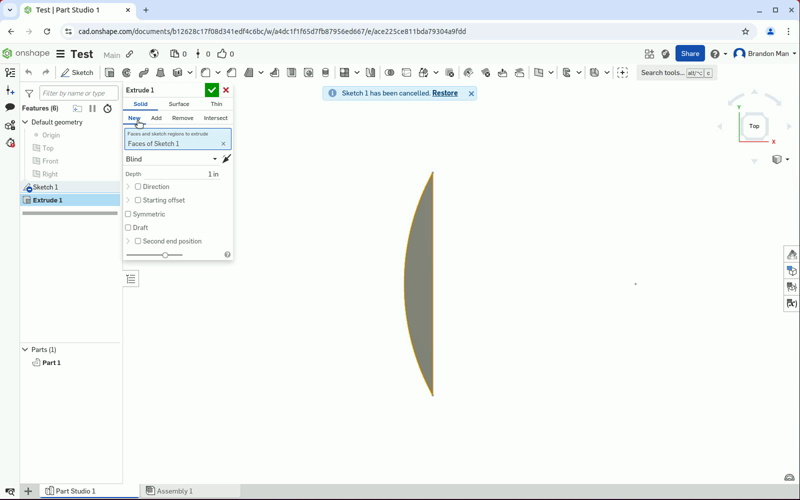
click(137, 120)
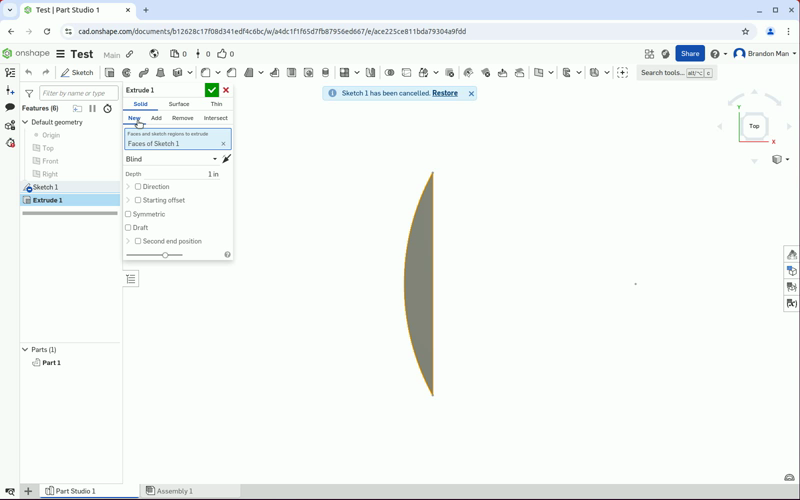
key(tab, 4)
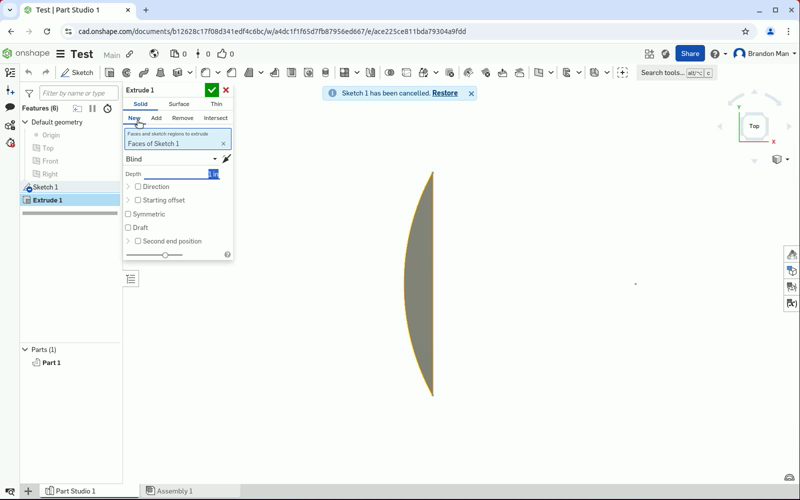
text(0.963)
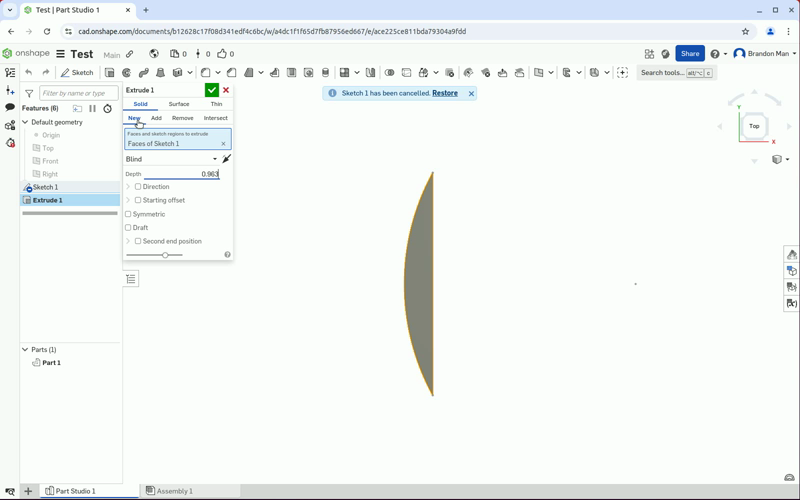
key(enter)
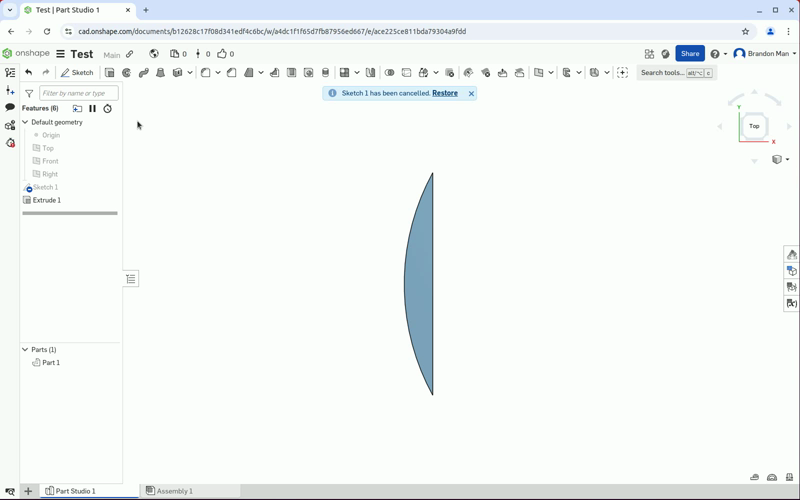
key(shift+h)
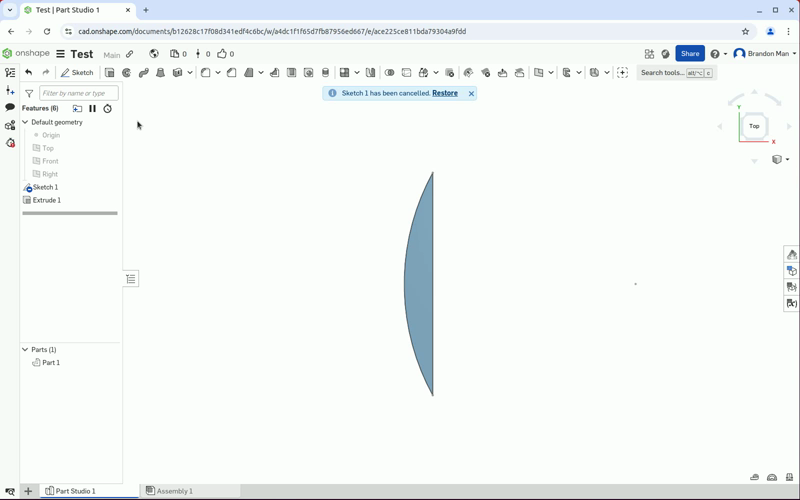
key(shift+h)
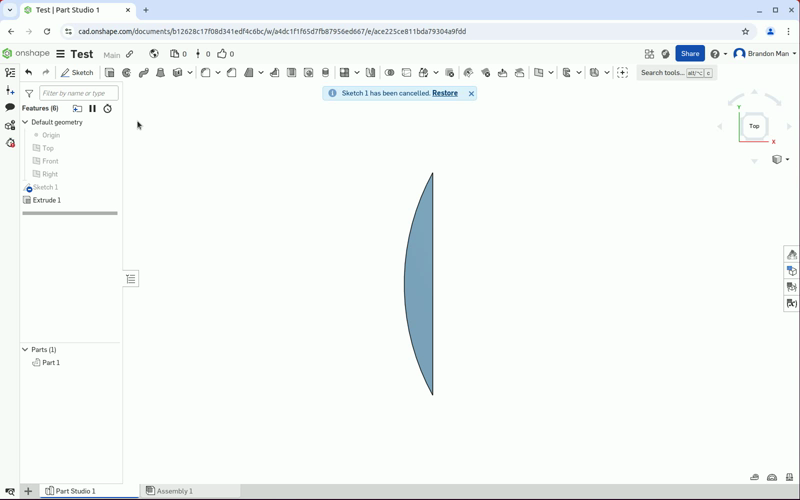
mouse_move(73, 189)
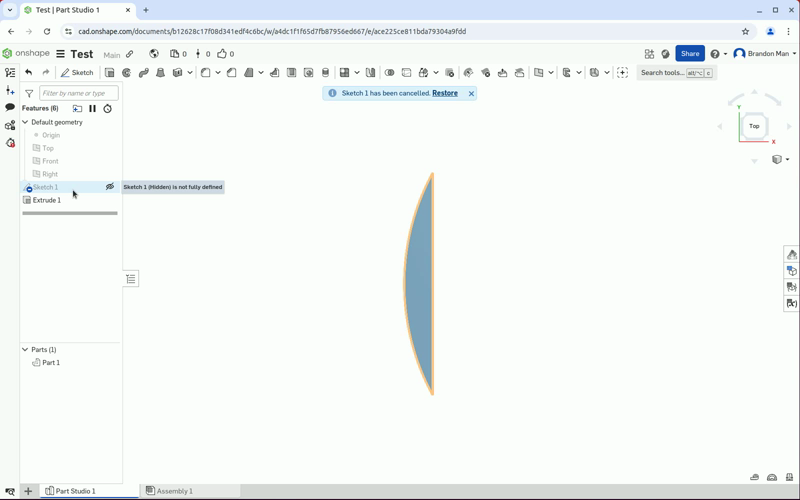
click(73, 189)
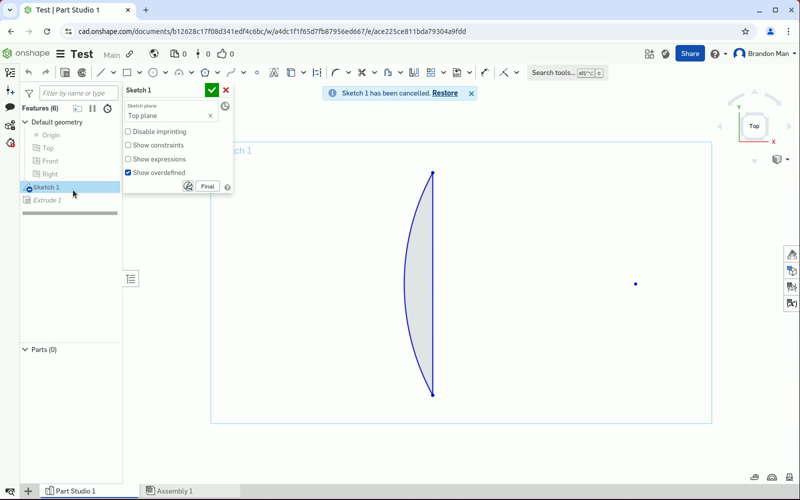
mouse_move(229, 92)
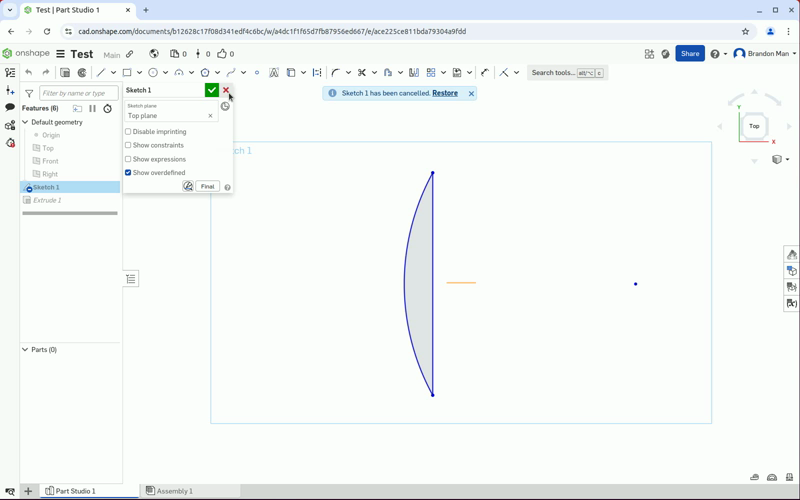
click(229, 92)
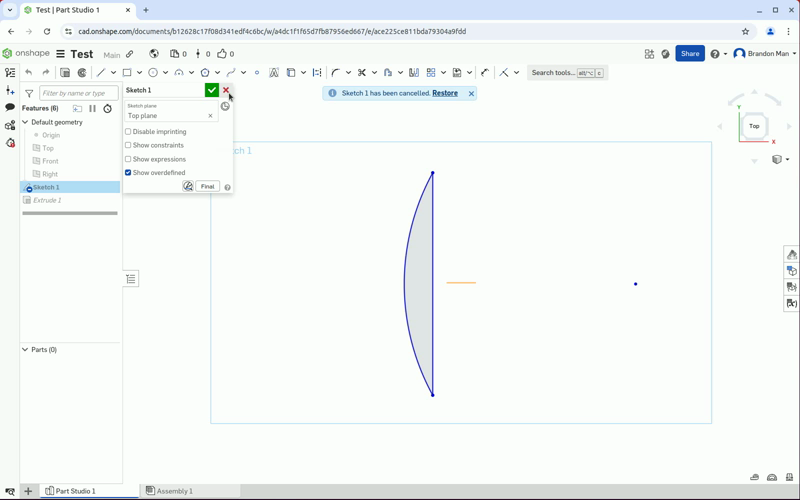
key(shift+s)
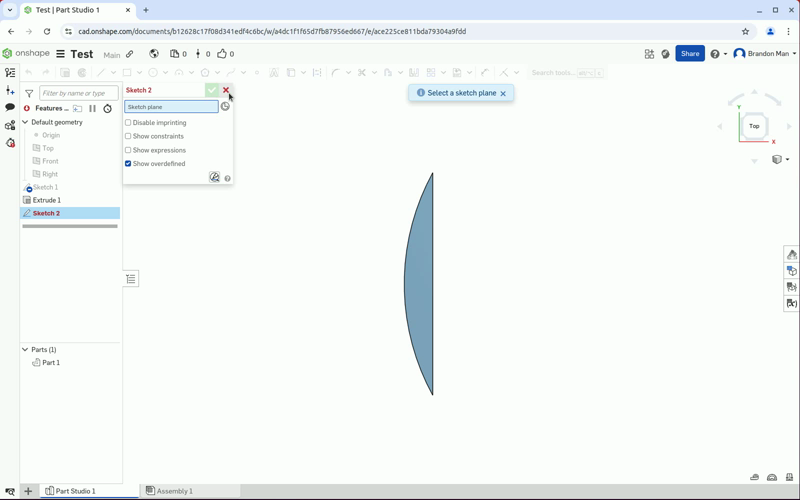
mouse_move(73, 150)
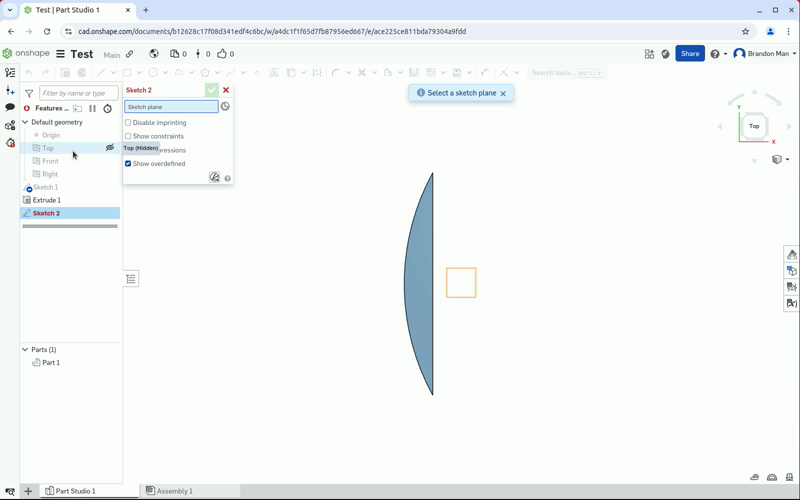
click(73, 150)
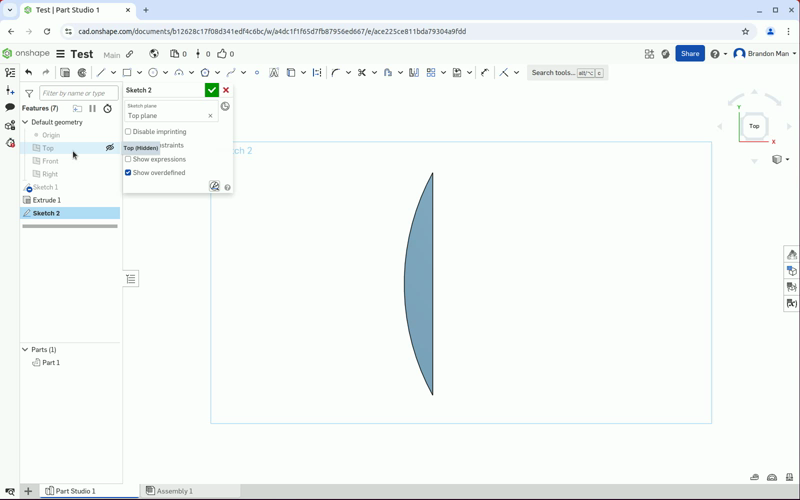
mouse_move(73, 352)
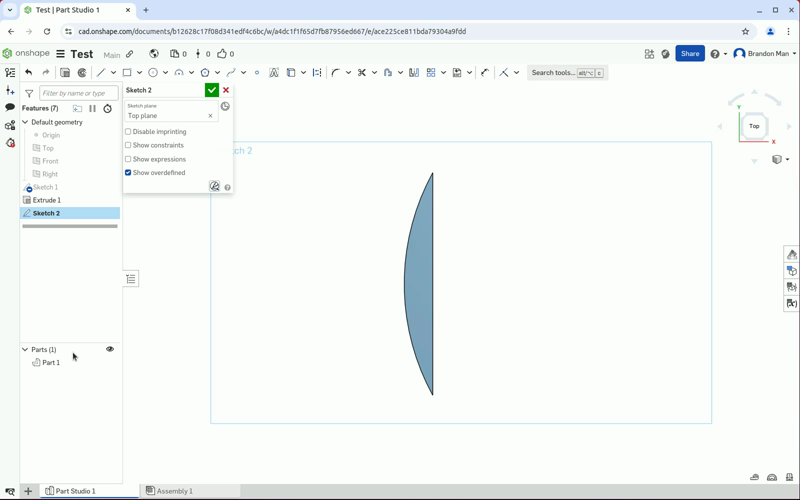
key(y)
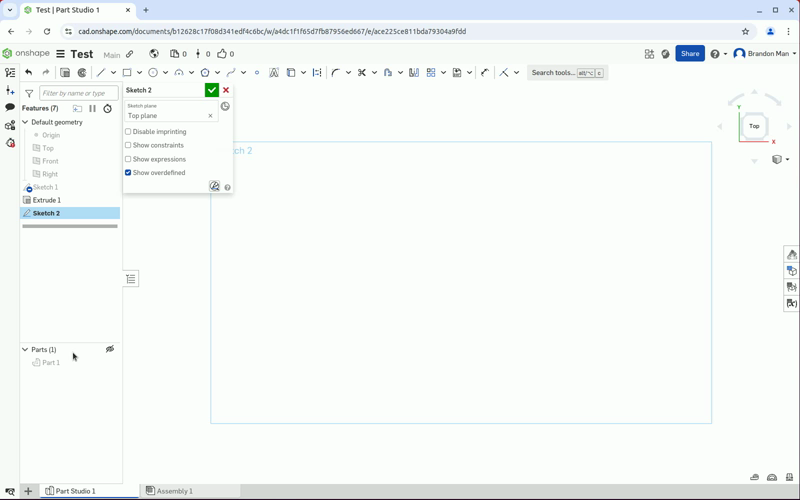
key(a)
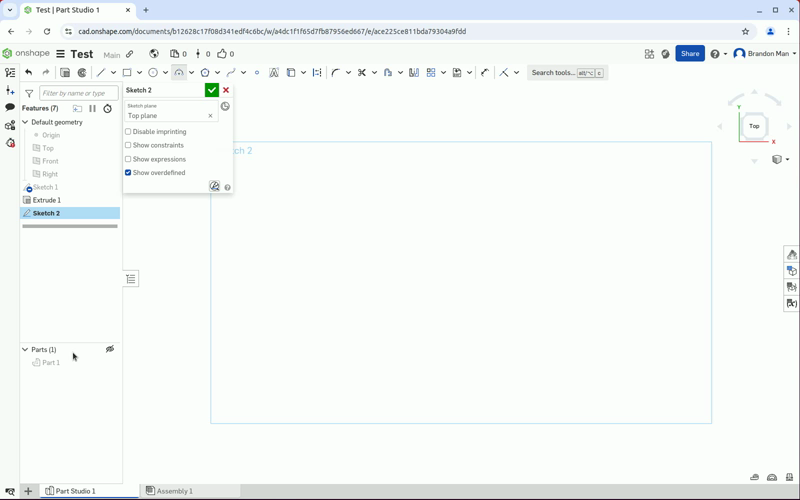
key_down(shift)
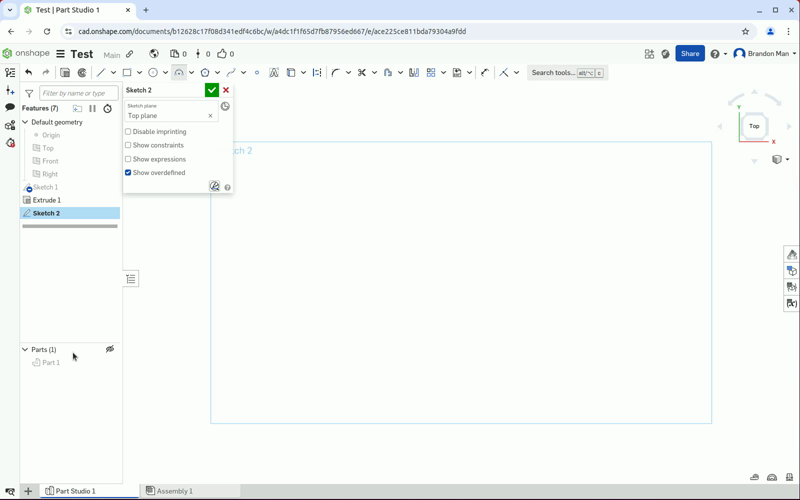
mouse_move(432, 395)
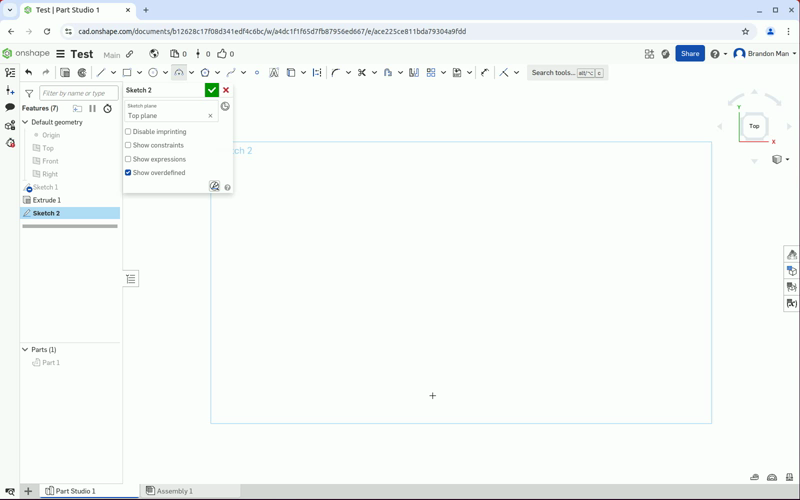
click(432, 395)
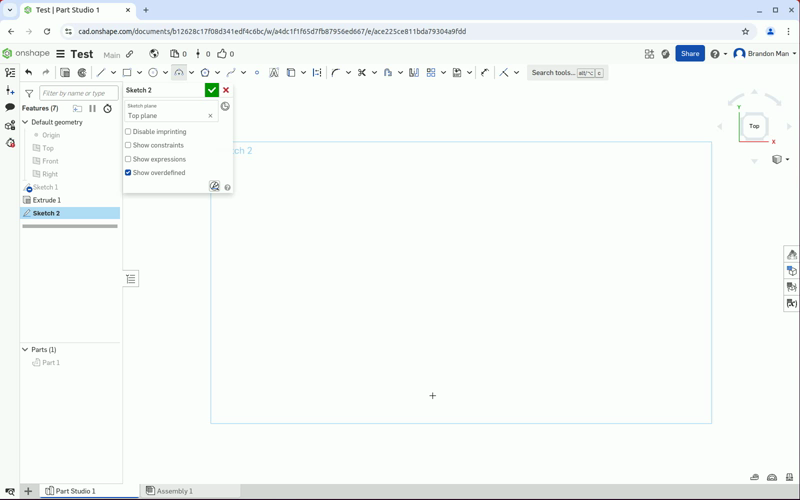
key_up(shift)
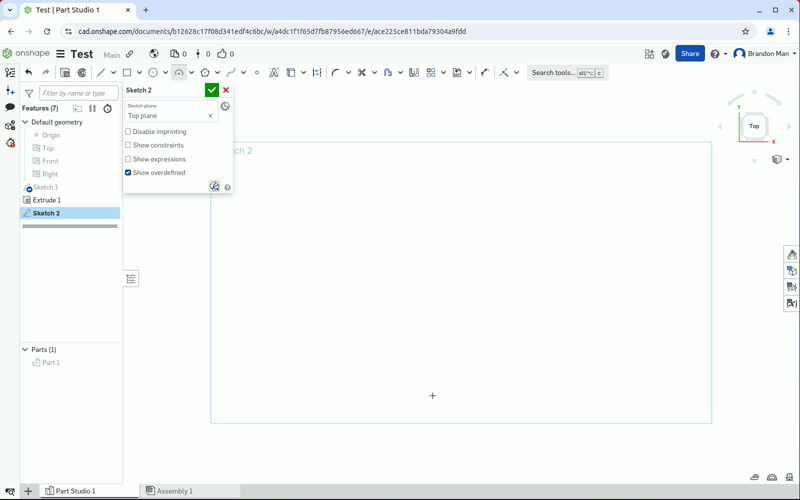
key_down(shift)
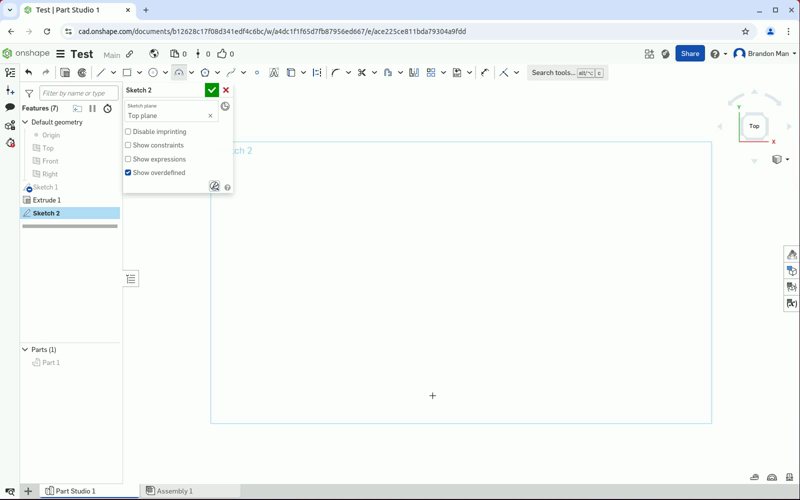
mouse_move(432, 172)
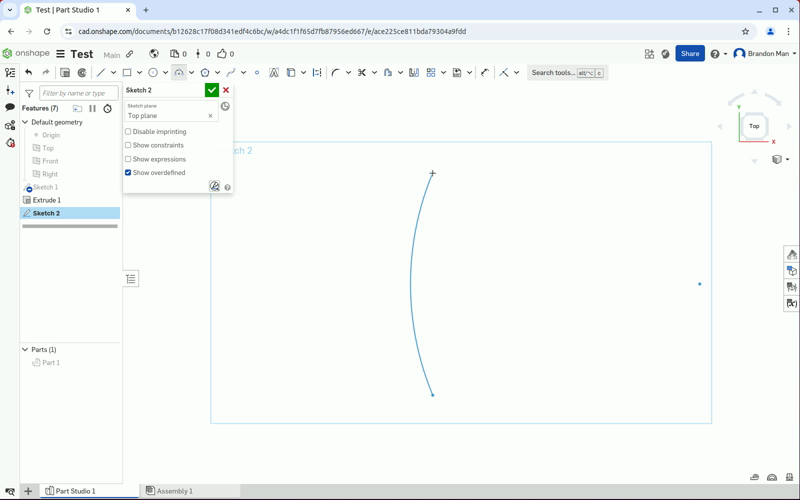
click(432, 172)
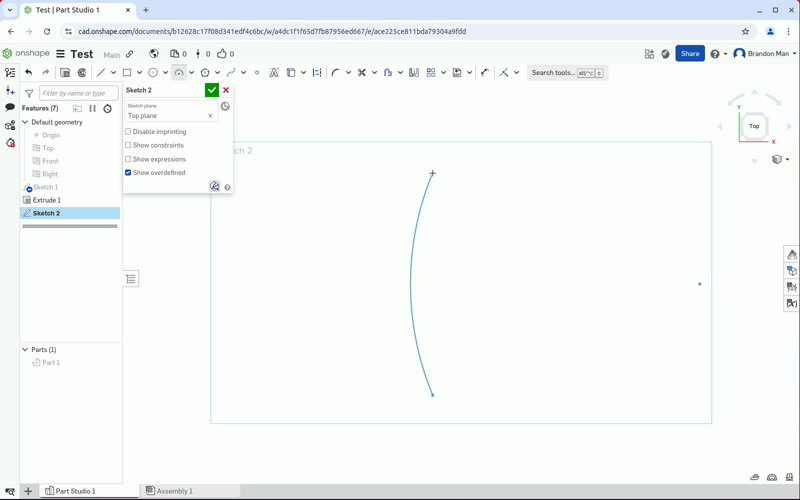
mouse_move(461, 284)
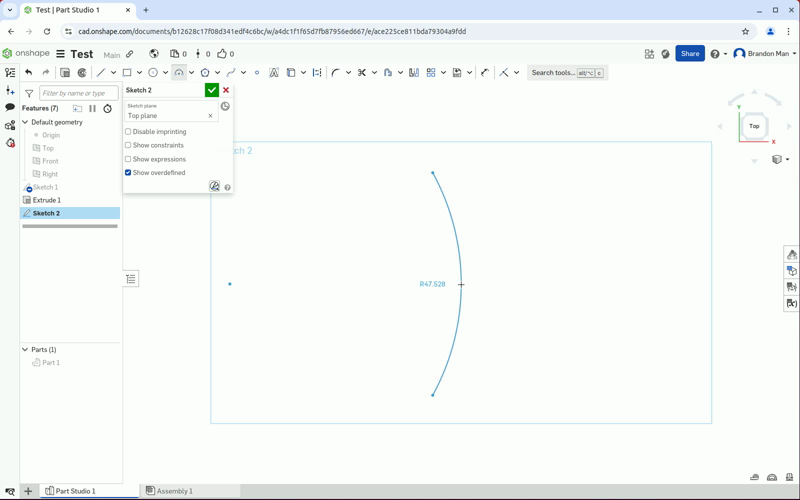
click(461, 284)
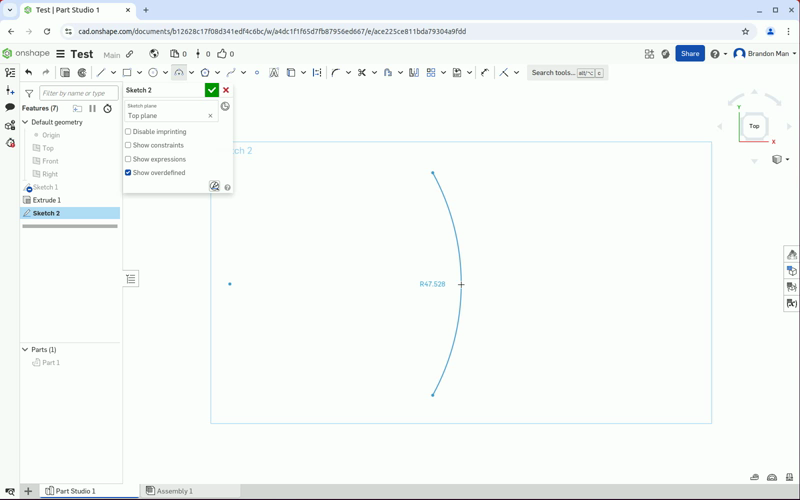
key_up(shift)
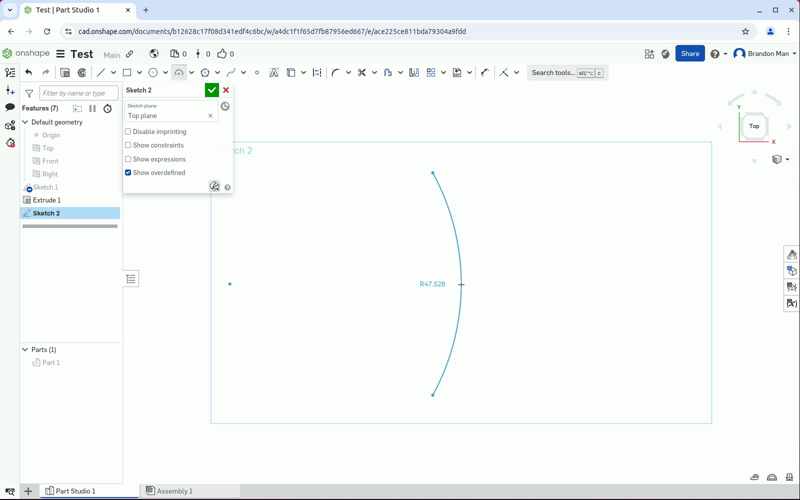
key(esc)
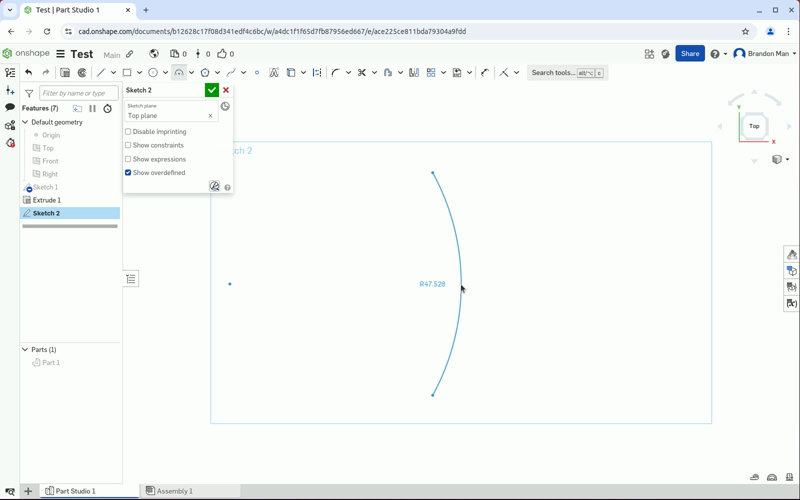
key(l)
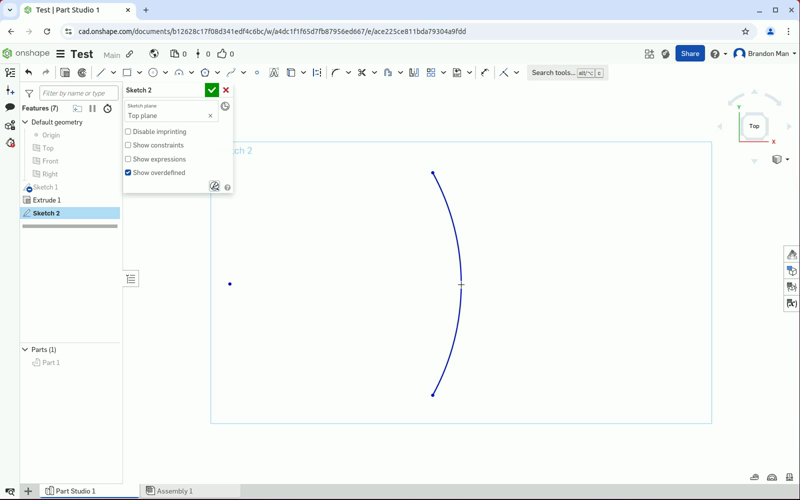
mouse_move(432, 172)
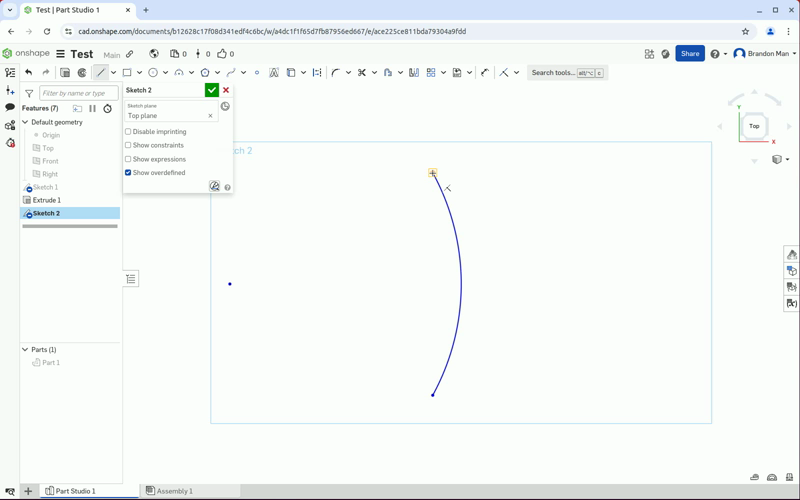
click(432, 172)
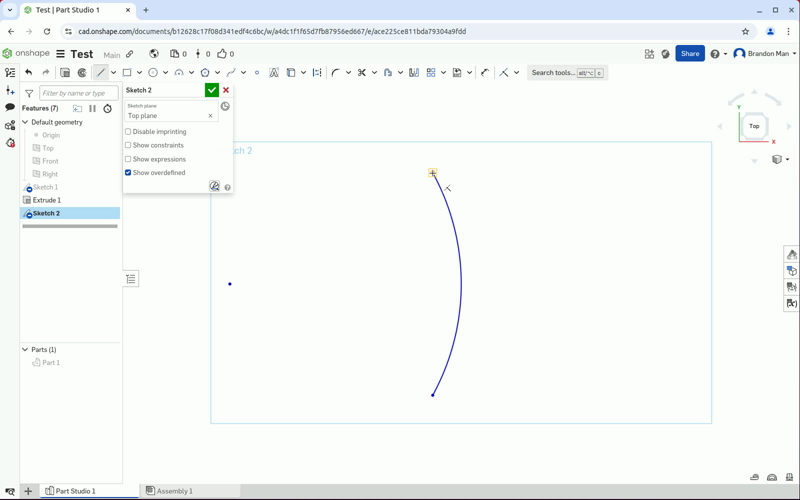
key_down(shift)
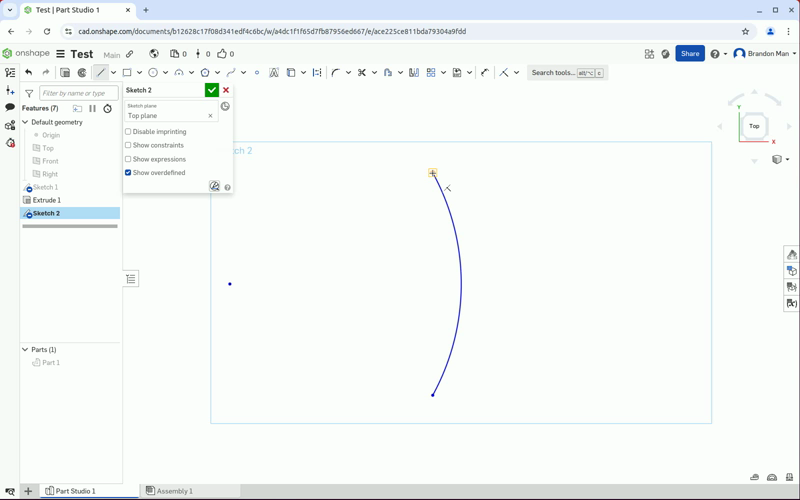
mouse_move(432, 395)
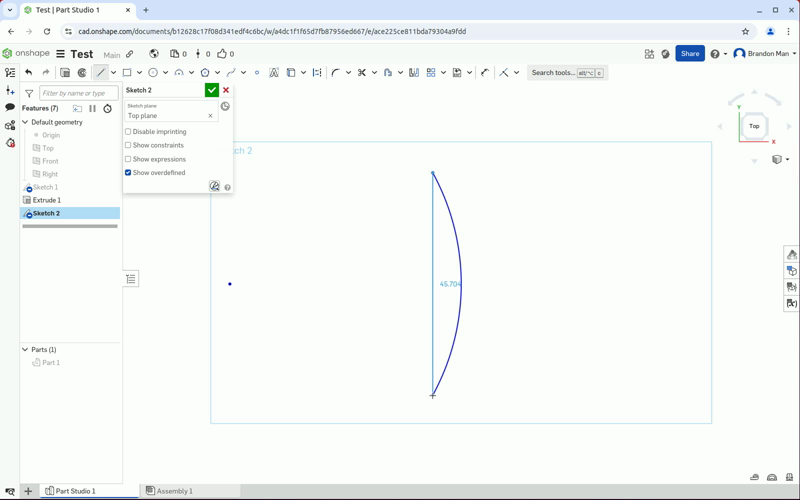
key_up(shift)
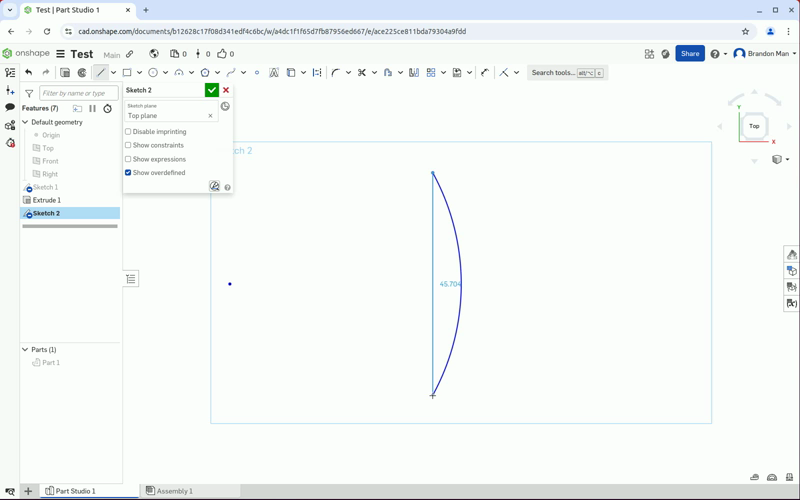
click(432, 395)
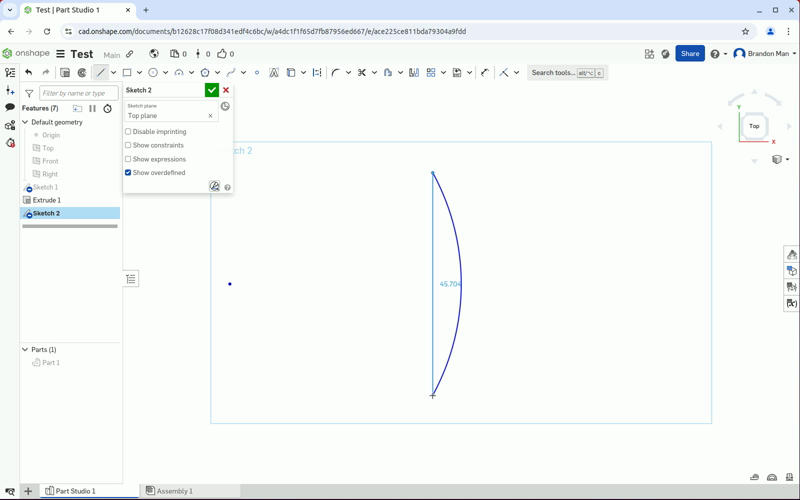
key(esc)
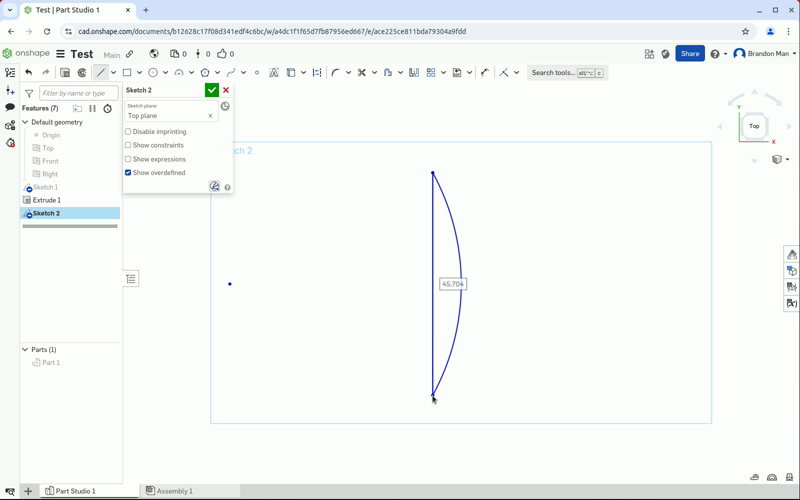
mouse_move(440, 346)
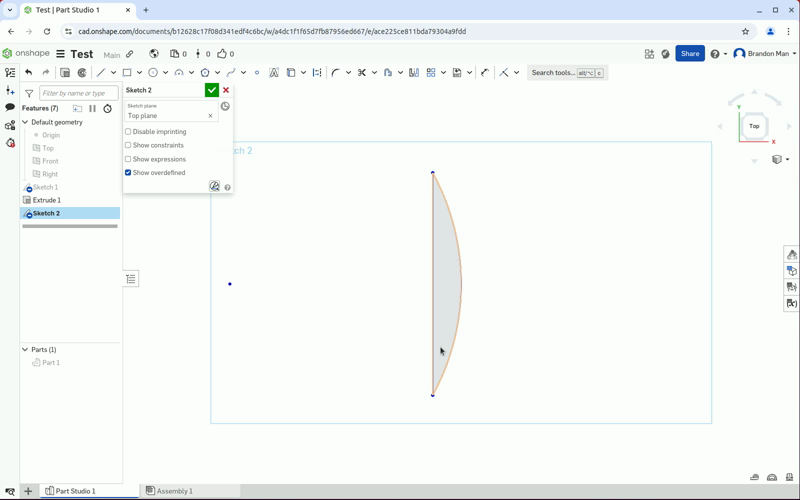
click(440, 346)
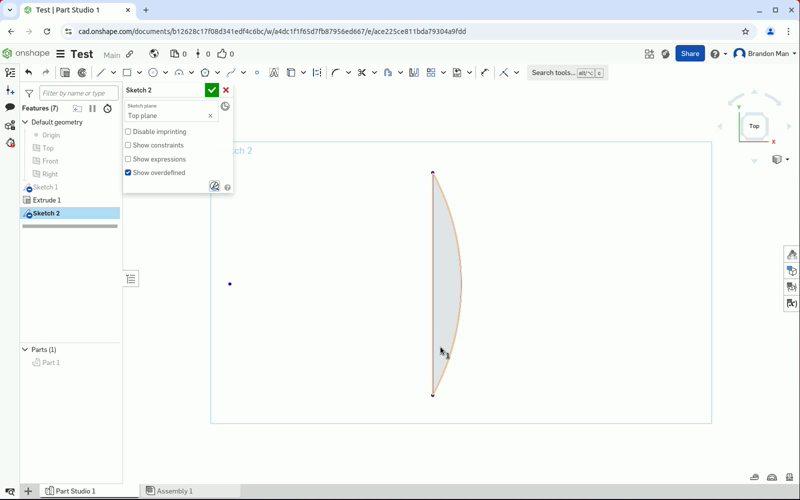
mouse_move(73, 352)
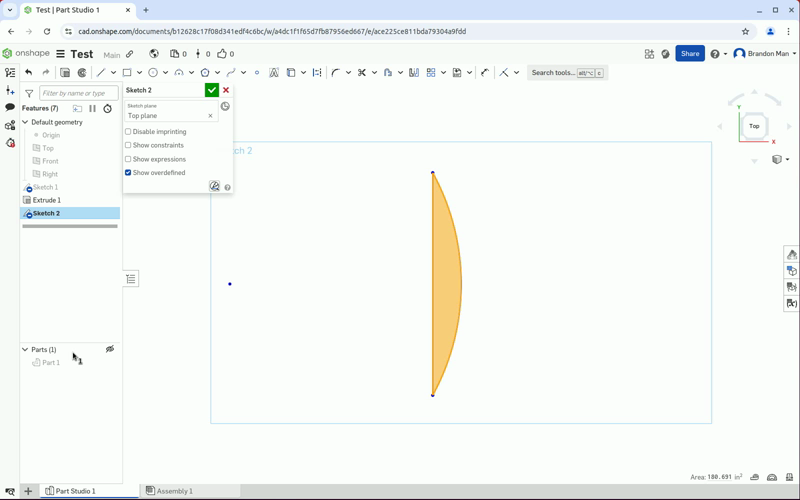
key(shift+y)
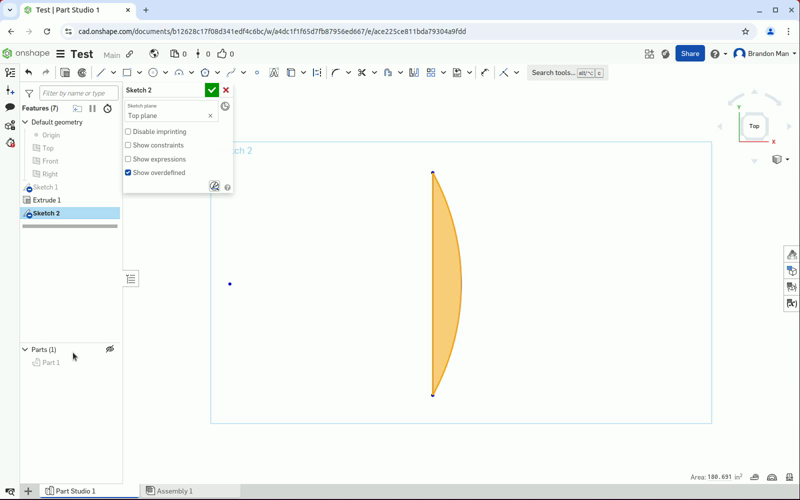
key(shift+e)
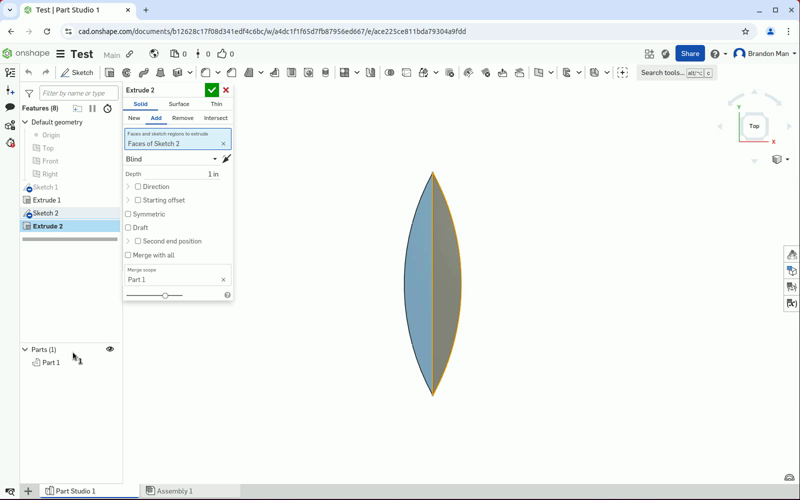
mouse_move(143, 106)
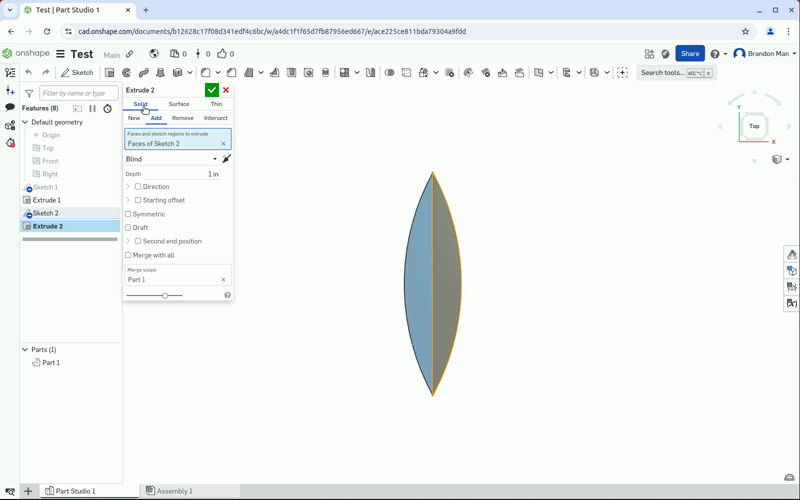
click(143, 106)
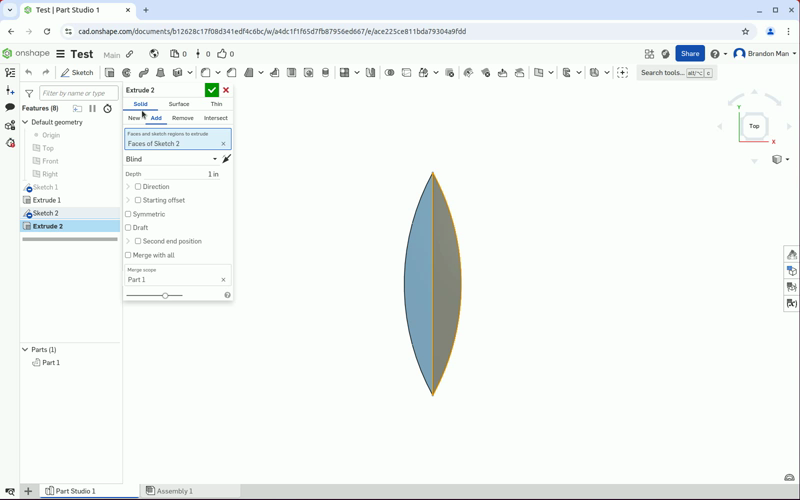
mouse_move(137, 120)
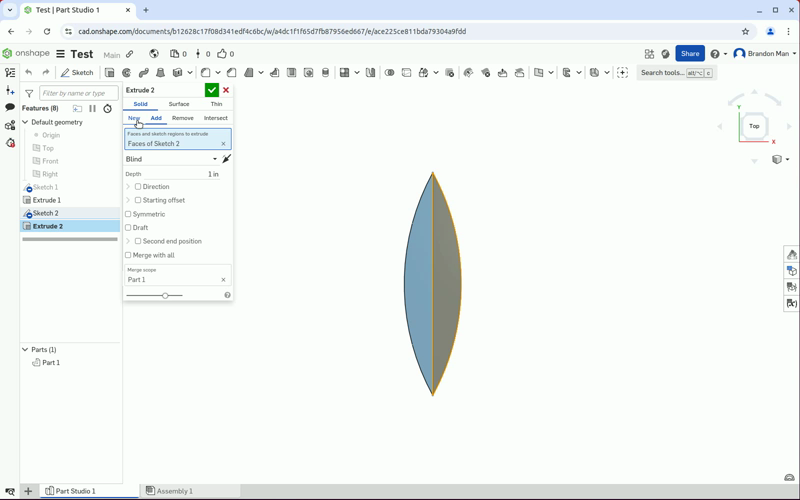
click(137, 120)
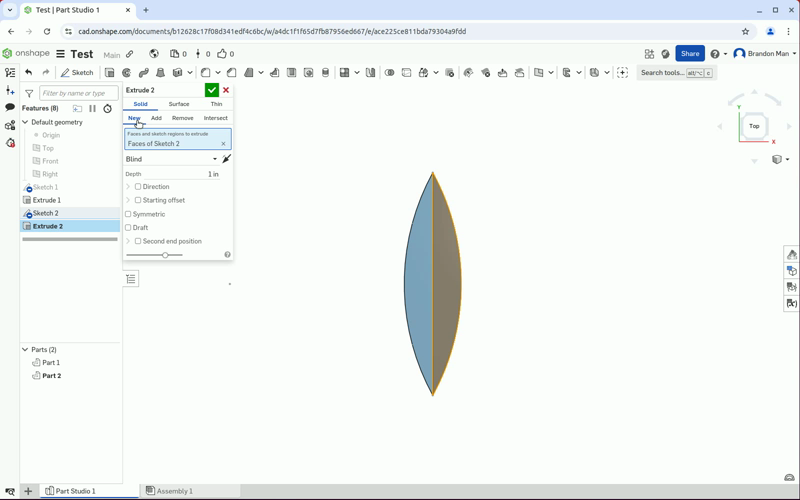
key(tab, 4)
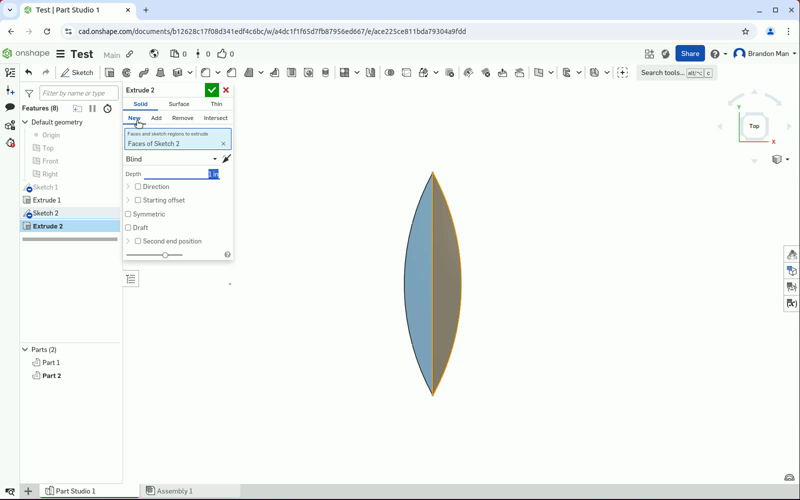
text(0.963)
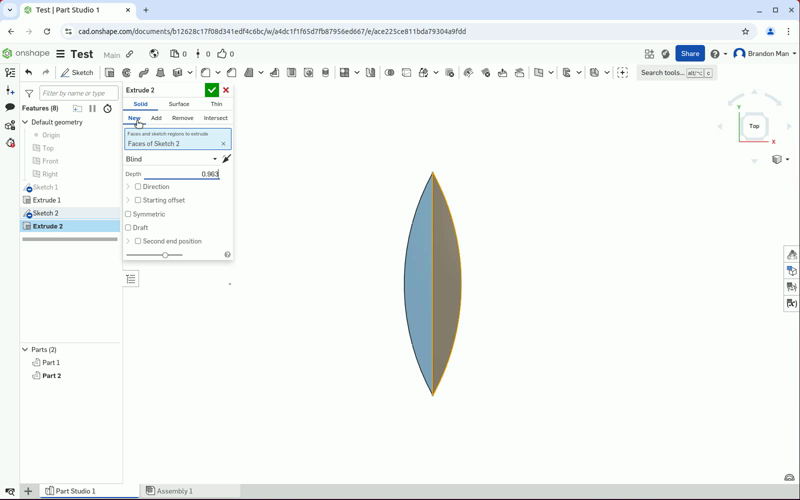
key(enter)
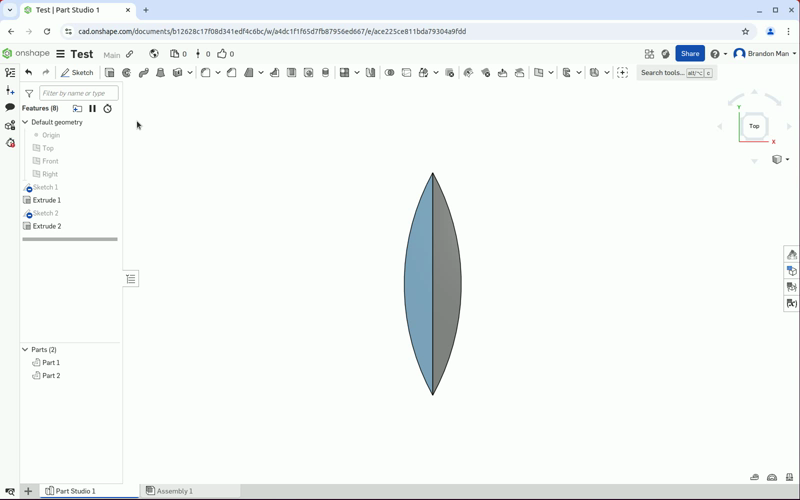
key(shift+h)
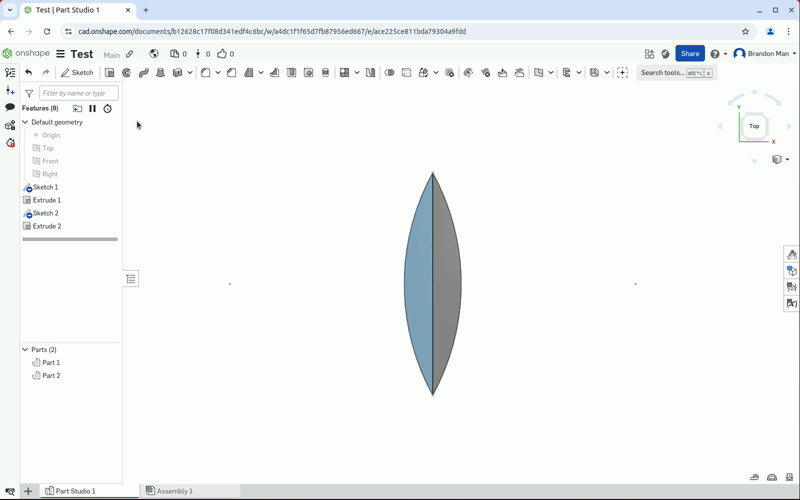
key(shift+h)
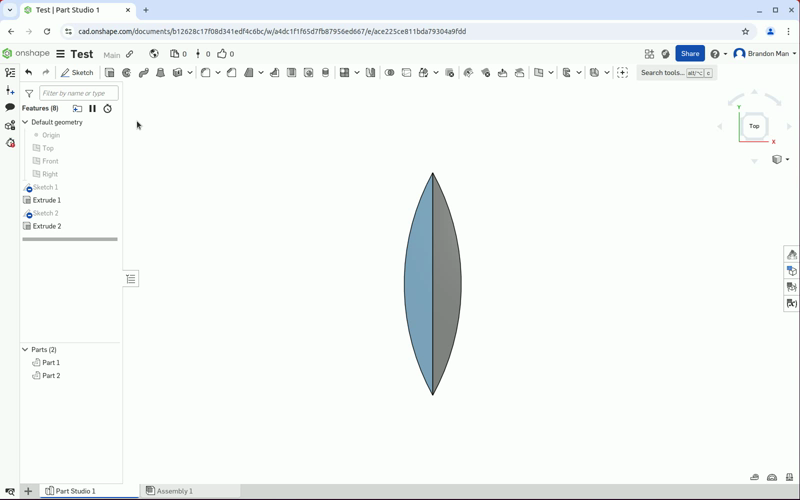
mouse_move(73, 189)
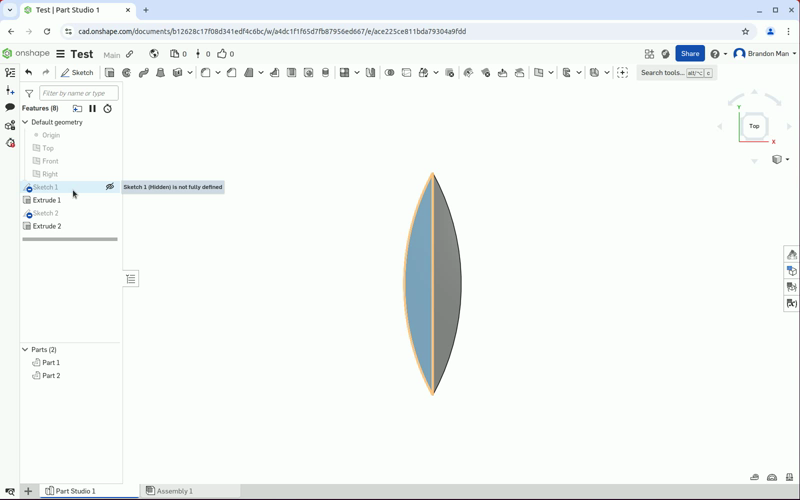
click(73, 189)
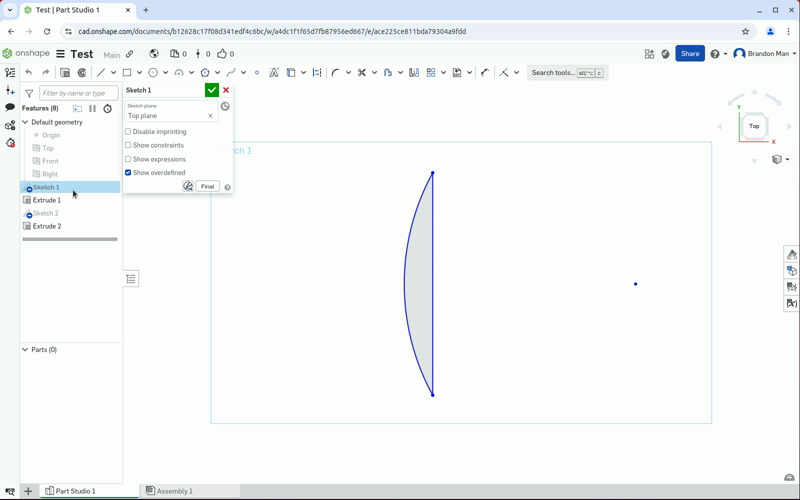
mouse_move(229, 92)
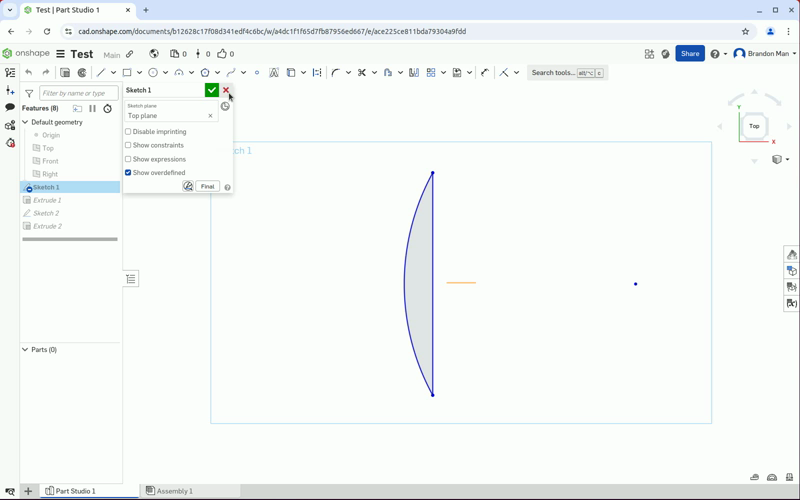
click(229, 92)
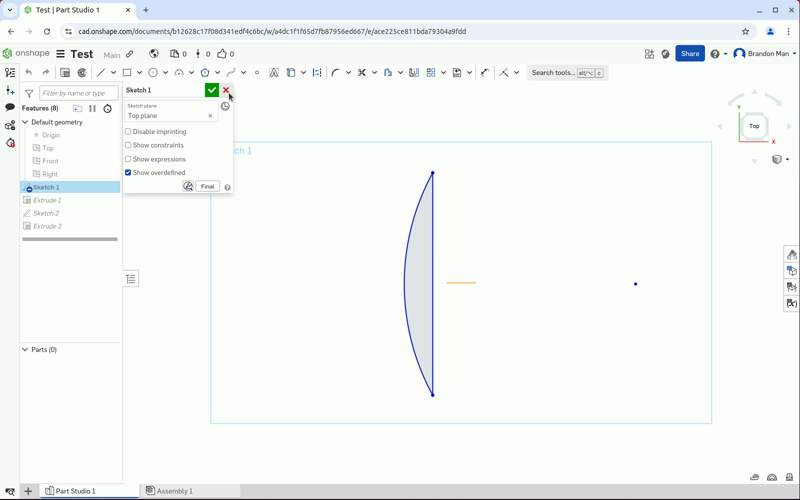
key(shift+s)
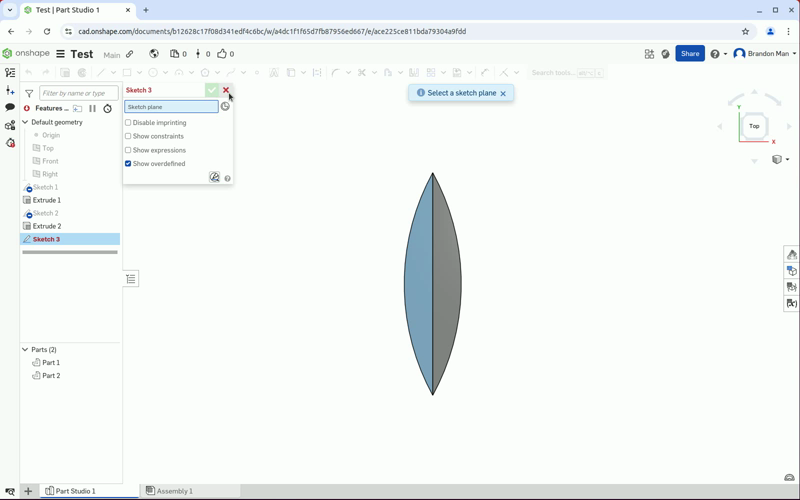
mouse_move(73, 150)
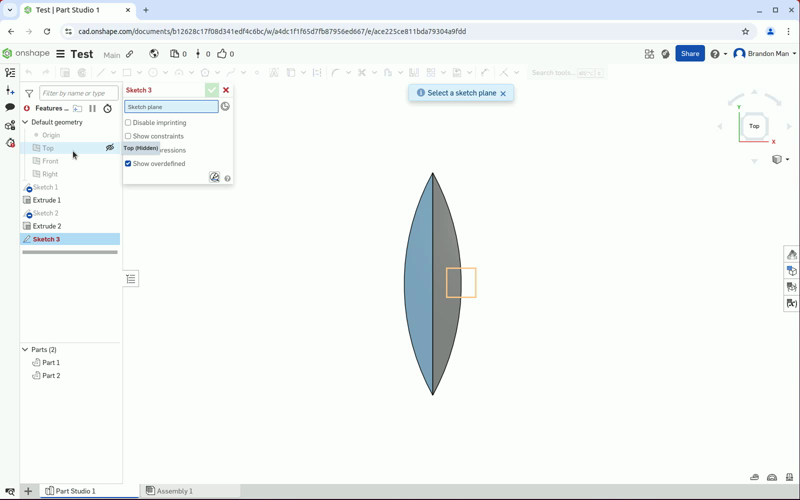
click(73, 150)
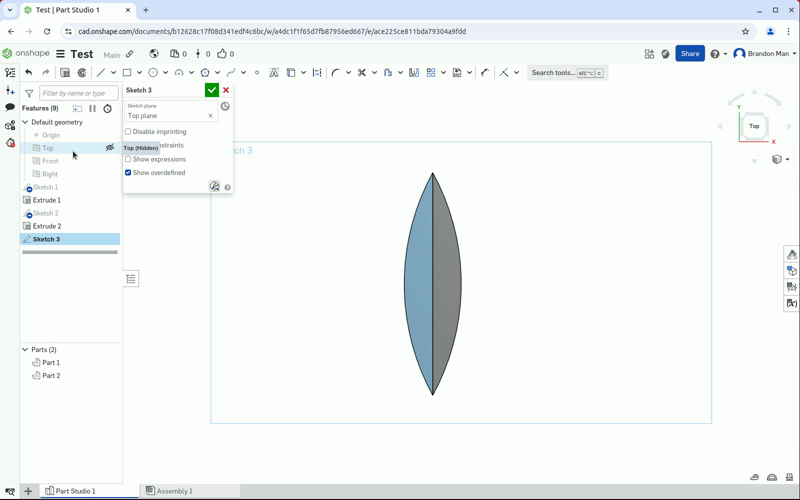
mouse_move(73, 352)
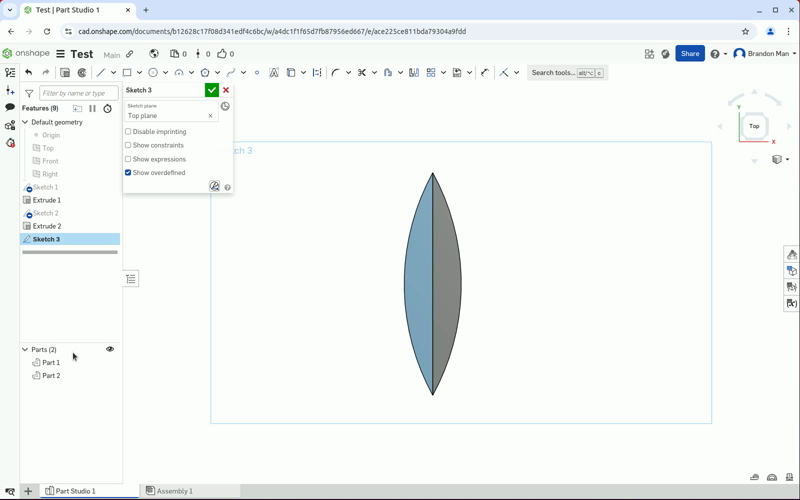
key(y)
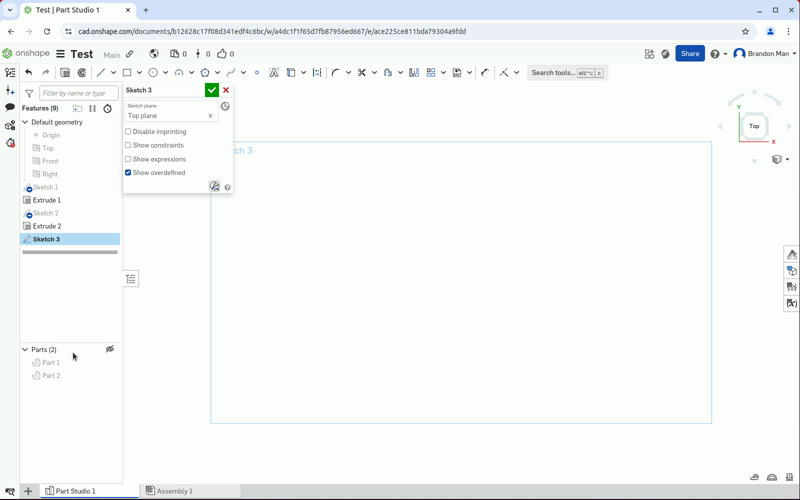
key(l)
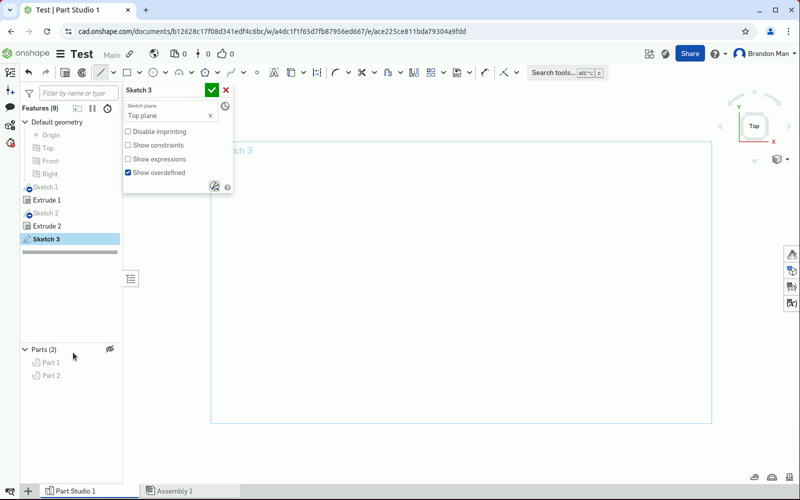
key_down(shift)
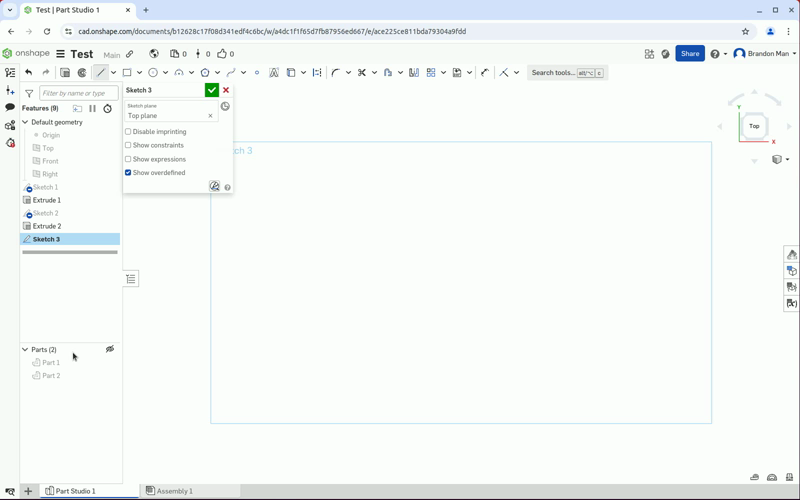
mouse_move(487, 394)
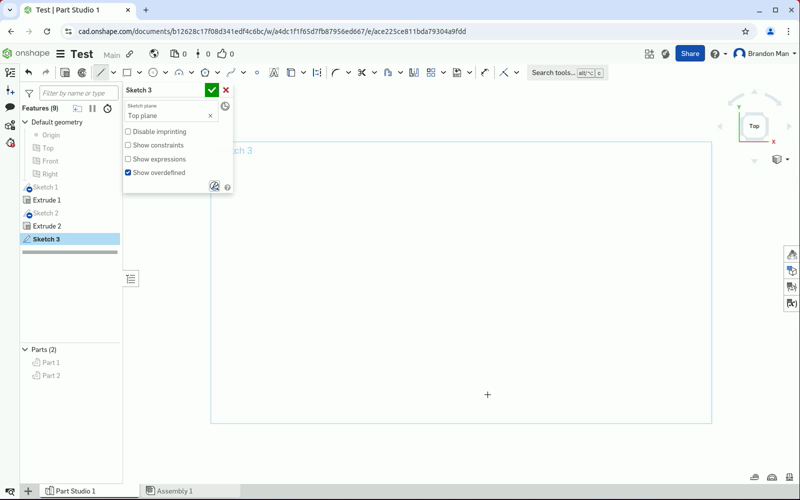
click(487, 394)
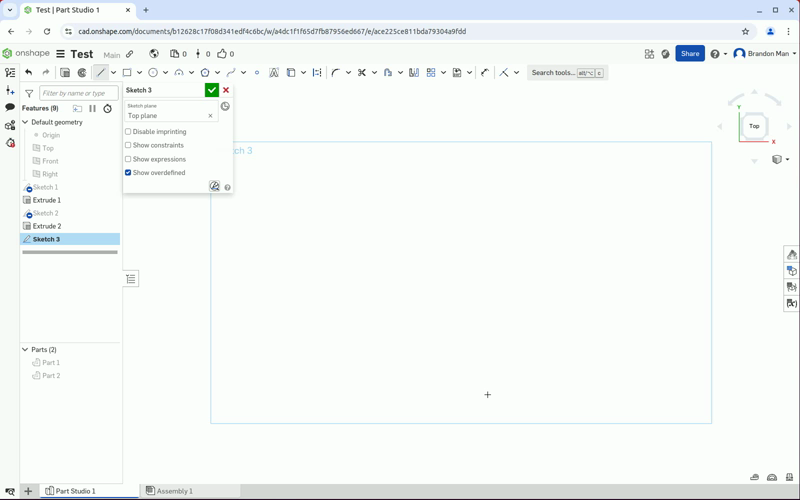
key_up(shift)
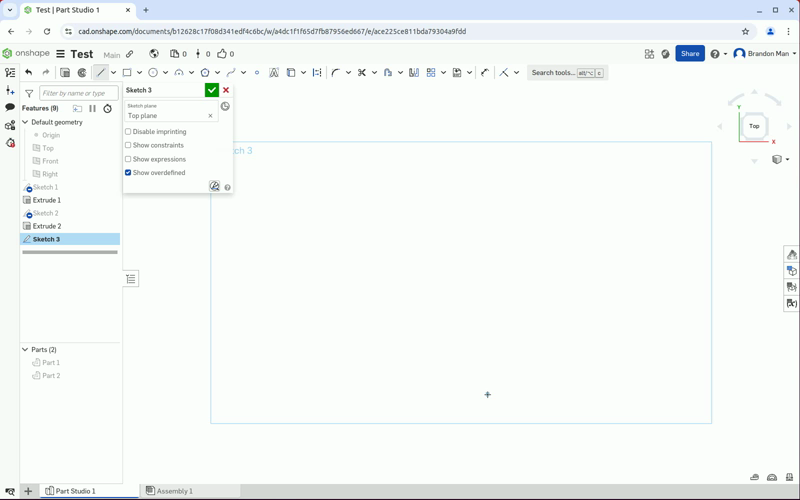
key_down(shift)
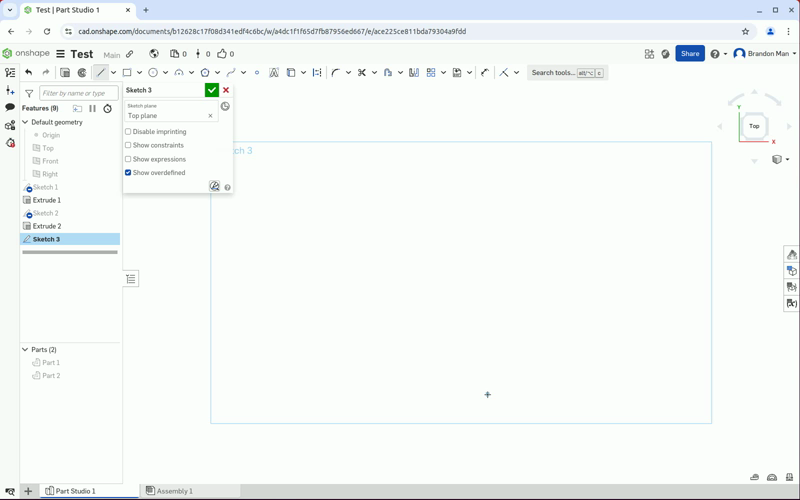
mouse_move(487, 171)
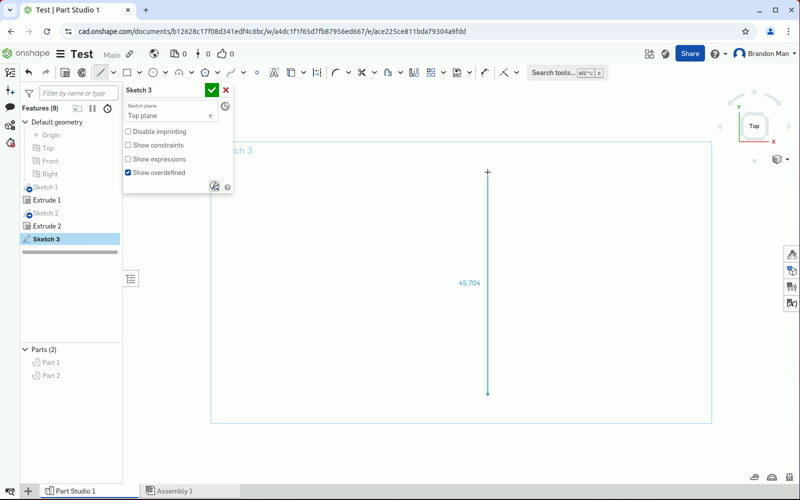
click(487, 171)
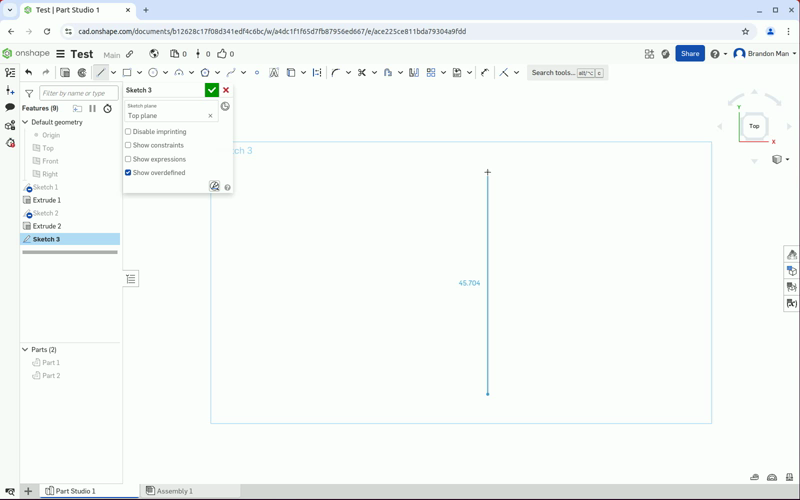
key_up(shift)
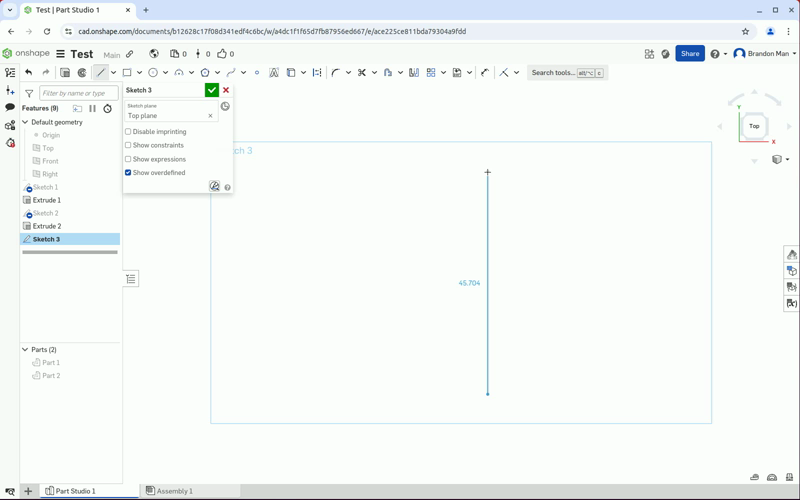
key(esc)
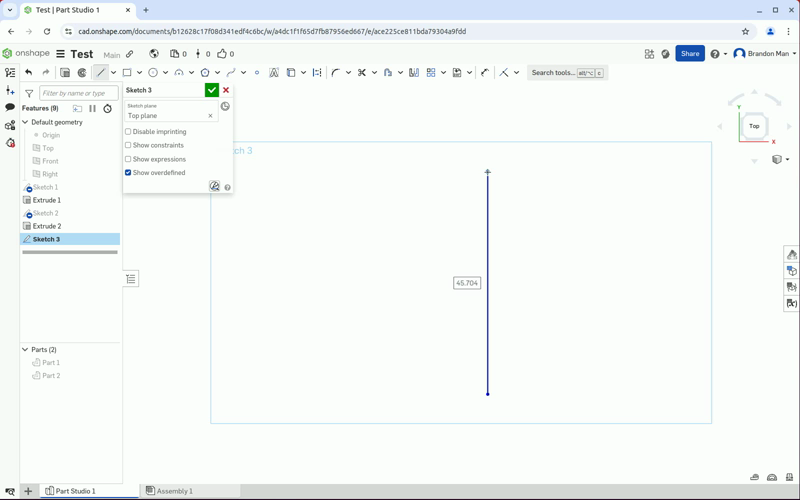
key(a)
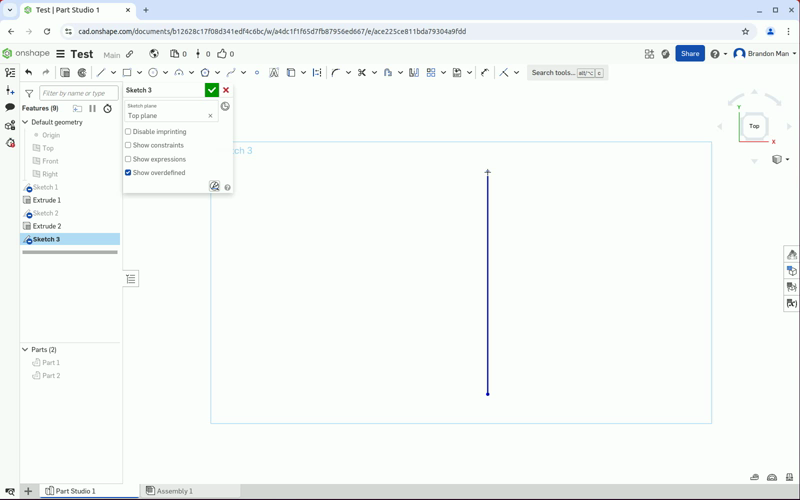
mouse_move(487, 171)
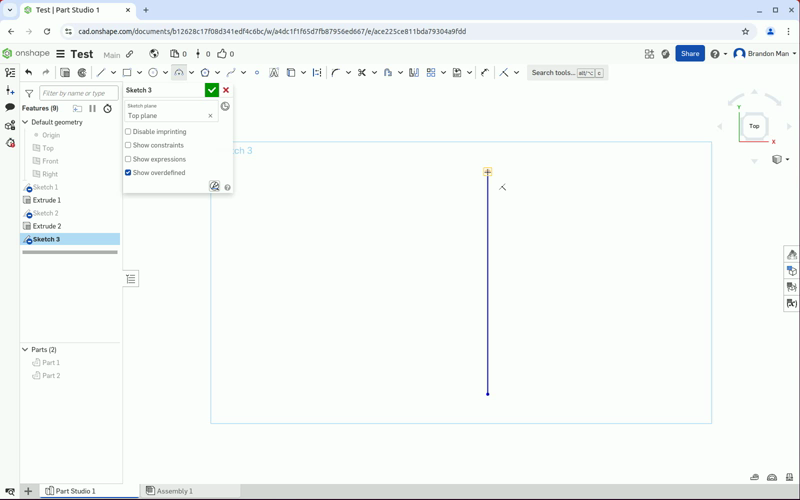
click(487, 171)
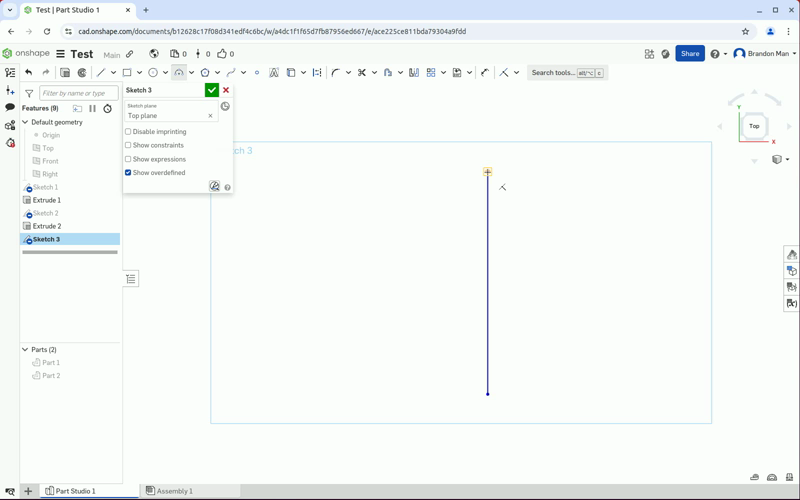
mouse_move(487, 394)
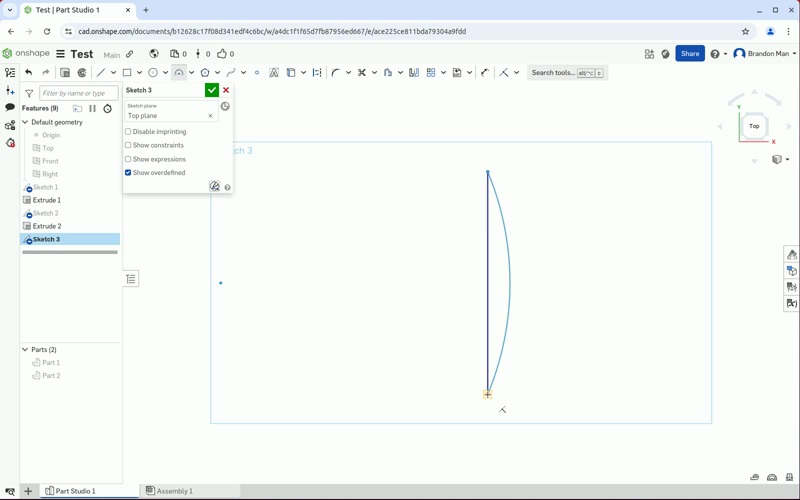
click(487, 394)
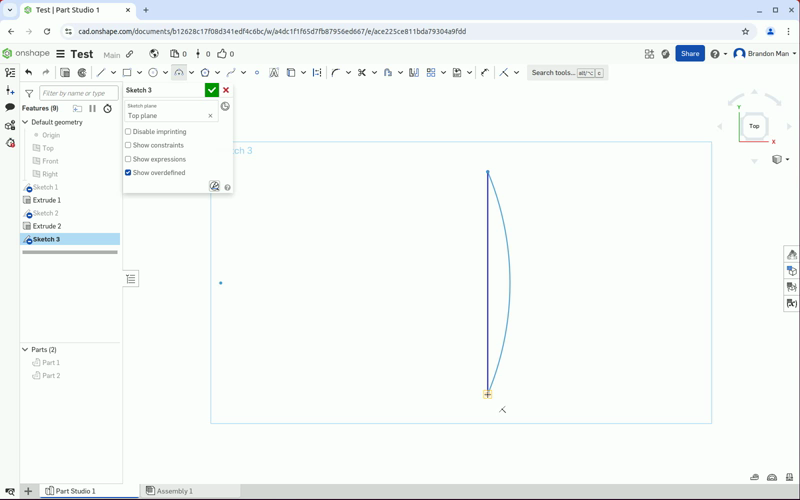
key_down(shift)
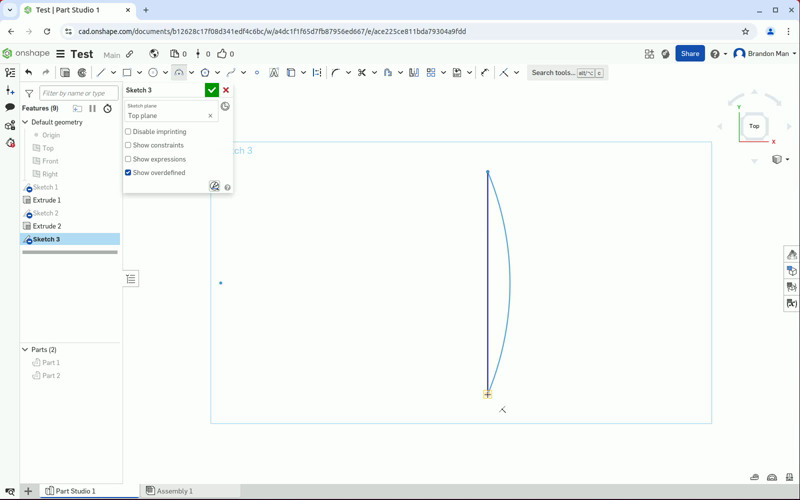
mouse_move(459, 282)
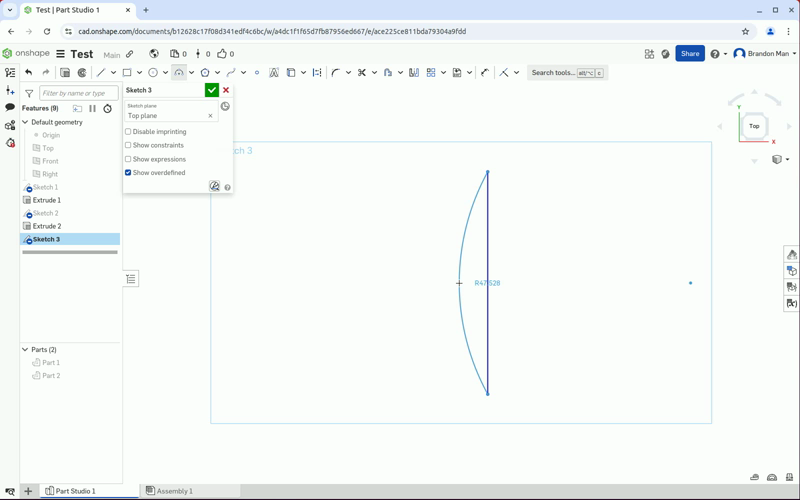
click(459, 282)
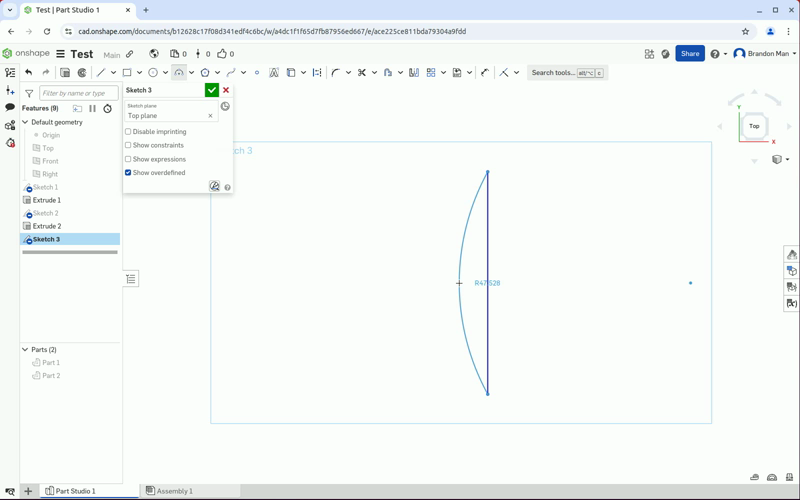
key_up(shift)
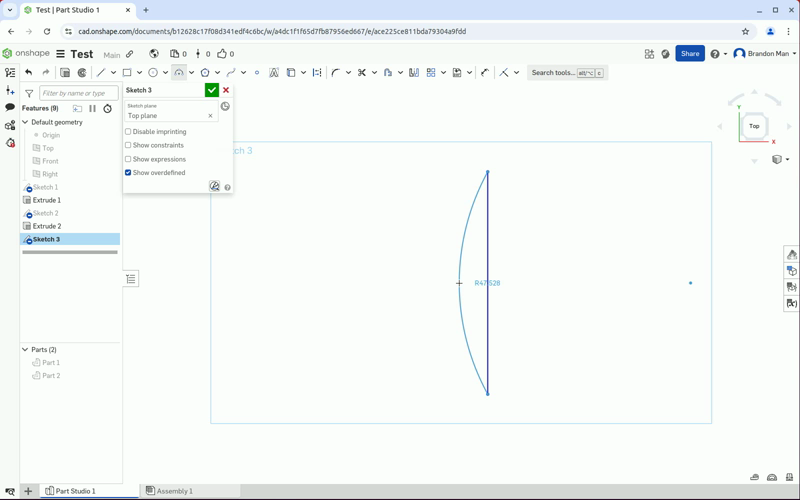
key(esc)
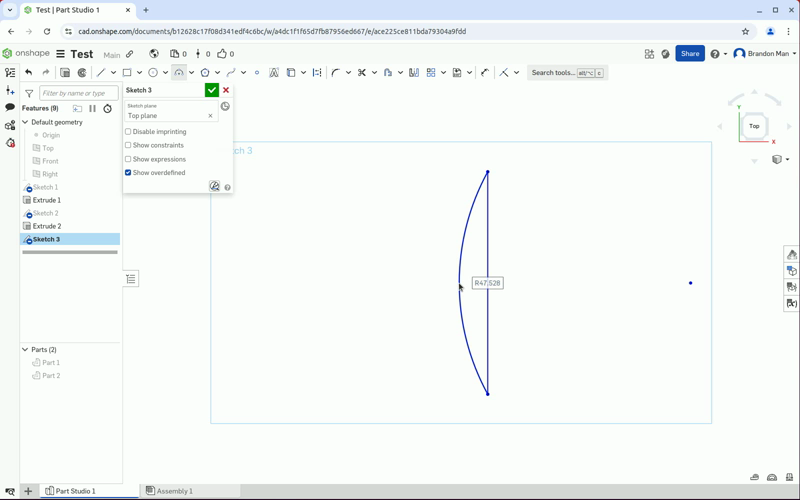
mouse_move(474, 212)
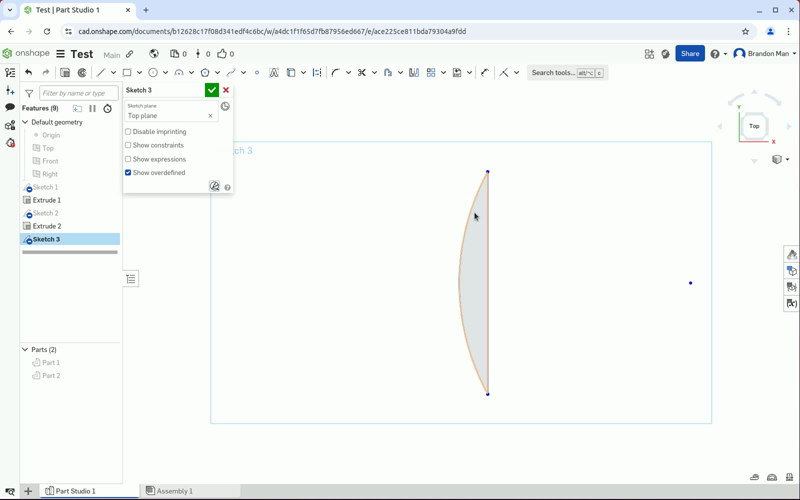
click(474, 212)
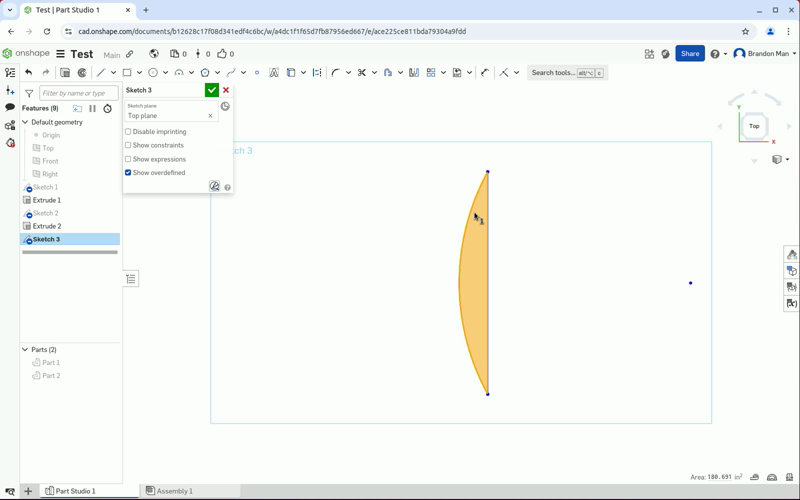
mouse_move(73, 352)
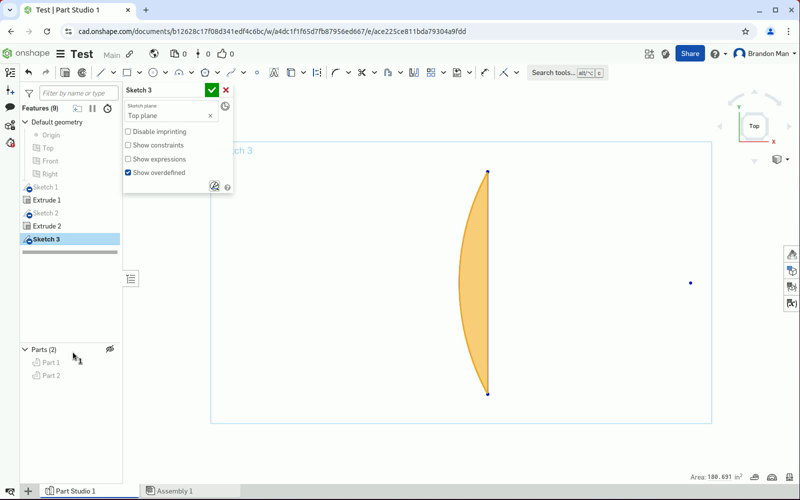
key(shift+y)
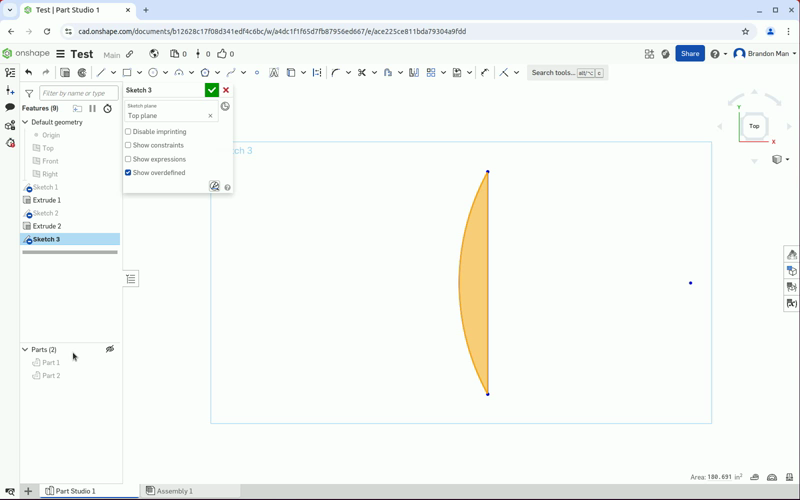
key(shift+e)
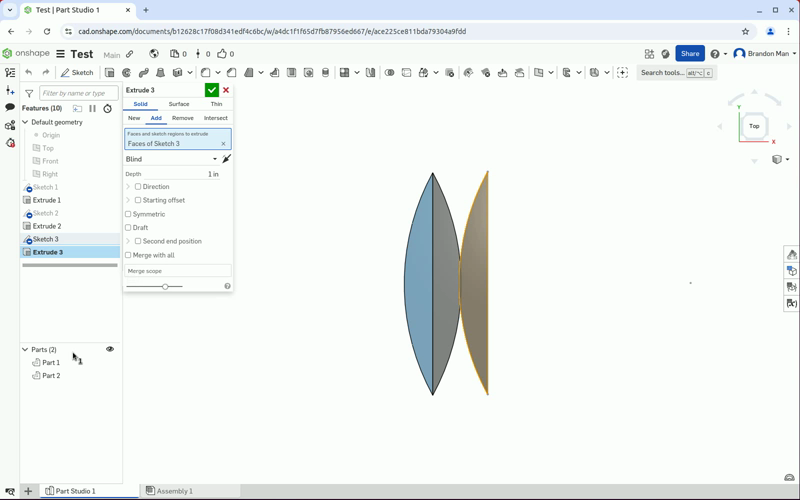
mouse_move(143, 106)
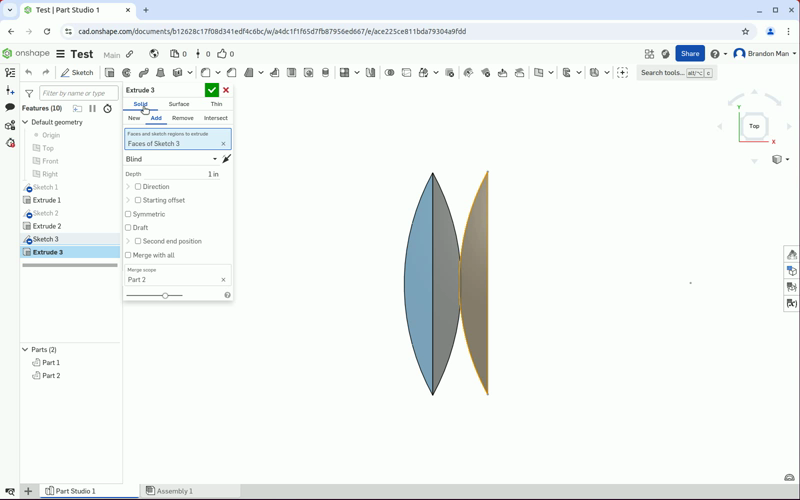
click(143, 106)
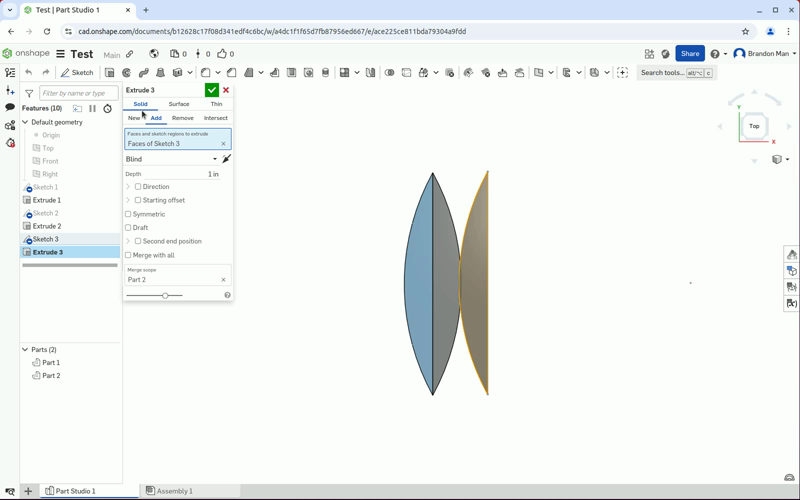
mouse_move(137, 120)
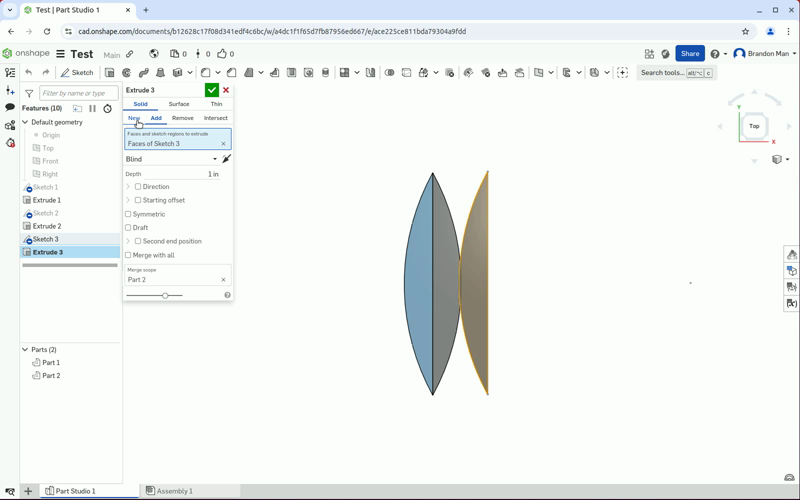
click(137, 120)
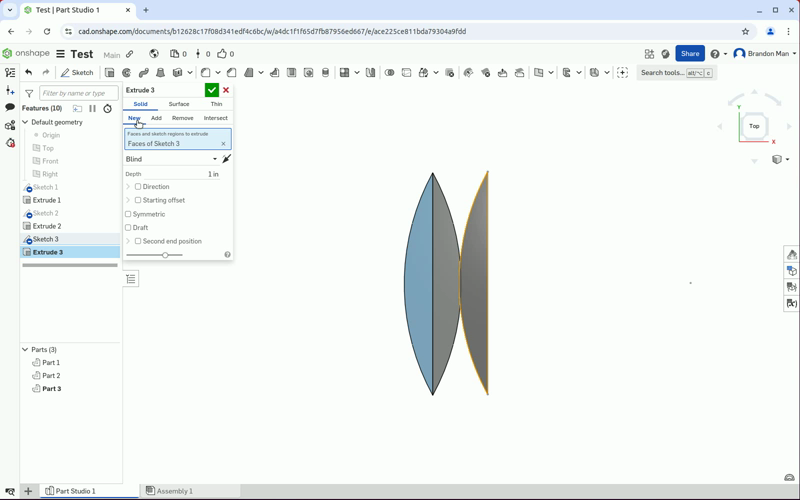
key(tab, 4)
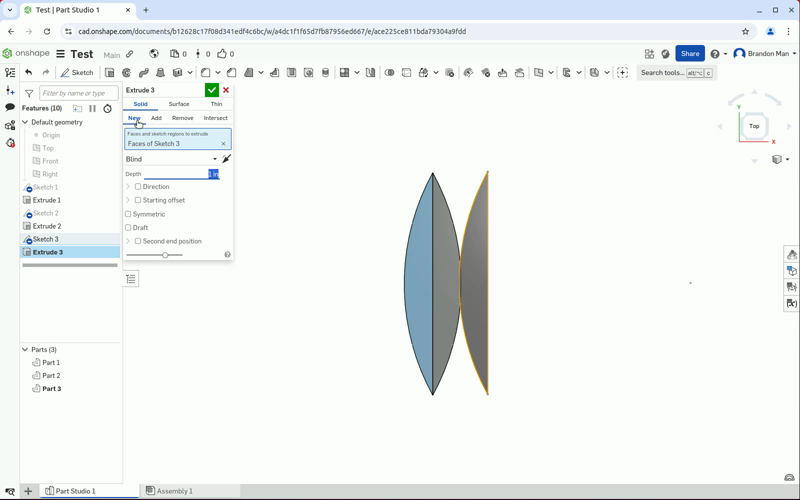
text(0.963)
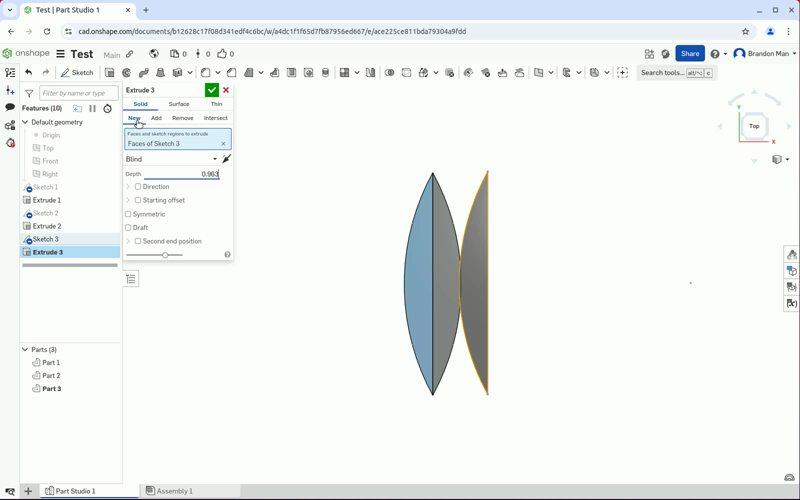
key(enter)
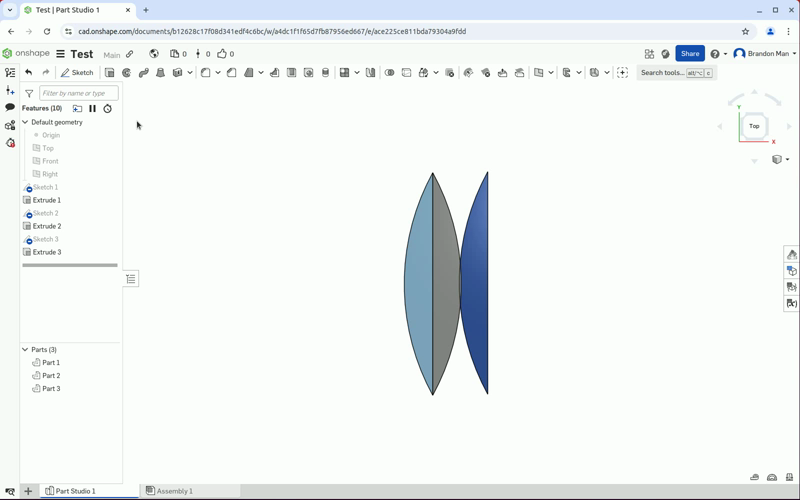
key(shift+h)
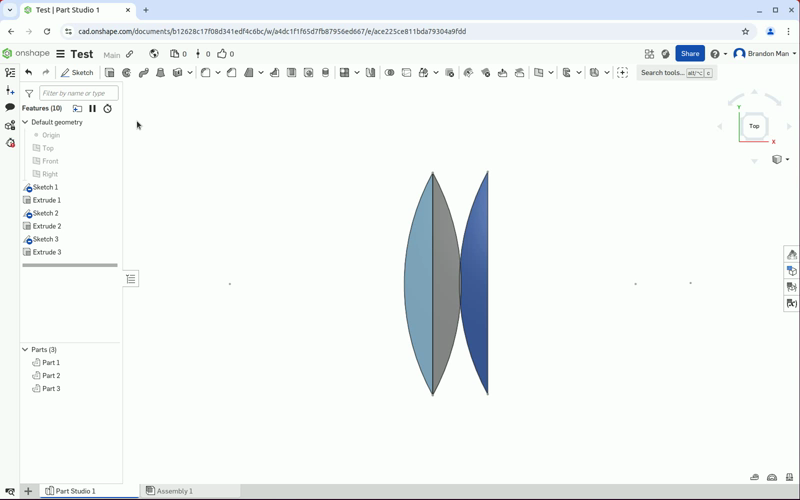
key(shift+h)
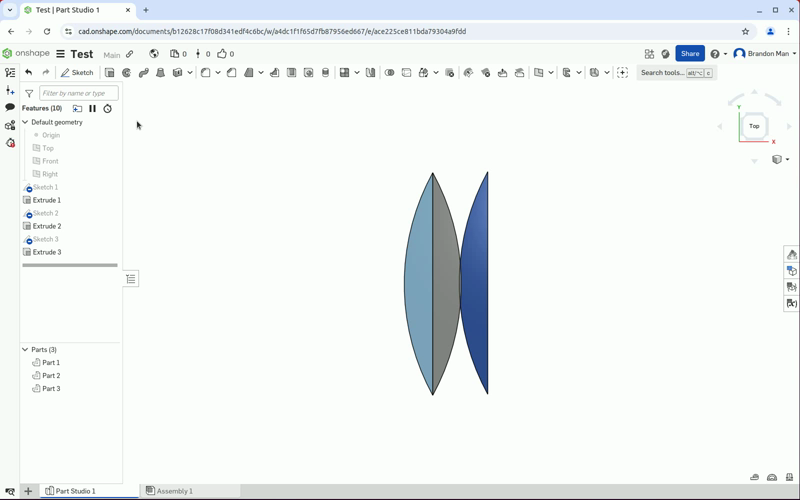
mouse_move(73, 189)
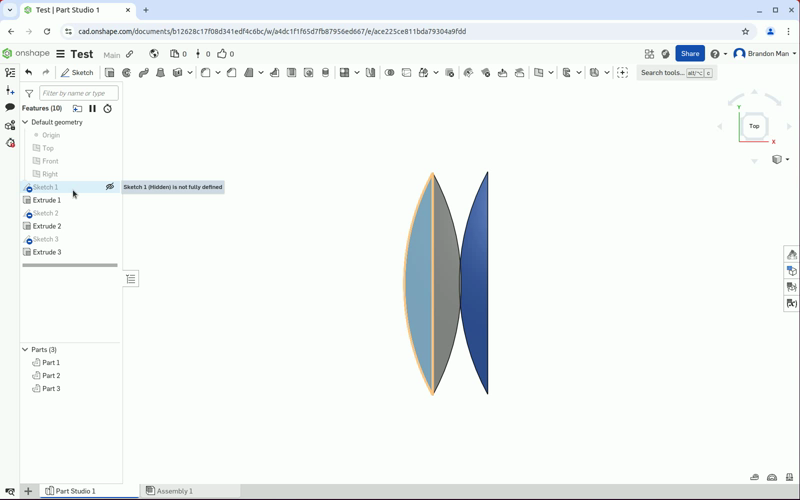
click(73, 189)
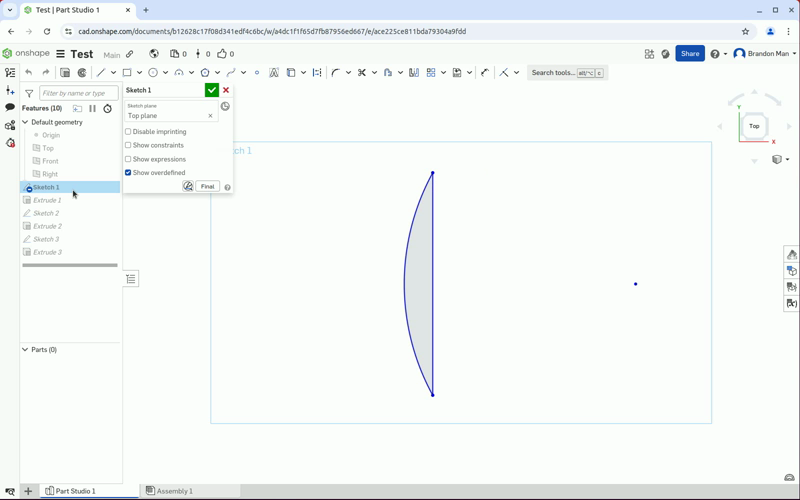
mouse_move(229, 92)
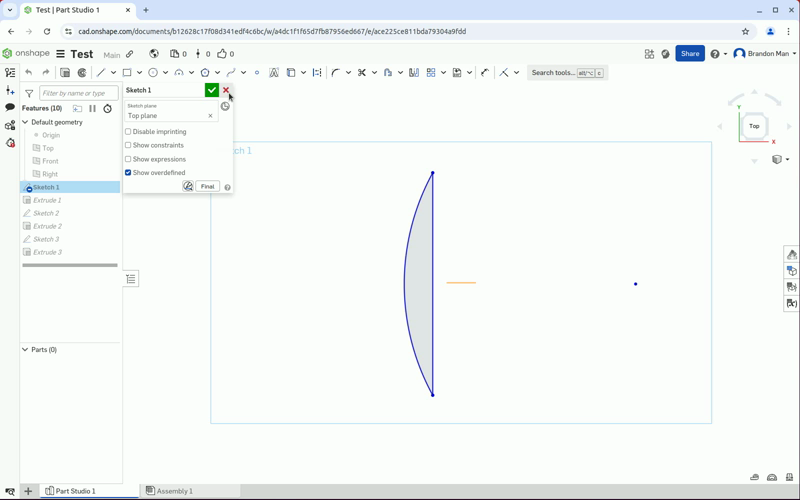
click(229, 92)
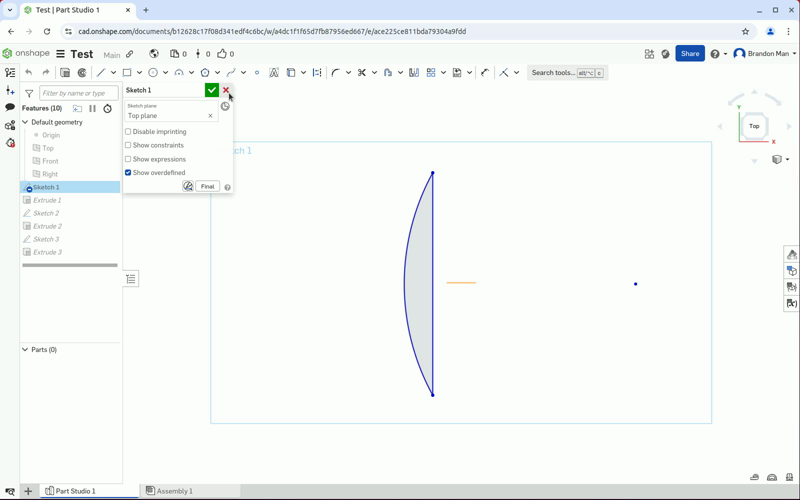
key(shift+s)
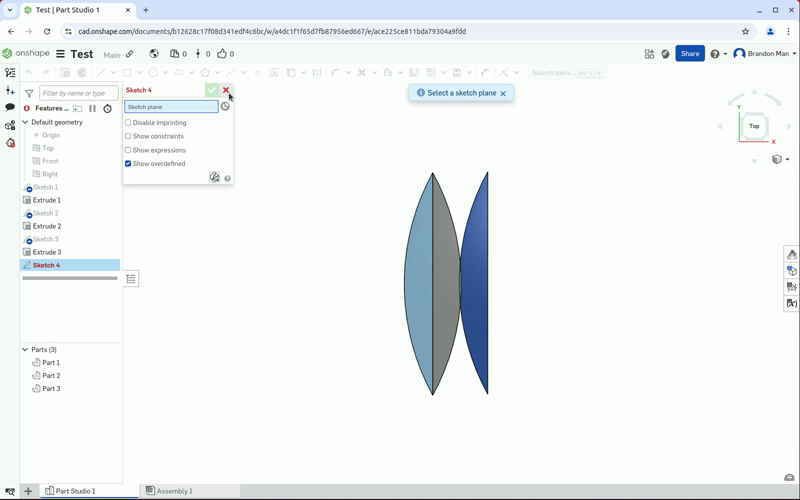
mouse_move(73, 150)
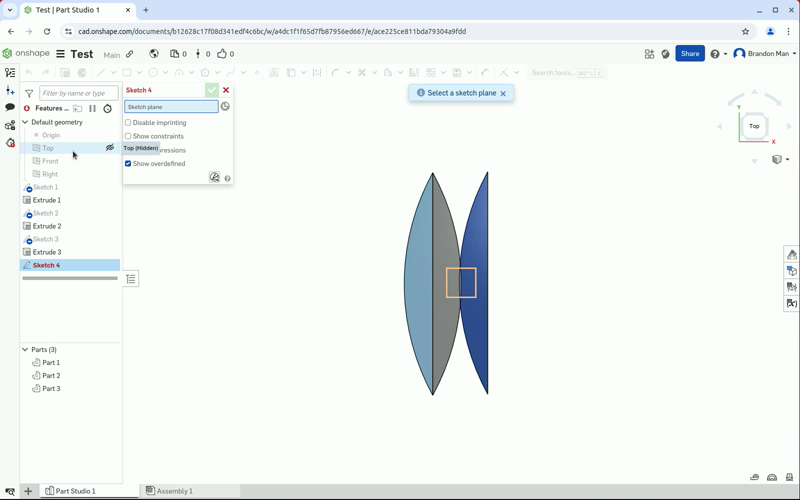
click(73, 150)
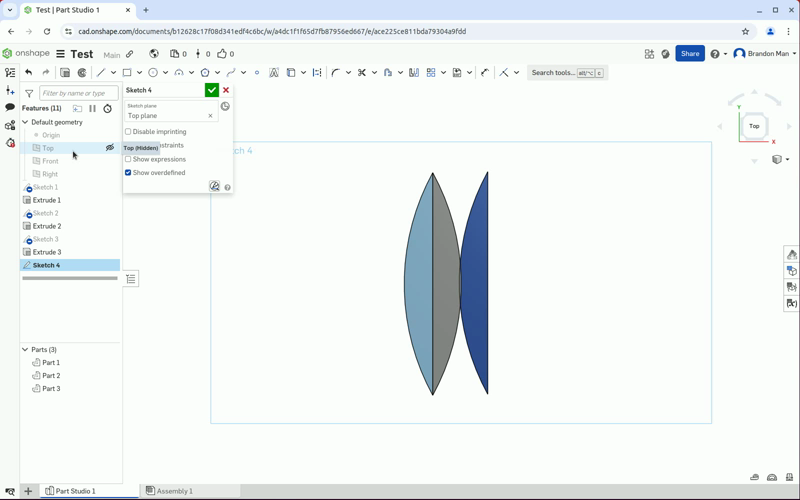
mouse_move(73, 352)
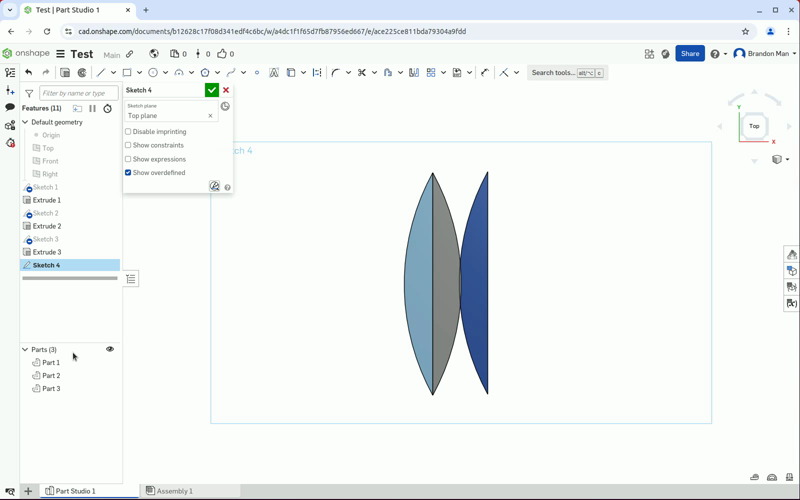
key(y)
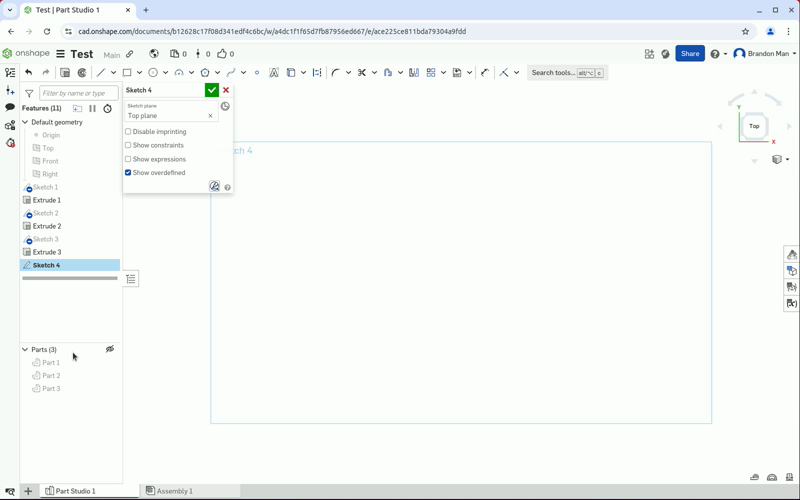
key(a)
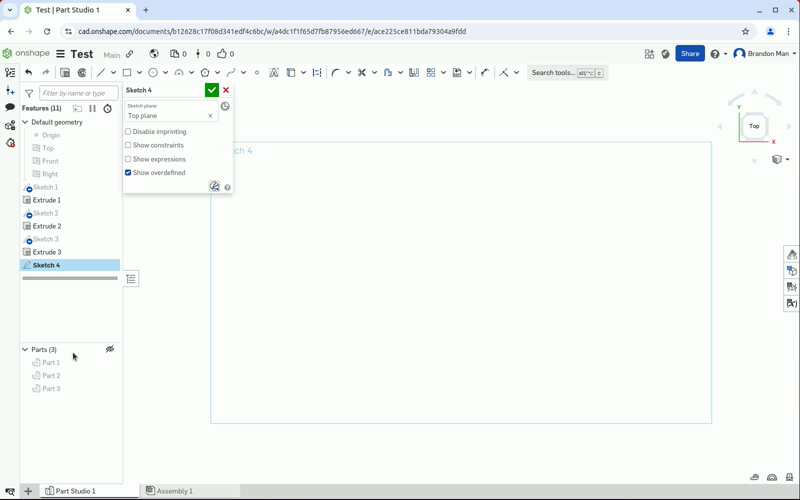
key_down(shift)
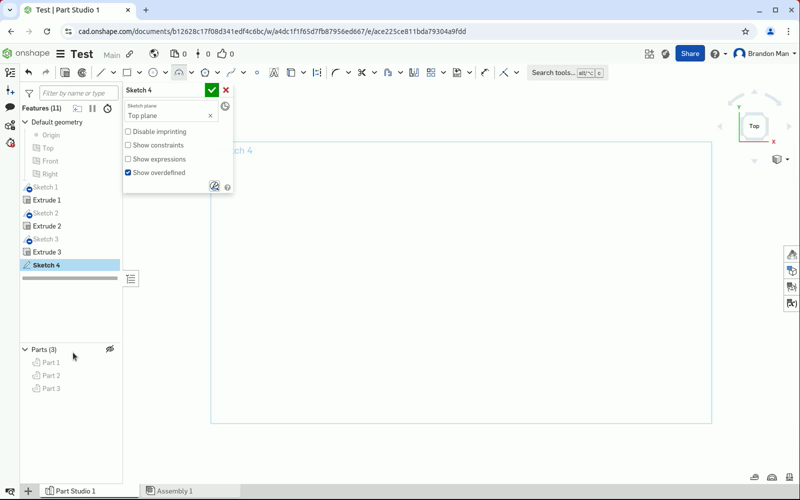
mouse_move(543, 394)
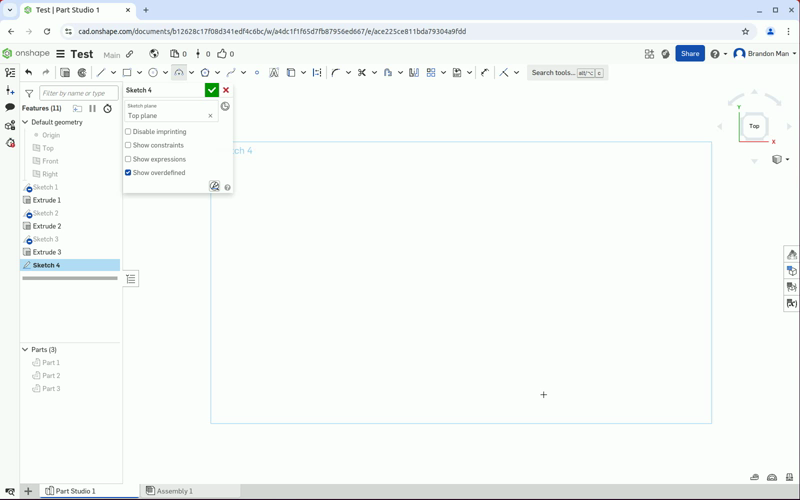
click(543, 394)
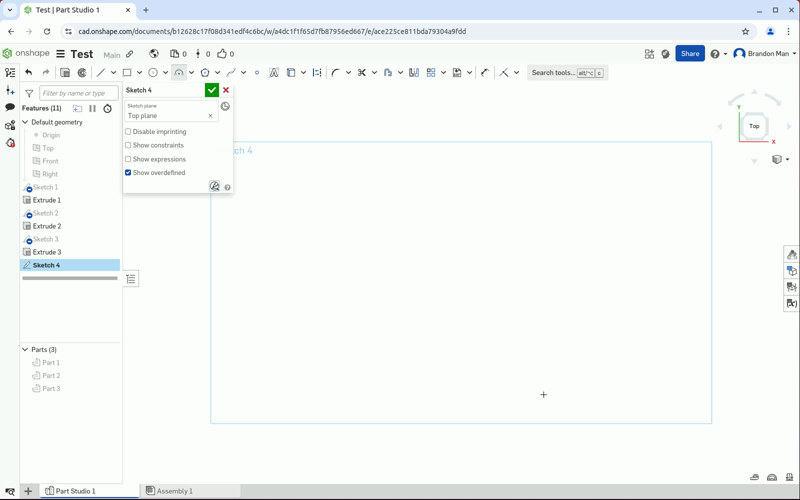
key_up(shift)
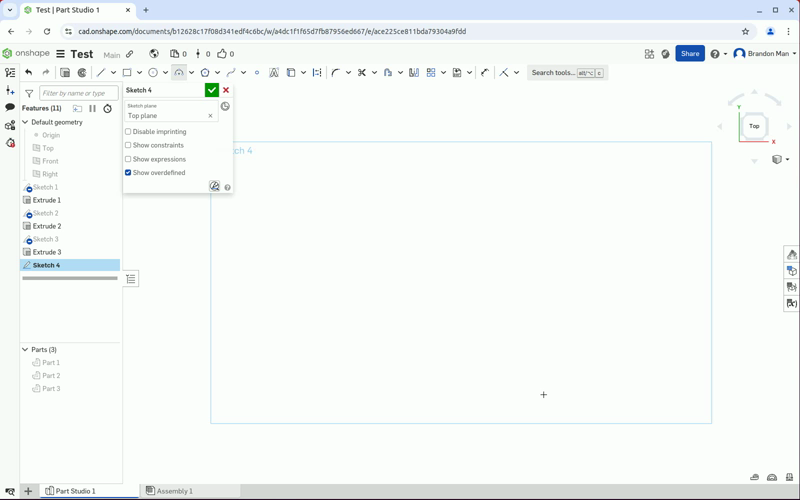
key_down(shift)
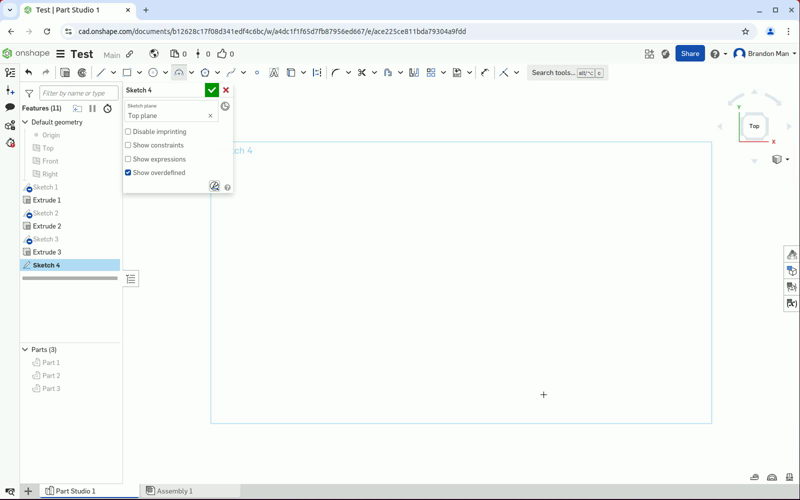
mouse_move(543, 171)
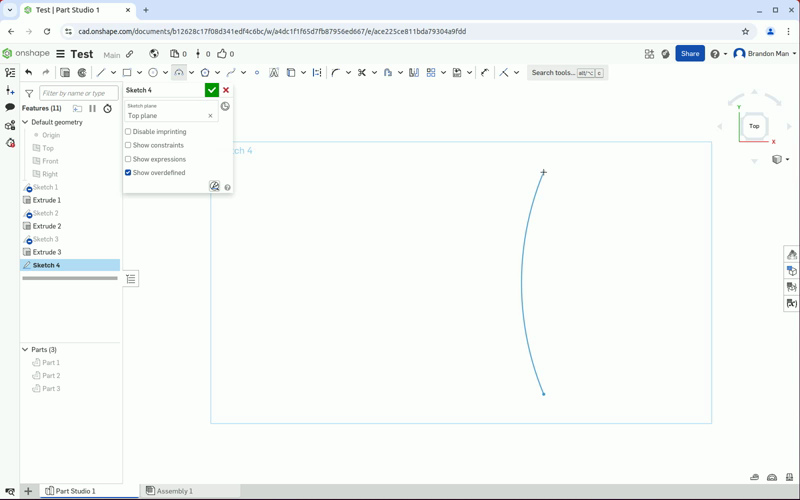
click(543, 171)
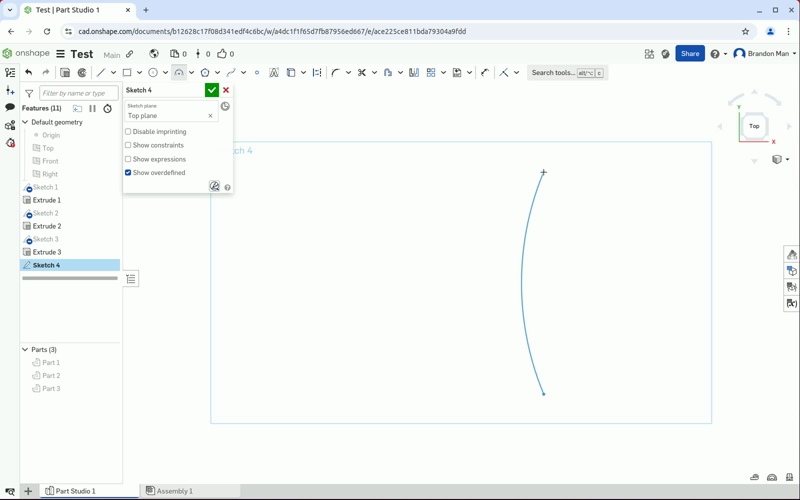
mouse_move(572, 282)
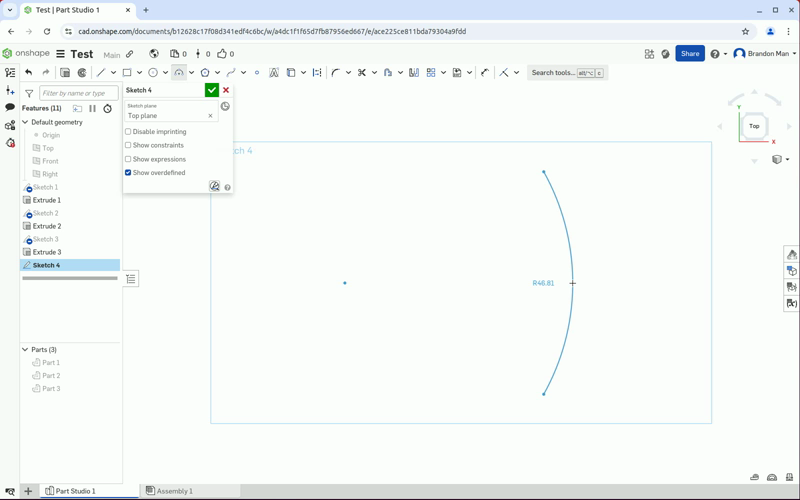
click(572, 282)
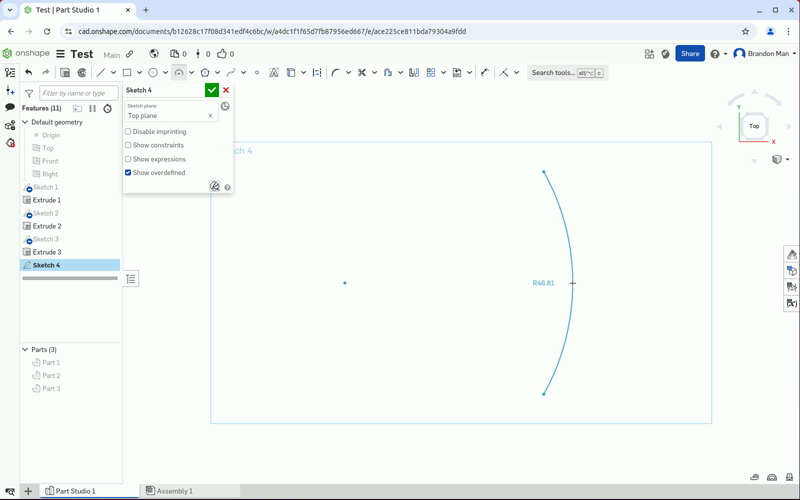
key_up(shift)
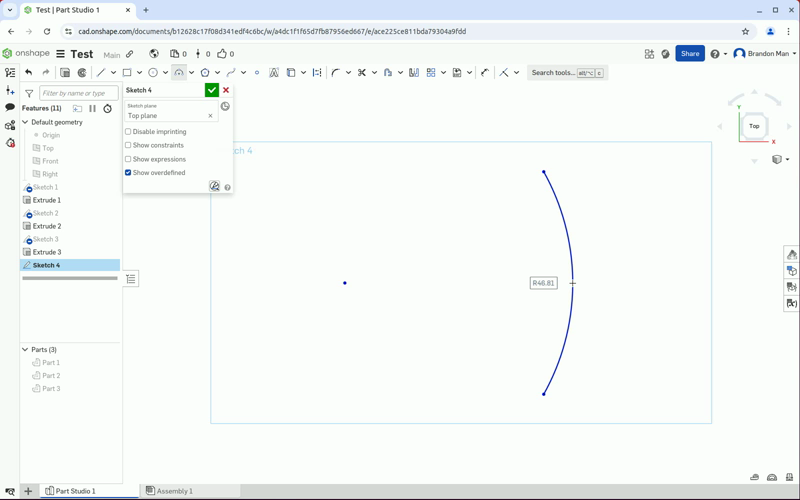
key(esc)
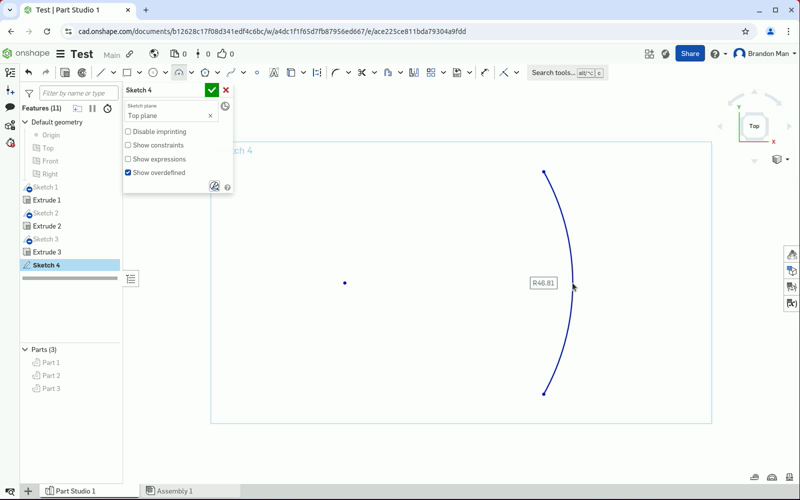
key(l)
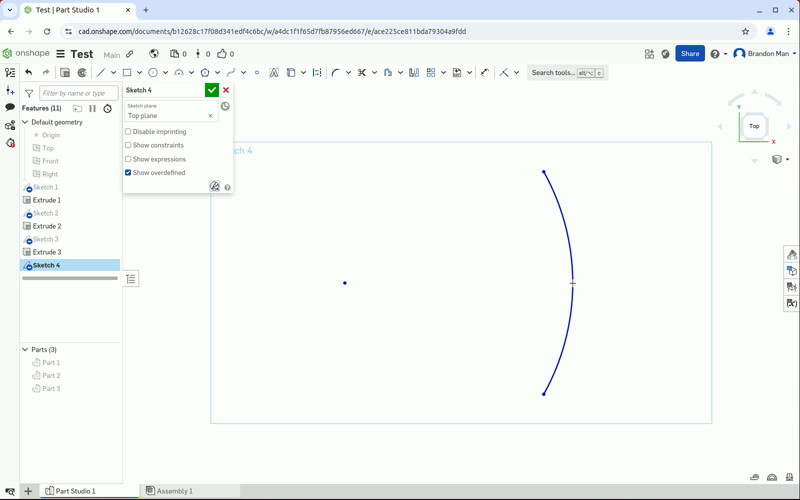
mouse_move(543, 171)
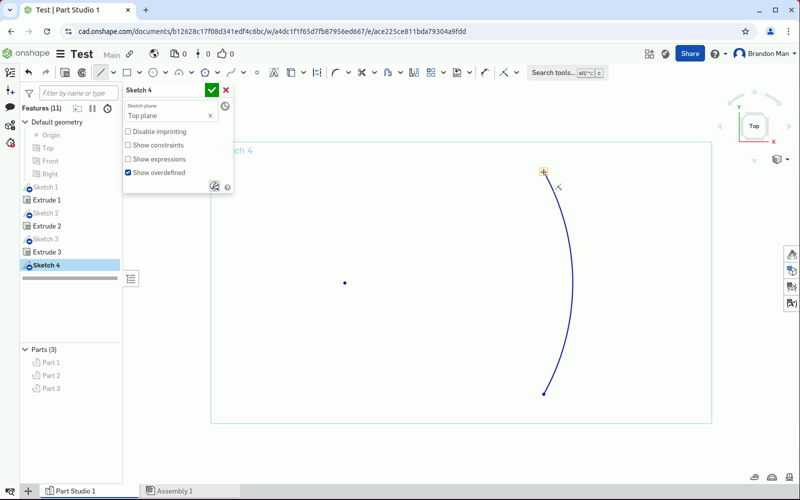
click(543, 171)
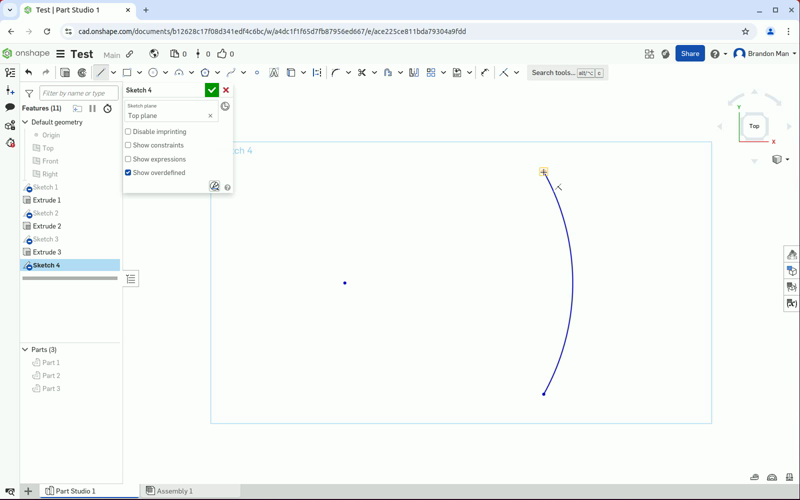
key_down(shift)
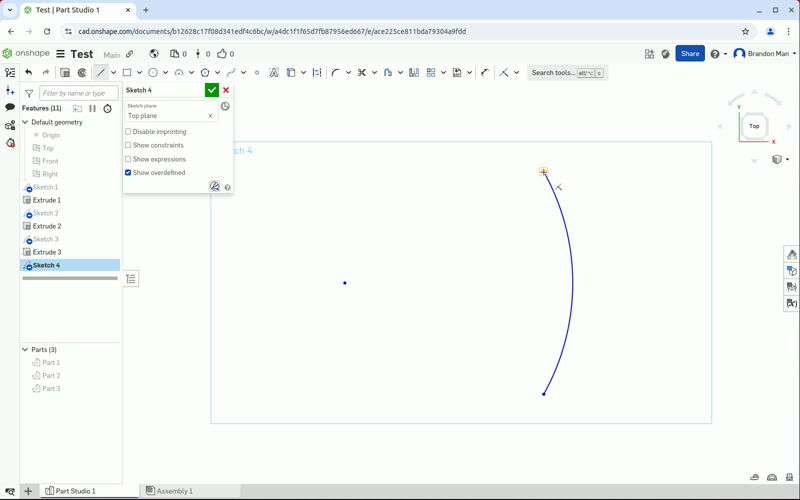
mouse_move(543, 394)
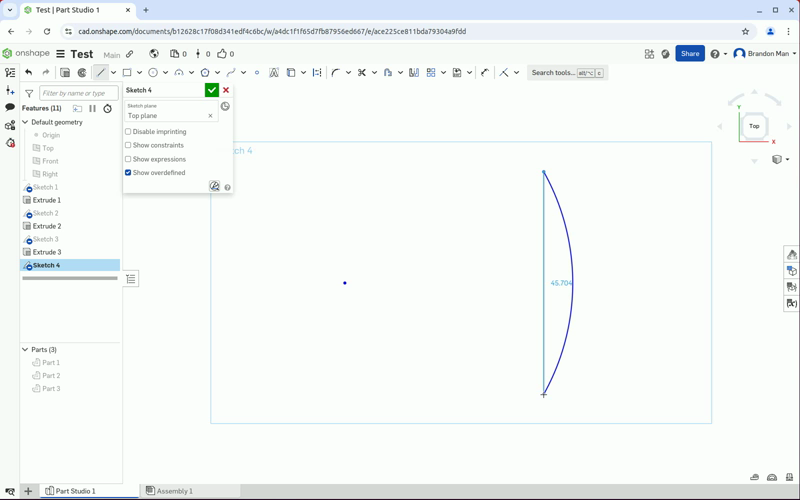
key_up(shift)
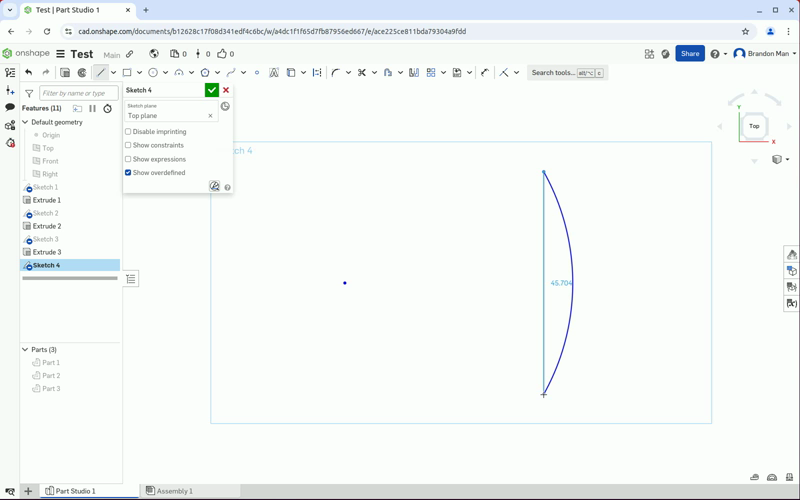
click(543, 394)
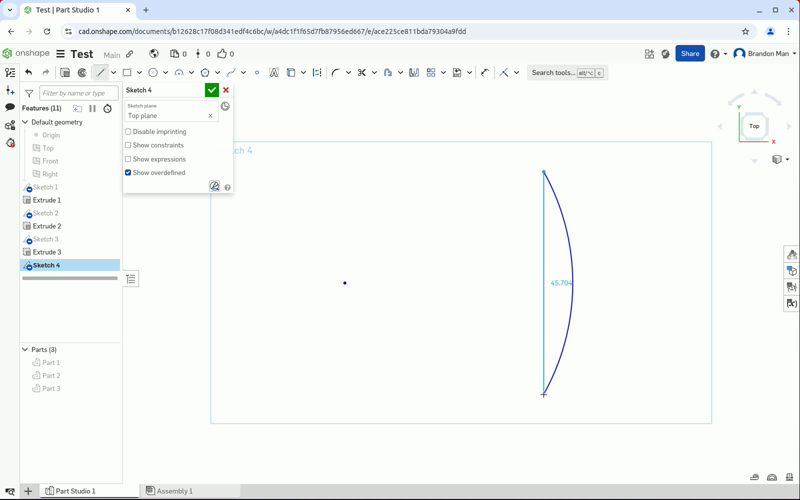
key(esc)
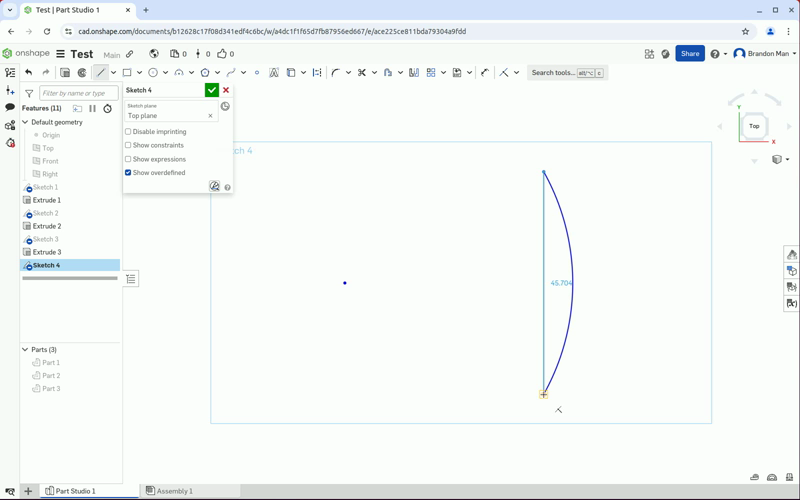
mouse_move(549, 336)
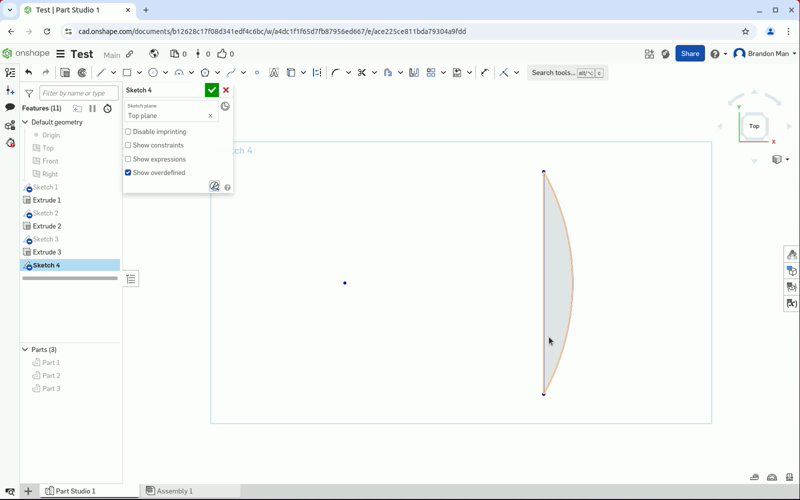
click(549, 336)
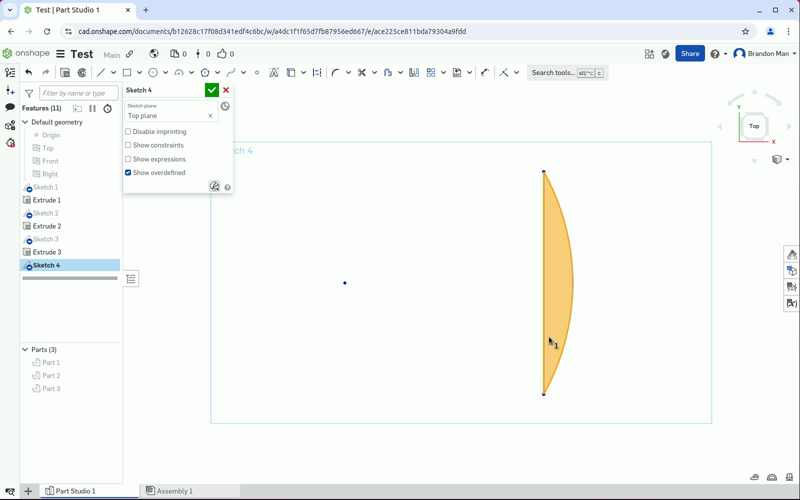
mouse_move(73, 352)
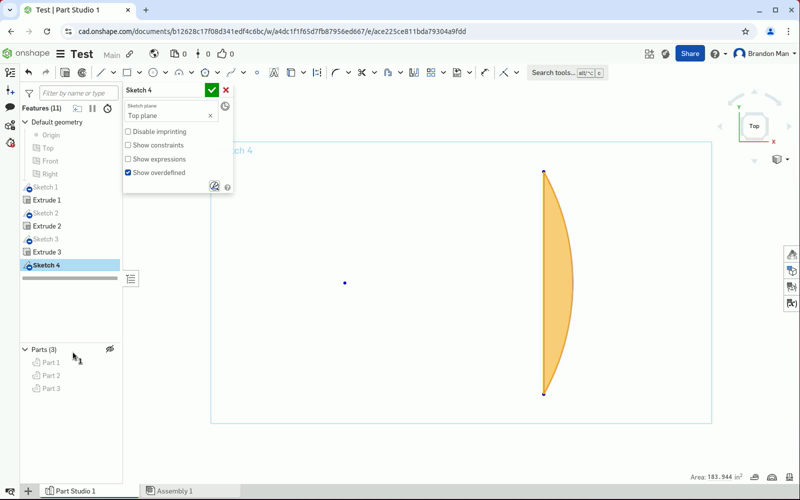
key(shift+y)
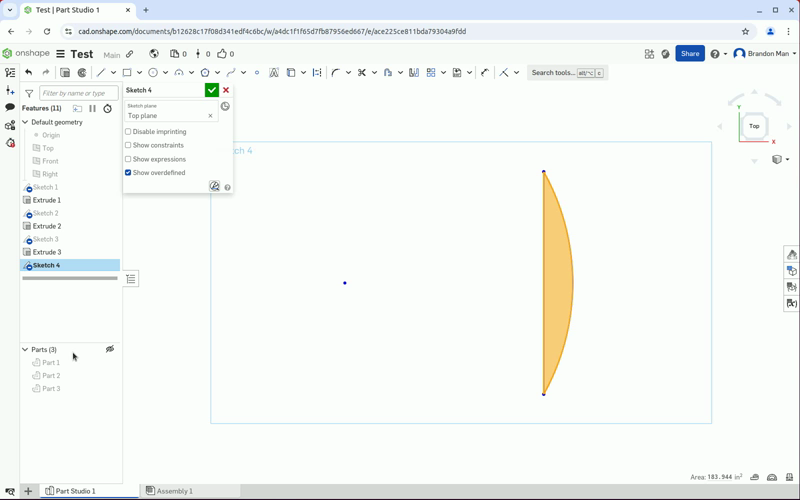
key(shift+e)
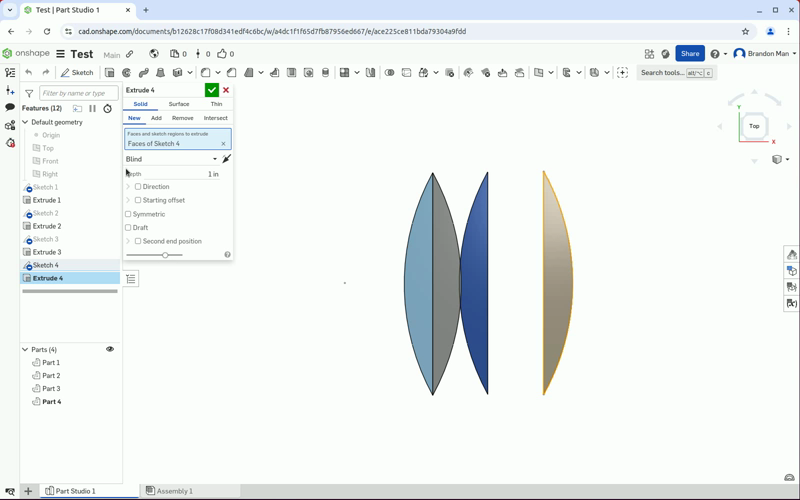
mouse_move(143, 106)
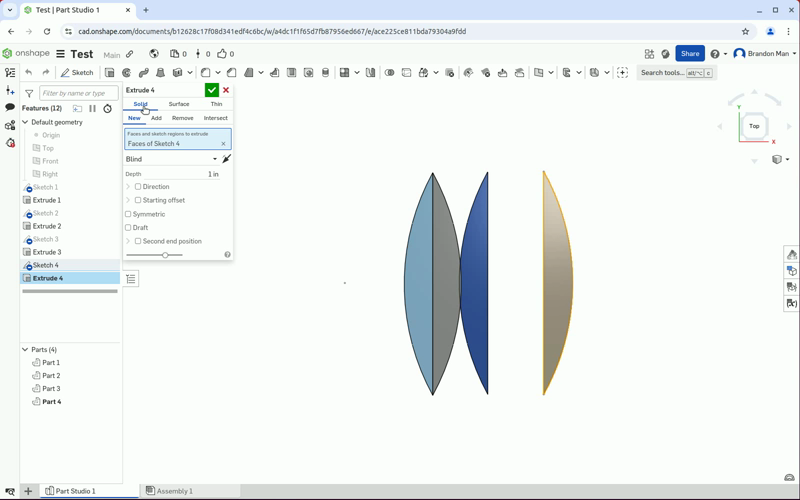
click(143, 106)
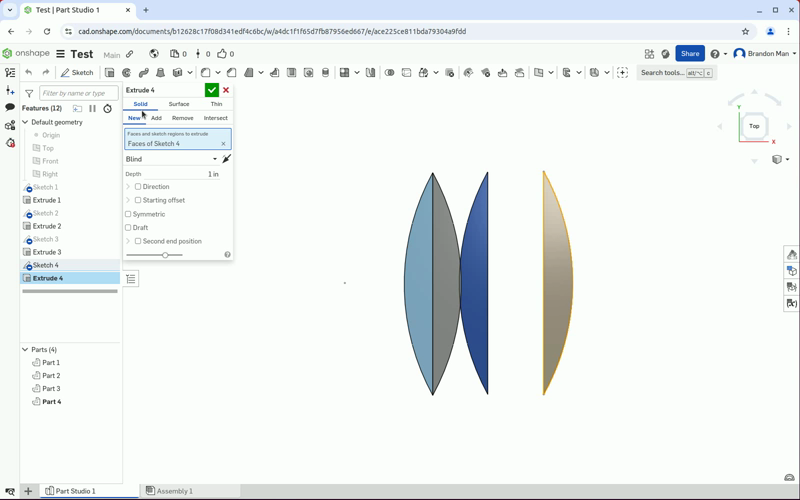
mouse_move(137, 120)
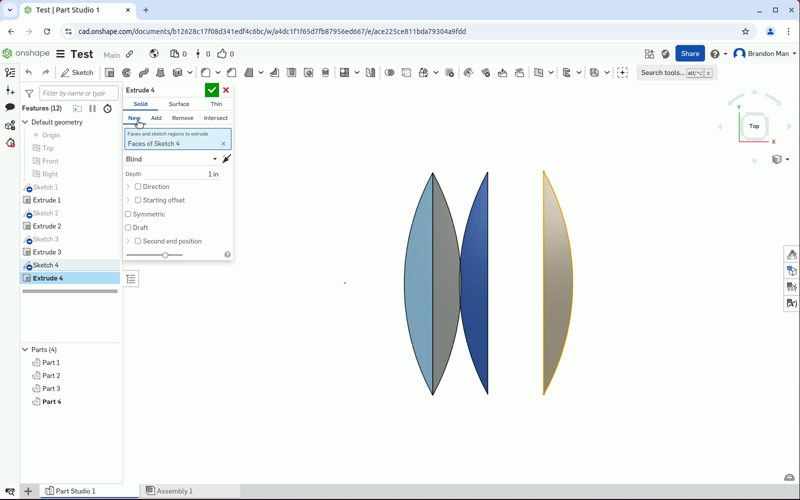
click(137, 120)
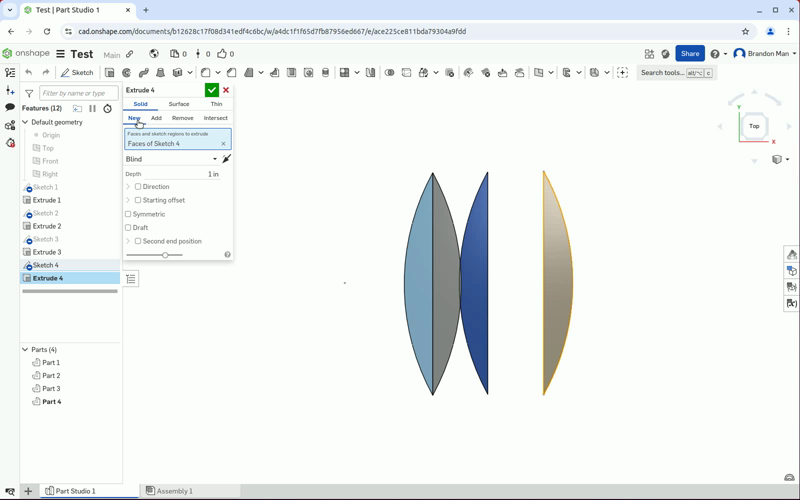
key(tab, 4)
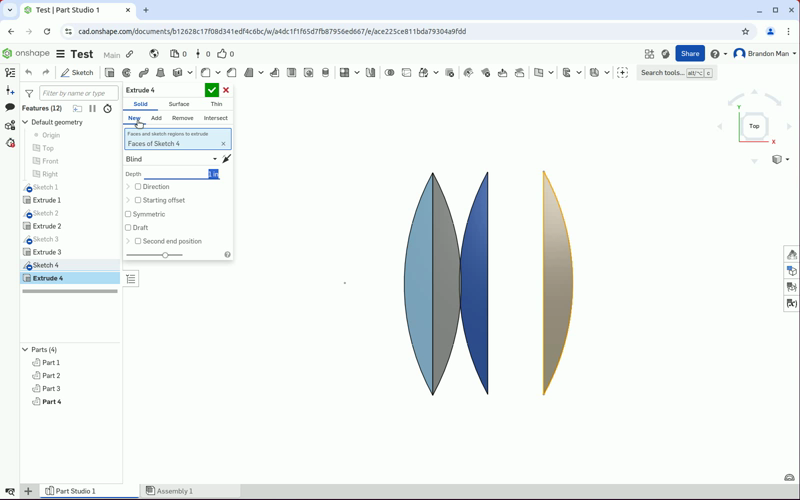
text(0.963)
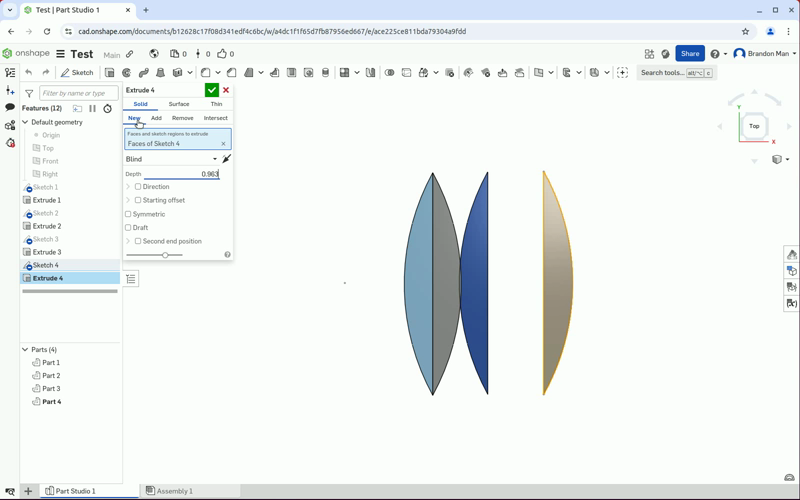
key(enter)
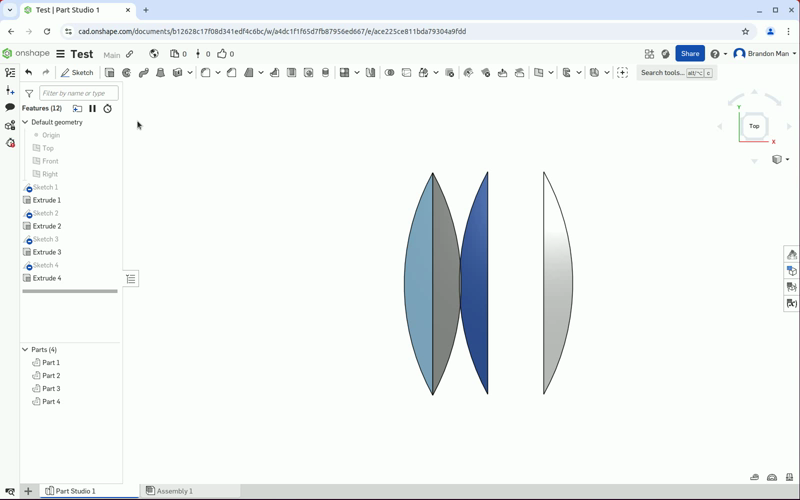
key(shift+h)
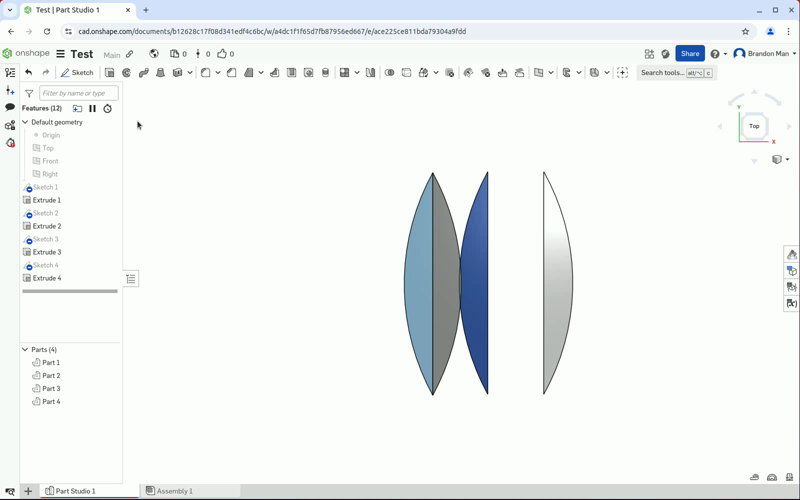
key(shift+h)
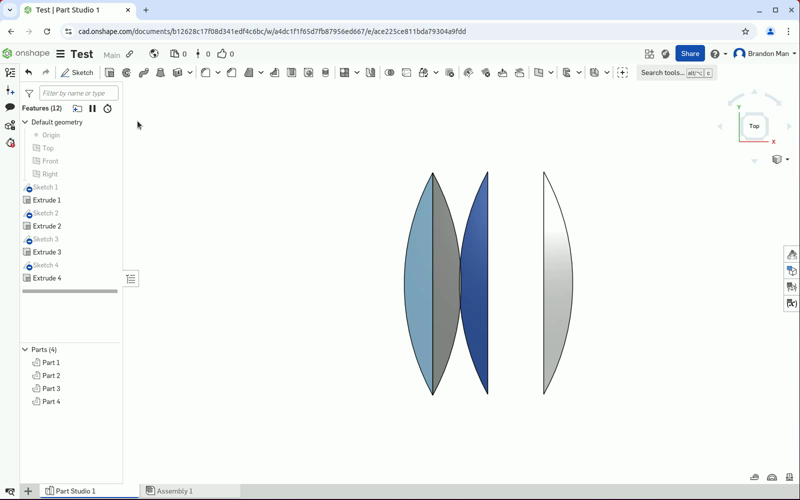
mouse_move(73, 189)
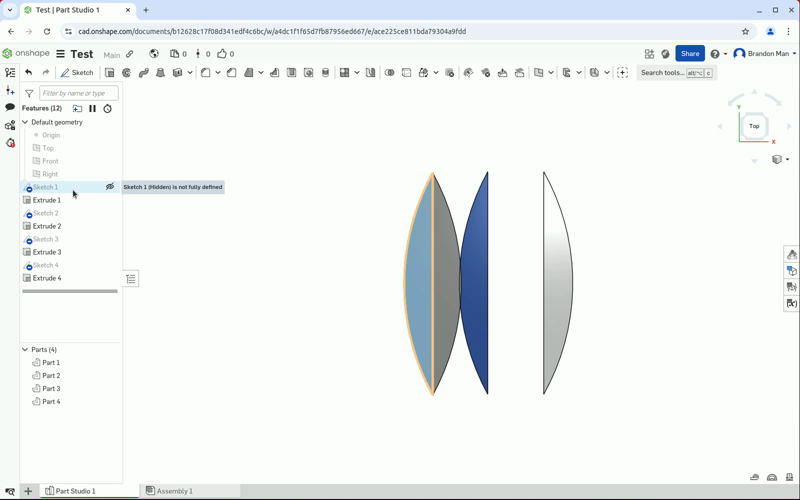
click(73, 189)
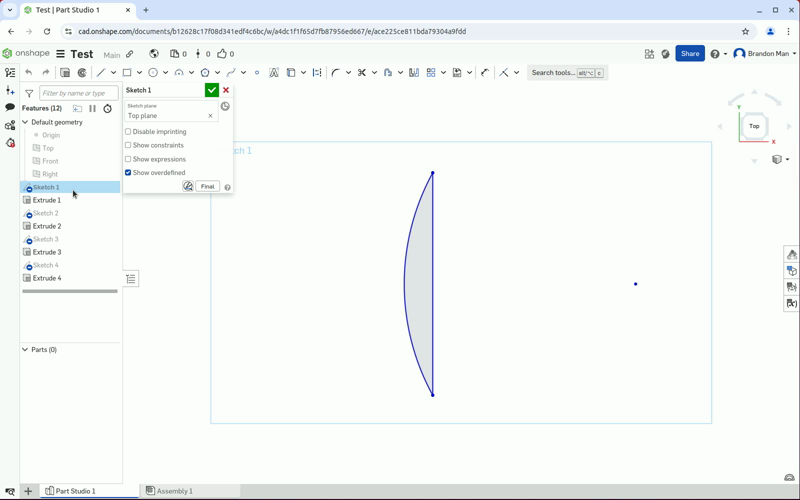
mouse_move(229, 92)
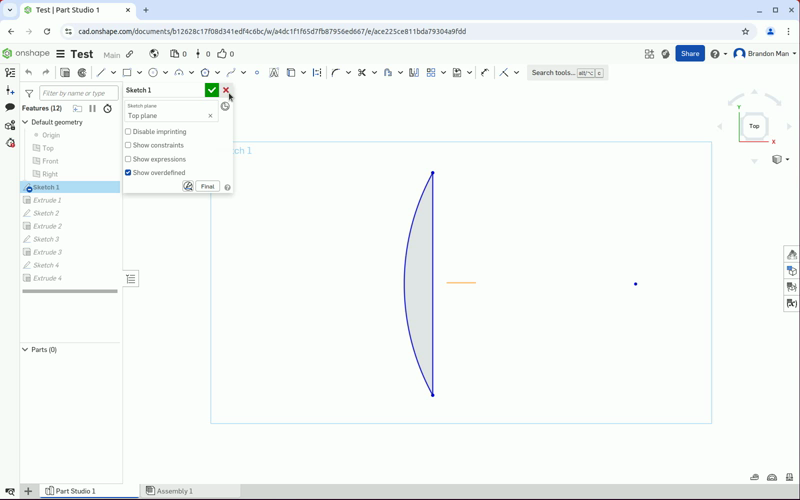
click(229, 92)
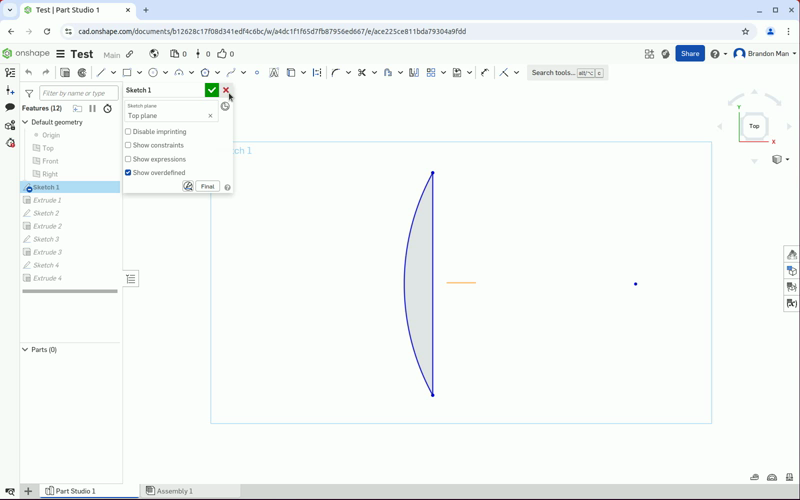
key(shift+s)
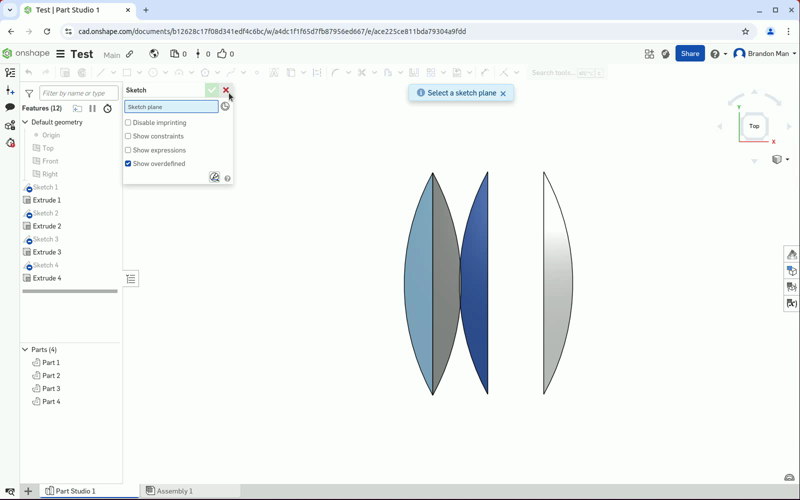
mouse_move(73, 150)
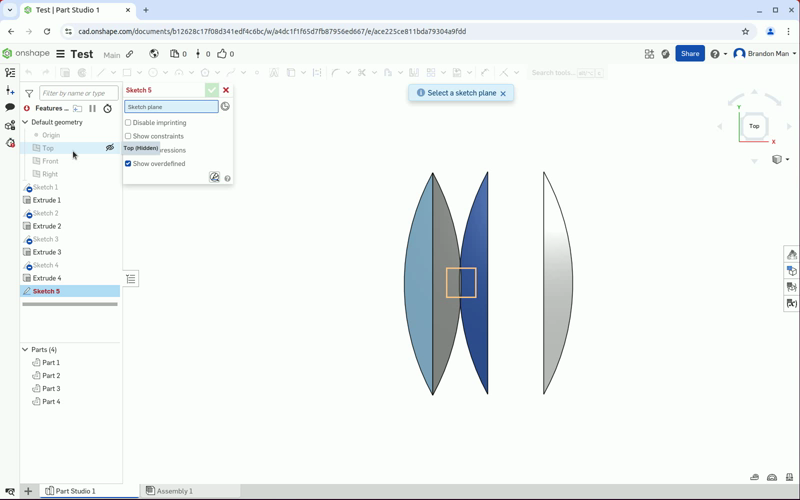
click(73, 150)
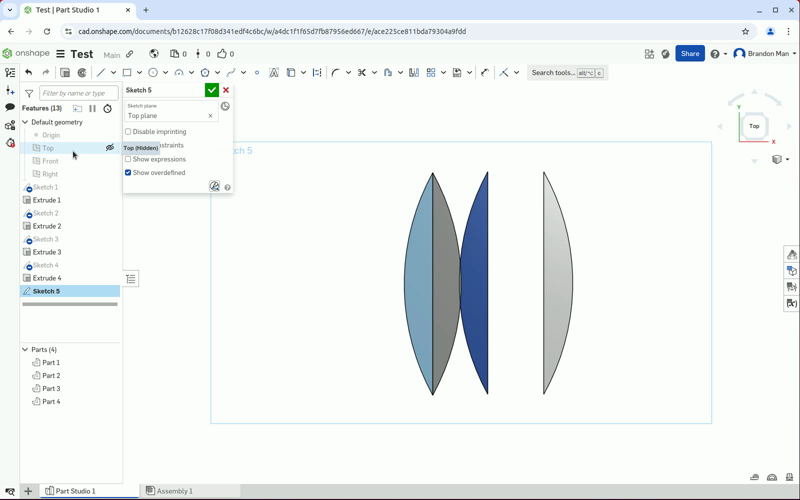
mouse_move(73, 352)
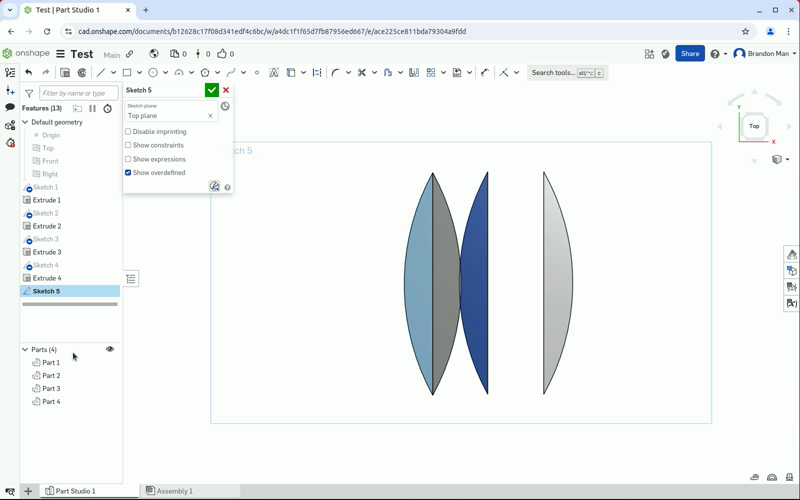
key(y)
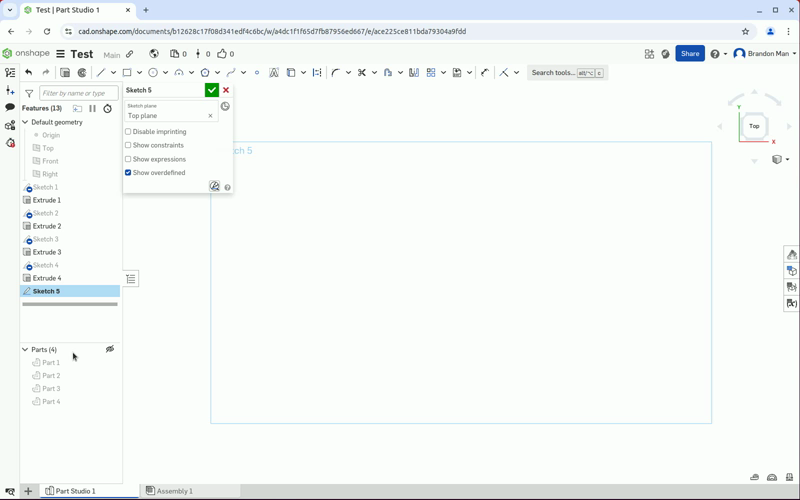
key(a)
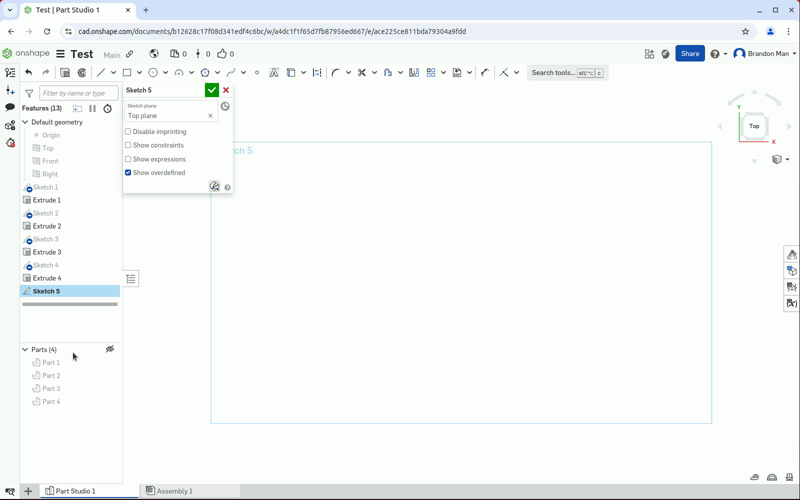
key_down(shift)
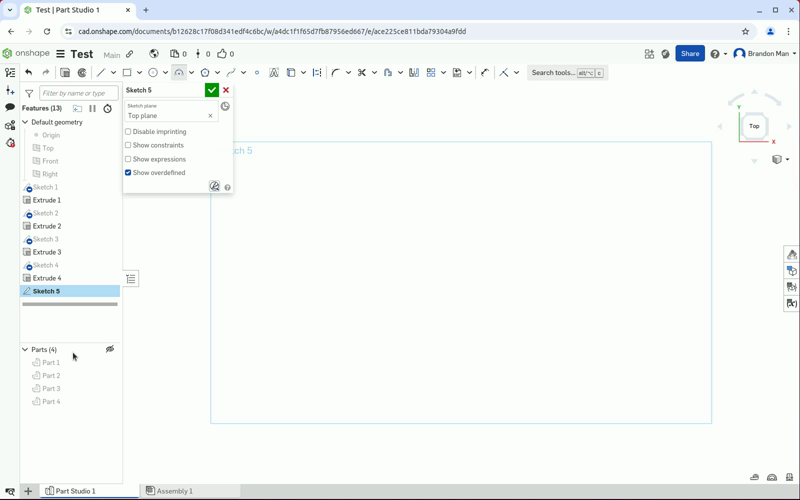
mouse_move(487, 394)
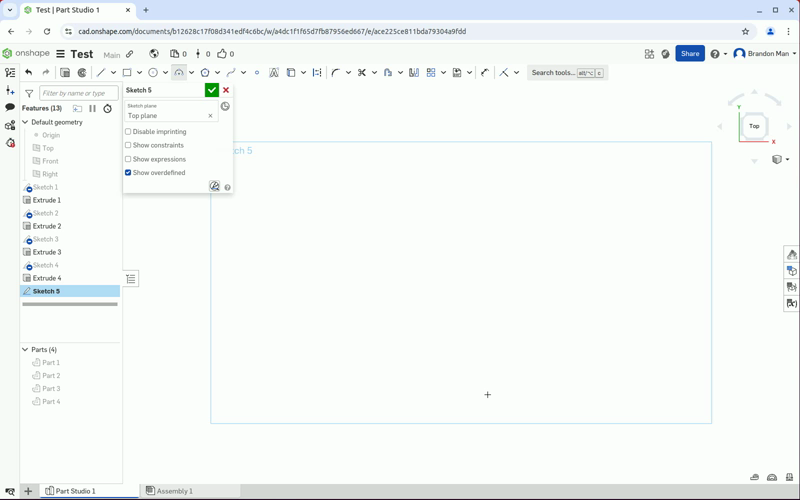
click(487, 394)
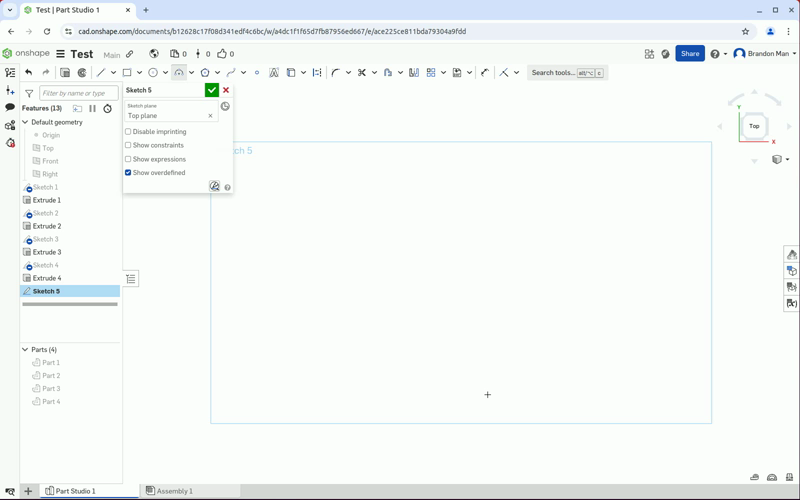
key_up(shift)
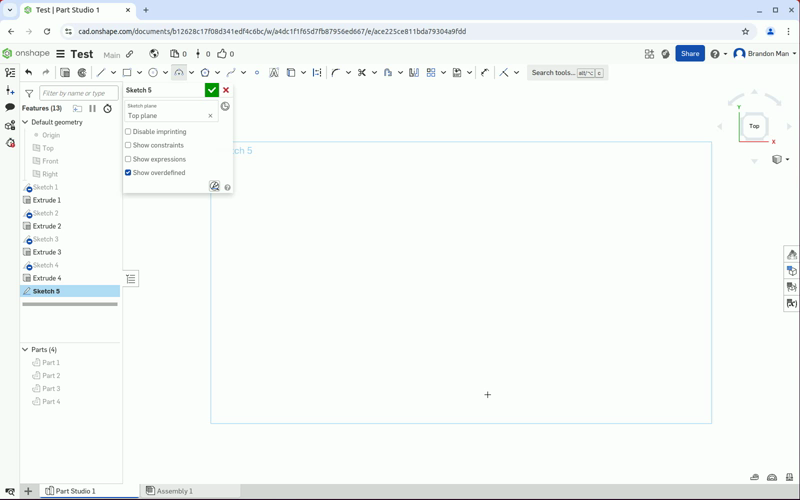
key_down(shift)
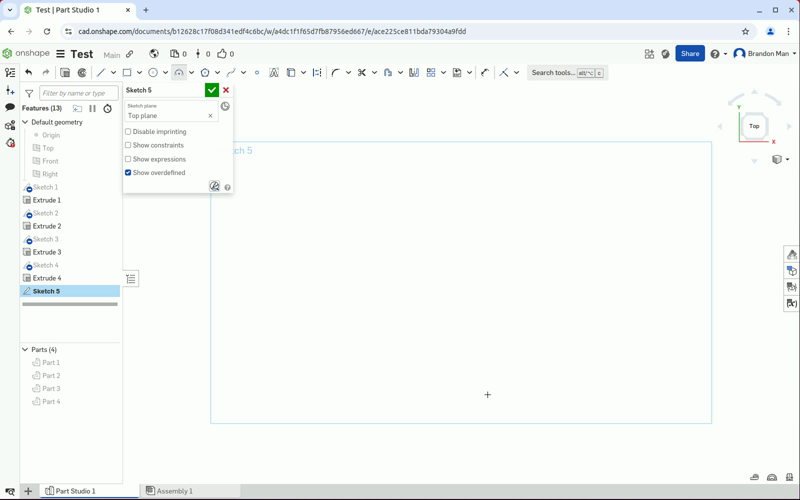
mouse_move(516, 305)
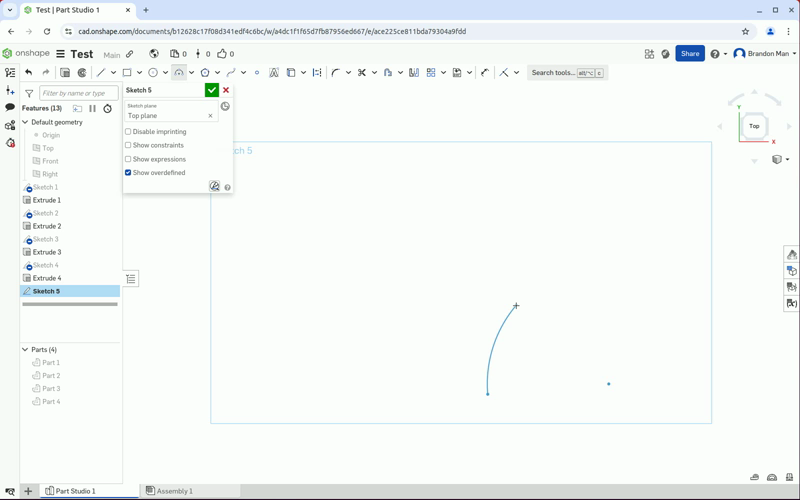
click(516, 305)
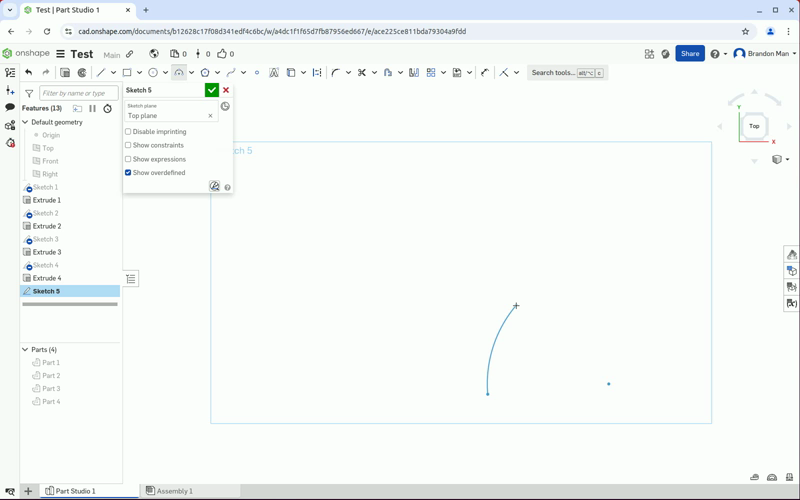
mouse_move(506, 351)
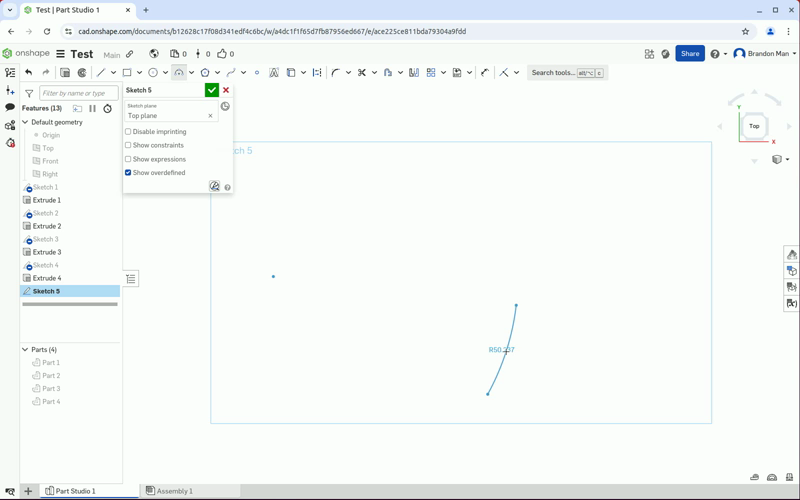
click(506, 351)
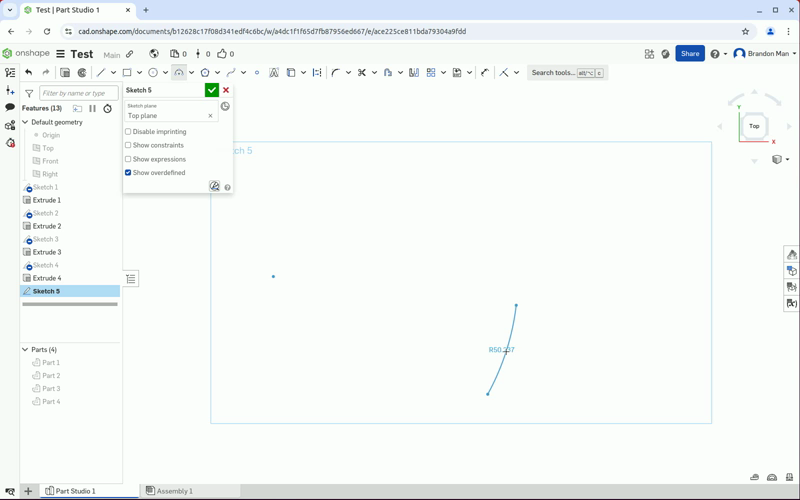
key_up(shift)
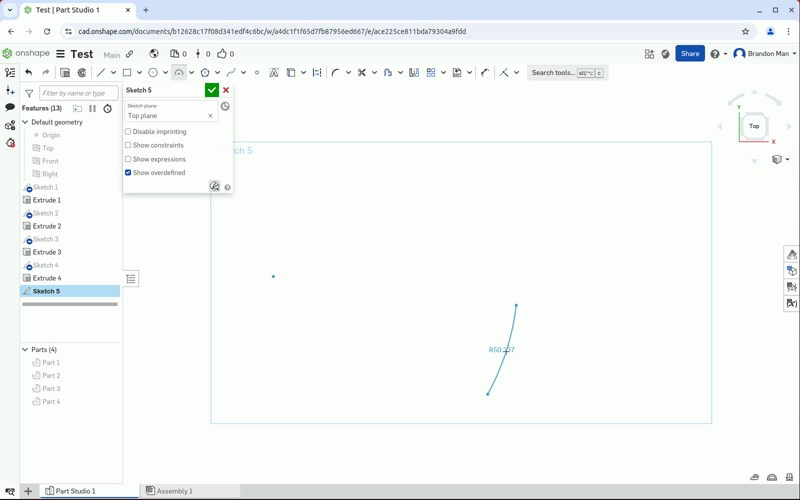
mouse_move(516, 305)
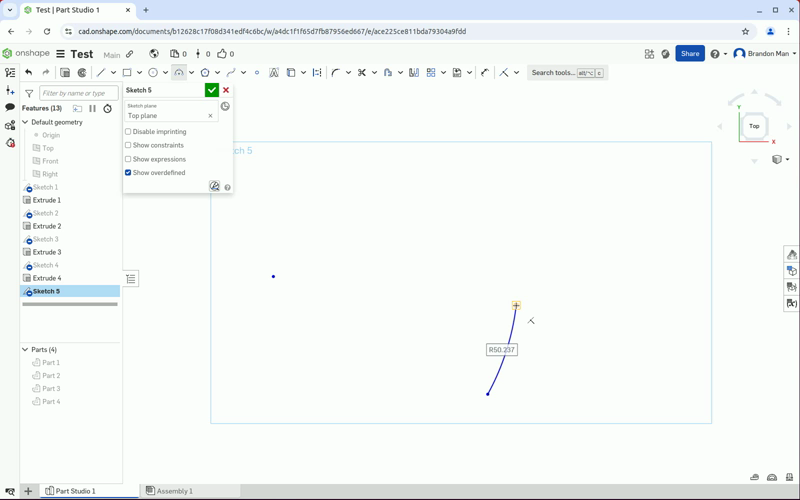
click(516, 305)
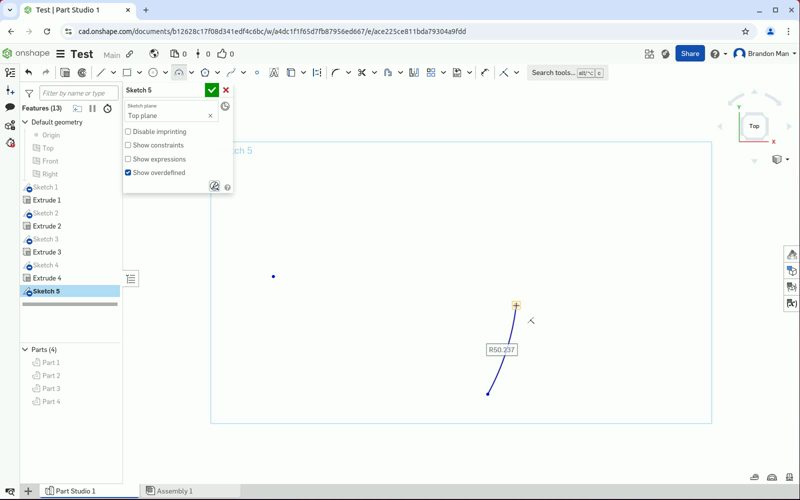
key_down(shift)
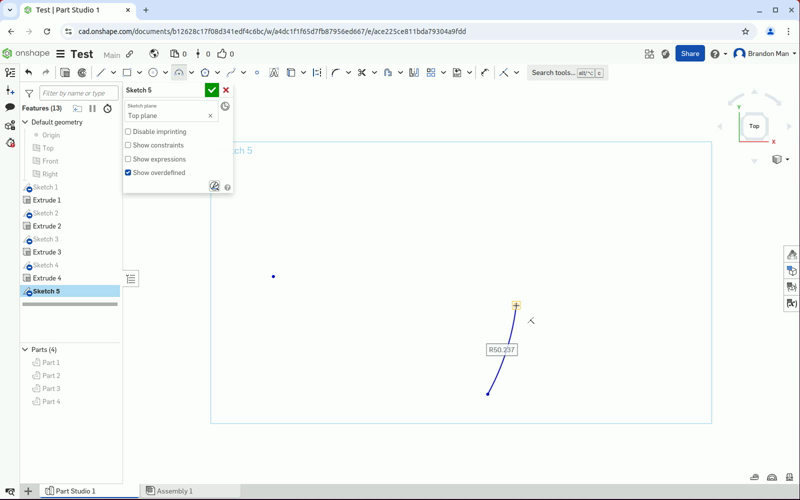
mouse_move(516, 260)
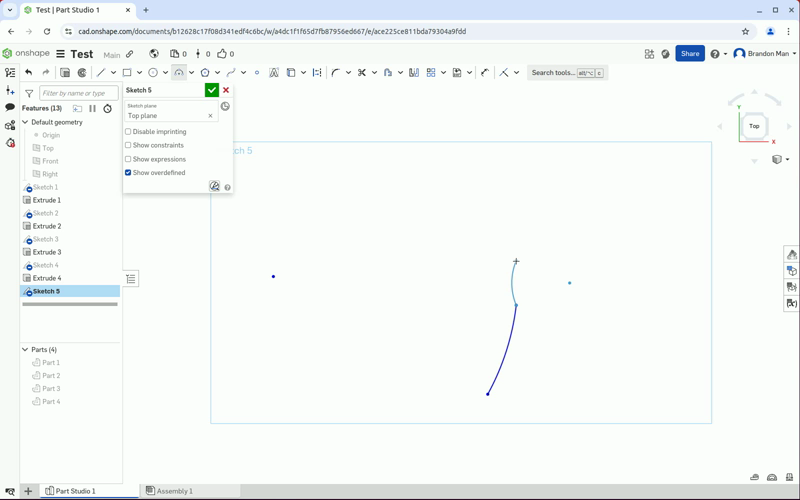
click(516, 260)
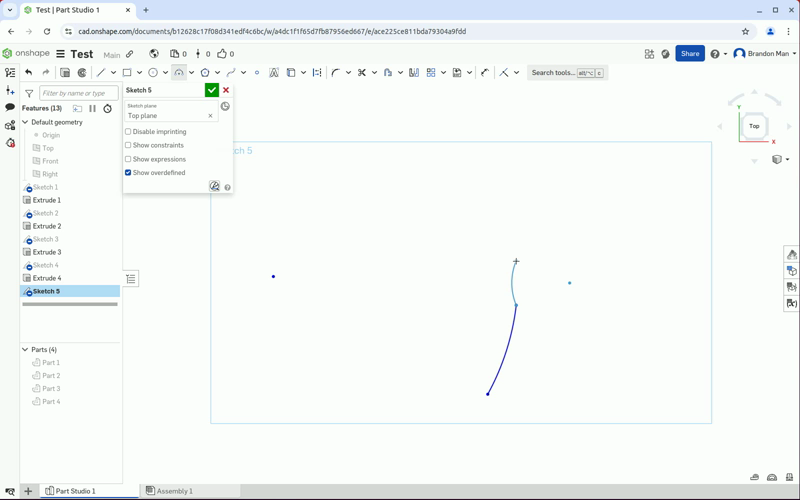
mouse_move(514, 282)
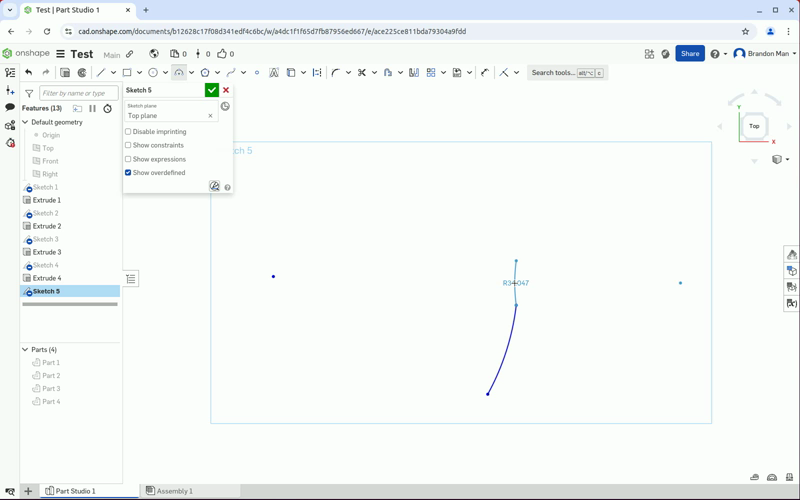
click(514, 282)
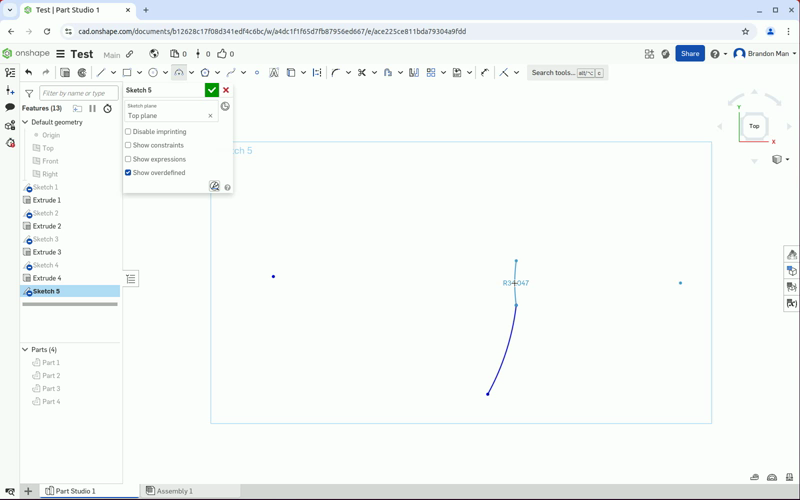
key_up(shift)
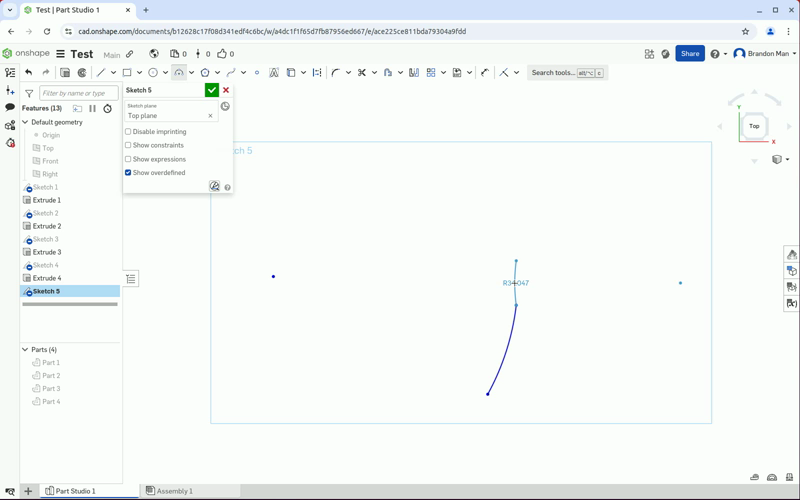
mouse_move(516, 260)
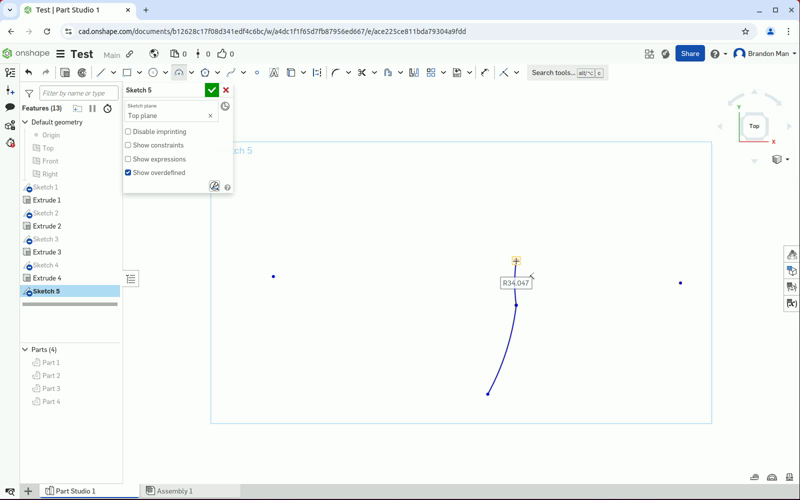
click(516, 260)
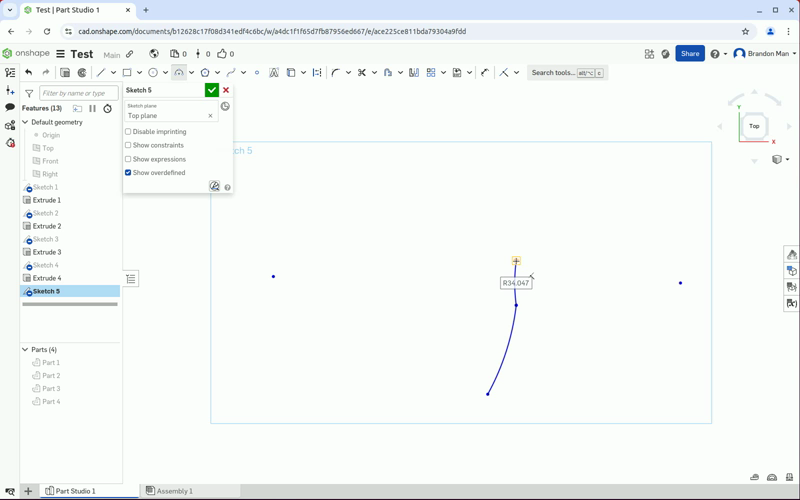
key_down(shift)
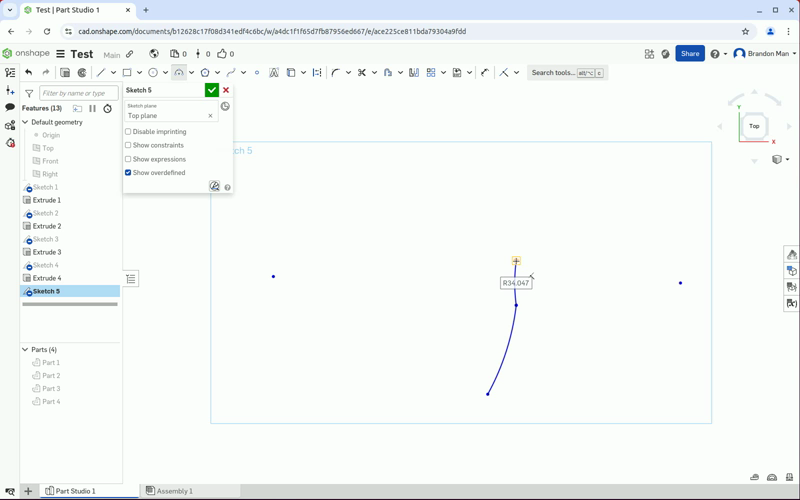
mouse_move(487, 171)
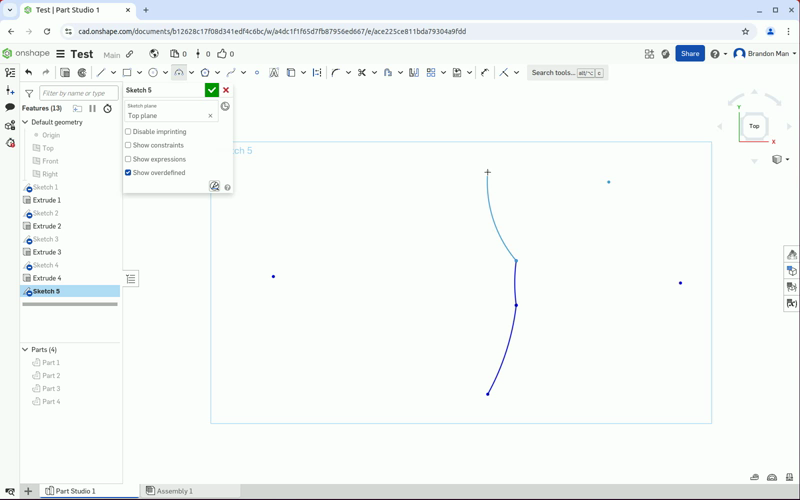
click(487, 171)
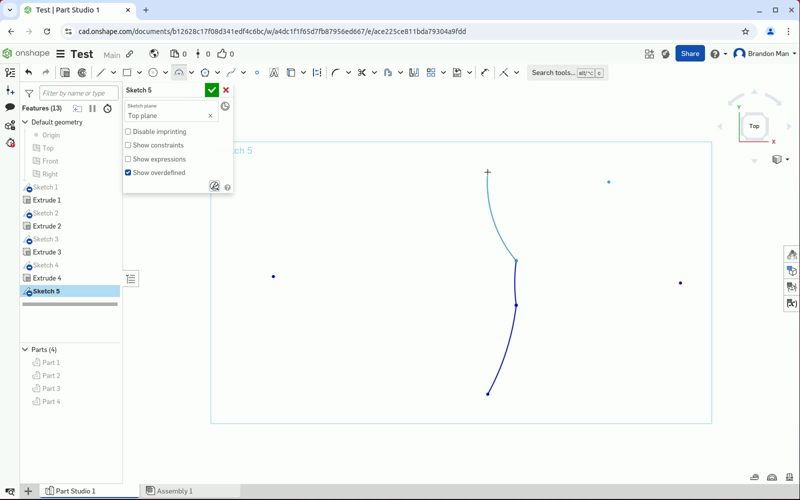
mouse_move(506, 214)
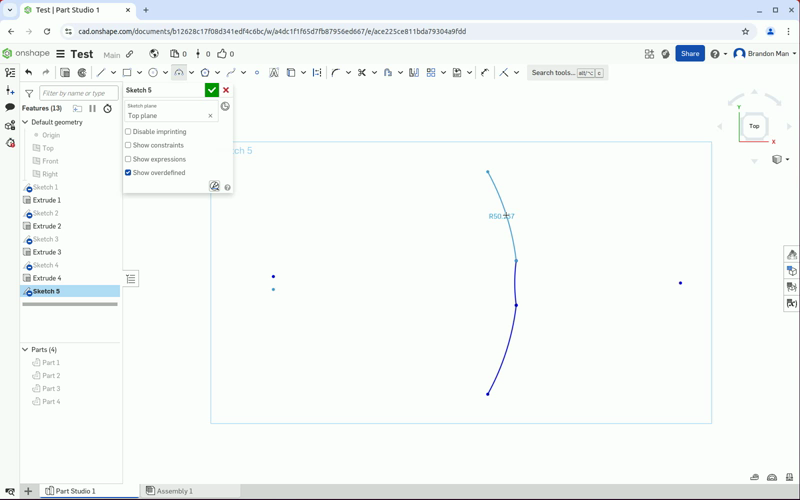
click(506, 214)
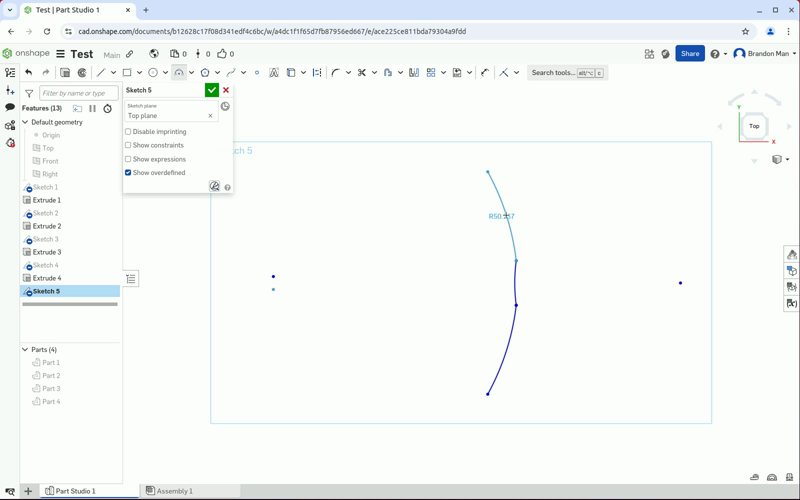
key_up(shift)
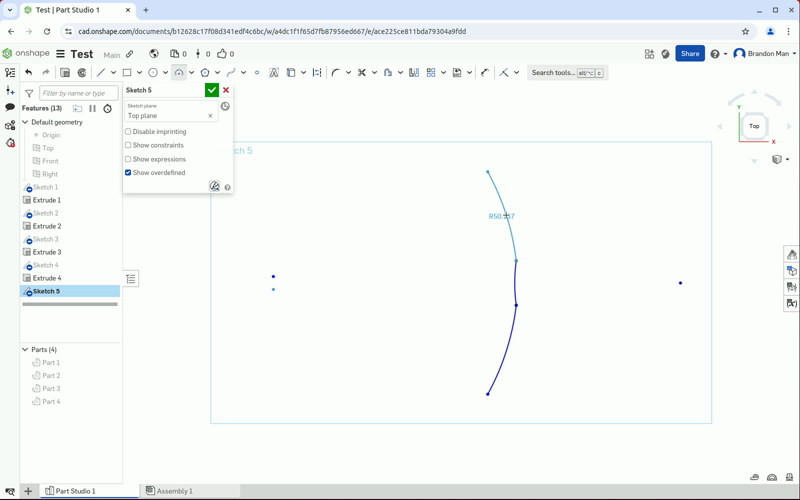
key(esc)
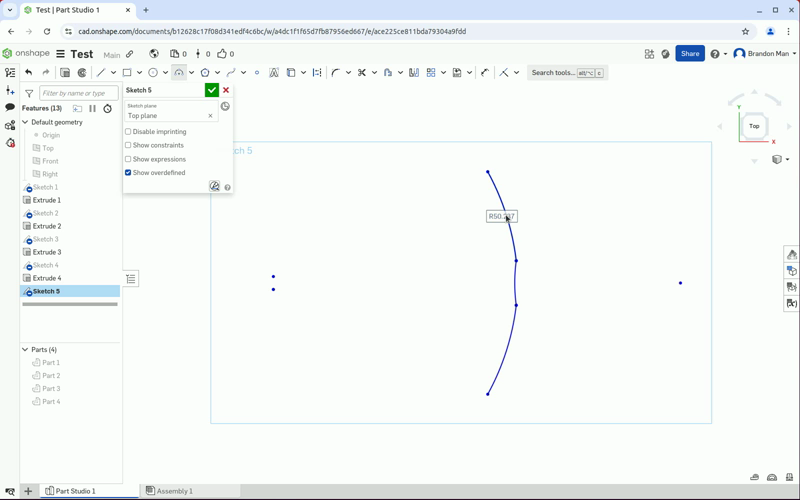
key(l)
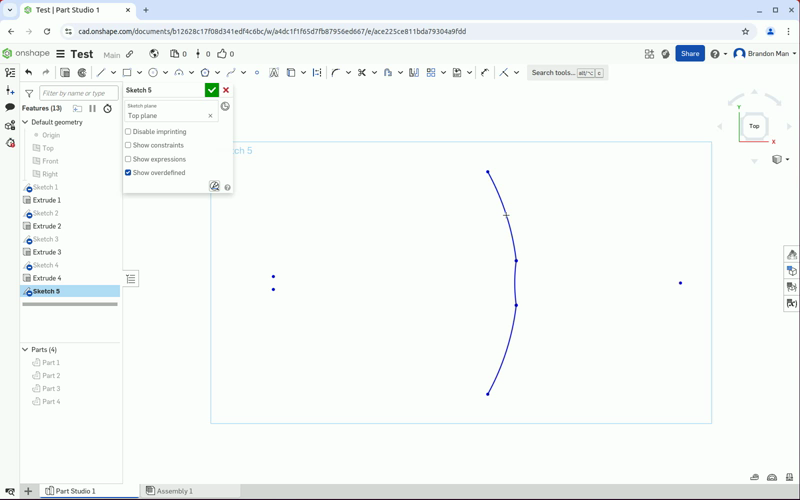
mouse_move(487, 171)
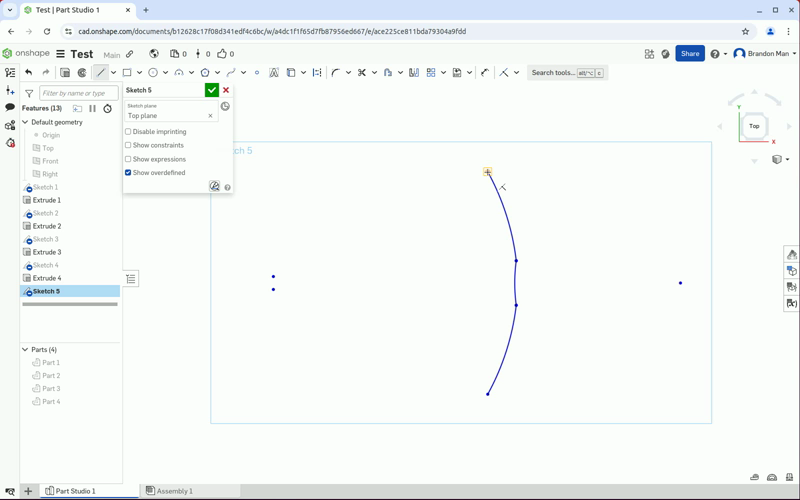
click(487, 171)
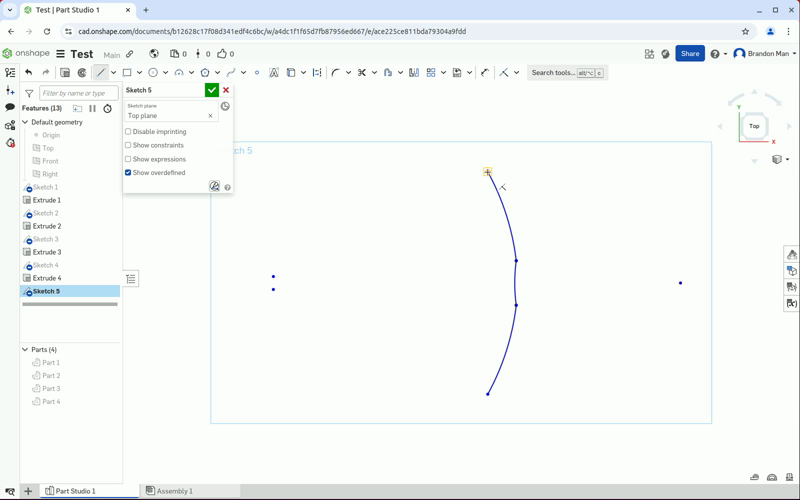
key_down(shift)
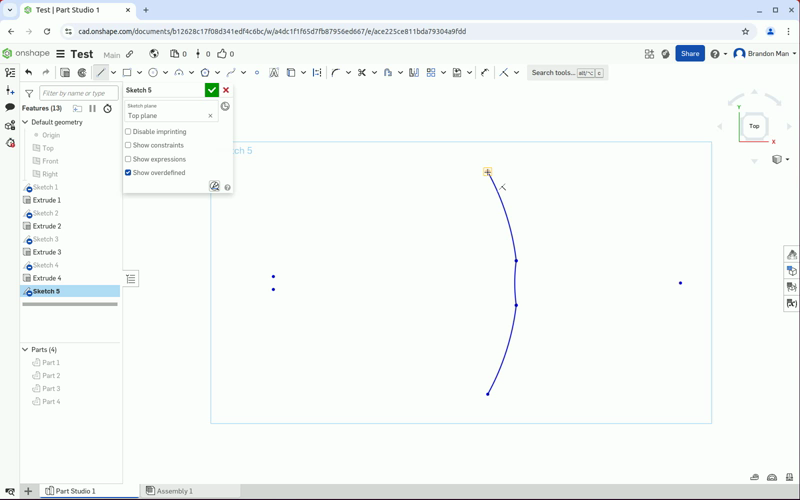
mouse_move(487, 394)
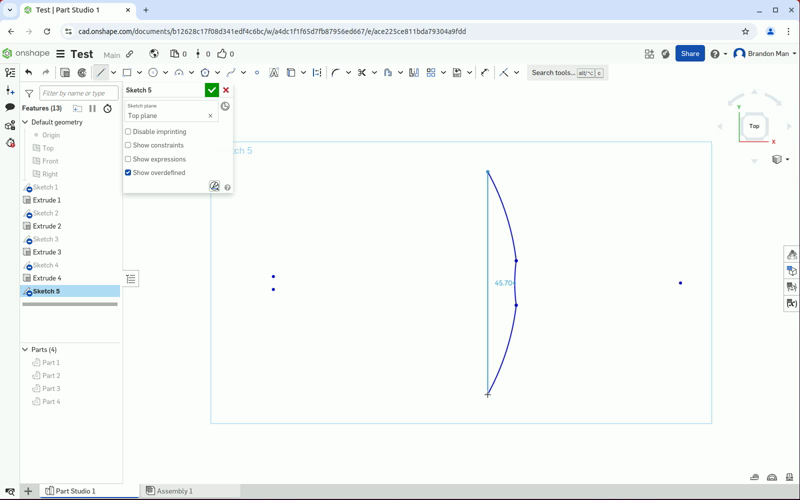
key_up(shift)
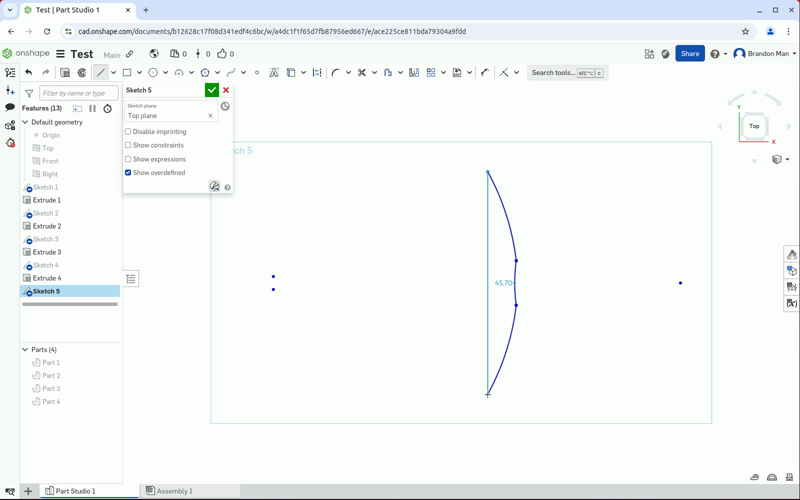
click(487, 394)
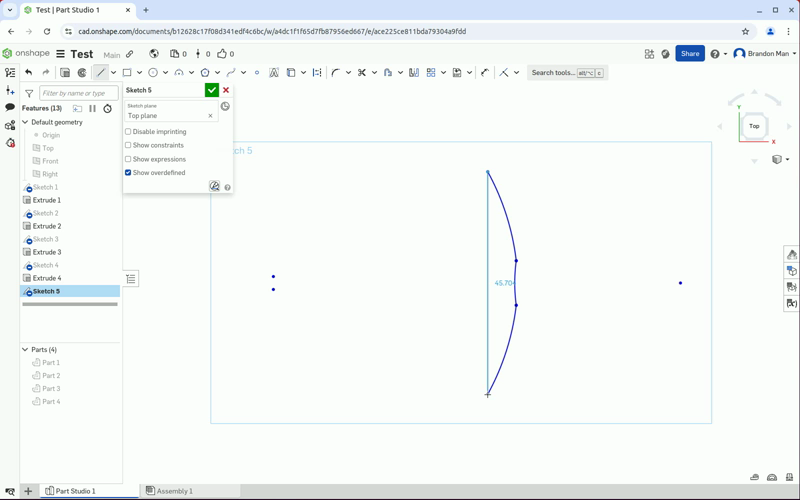
key(esc)
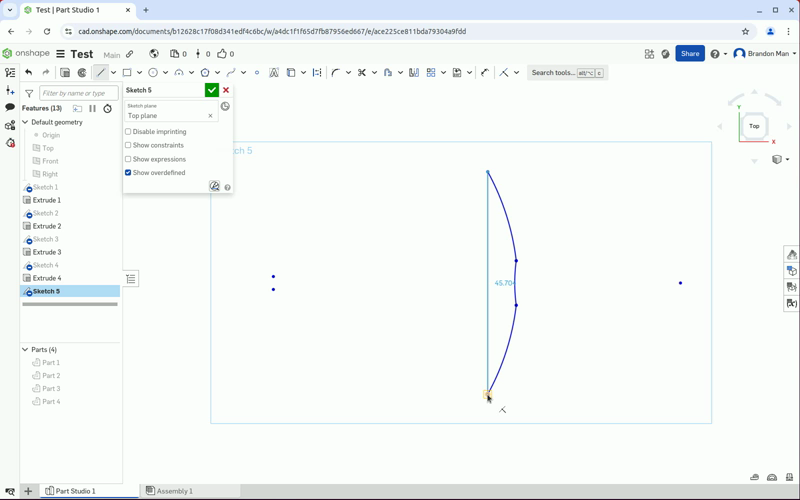
mouse_move(504, 287)
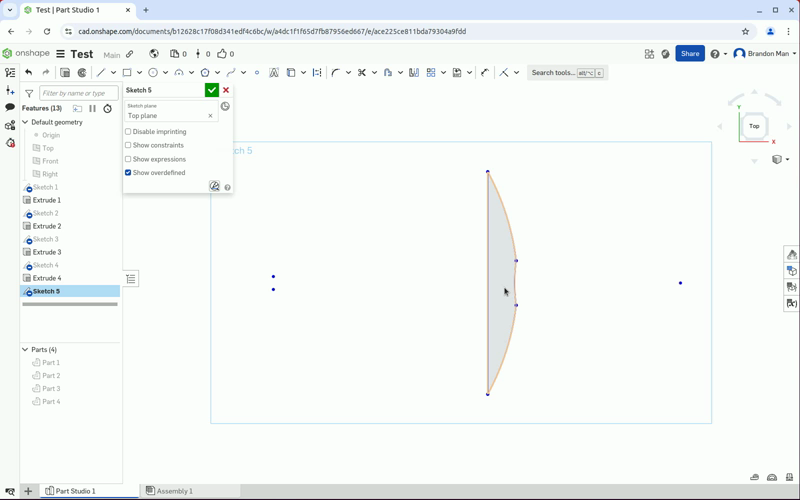
click(504, 287)
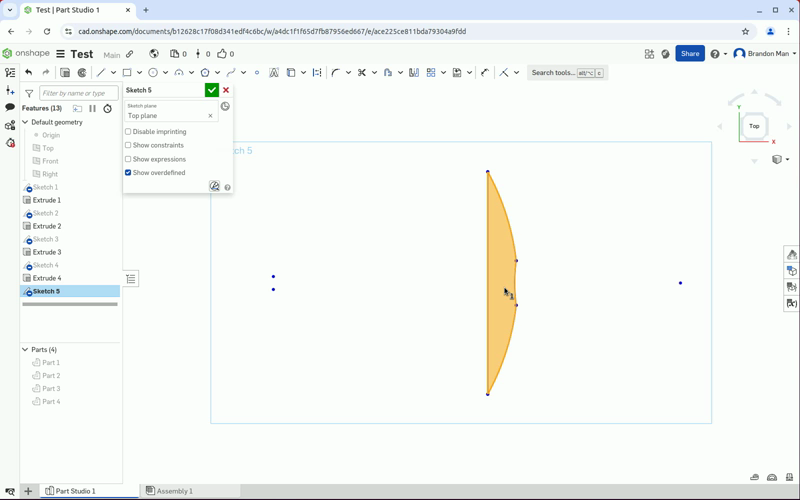
mouse_move(73, 352)
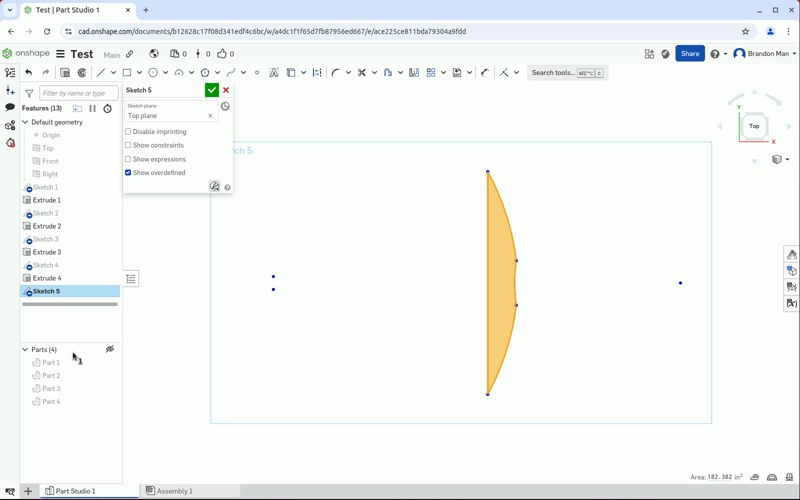
key(shift+y)
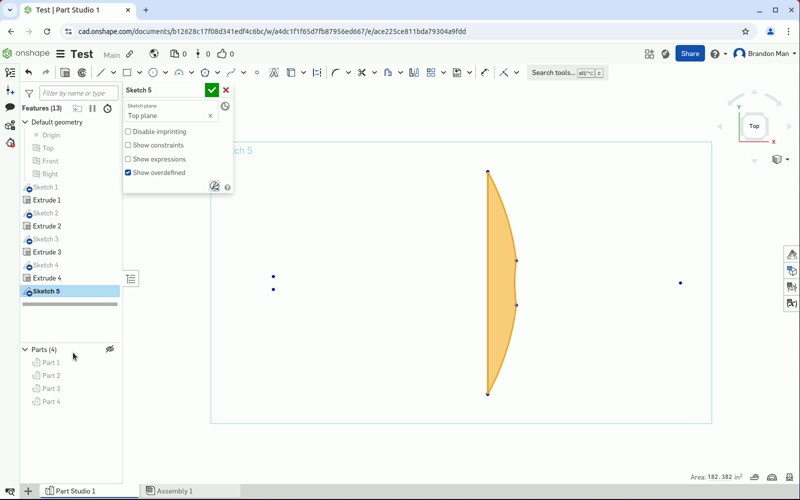
key(shift+e)
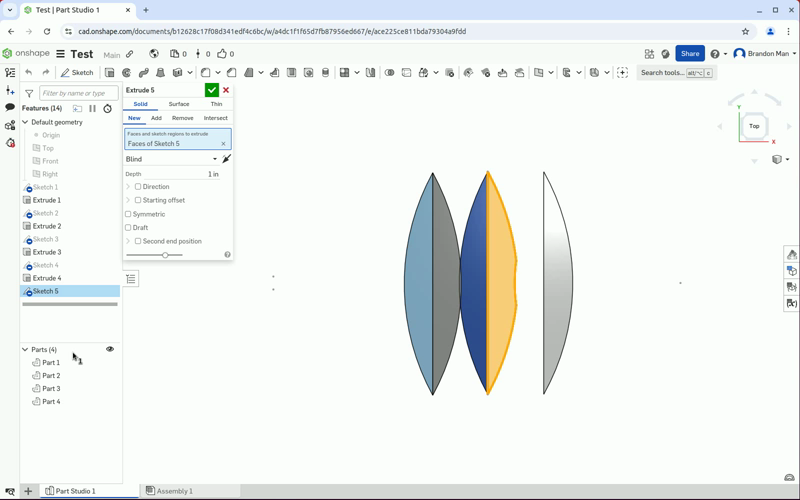
mouse_move(143, 106)
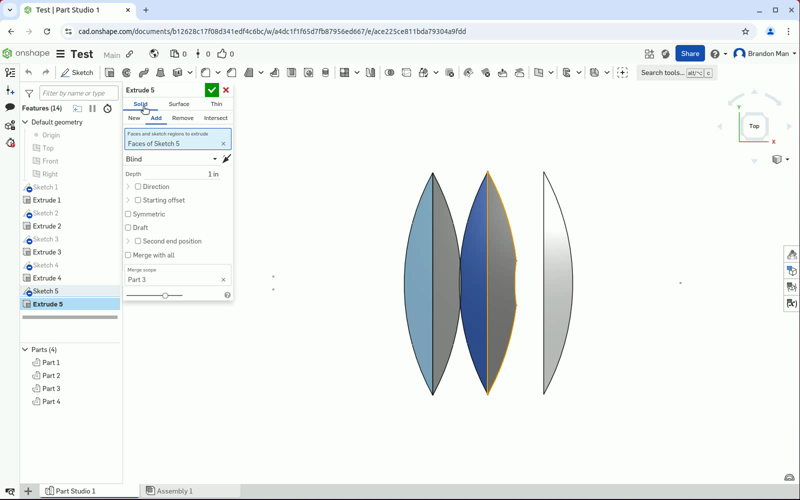
click(143, 106)
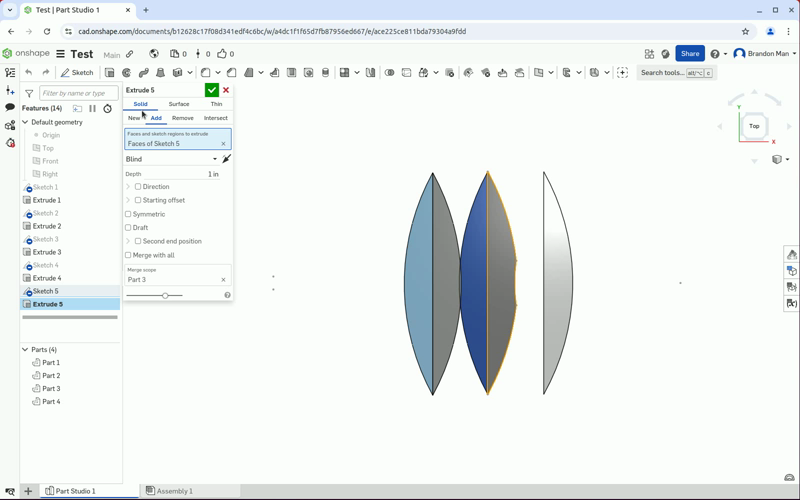
mouse_move(137, 120)
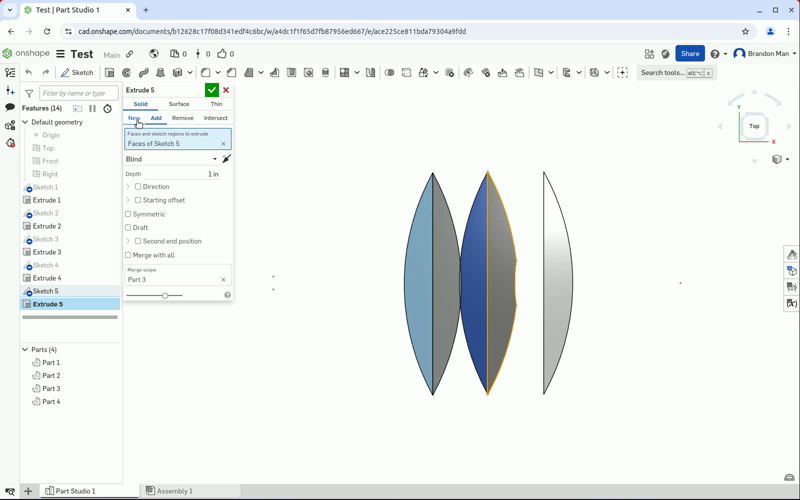
click(137, 120)
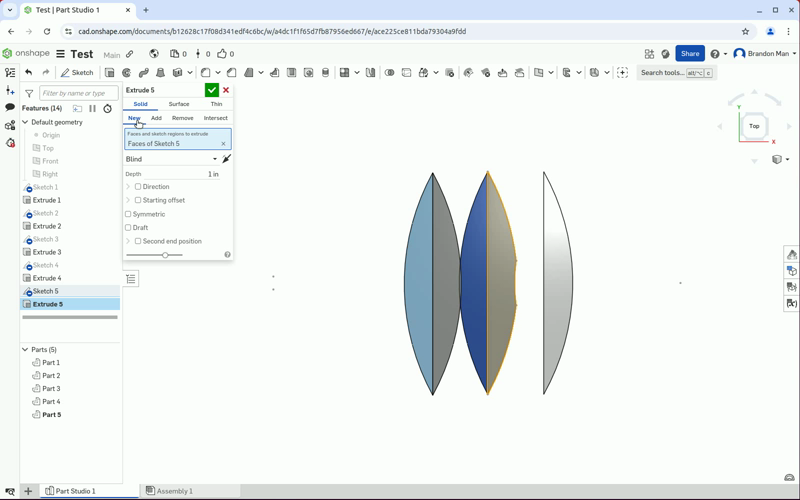
key(tab, 4)
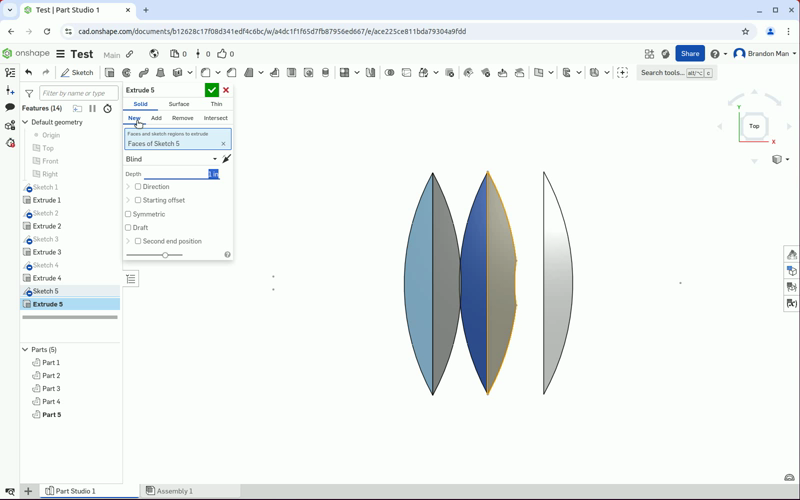
text(0.963)
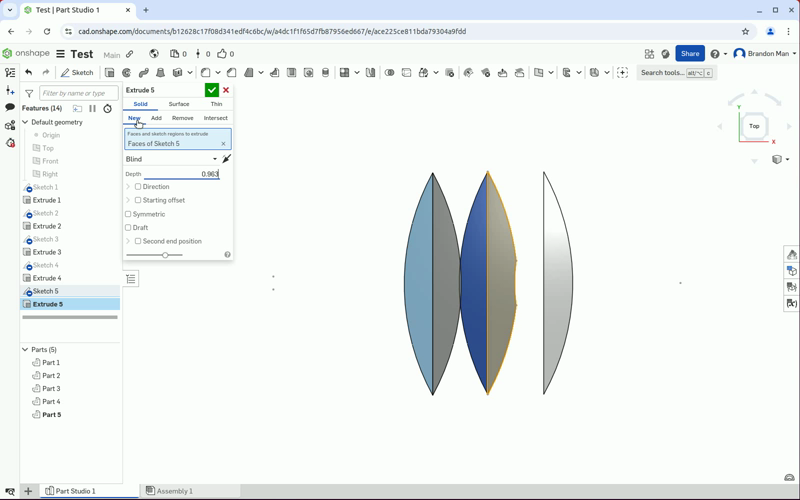
key(enter)
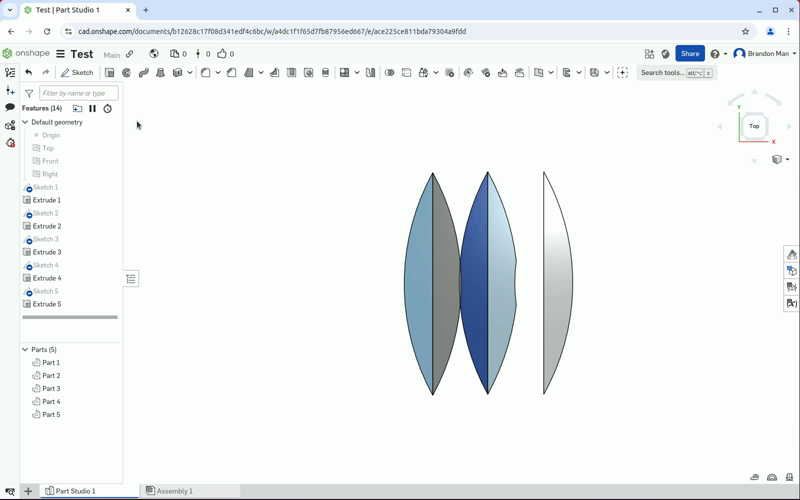
key(shift+h)
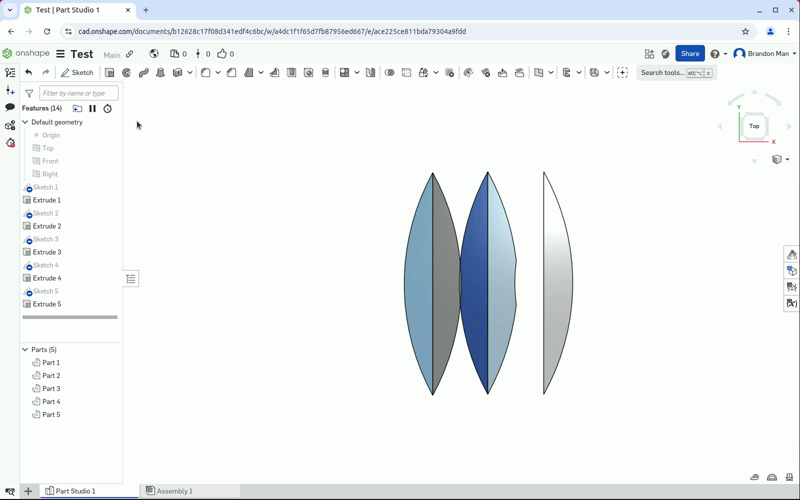
key(shift+h)
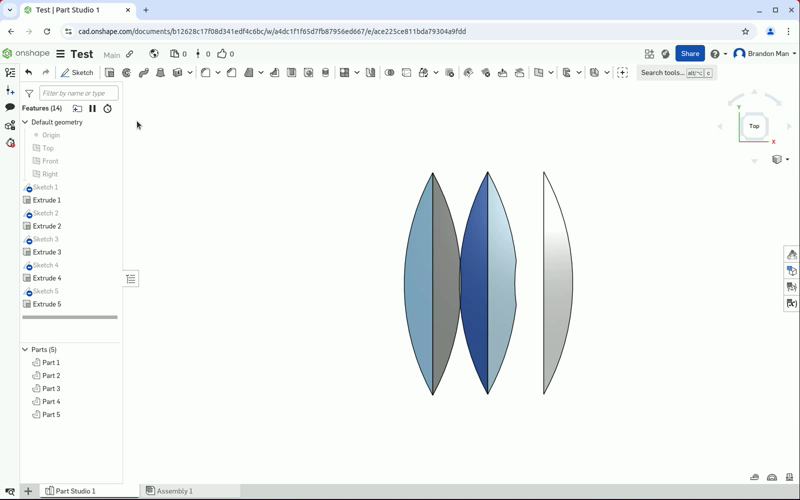
mouse_move(73, 189)
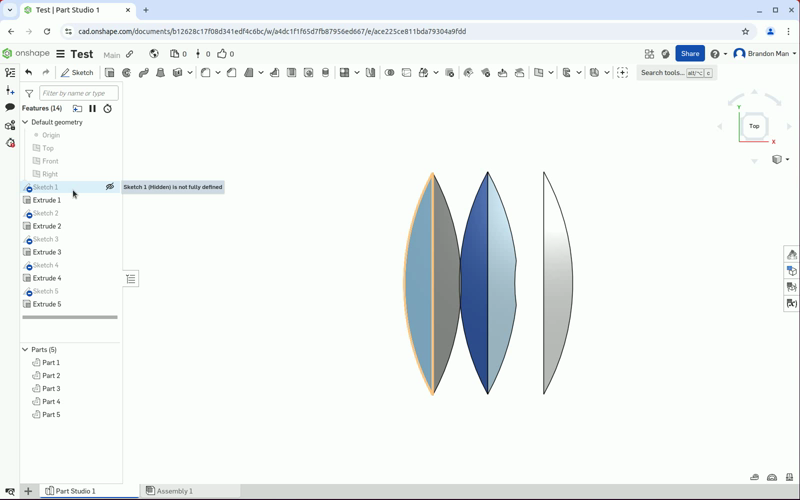
click(73, 189)
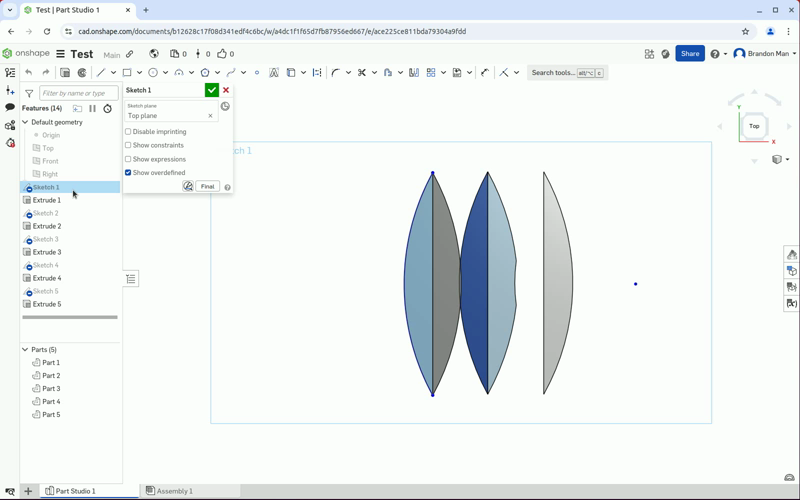
mouse_move(229, 92)
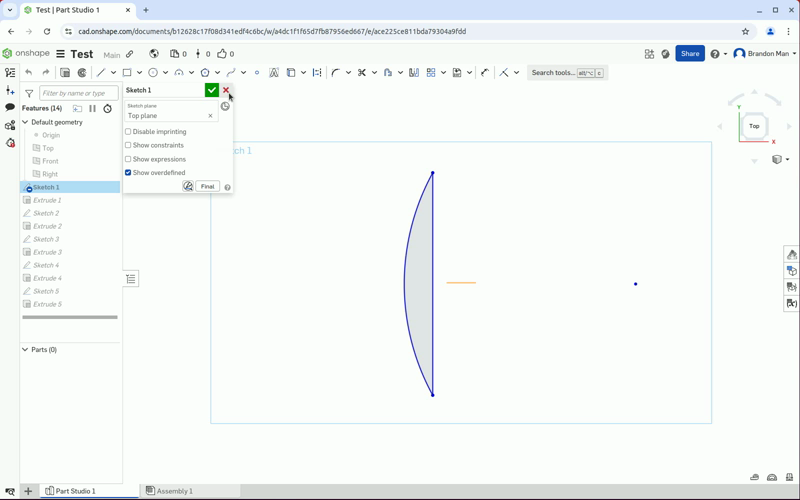
click(229, 92)
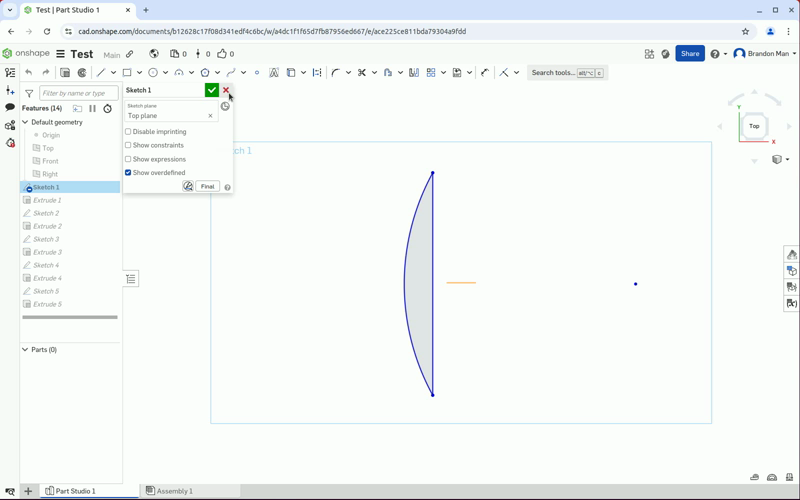
key(shift+s)
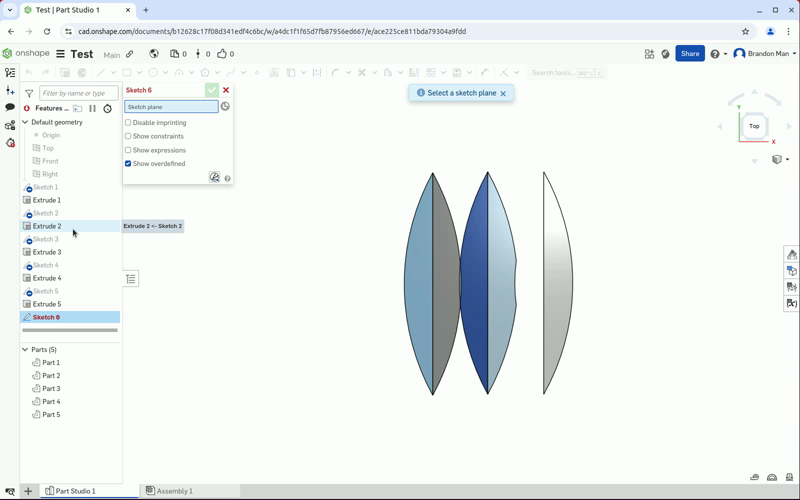
scroll(3)
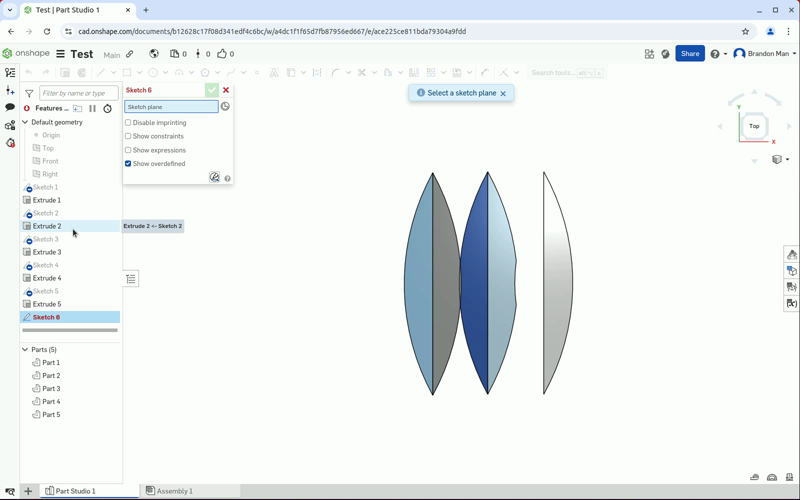
mouse_move(73, 150)
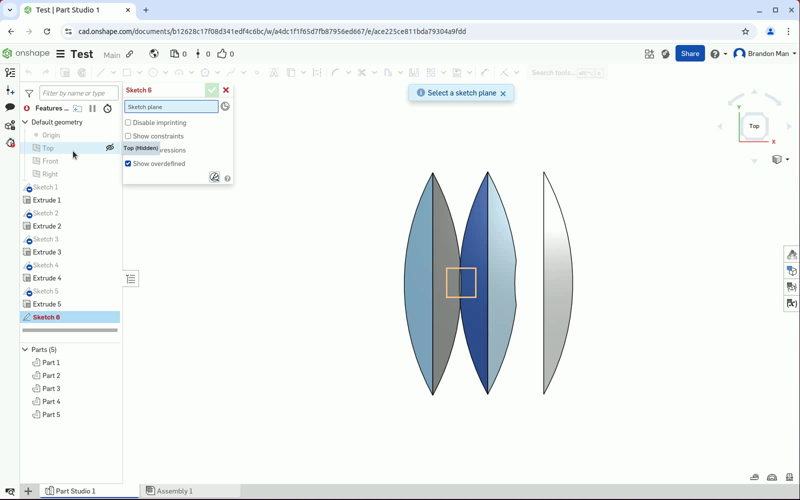
click(73, 150)
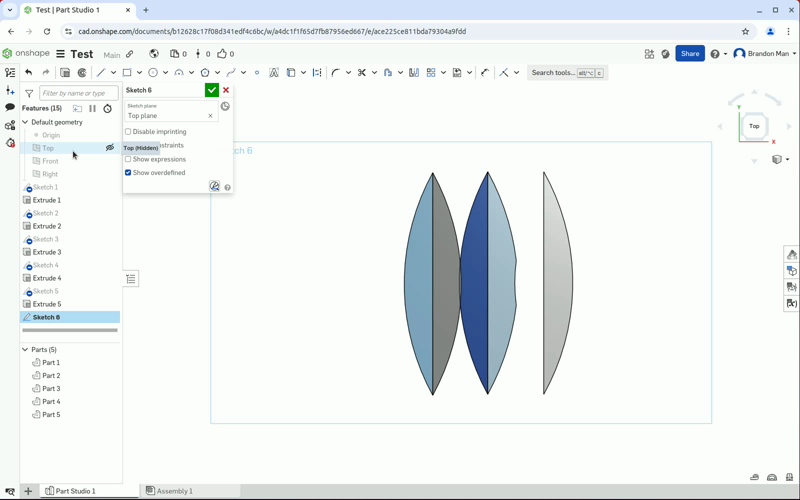
mouse_move(73, 352)
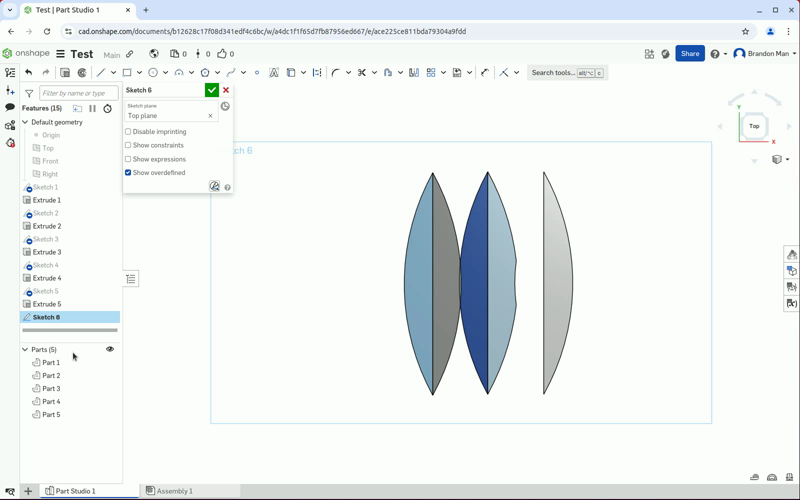
key(y)
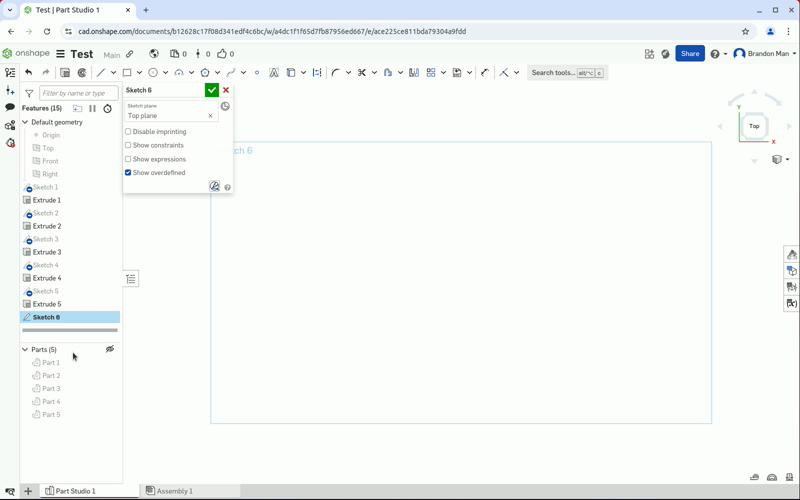
key(a)
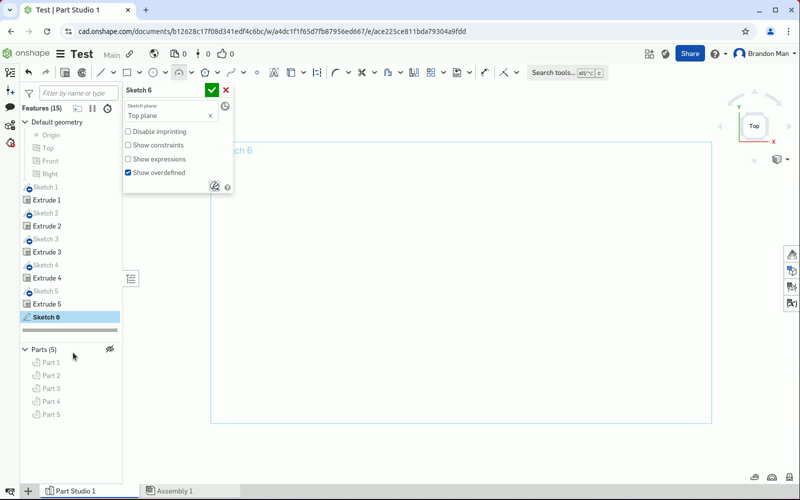
key_down(shift)
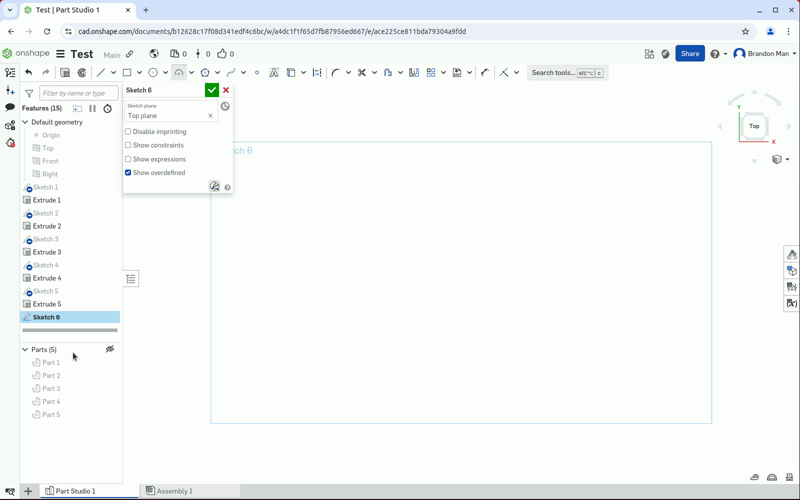
mouse_move(515, 305)
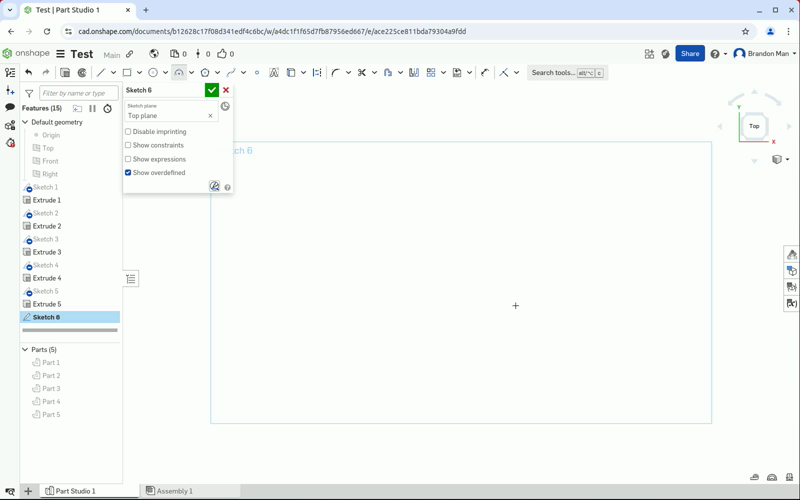
click(515, 305)
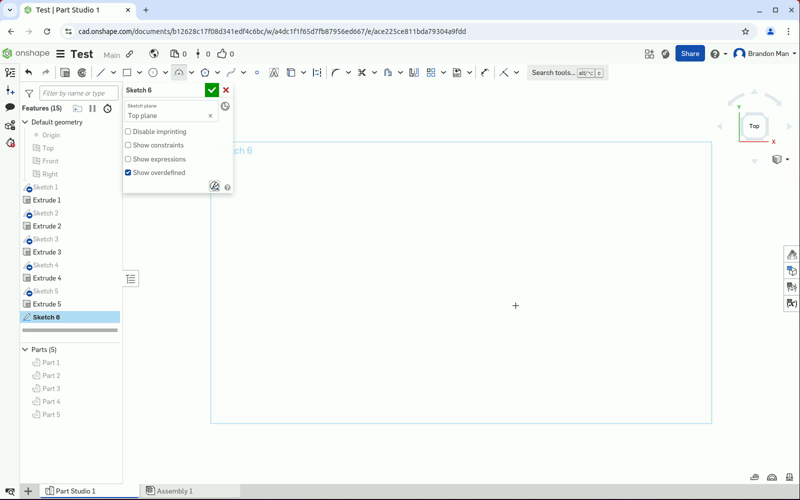
key_up(shift)
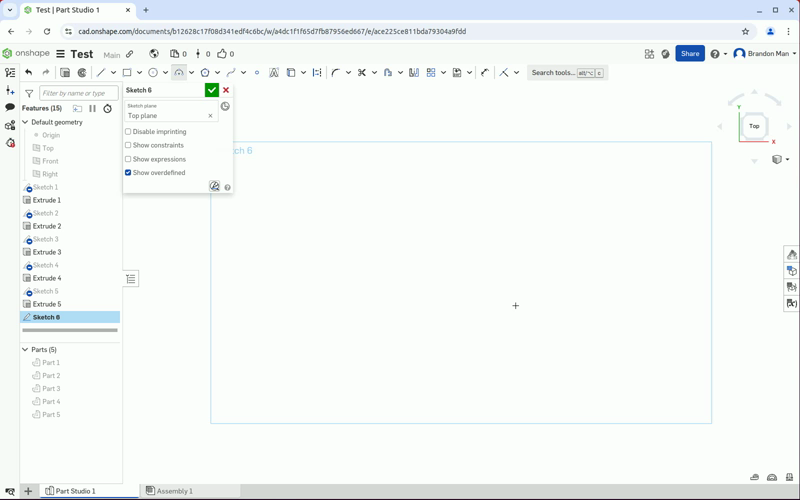
key_down(shift)
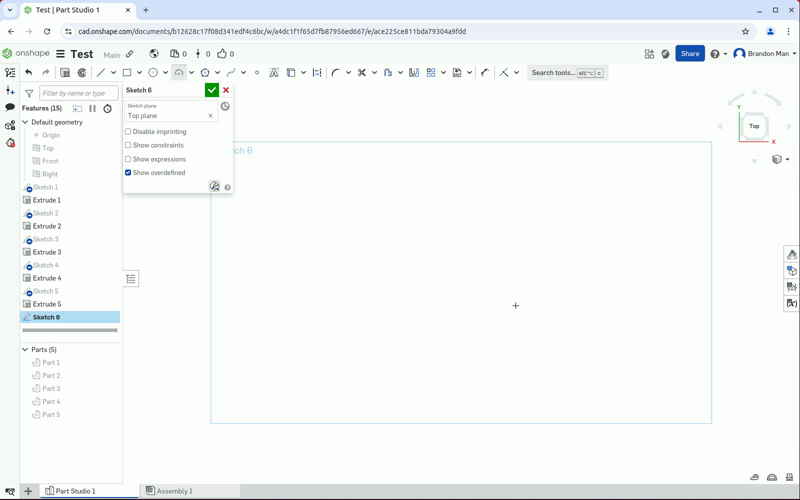
mouse_move(543, 394)
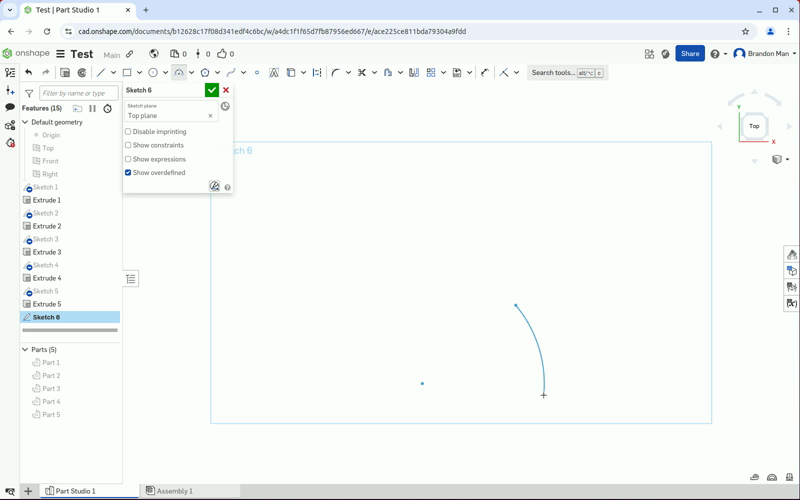
click(543, 394)
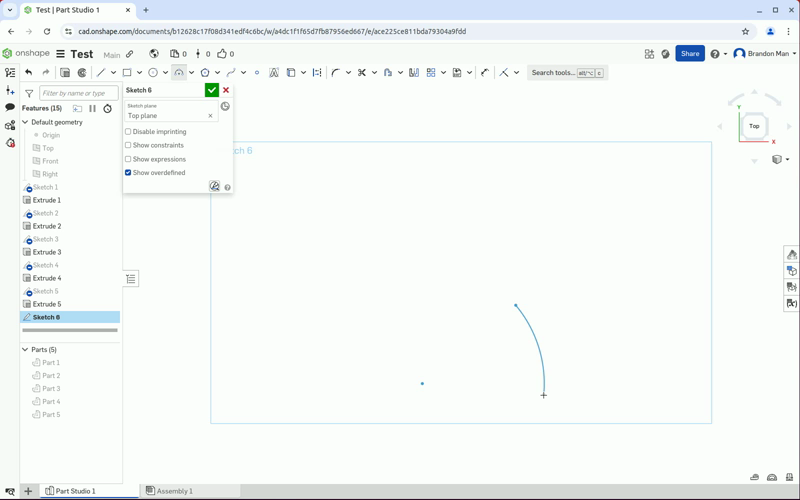
mouse_move(525, 351)
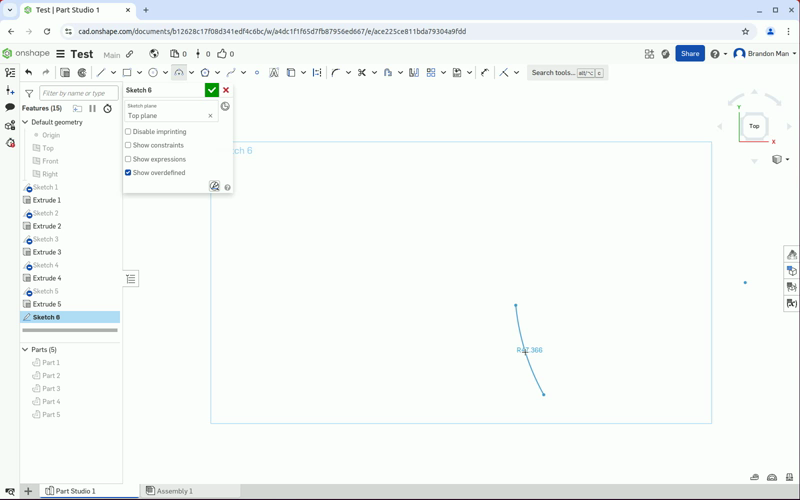
click(525, 351)
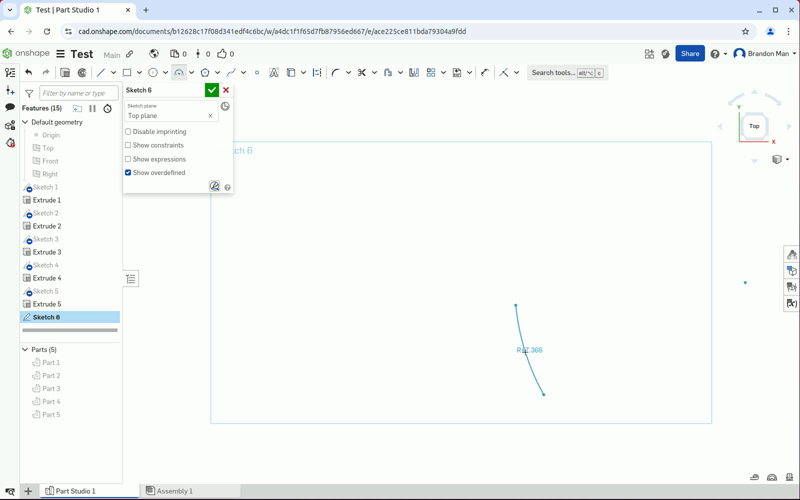
key_up(shift)
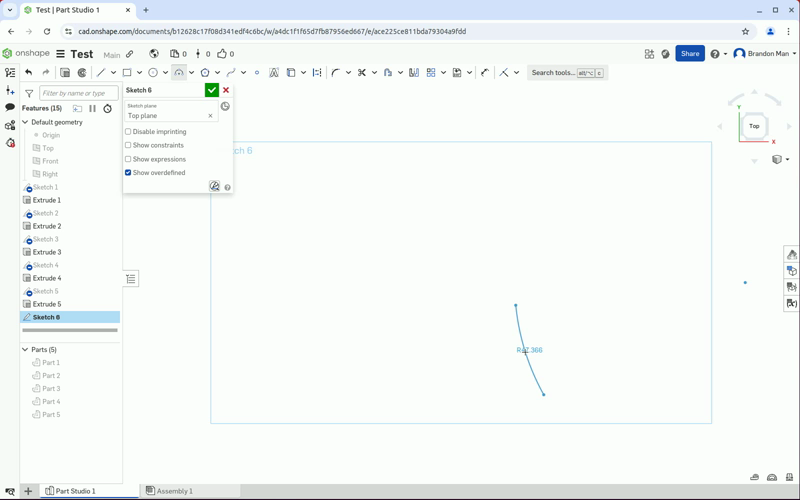
key(esc)
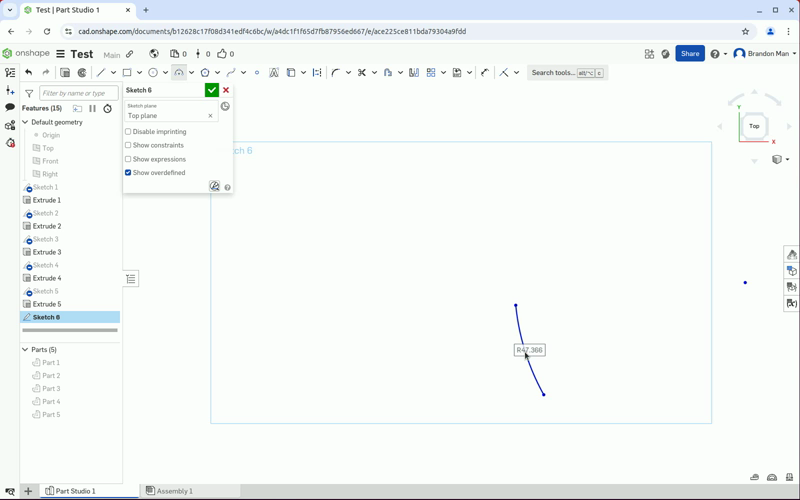
key(l)
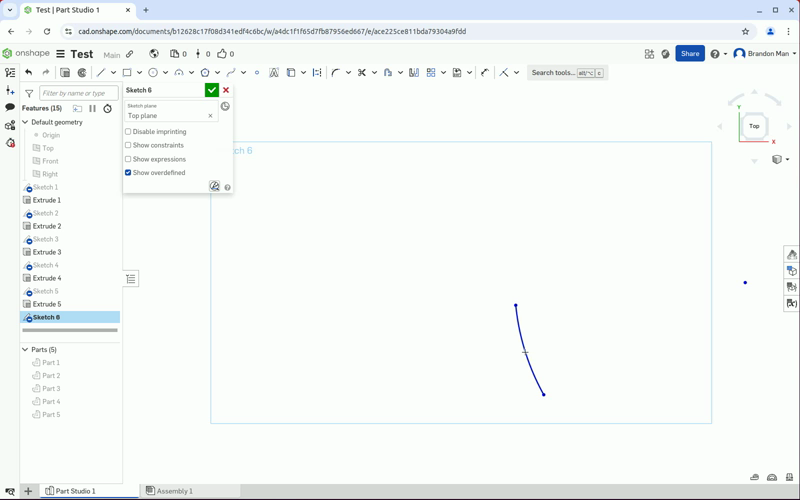
mouse_move(543, 394)
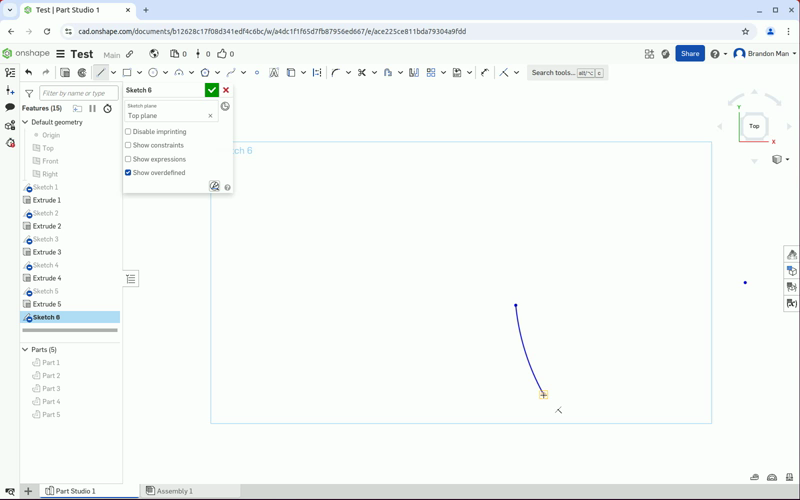
click(543, 394)
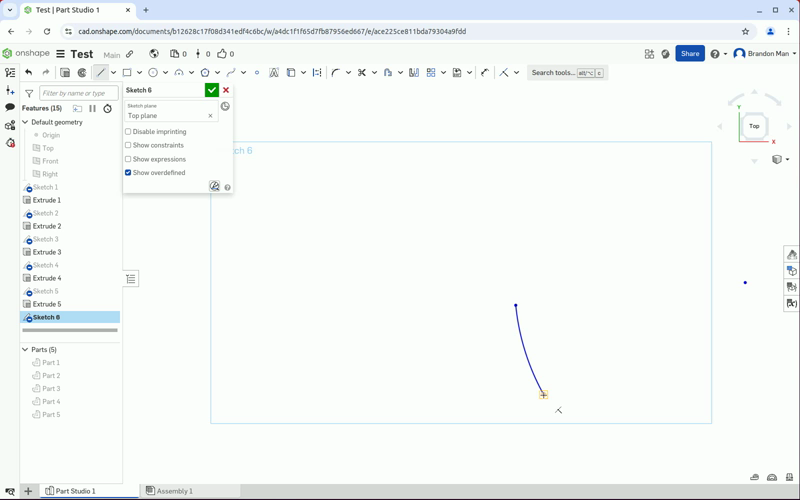
key_down(shift)
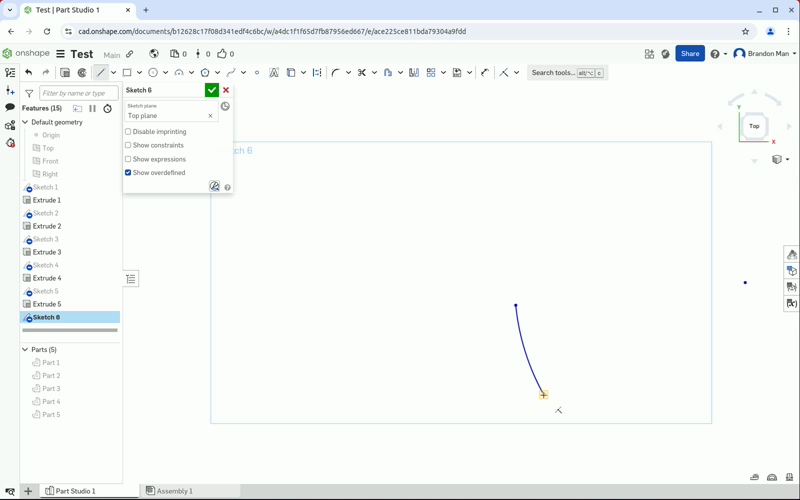
mouse_move(543, 171)
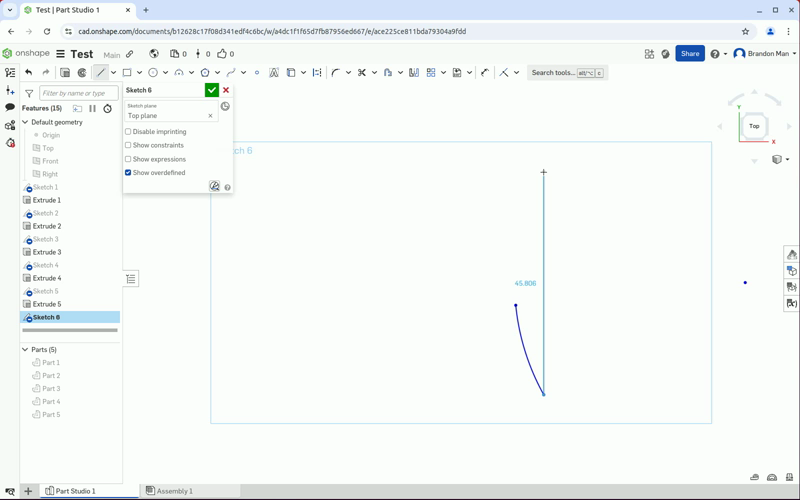
click(543, 171)
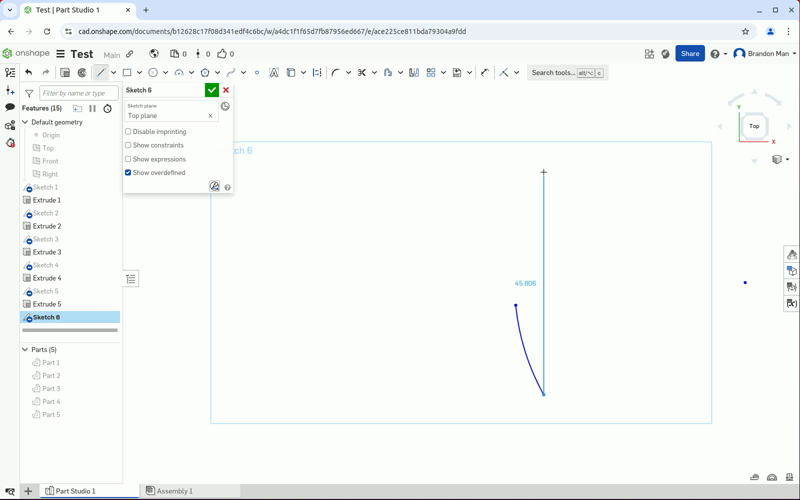
key_up(shift)
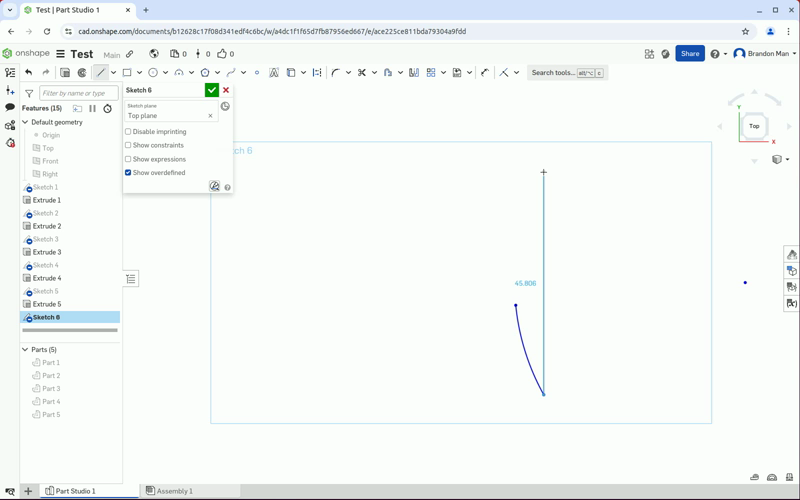
key(esc)
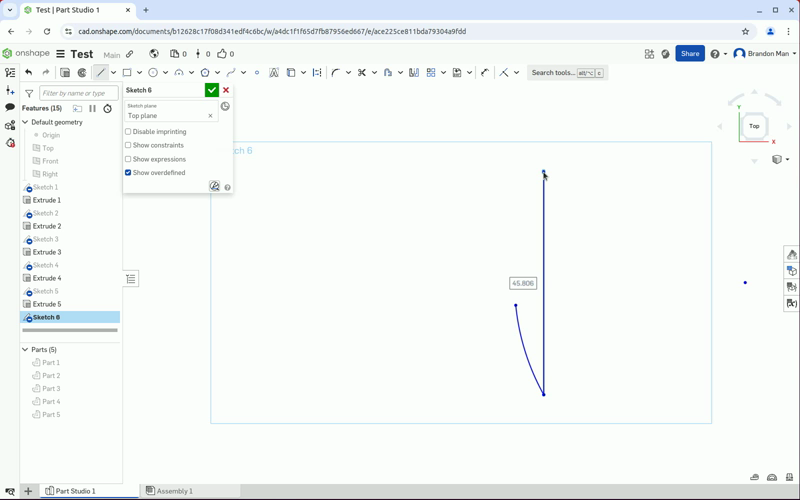
key(a)
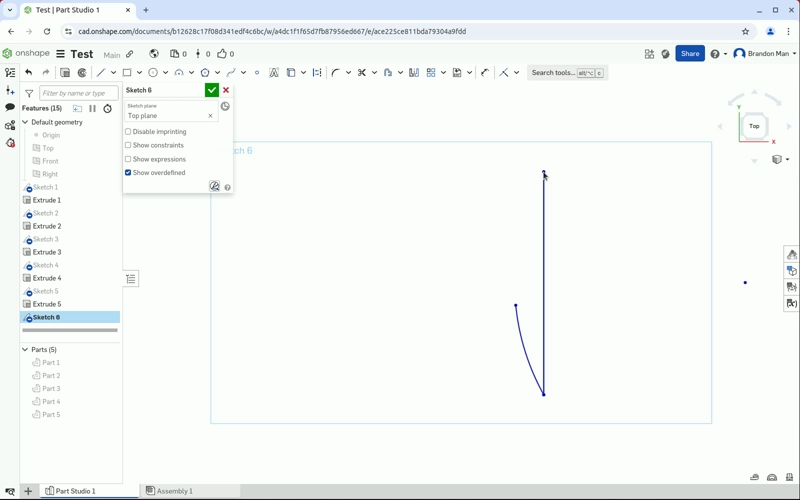
mouse_move(543, 171)
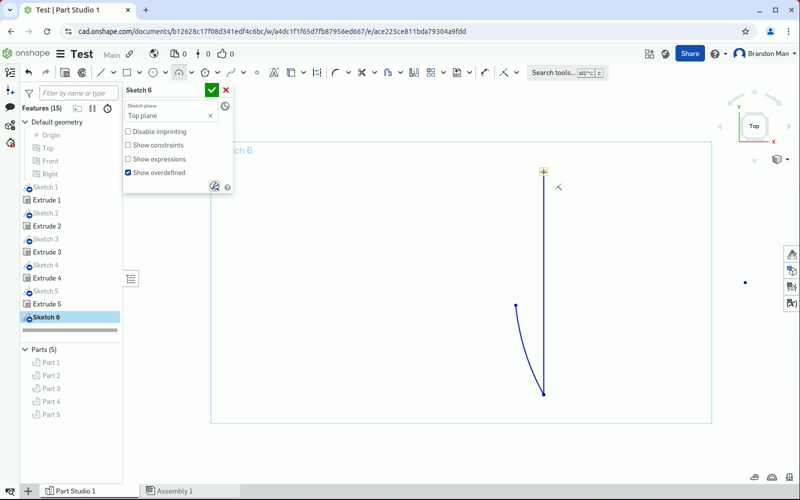
click(543, 171)
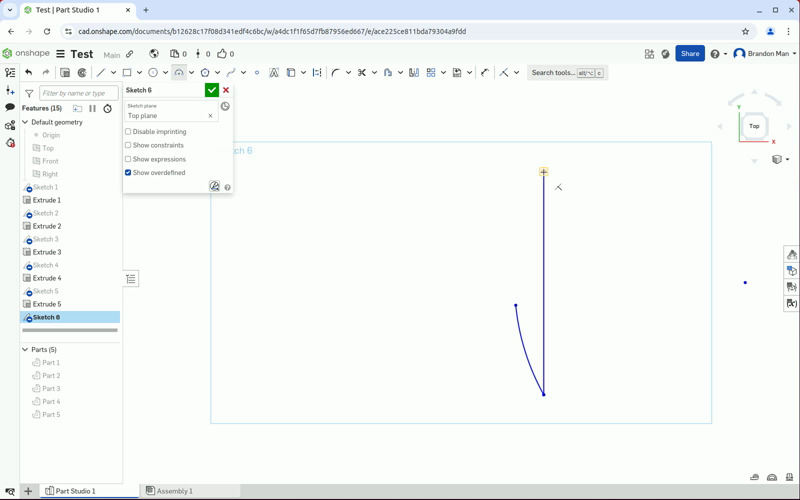
key_down(shift)
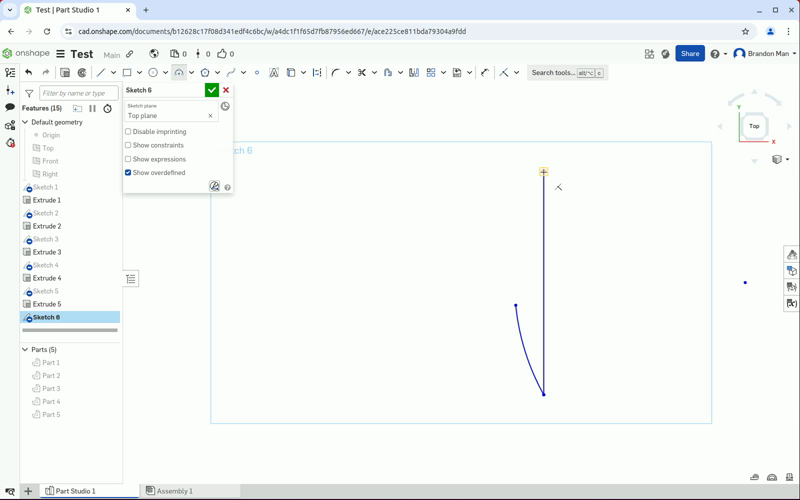
mouse_move(515, 261)
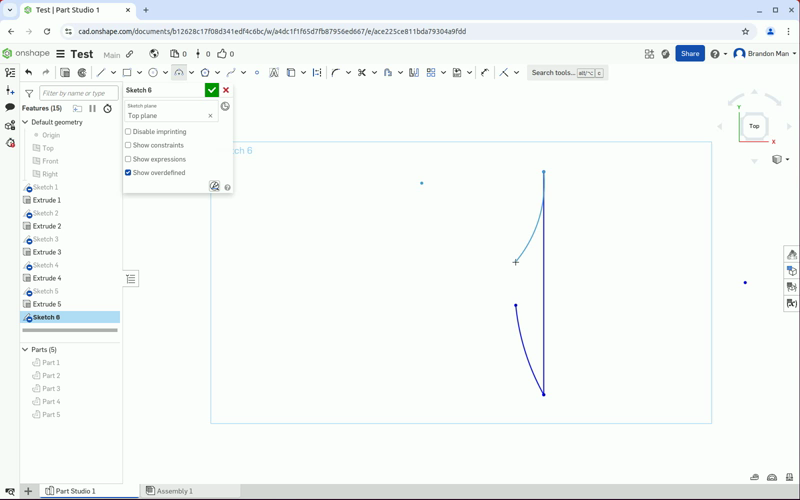
click(515, 261)
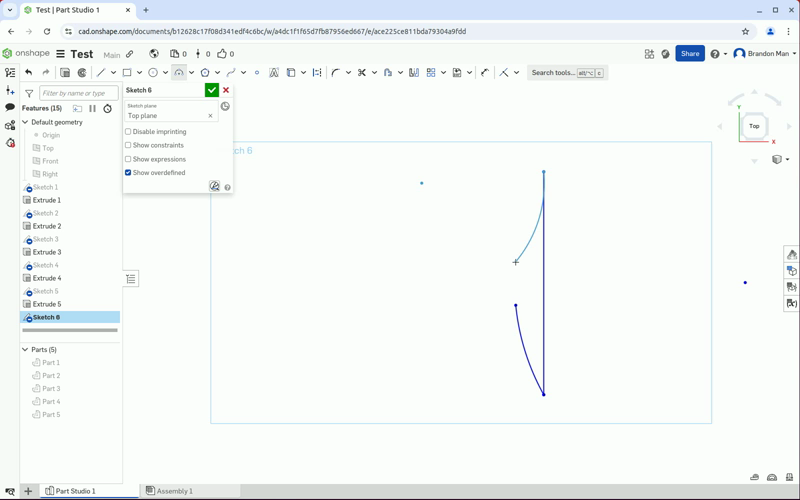
mouse_move(525, 215)
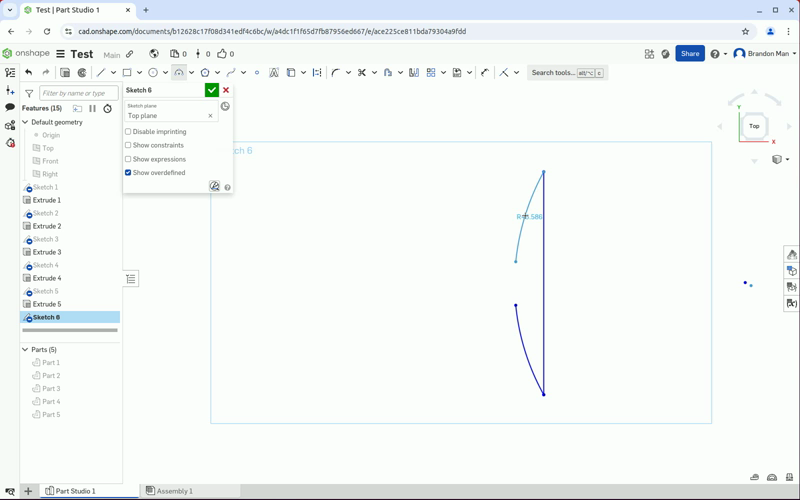
click(525, 215)
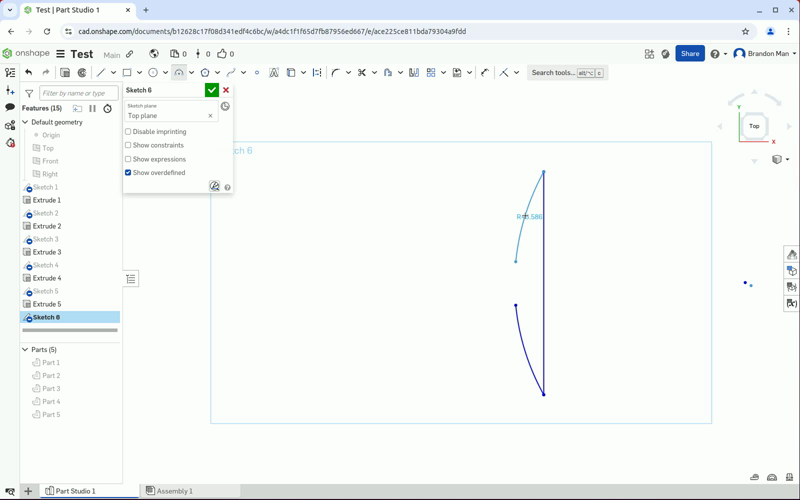
key_up(shift)
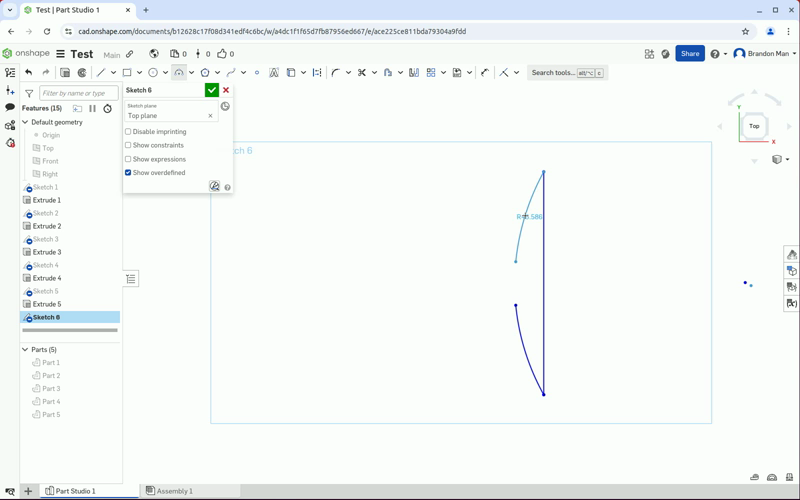
mouse_move(515, 261)
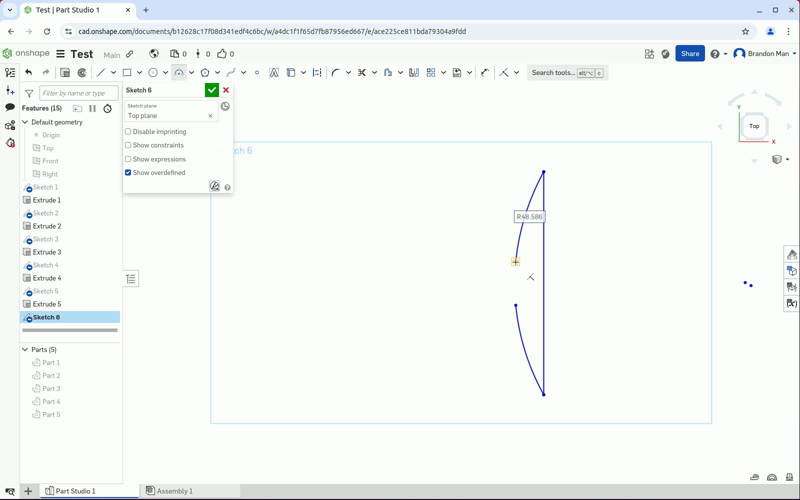
click(515, 261)
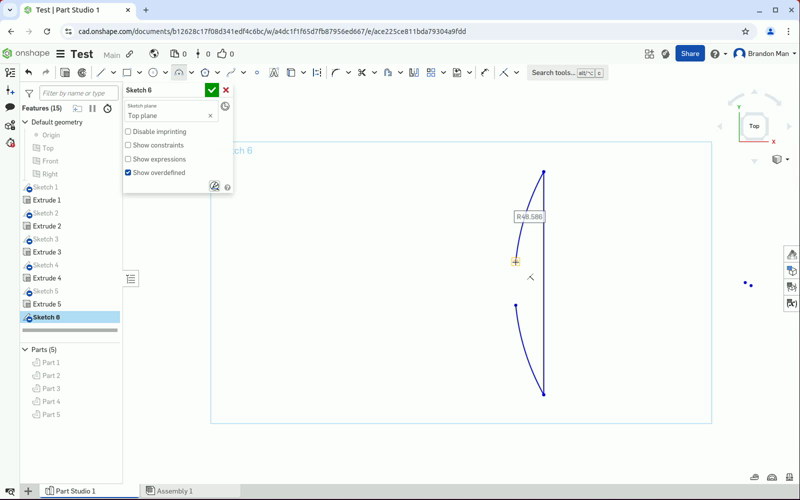
mouse_move(515, 305)
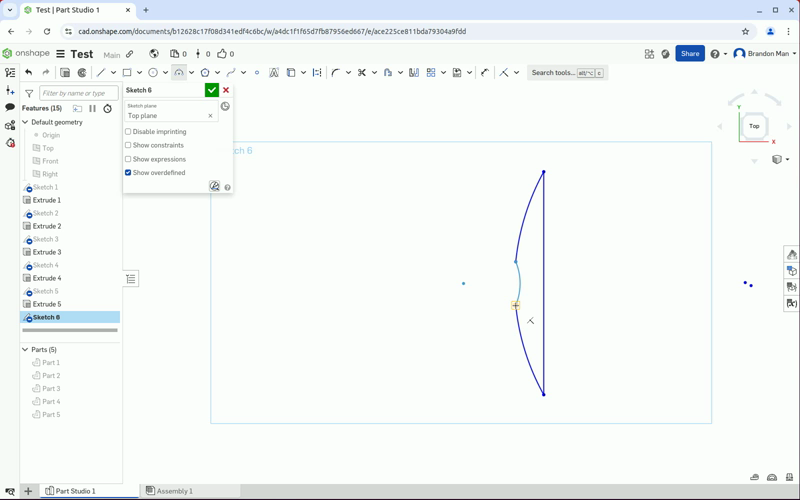
click(515, 305)
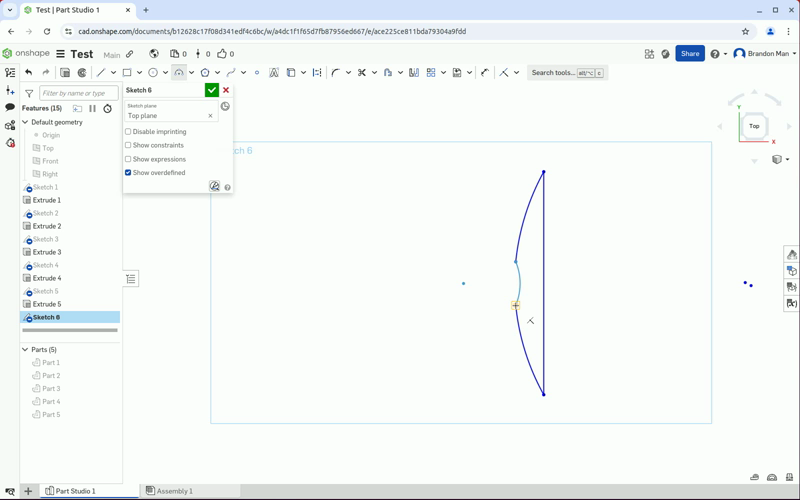
key_down(shift)
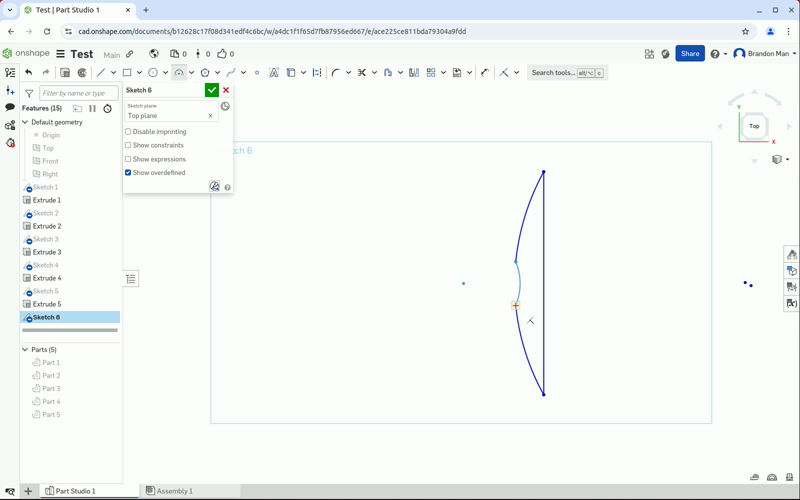
mouse_move(516, 283)
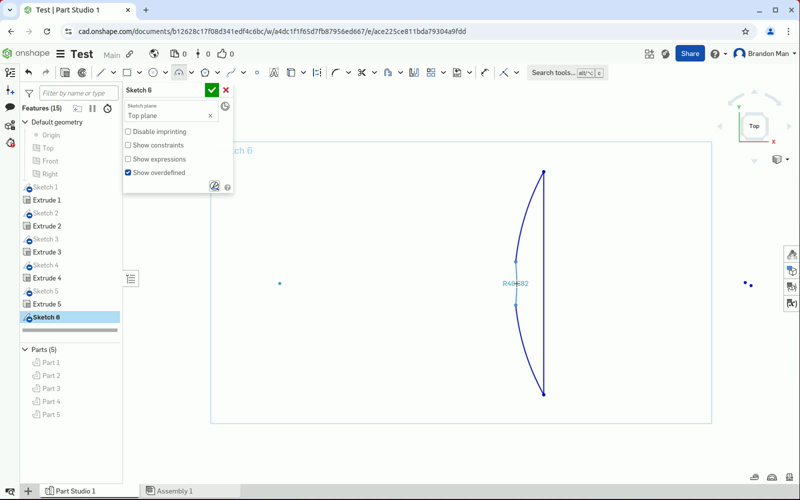
click(516, 283)
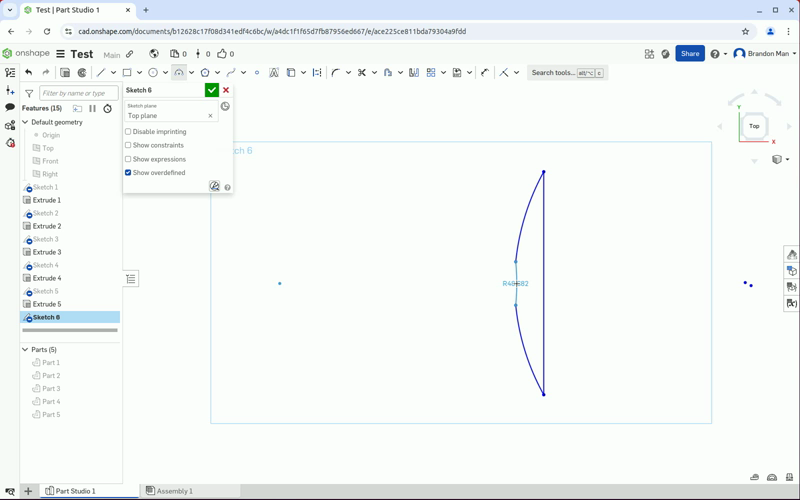
key_up(shift)
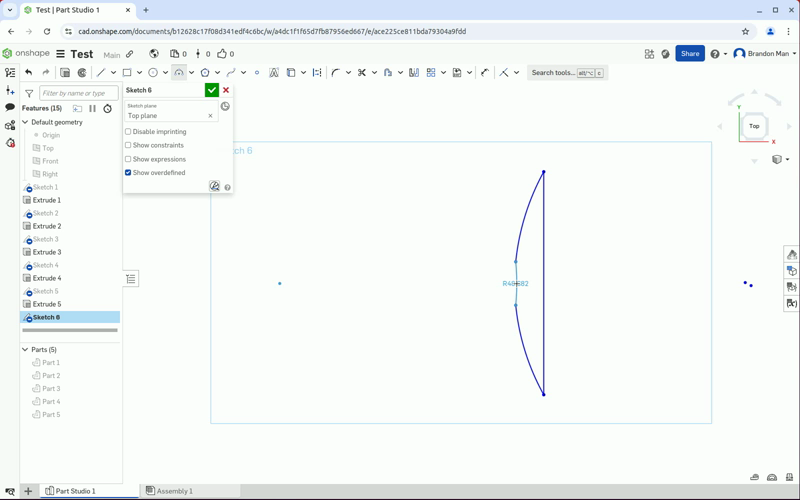
key(esc)
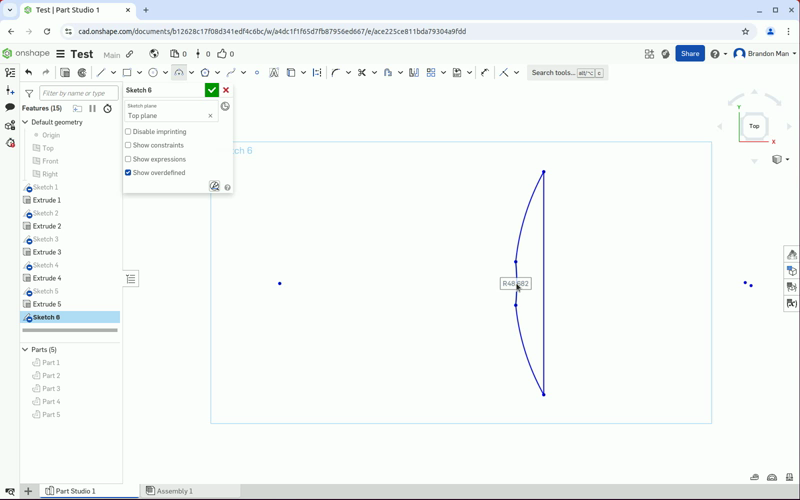
mouse_move(536, 371)
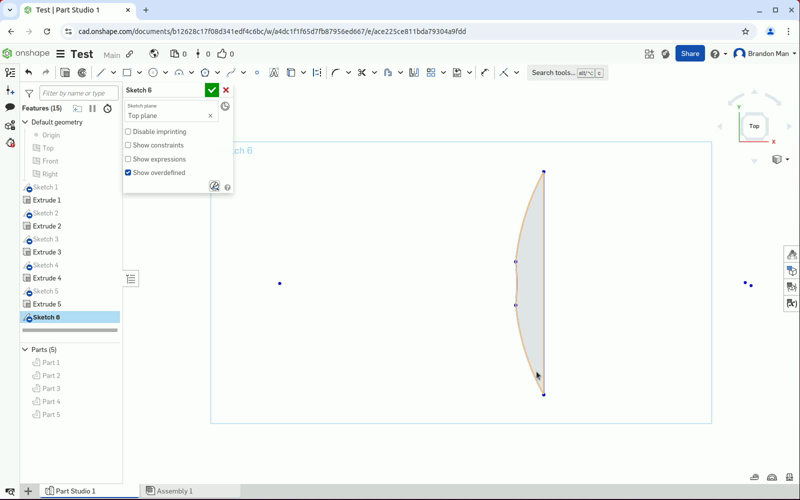
click(536, 371)
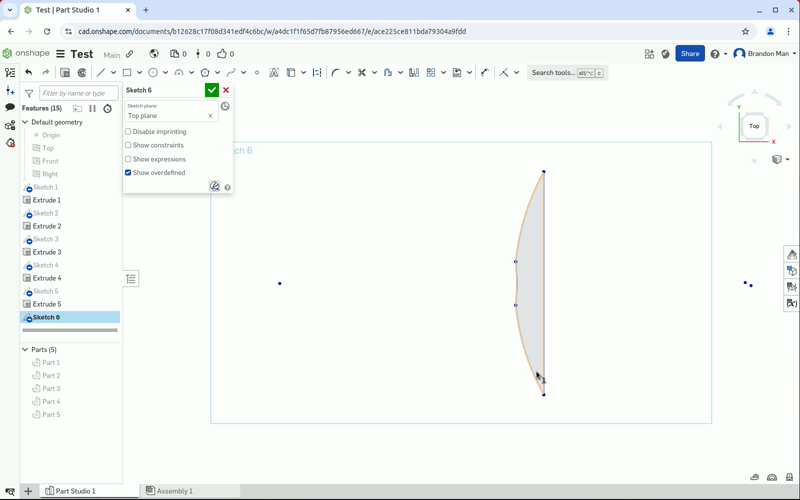
mouse_move(73, 352)
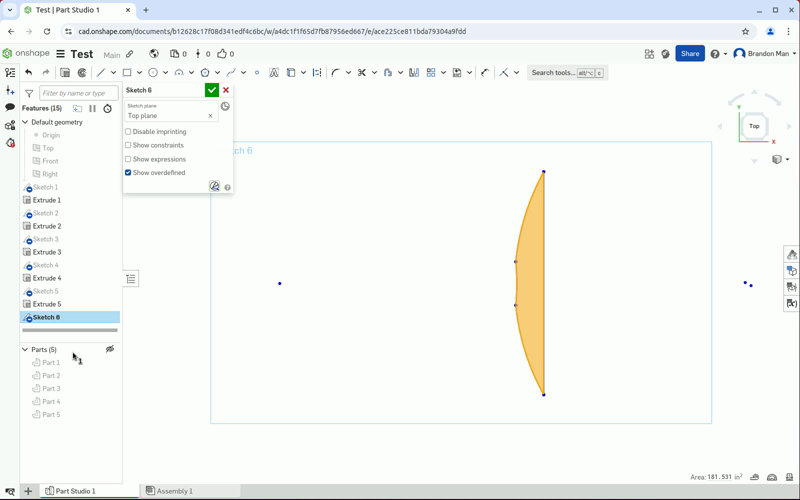
key(shift+y)
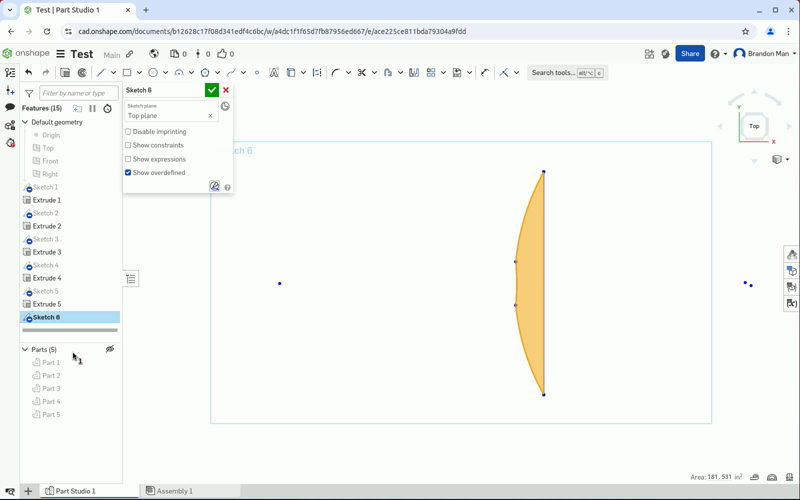
key(shift+e)
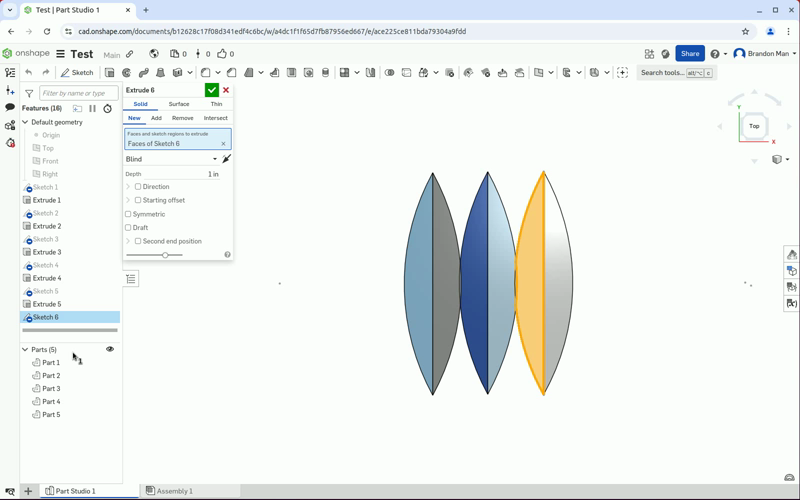
mouse_move(143, 106)
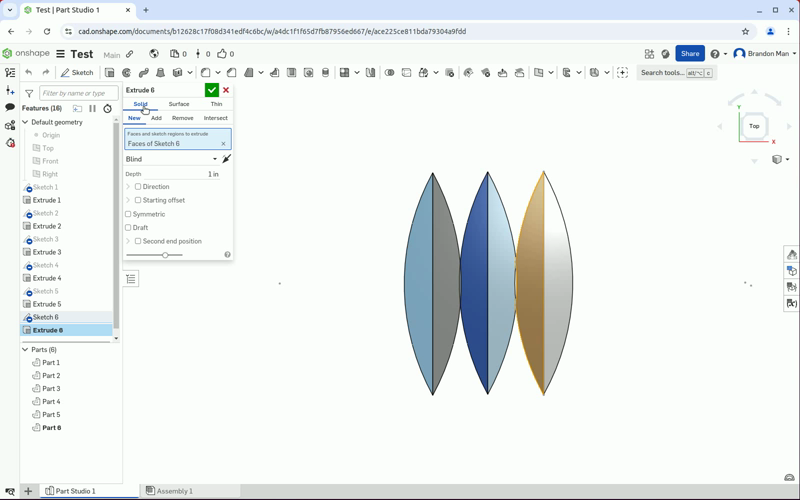
click(143, 106)
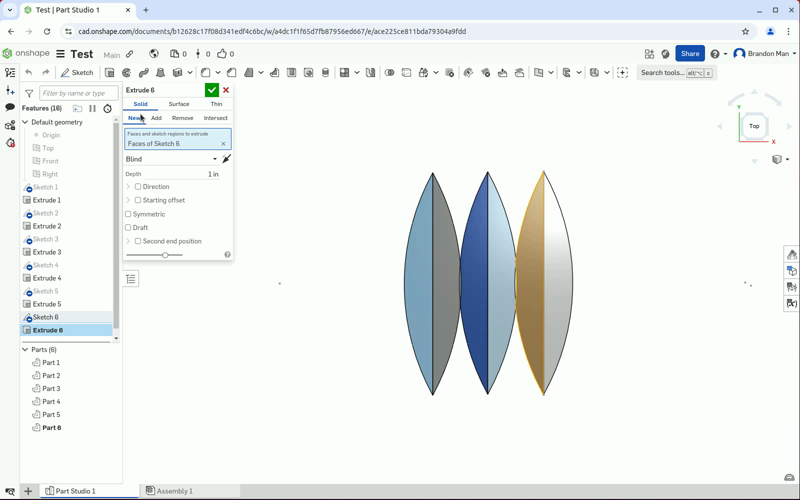
mouse_move(137, 120)
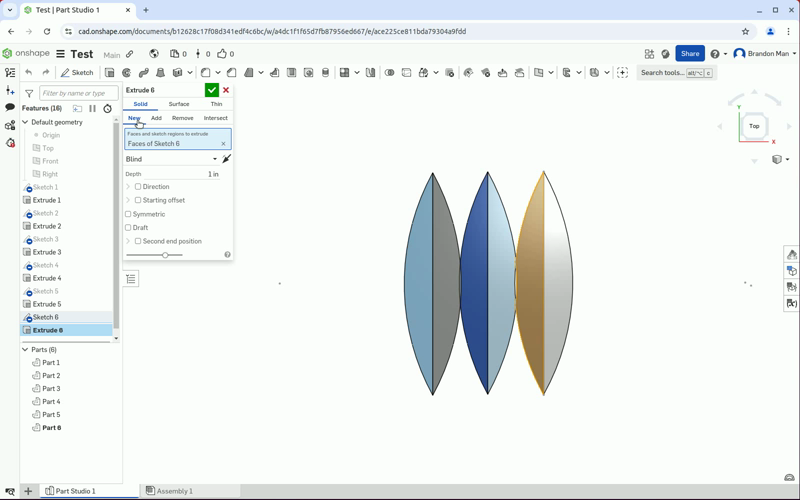
click(137, 120)
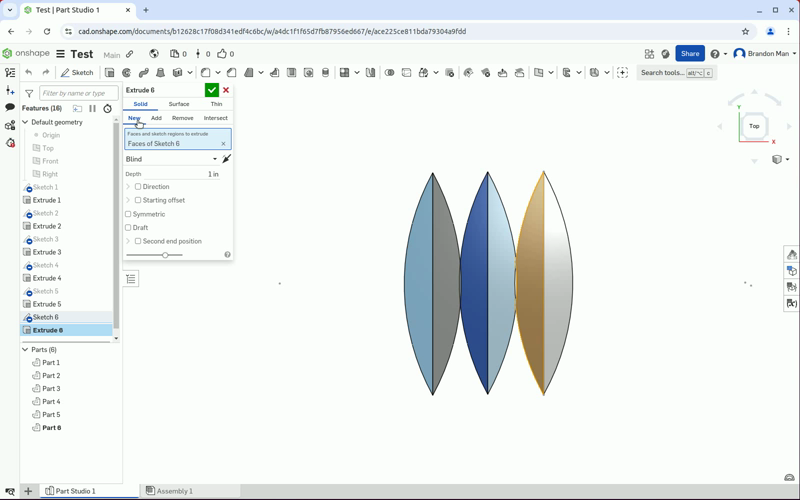
key(tab, 4)
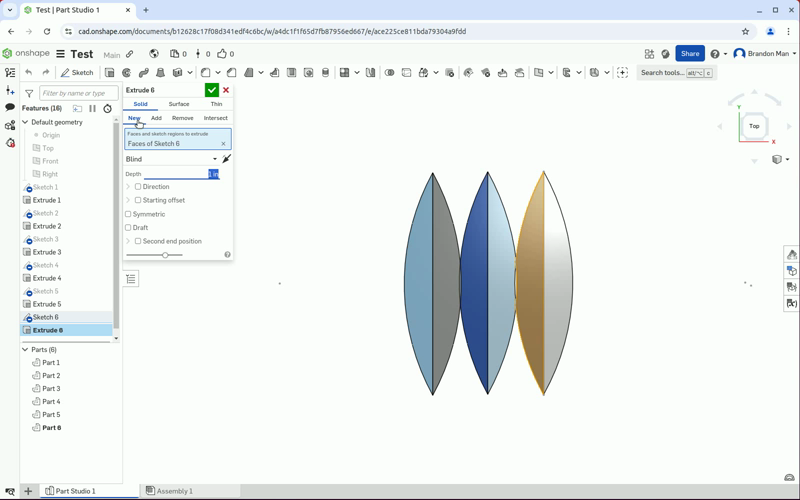
text(0.963)
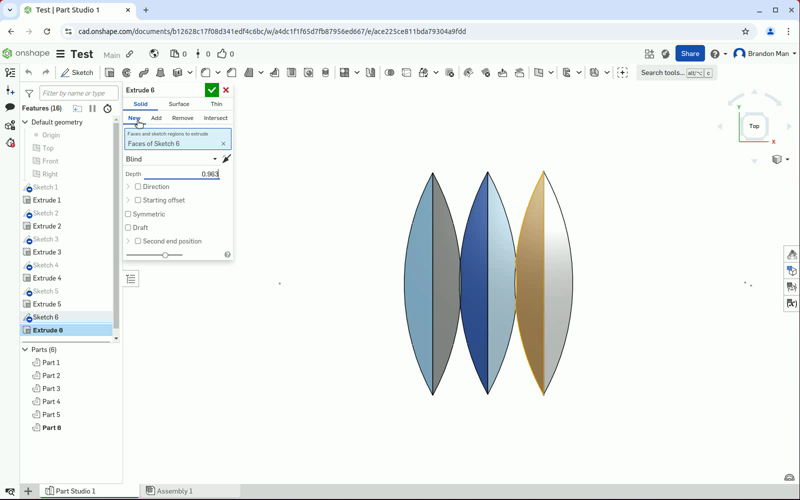
key(enter)
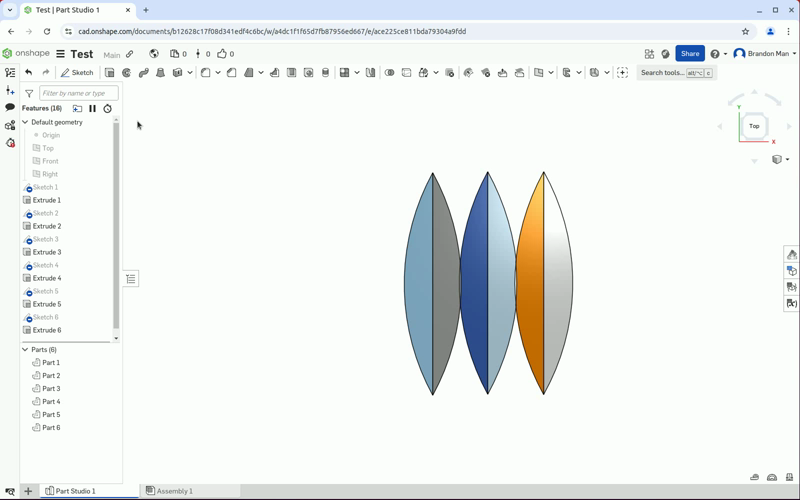
key(shift+h)
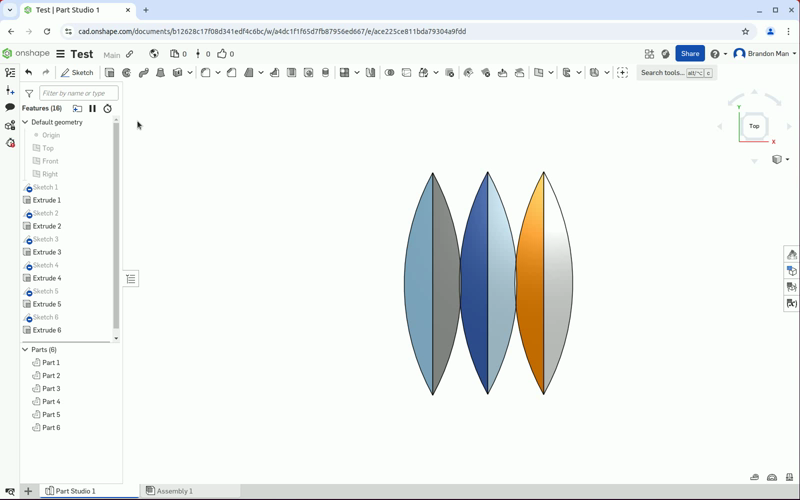
key(shift+h)
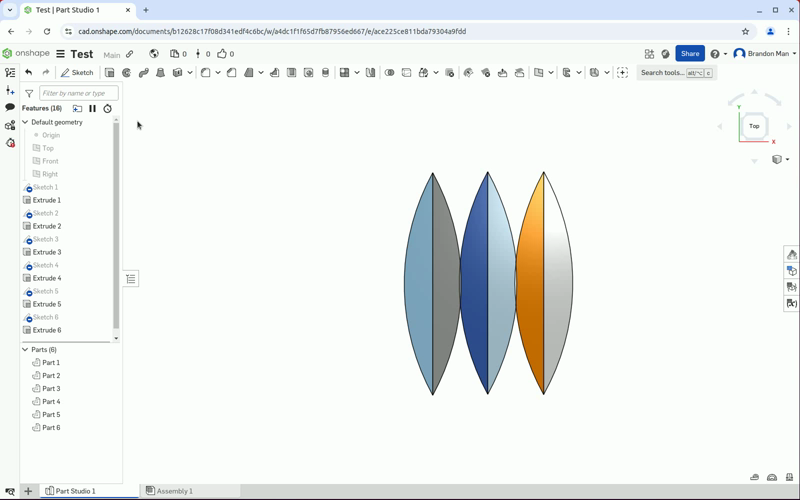
mouse_move(69, 189)
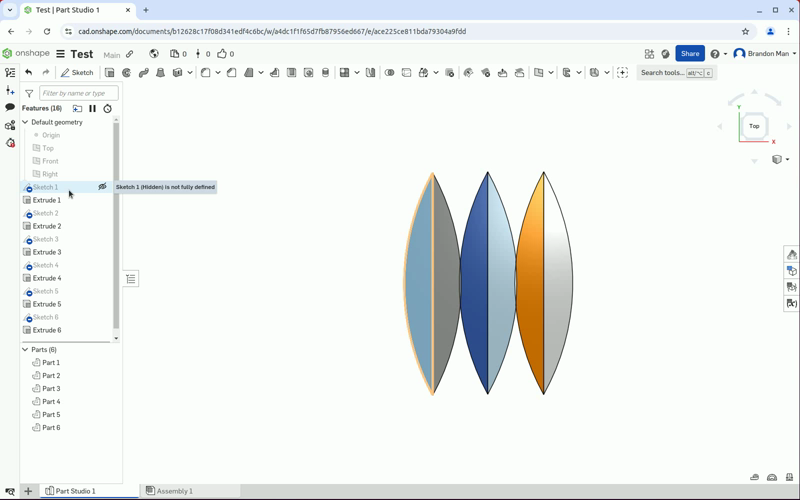
click(69, 189)
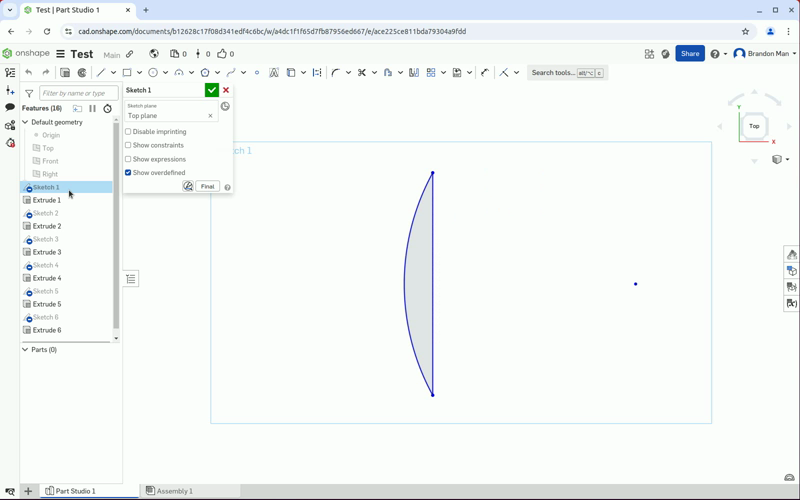
mouse_move(229, 92)
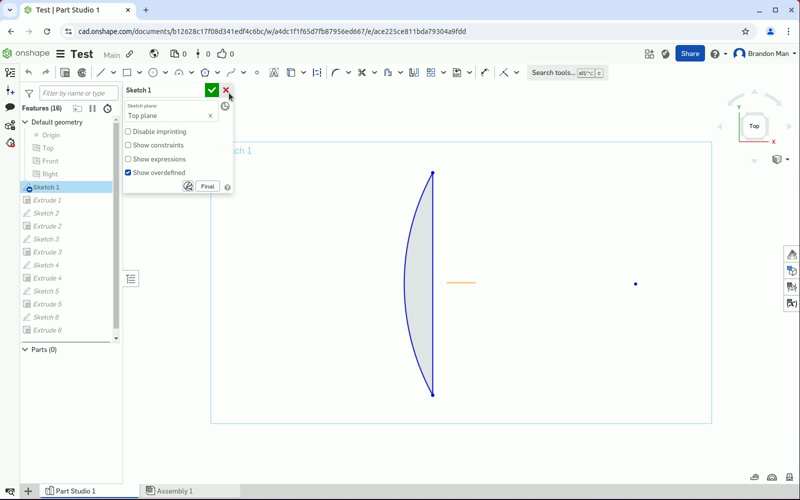
click(229, 92)
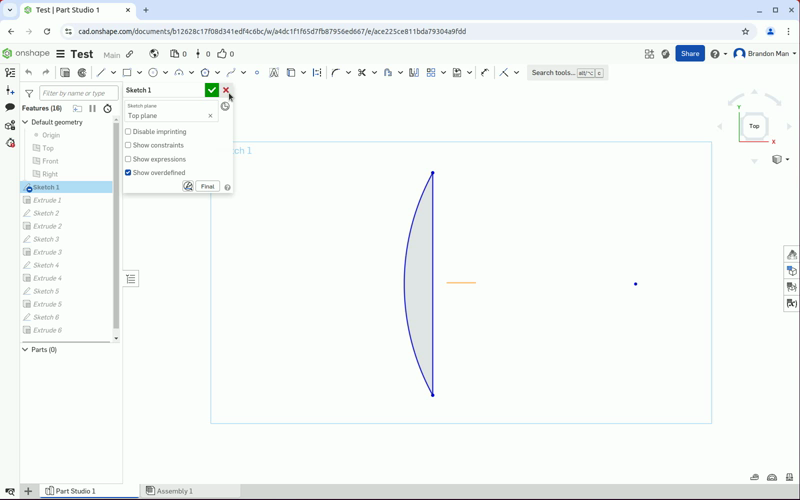
key(shift+s)
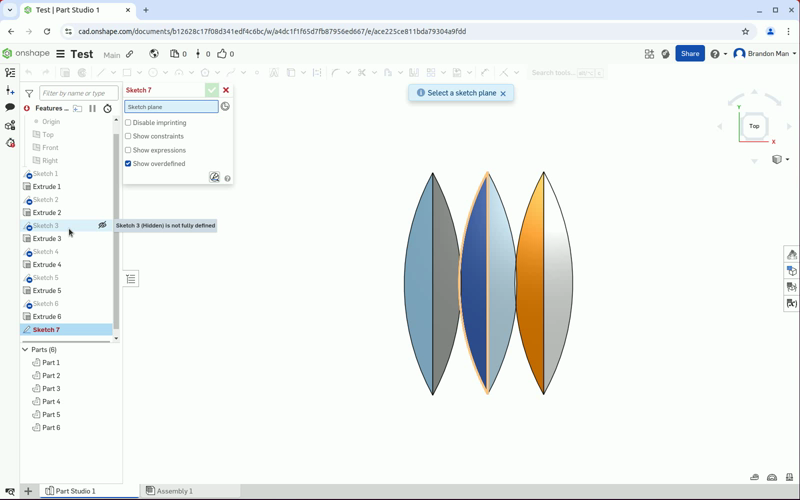
scroll(3)
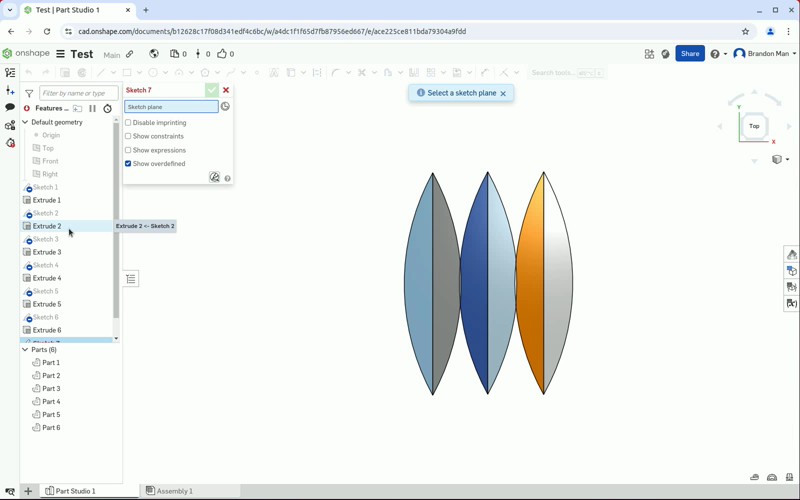
mouse_move(69, 150)
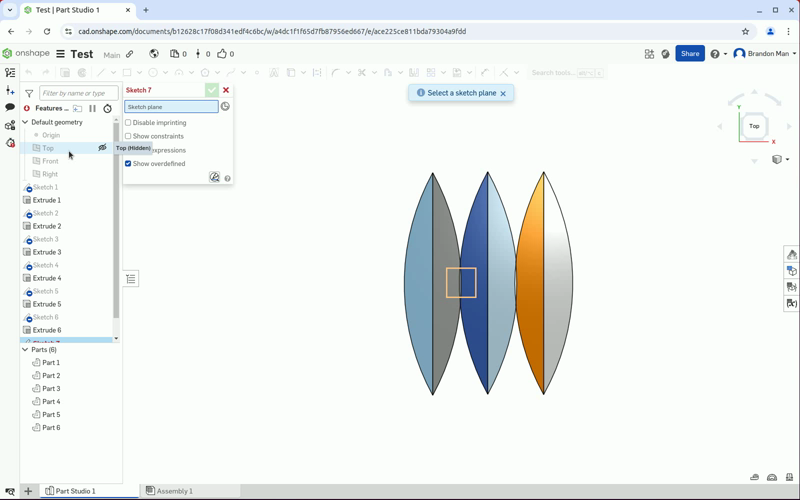
click(69, 150)
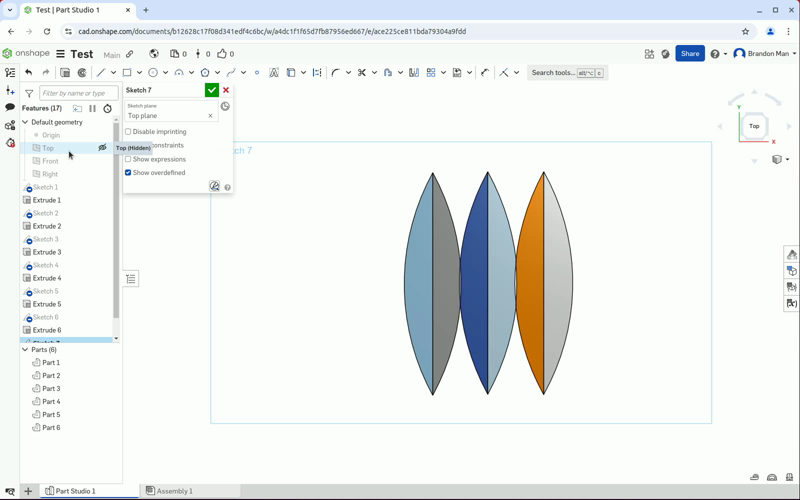
mouse_move(73, 352)
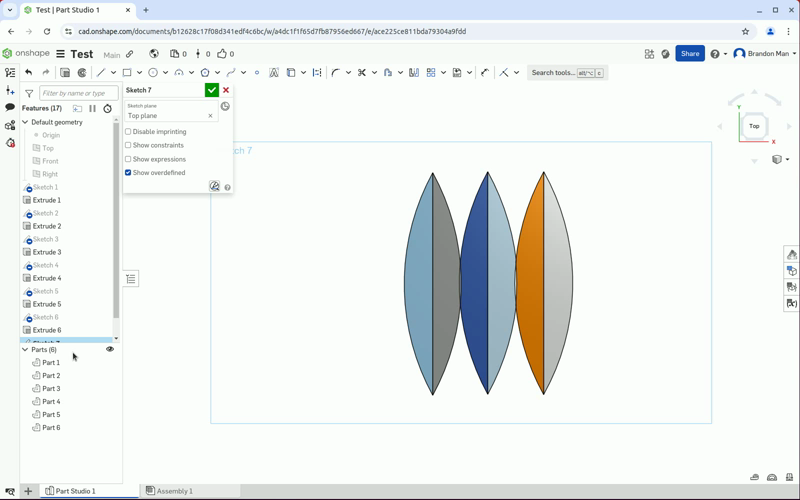
key(y)
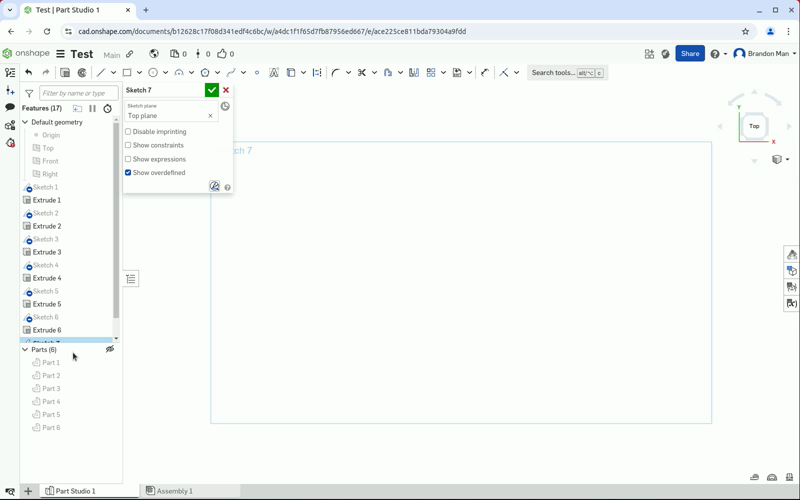
key(a)
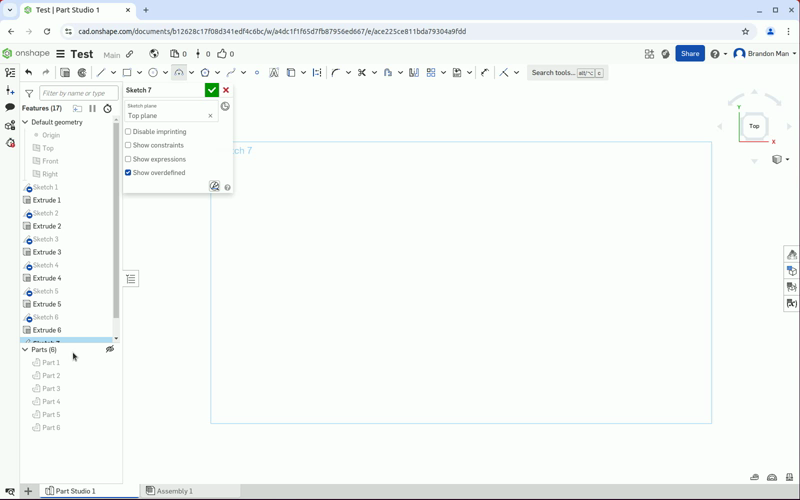
key_down(shift)
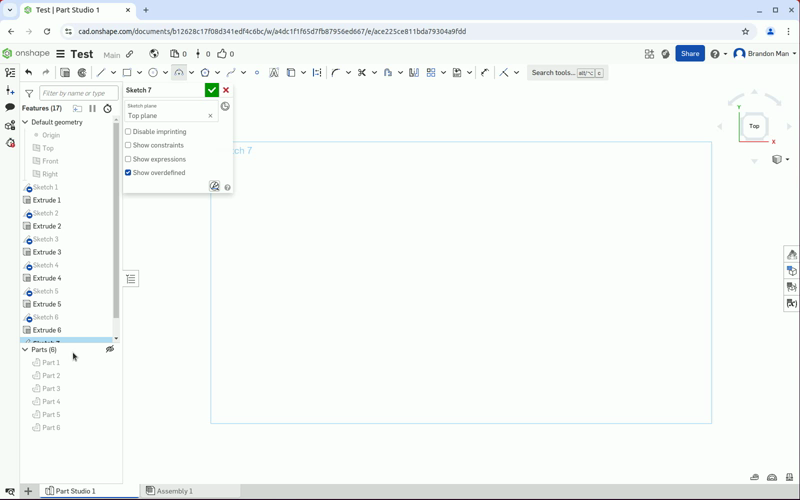
mouse_move(515, 305)
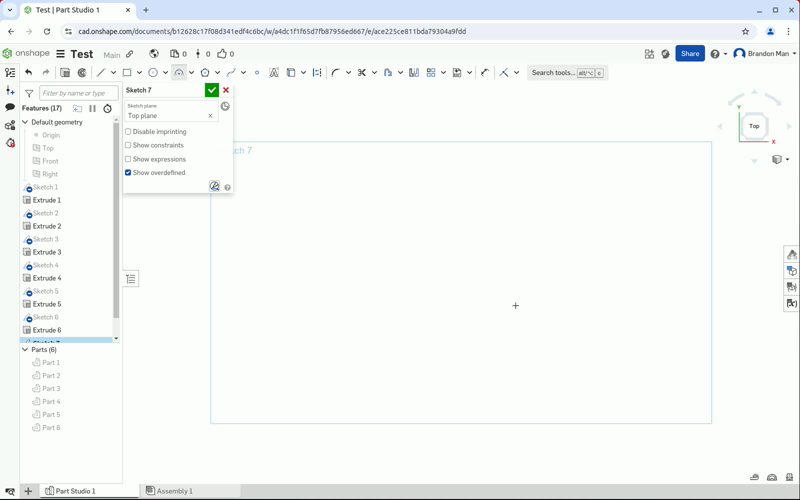
click(515, 305)
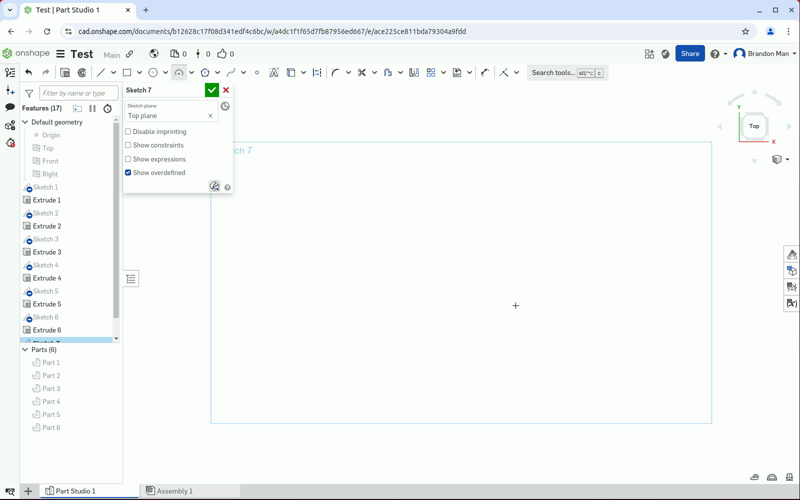
key_up(shift)
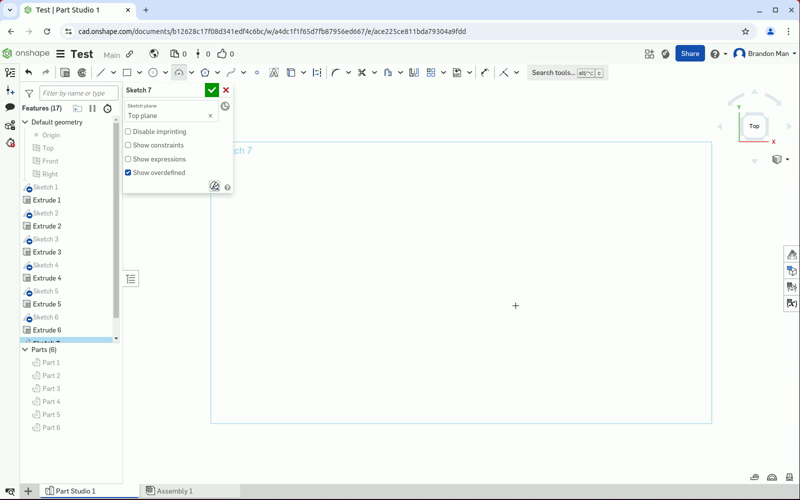
key_down(shift)
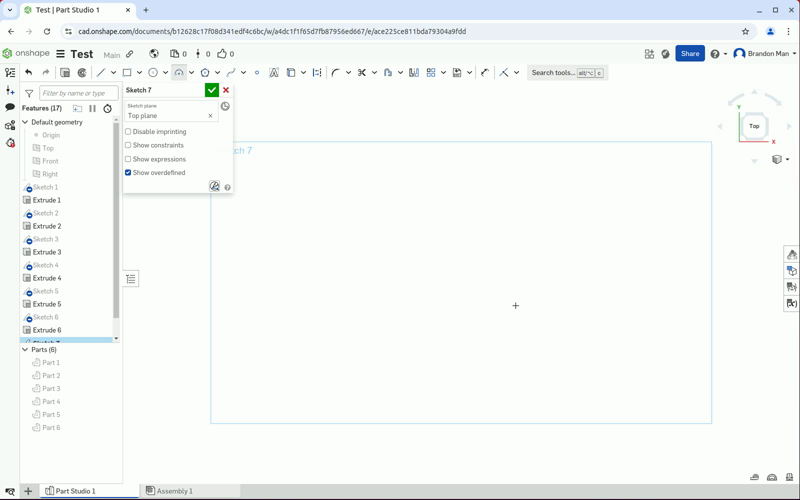
mouse_move(515, 259)
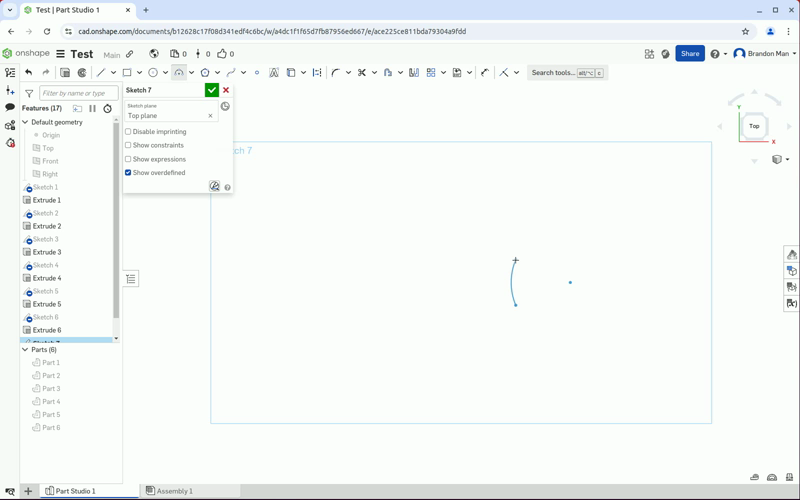
click(515, 259)
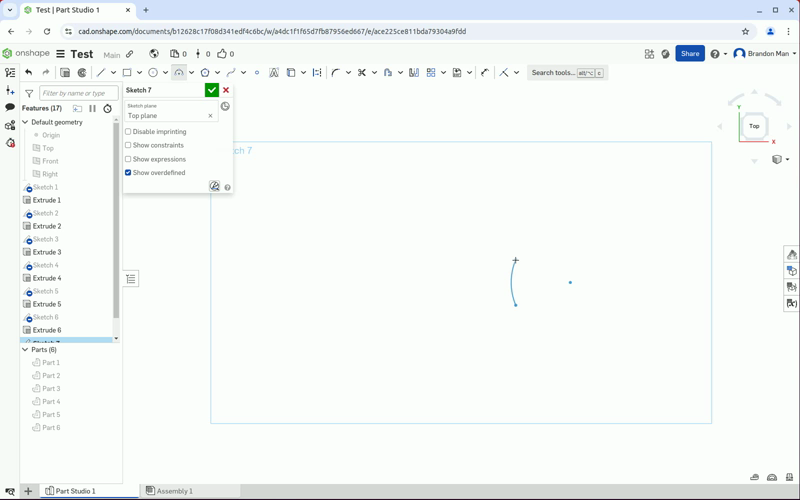
mouse_move(516, 282)
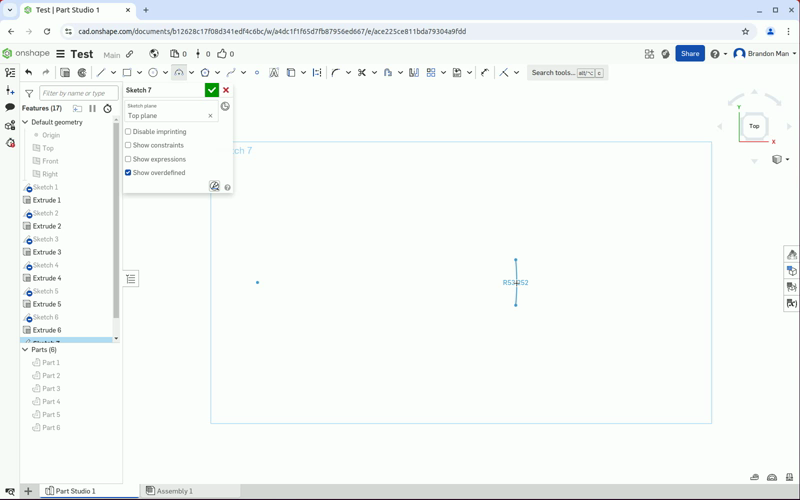
click(516, 282)
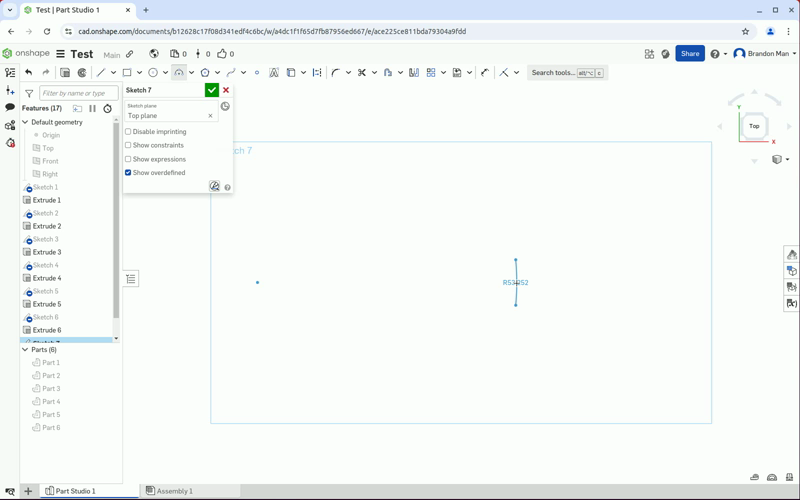
key_up(shift)
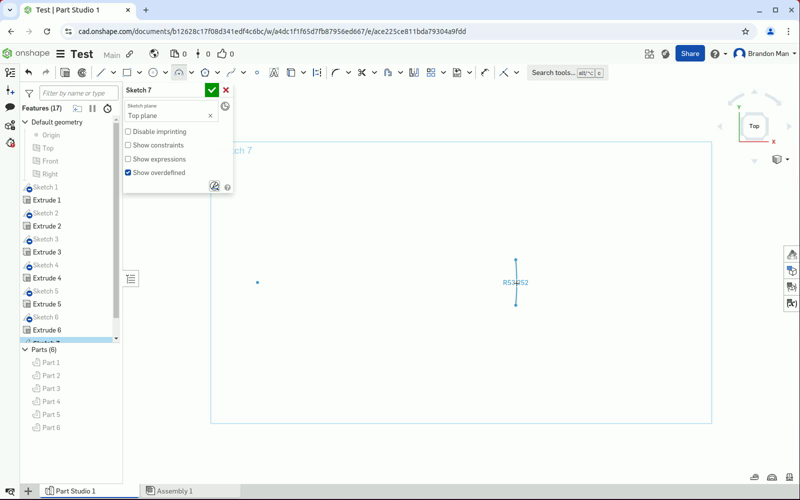
mouse_move(515, 259)
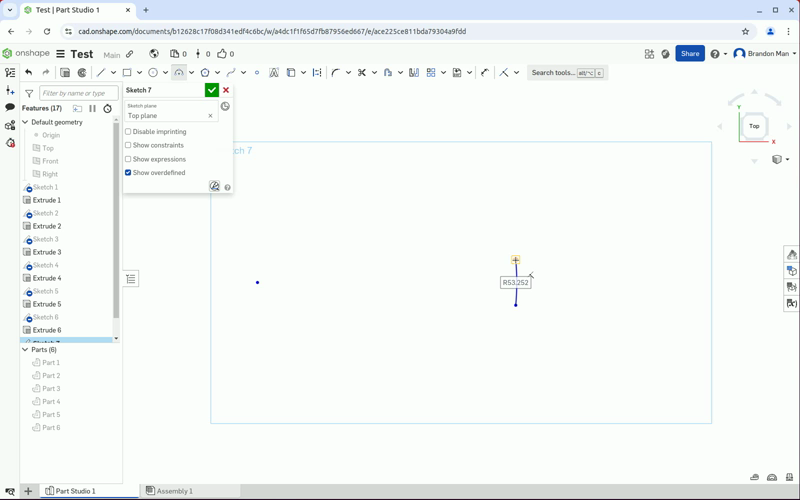
click(515, 259)
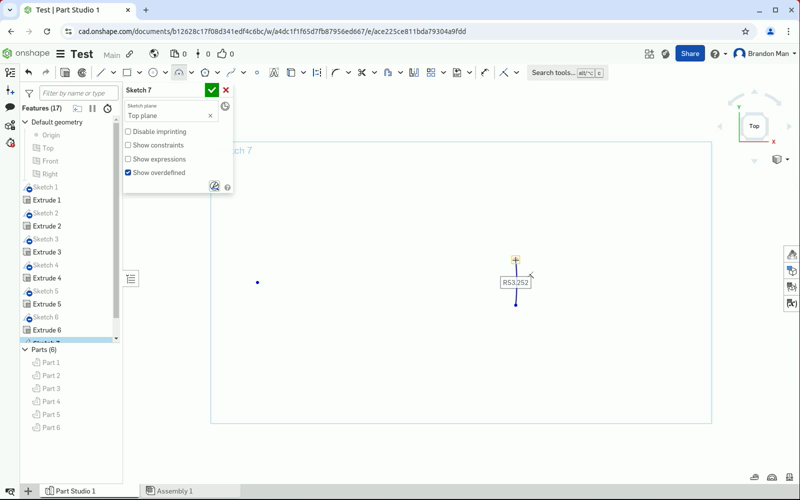
mouse_move(515, 305)
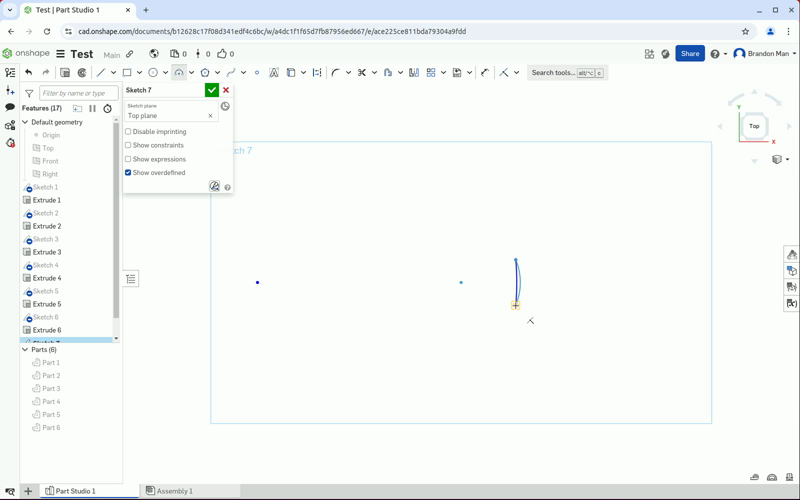
click(515, 305)
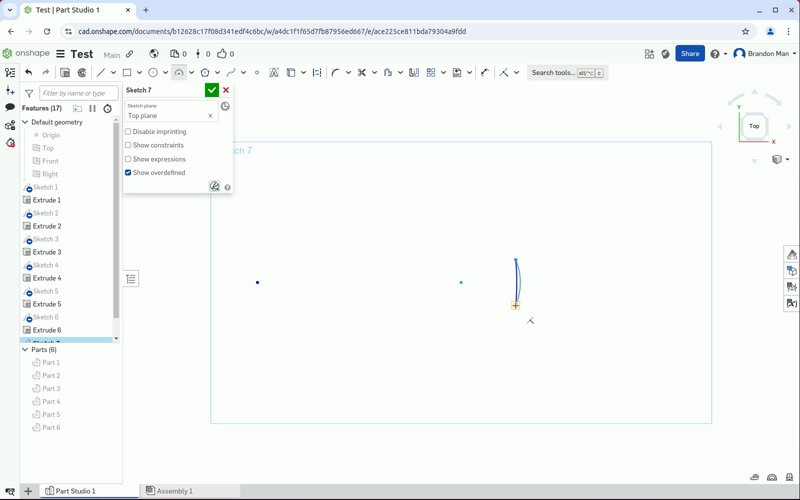
key_down(shift)
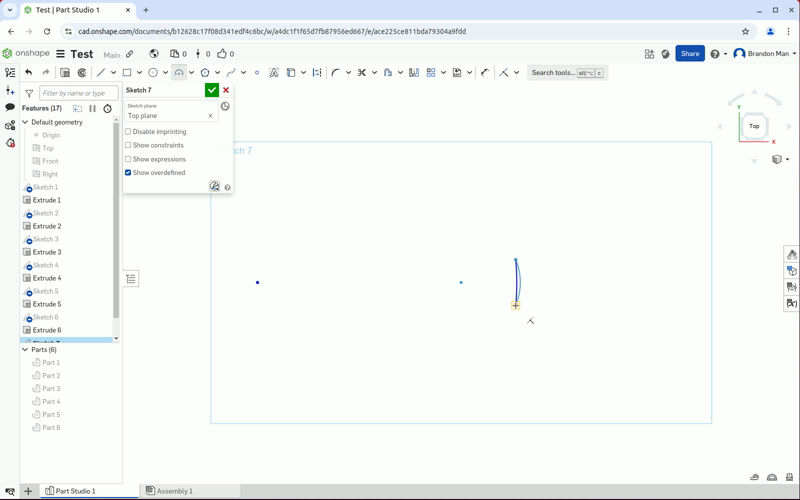
mouse_move(514, 282)
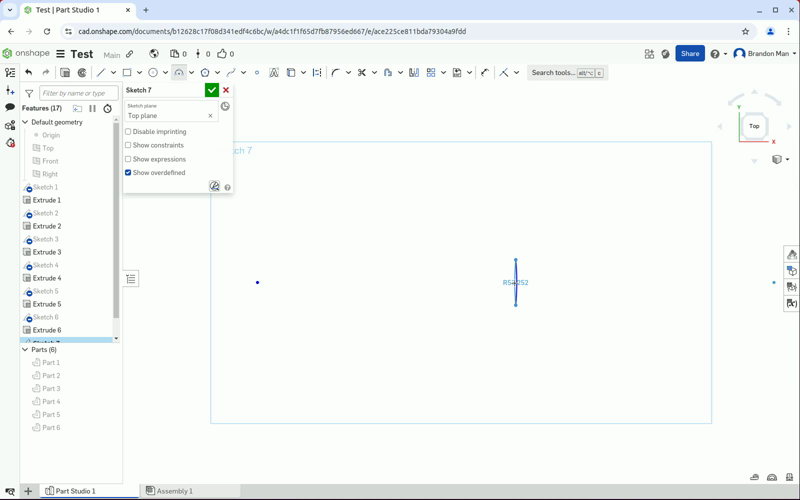
scroll(6)
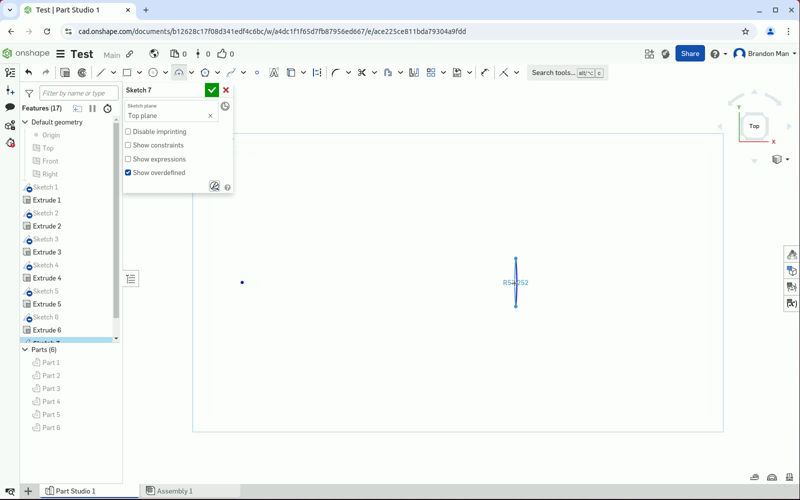
scroll(6)
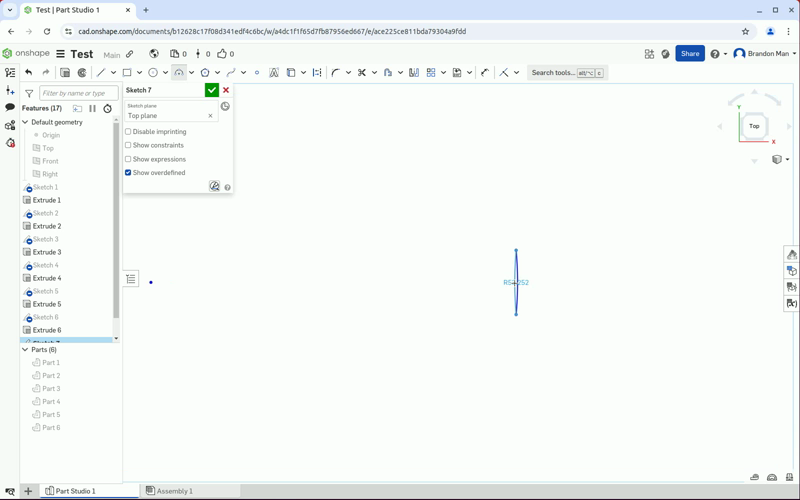
scroll(6)
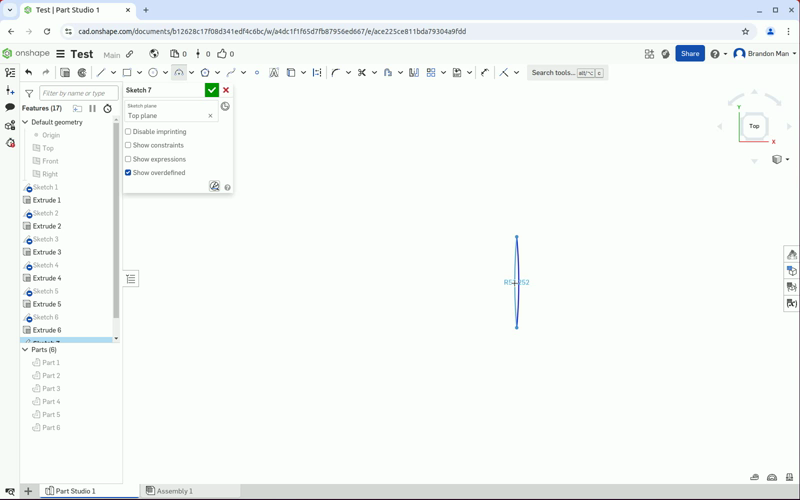
scroll(6)
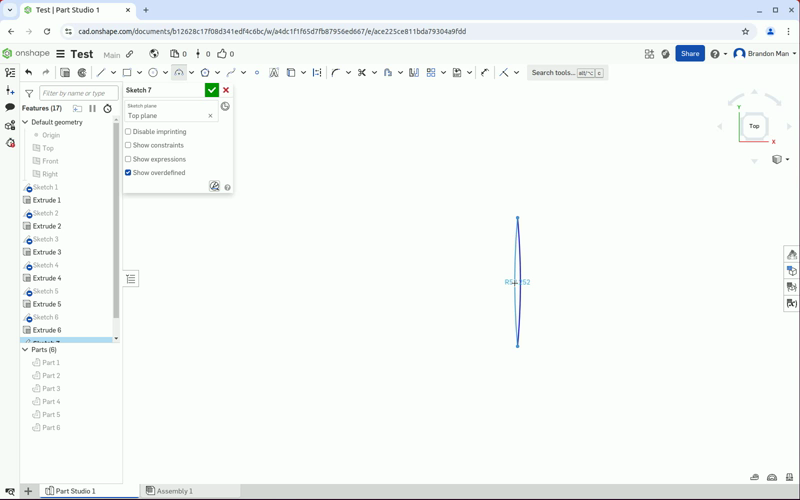
scroll(6)
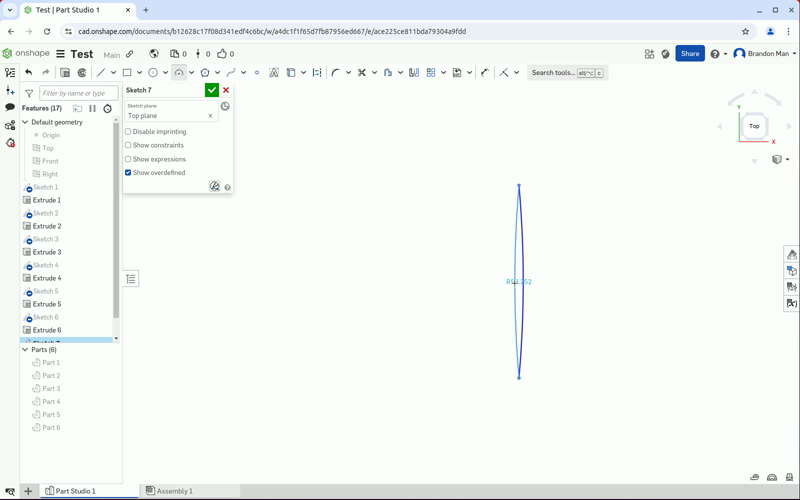
scroll(6)
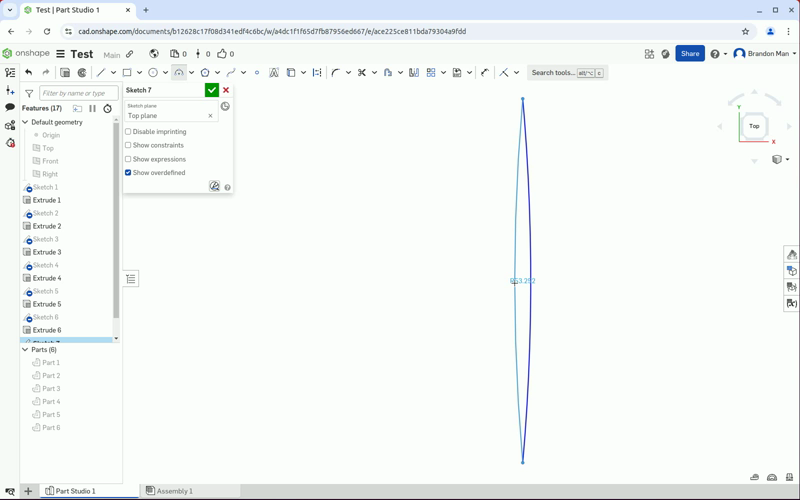
scroll(6)
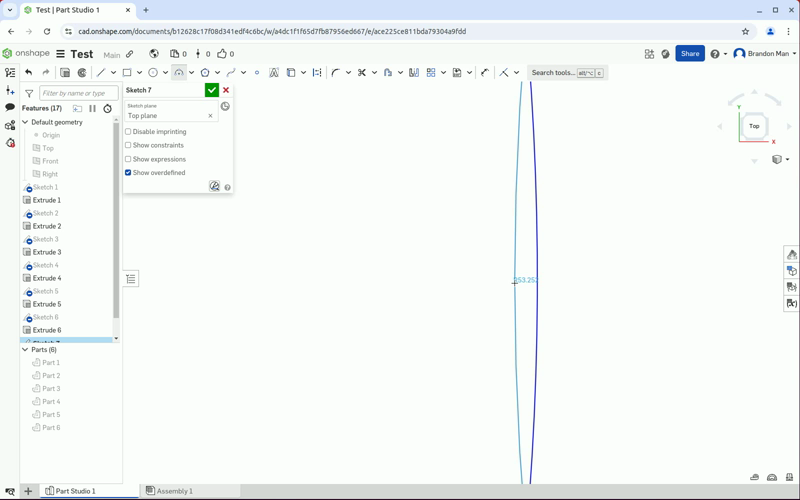
click(514, 282)
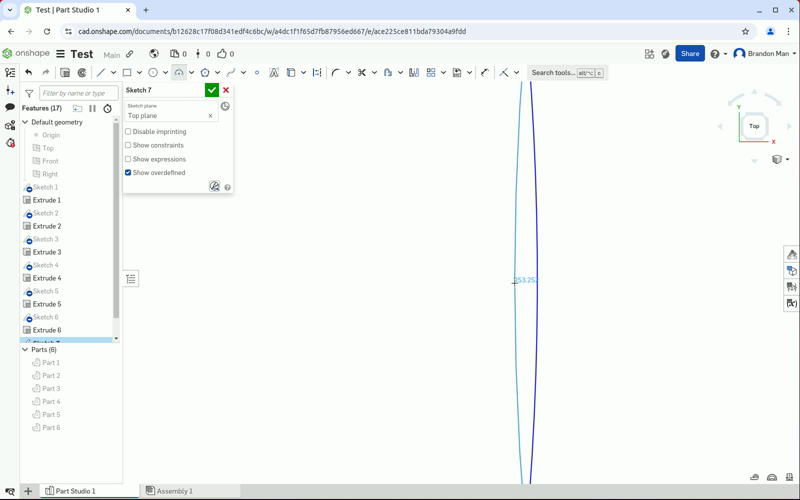
scroll(-6)
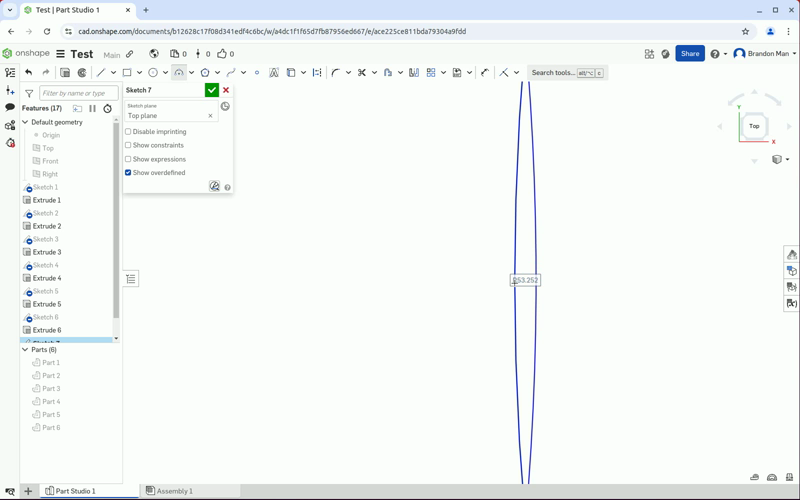
scroll(-6)
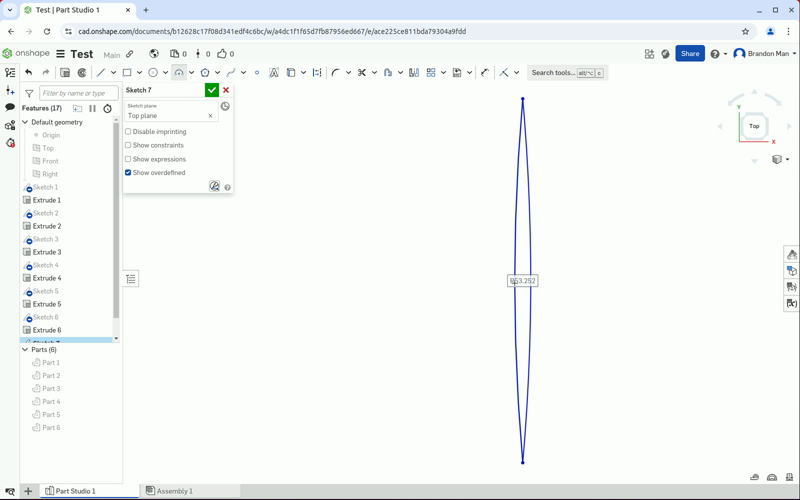
scroll(-6)
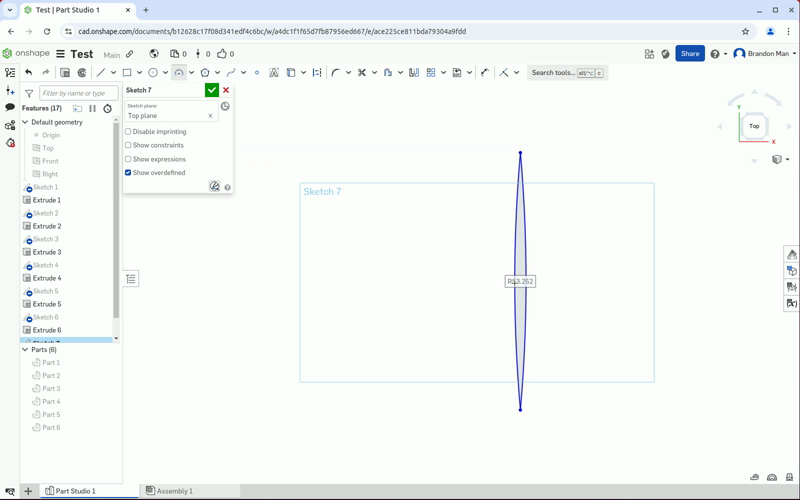
scroll(-6)
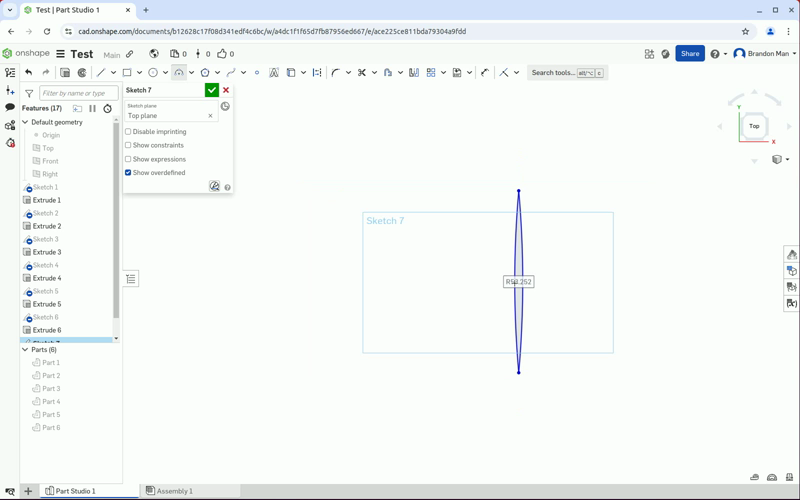
scroll(-6)
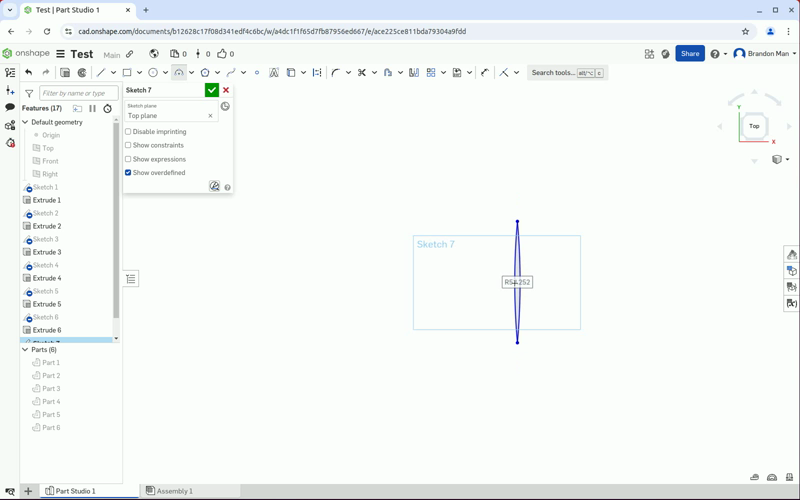
scroll(-6)
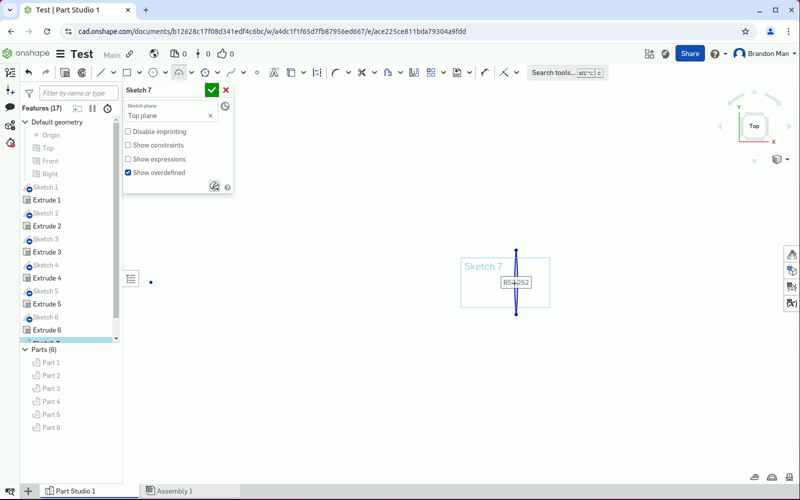
scroll(-6)
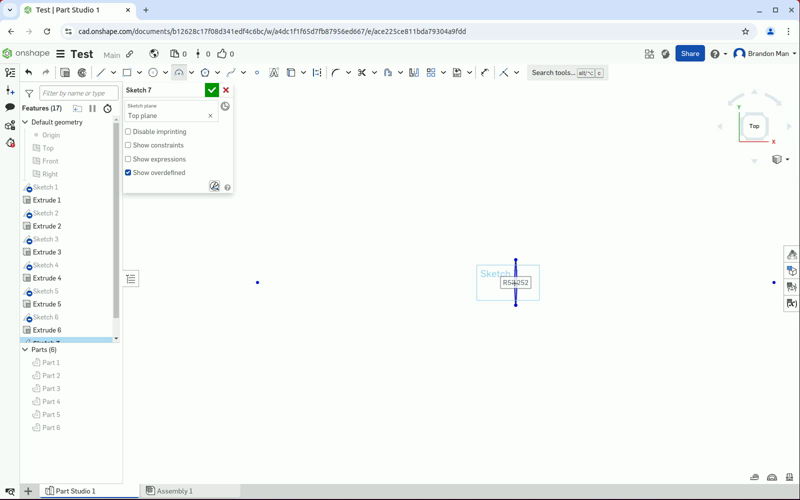
key_up(shift)
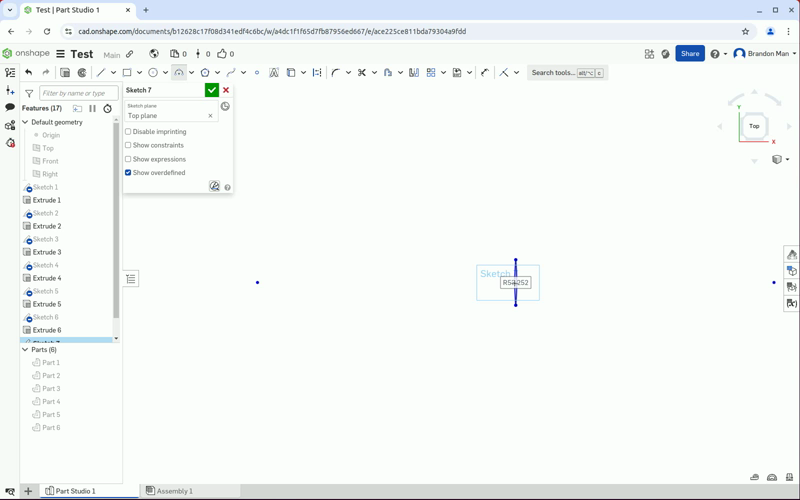
key(esc)
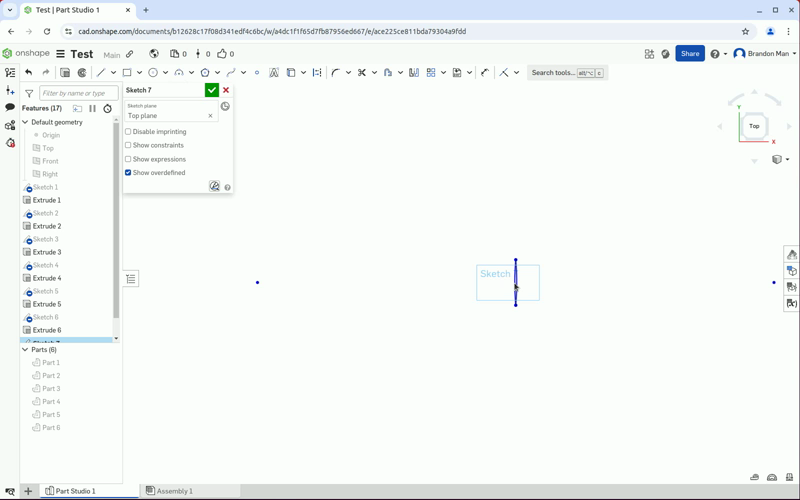
mouse_move(516, 274)
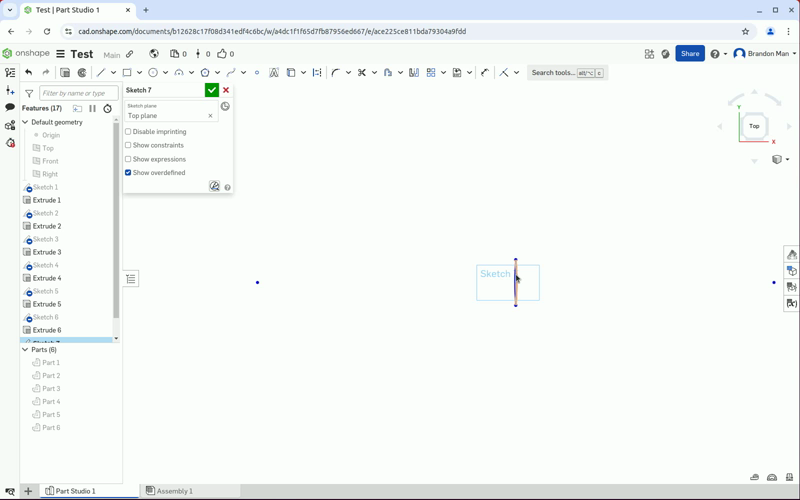
scroll(6)
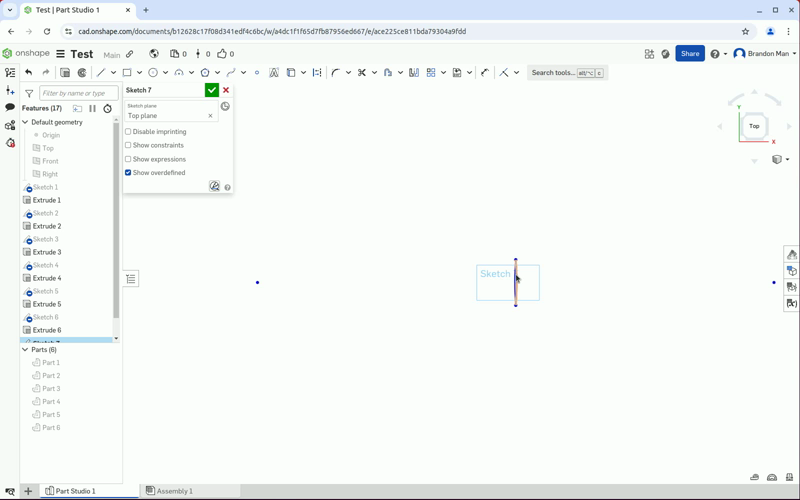
scroll(6)
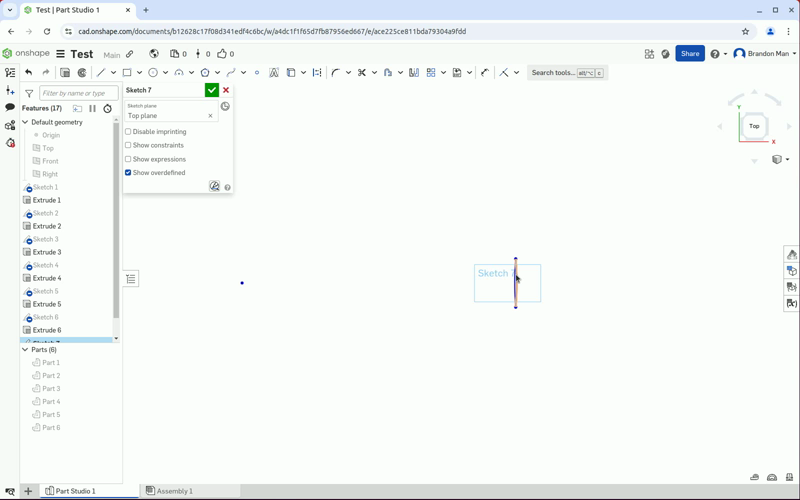
scroll(6)
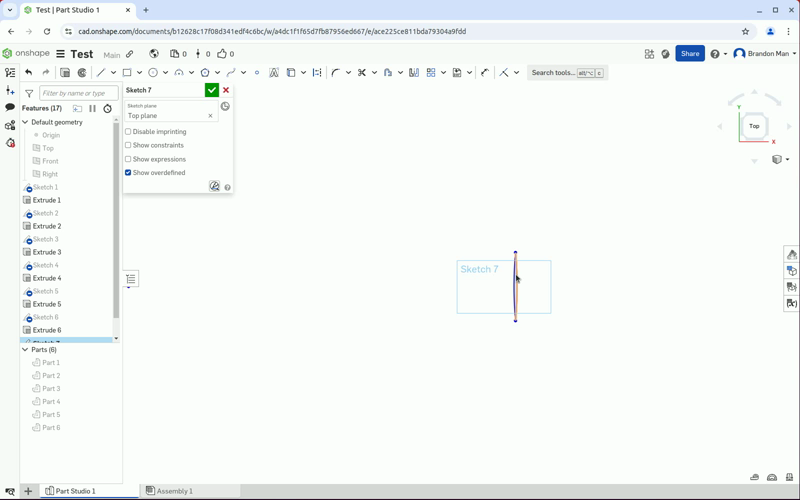
scroll(6)
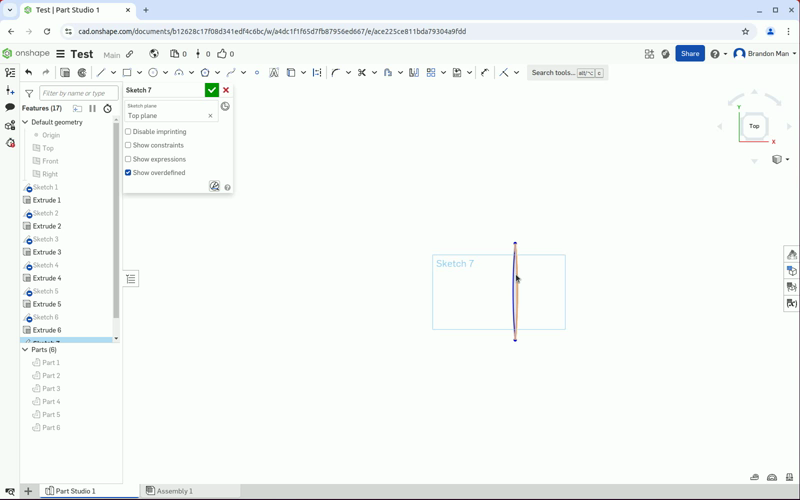
scroll(6)
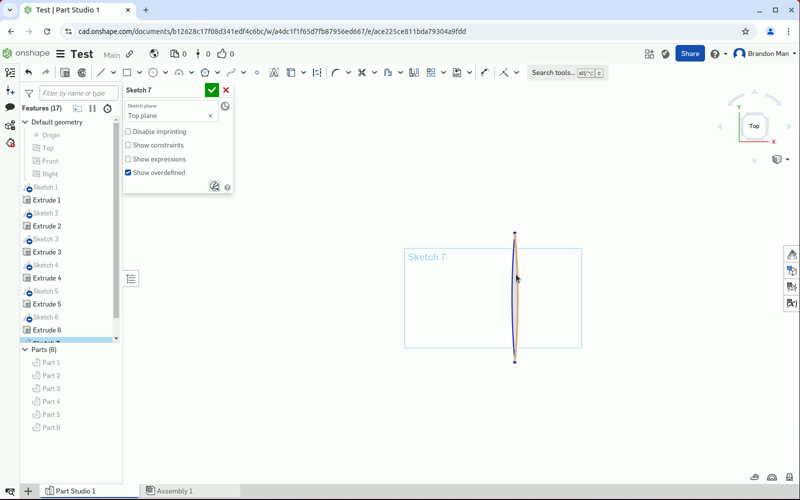
scroll(6)
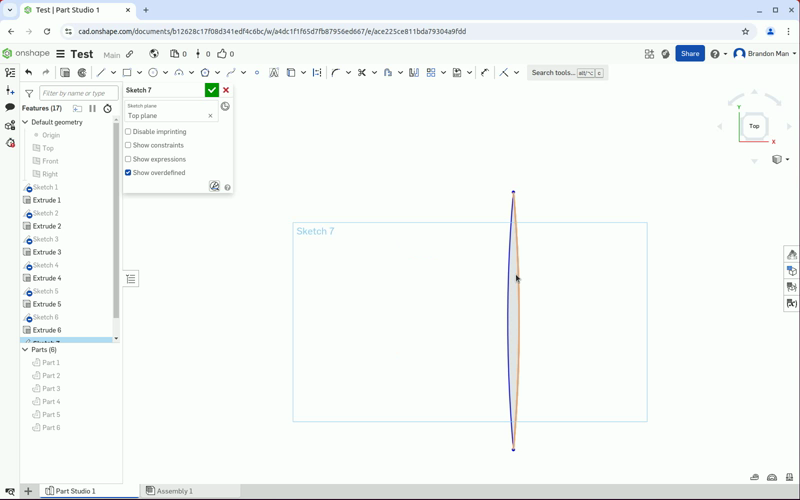
scroll(6)
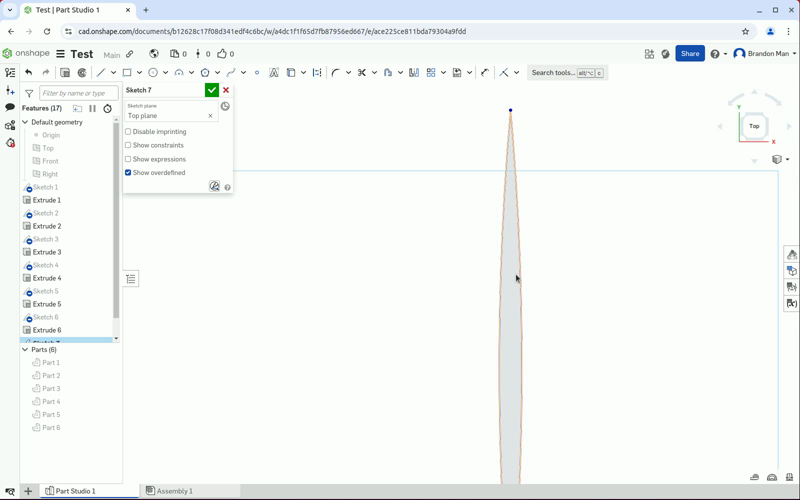
click(516, 274)
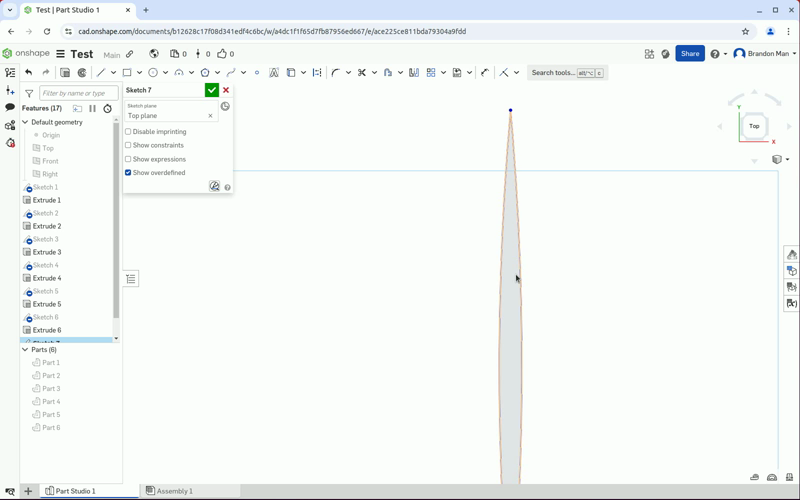
scroll(-6)
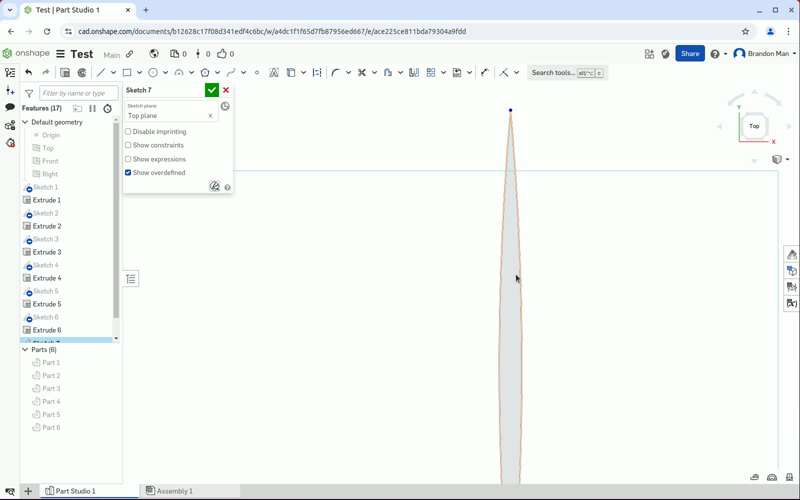
scroll(-6)
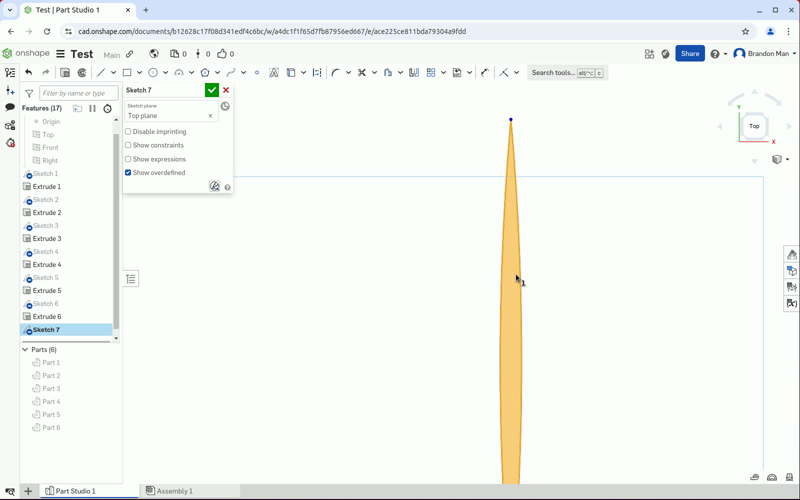
scroll(-6)
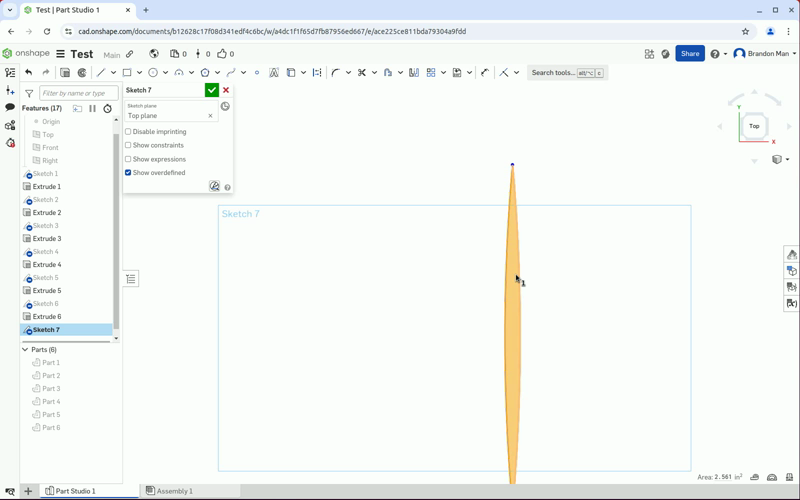
scroll(-6)
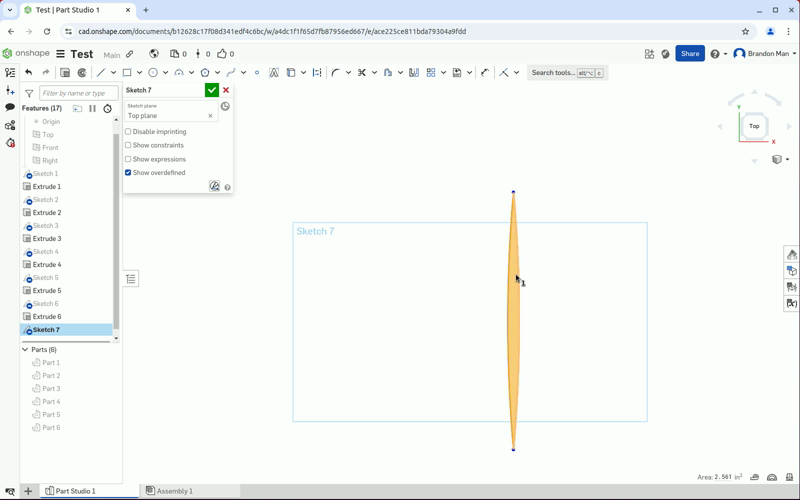
scroll(-6)
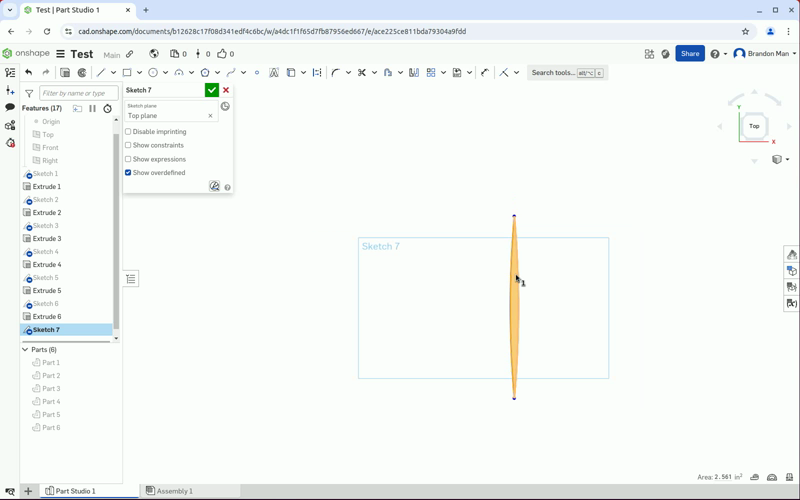
scroll(-6)
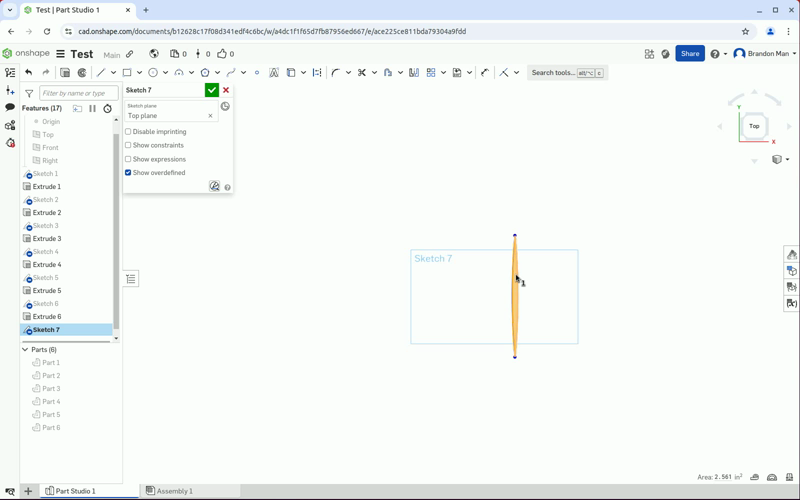
scroll(-6)
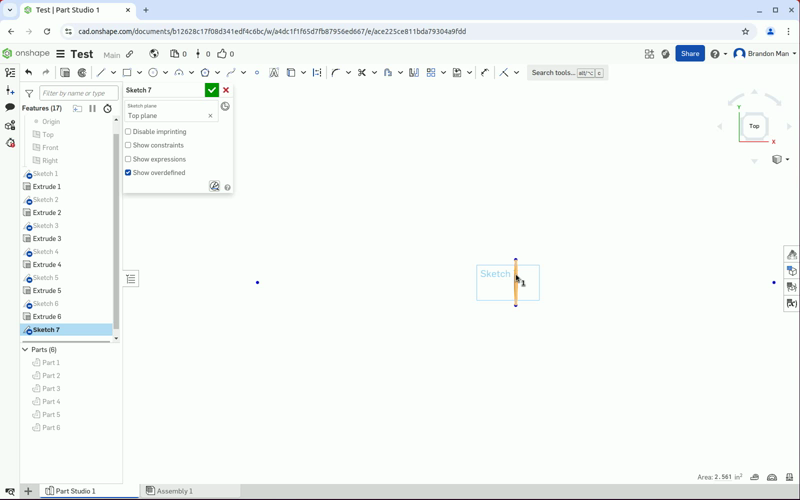
mouse_move(73, 352)
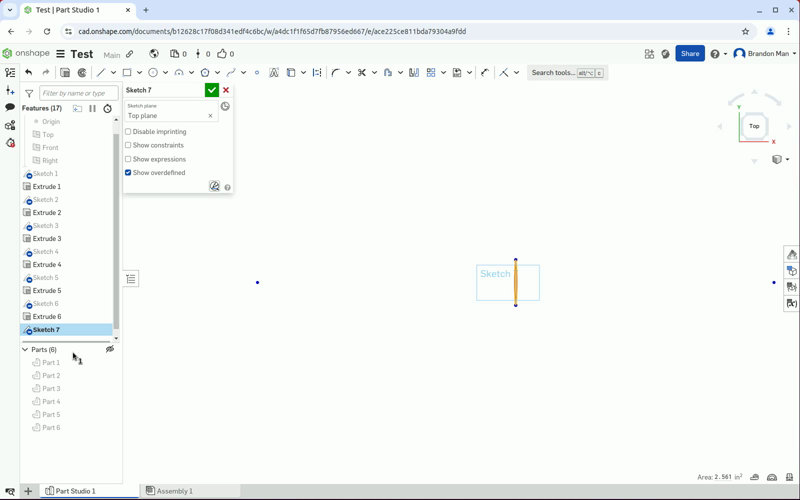
key(shift+y)
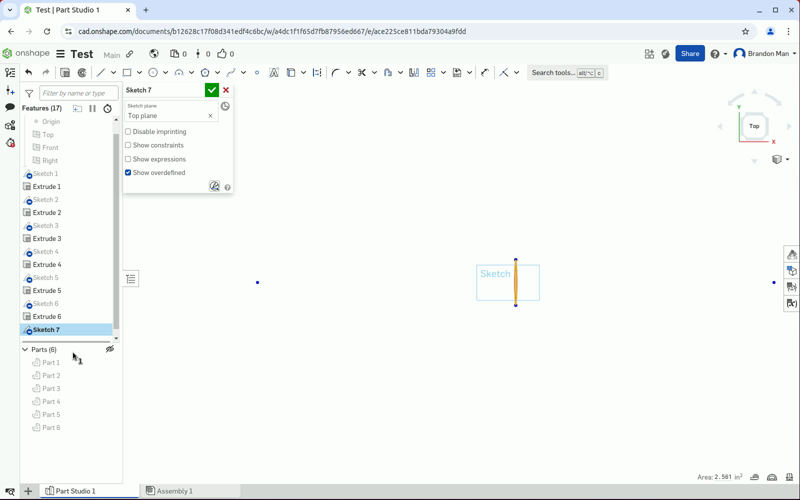
key(shift+e)
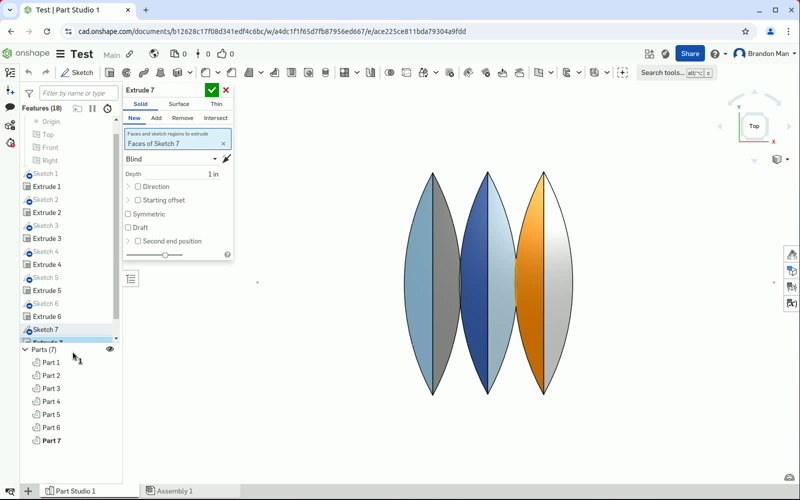
mouse_move(143, 106)
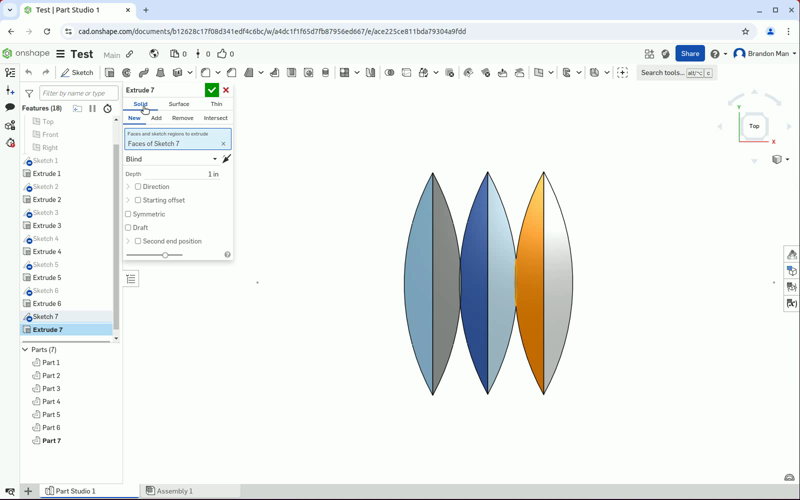
click(143, 106)
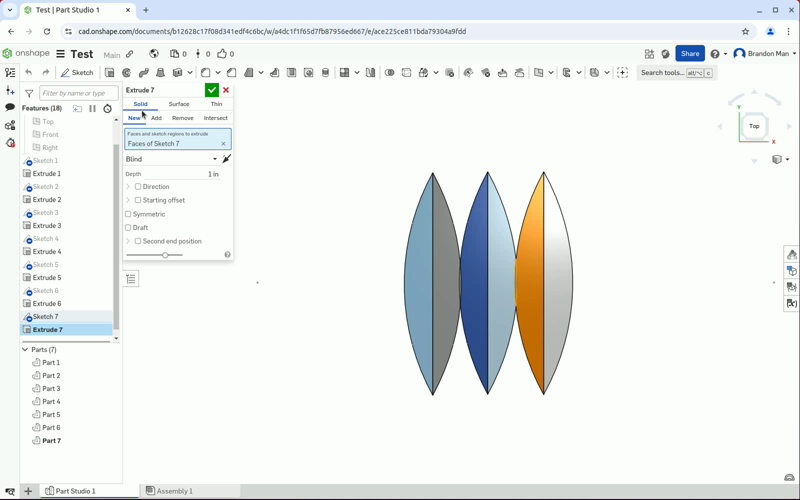
mouse_move(137, 120)
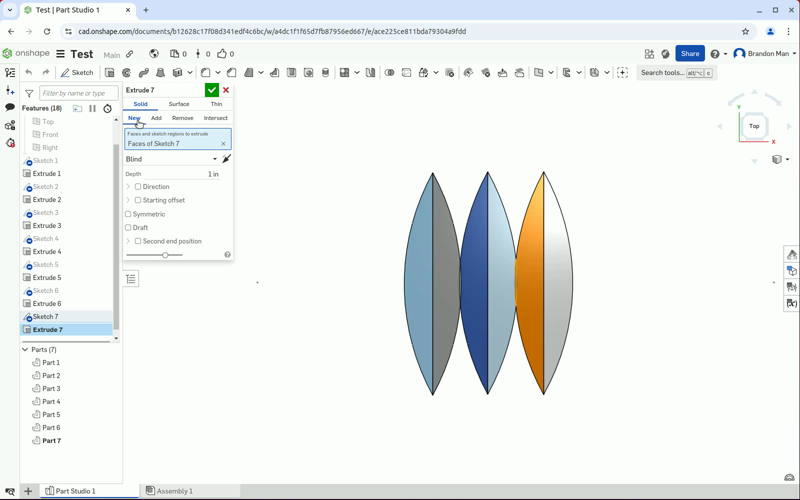
click(137, 120)
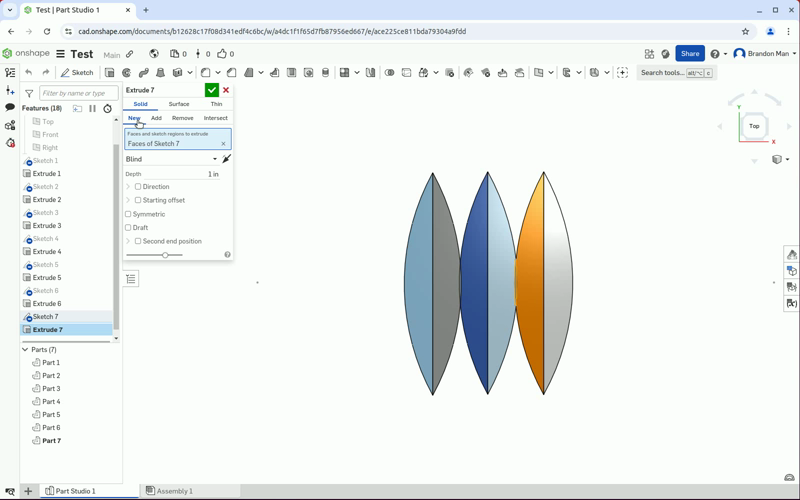
key(tab, 4)
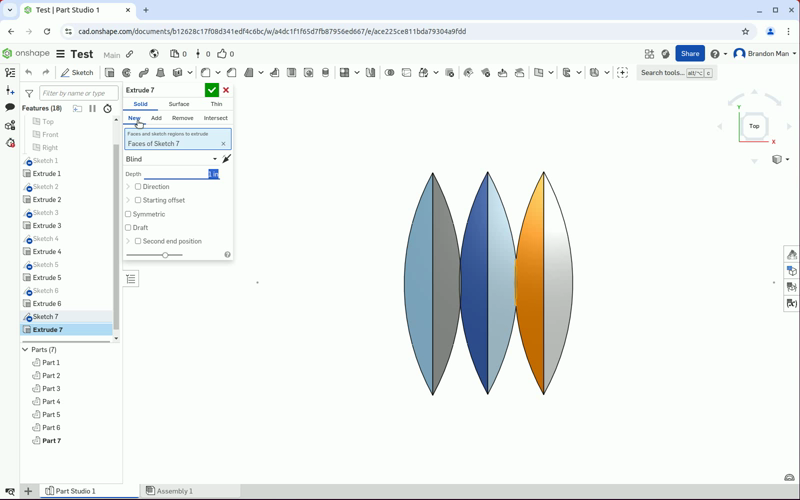
text(0.963)
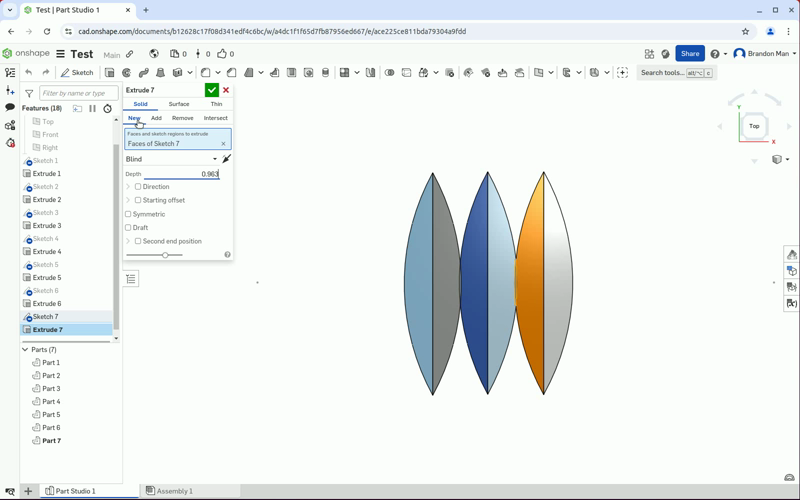
key(enter)
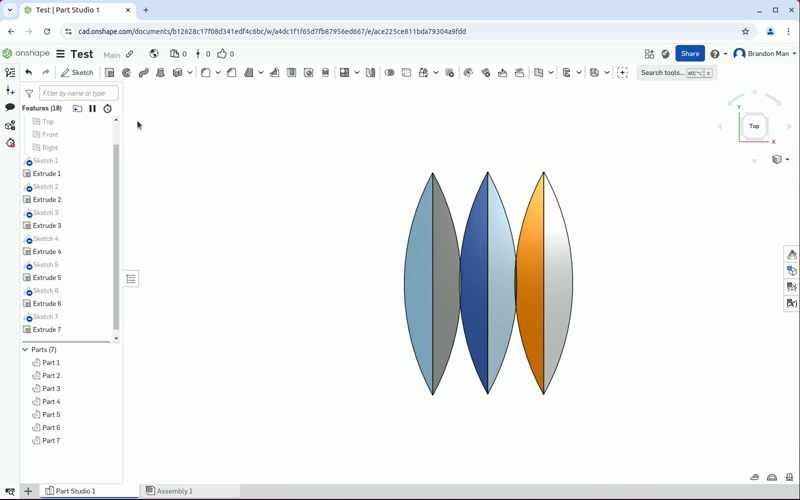
key(shift+h)
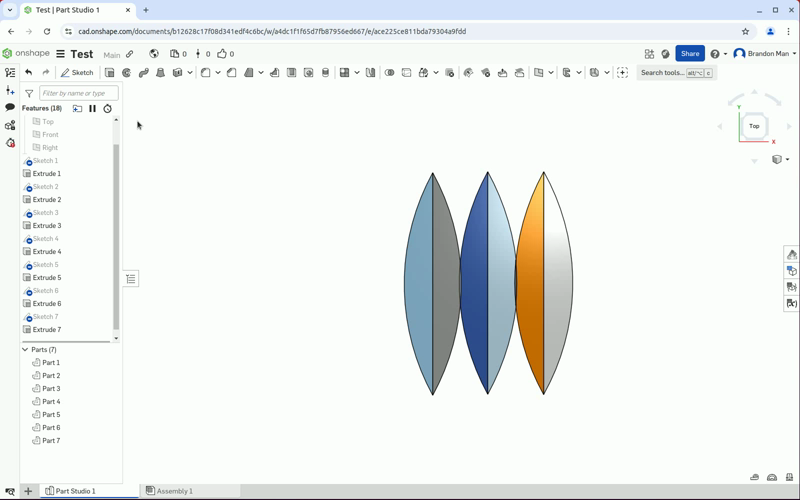
key(shift+h)
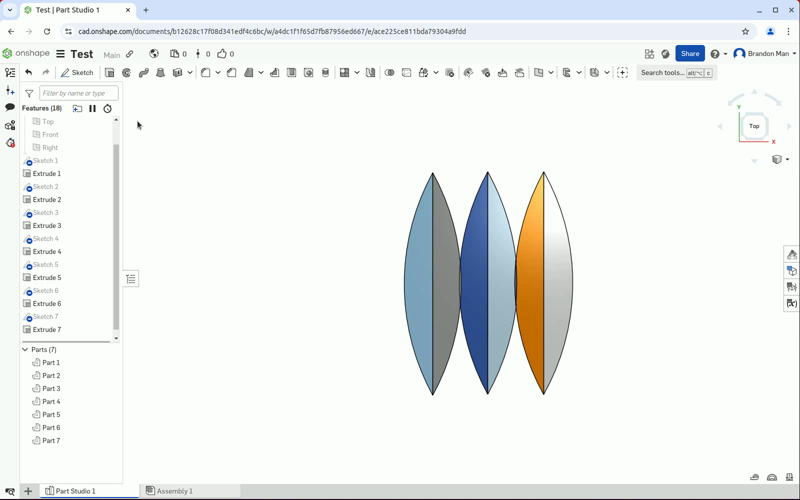
mouse_move(69, 163)
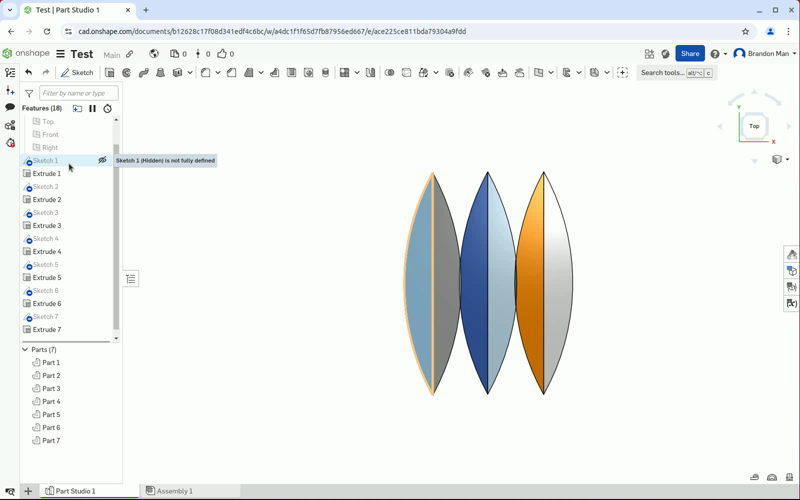
click(69, 163)
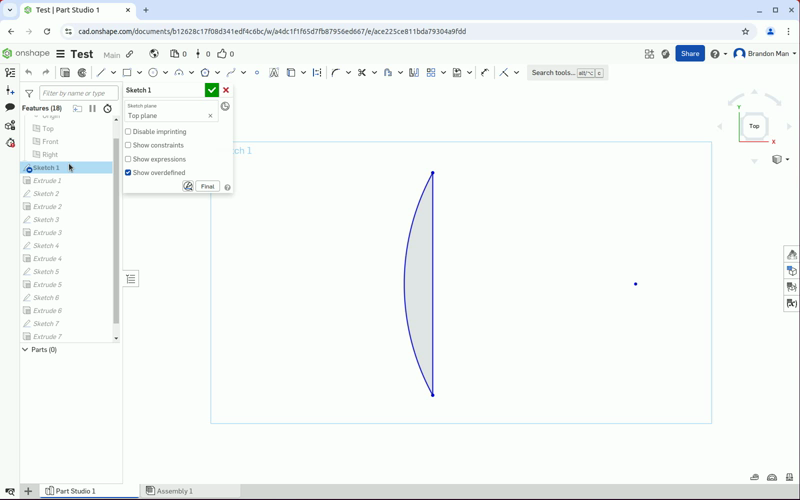
mouse_move(229, 92)
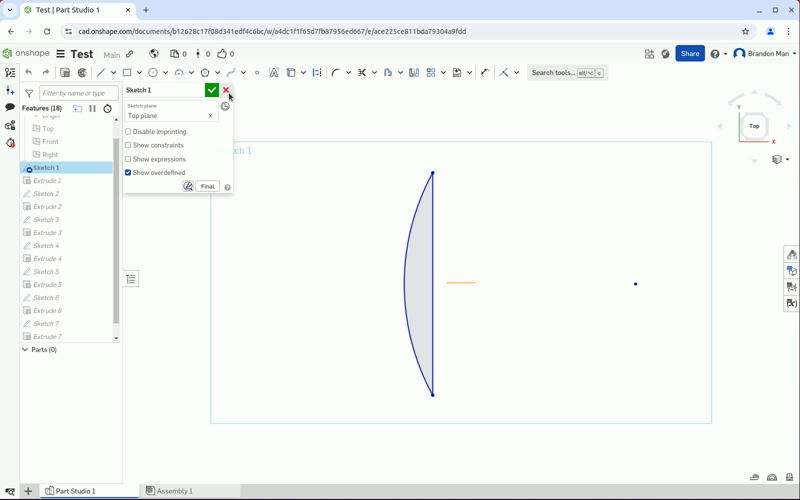
click(229, 92)
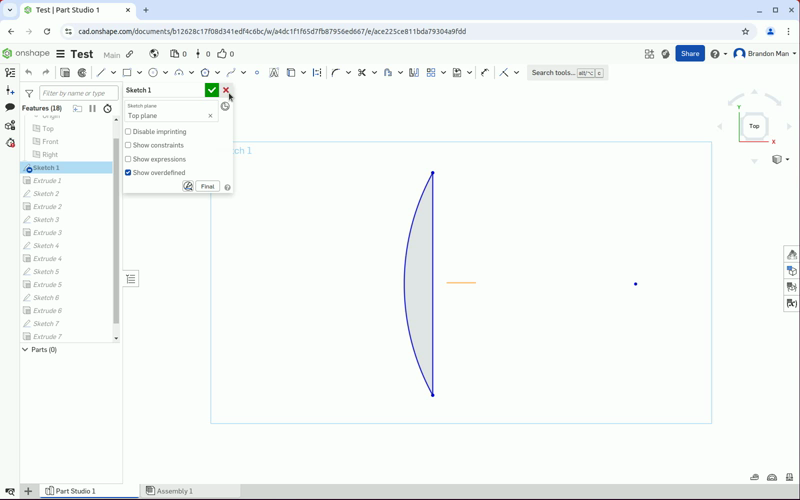
key(shift+s)
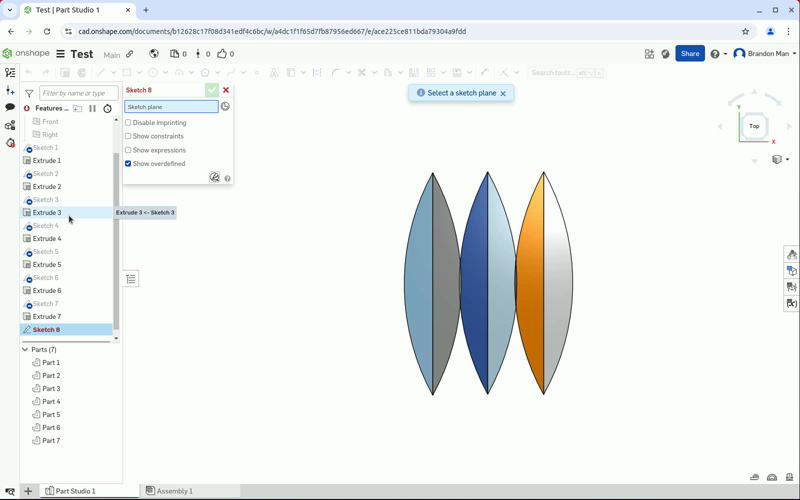
scroll(3)
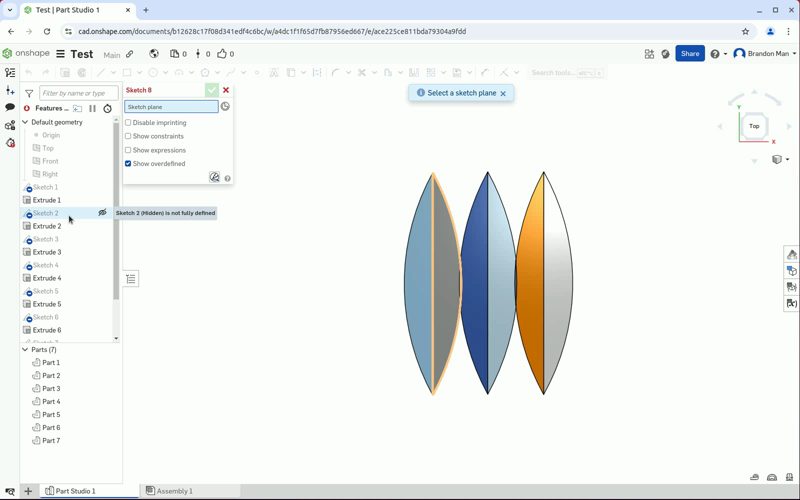
mouse_move(69, 150)
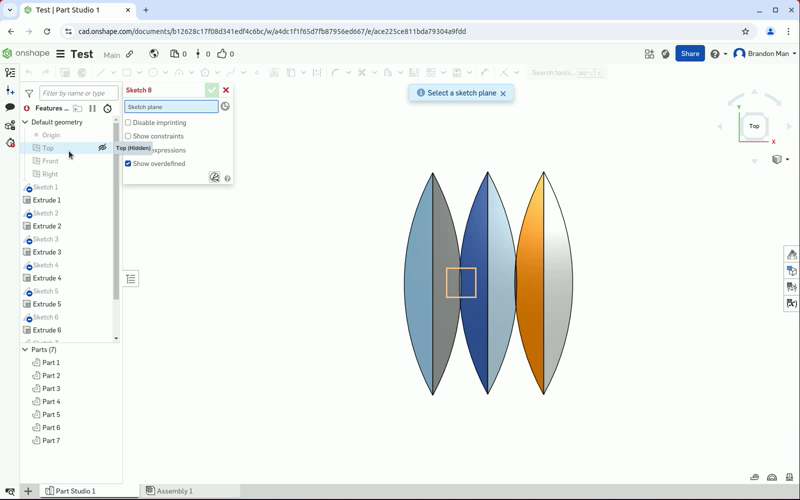
click(69, 150)
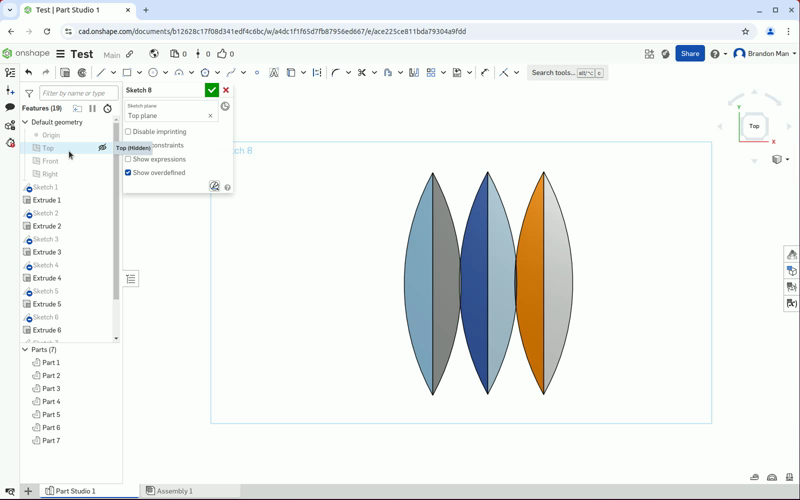
mouse_move(73, 352)
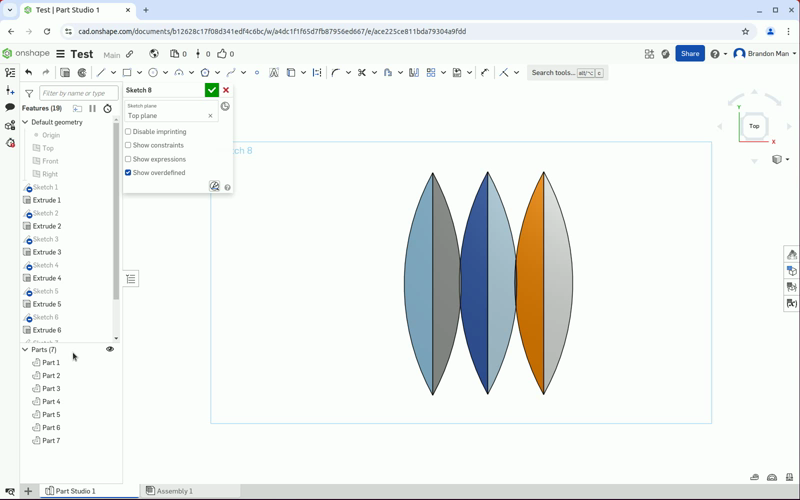
key(y)
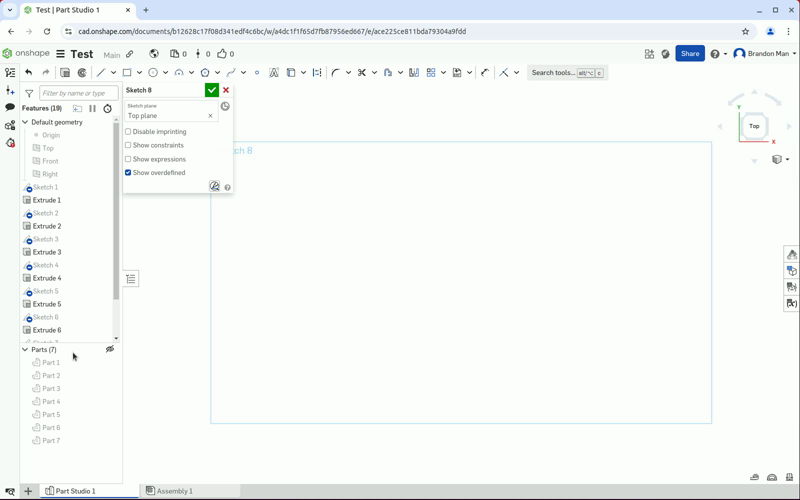
key(l)
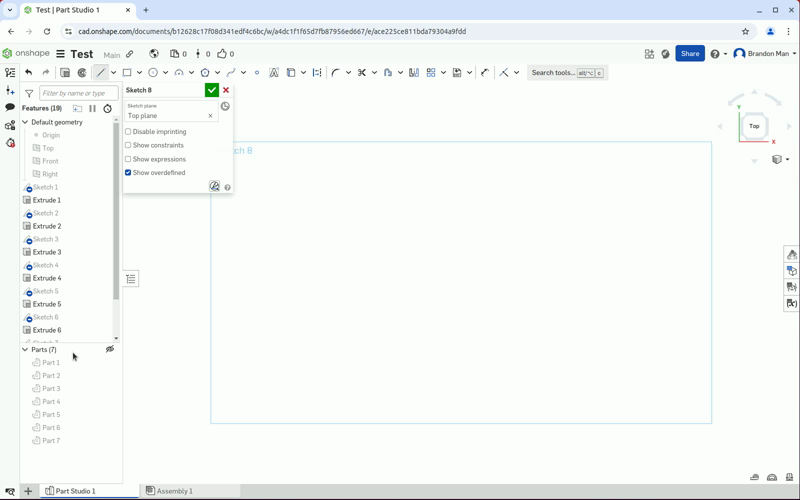
key_down(shift)
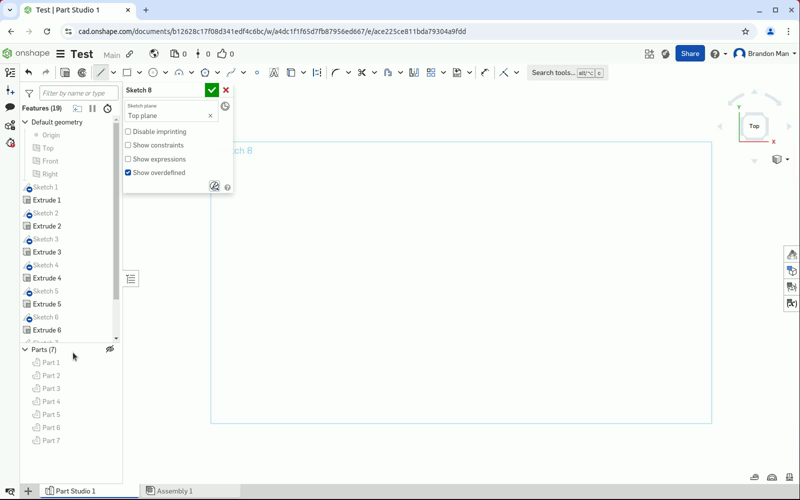
mouse_move(377, 394)
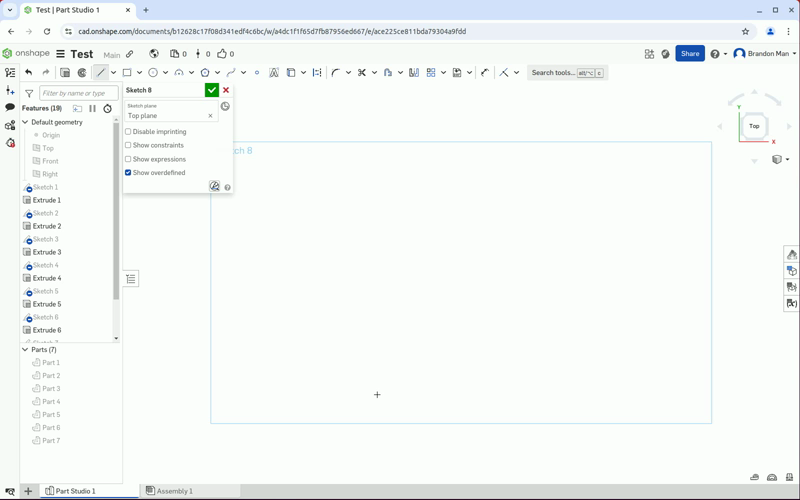
click(377, 394)
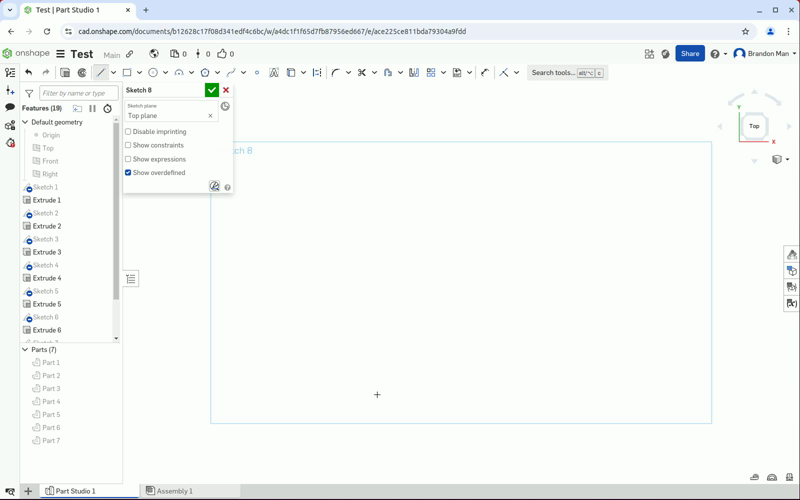
key_up(shift)
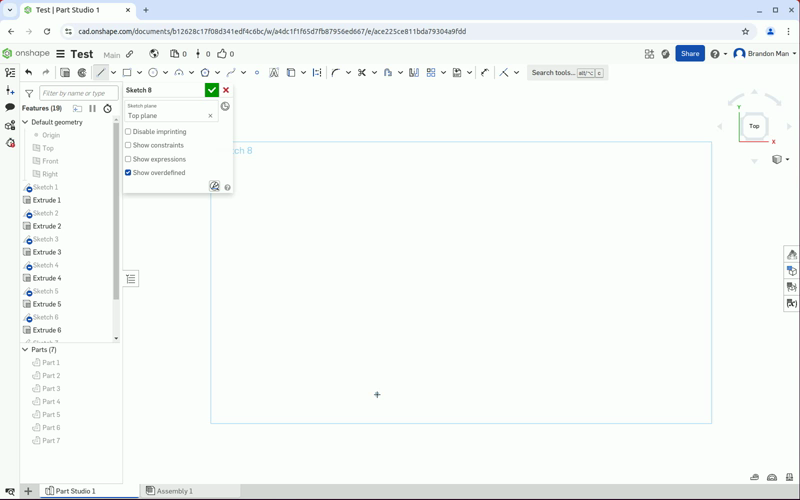
key_down(shift)
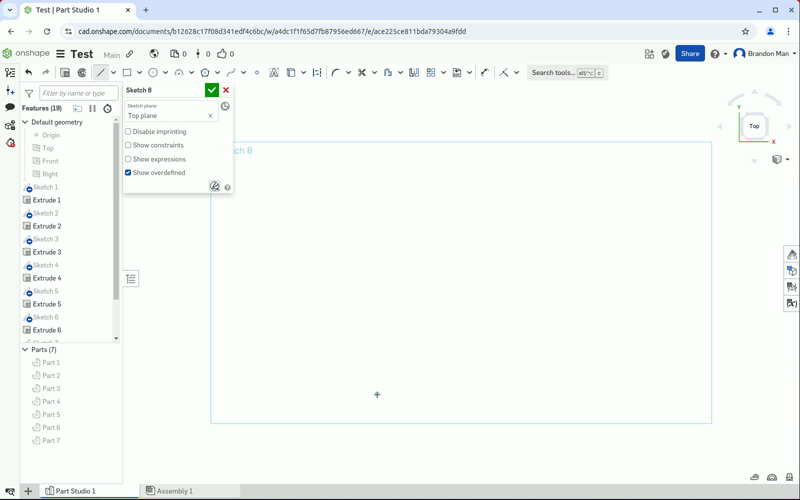
mouse_move(377, 171)
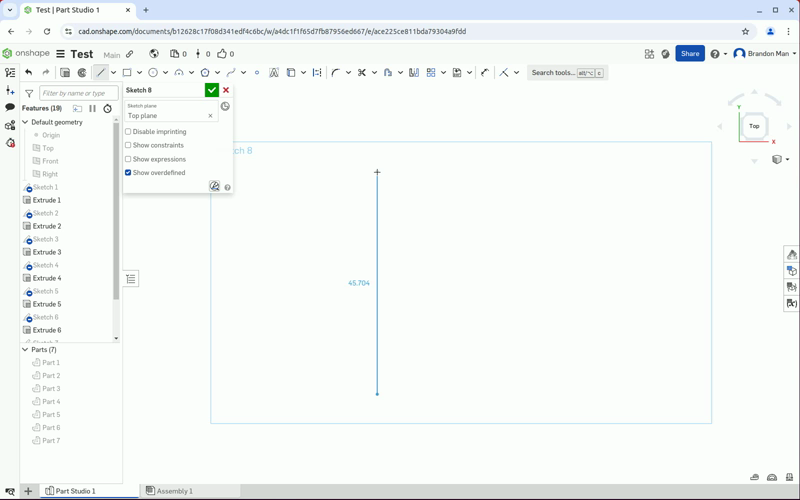
click(377, 171)
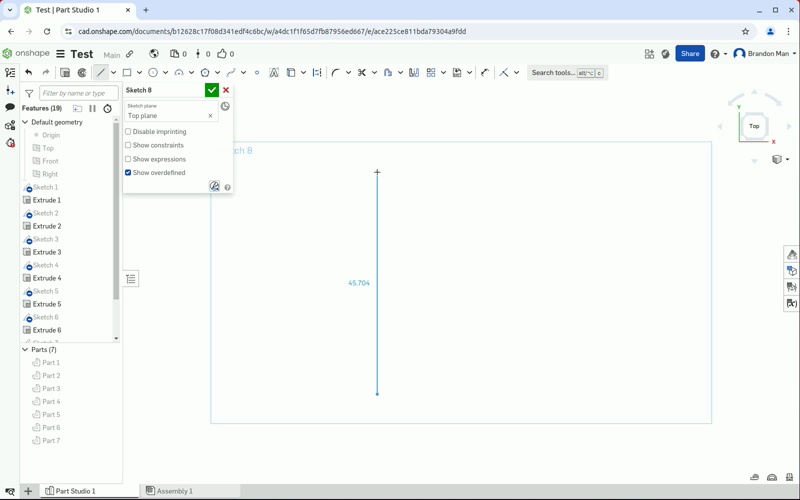
key_up(shift)
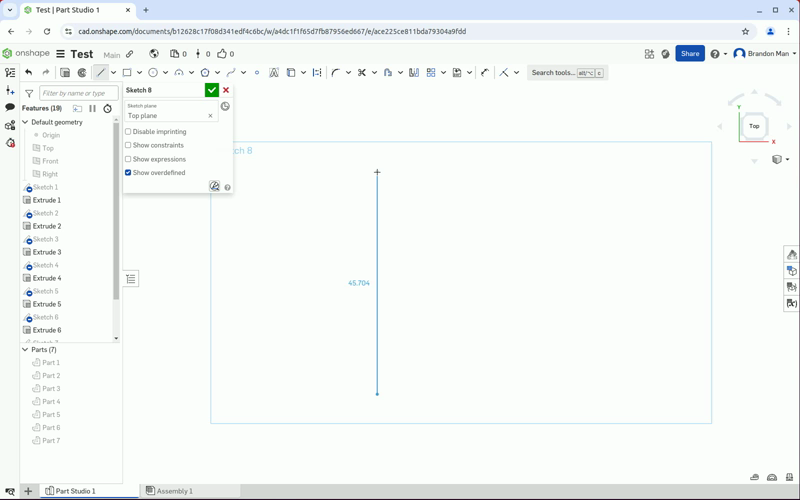
key(esc)
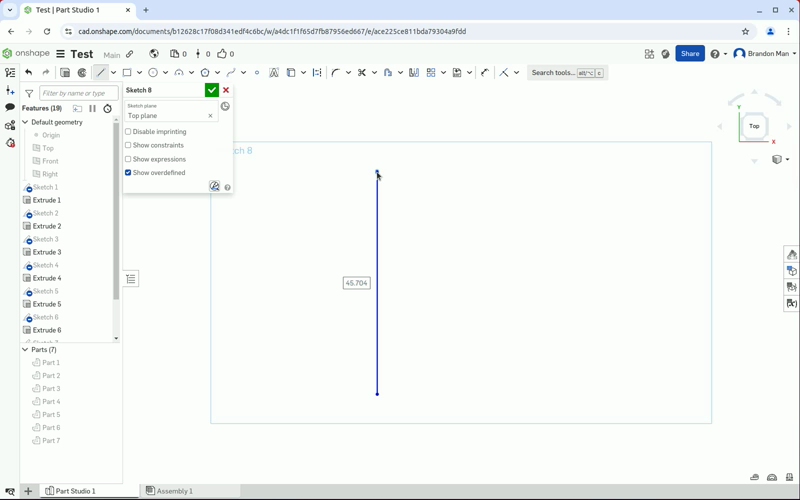
key(a)
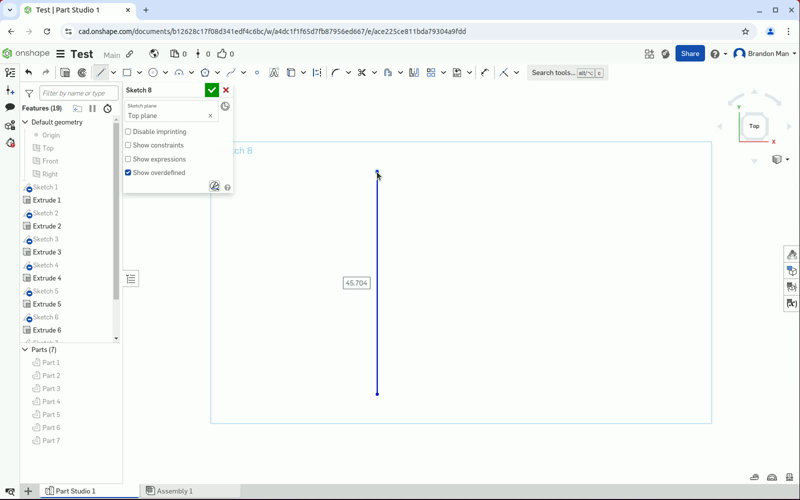
mouse_move(377, 171)
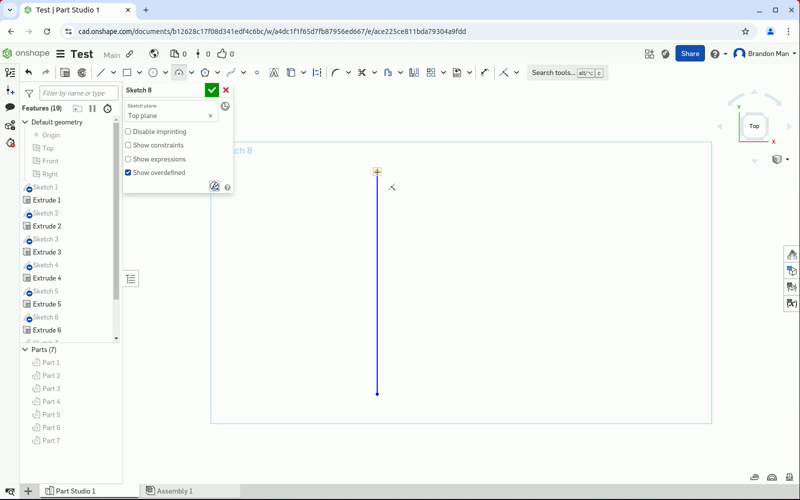
click(377, 171)
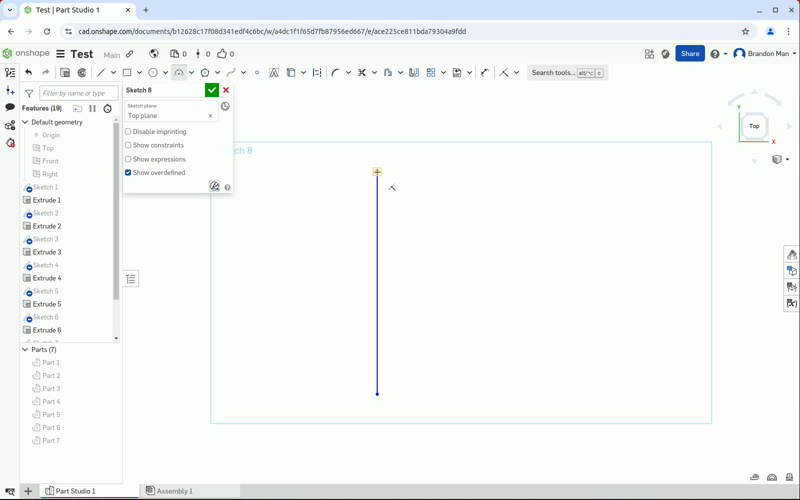
mouse_move(377, 394)
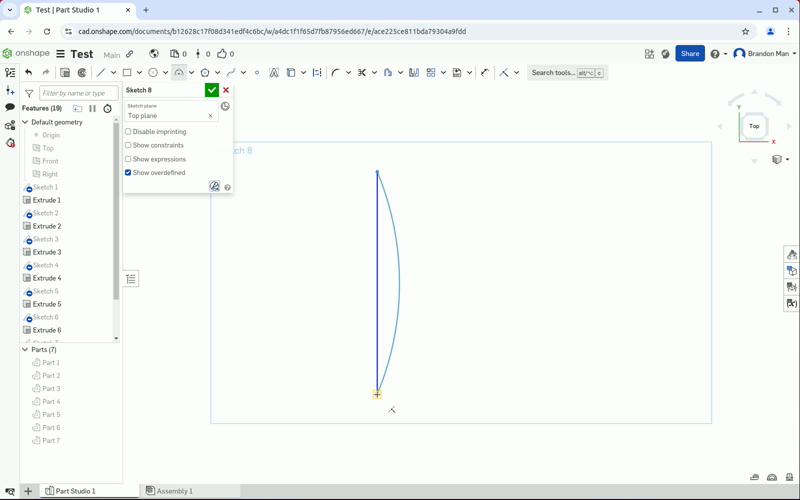
click(377, 394)
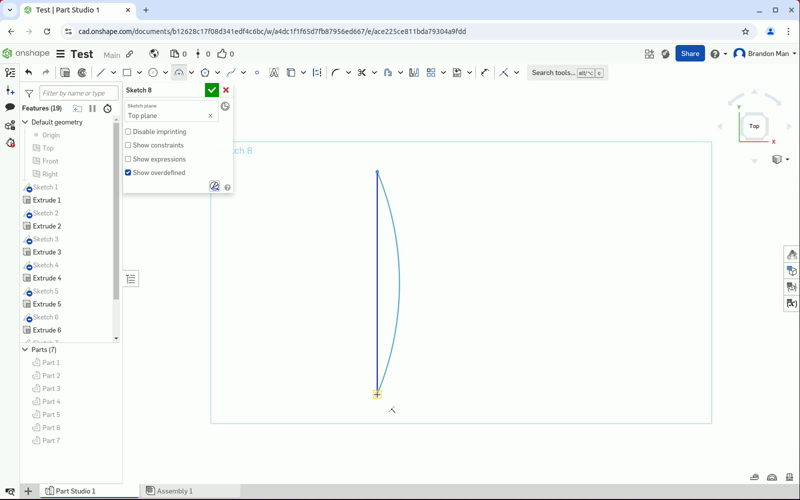
key_down(shift)
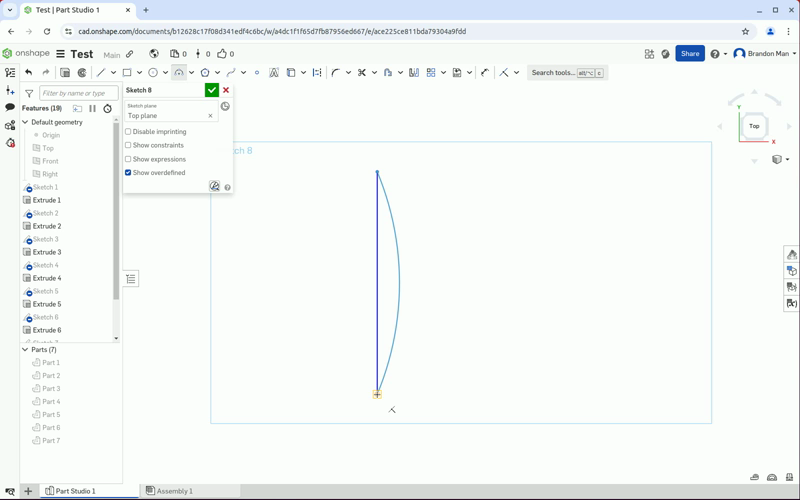
mouse_move(348, 282)
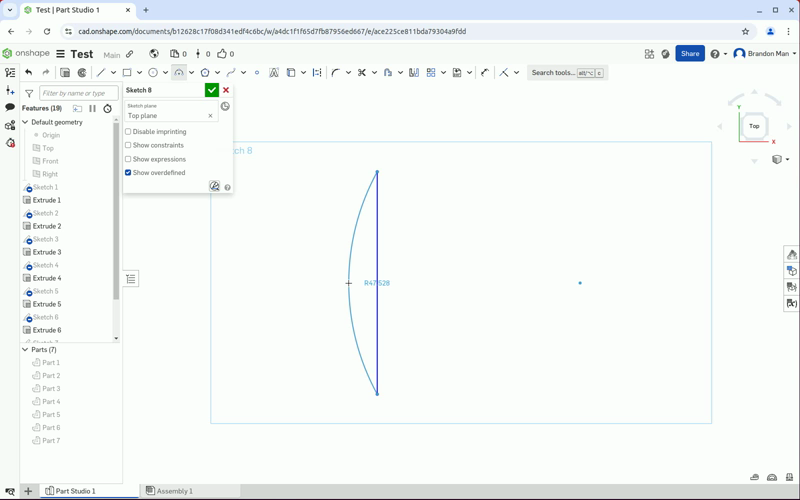
click(348, 282)
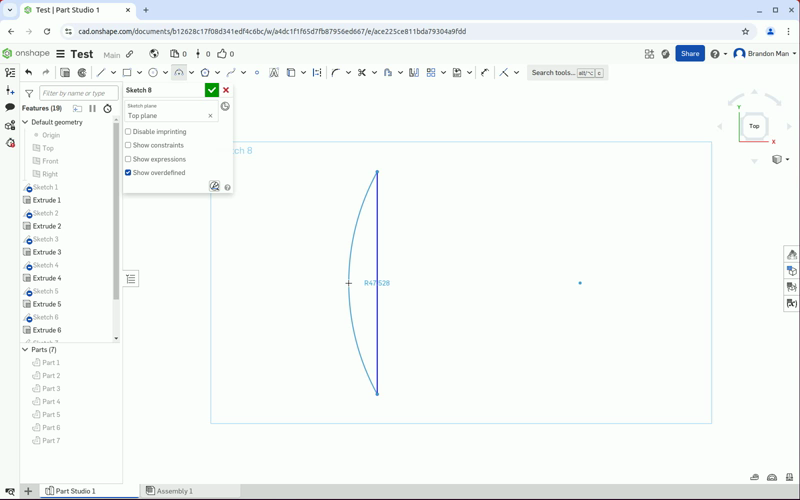
key_up(shift)
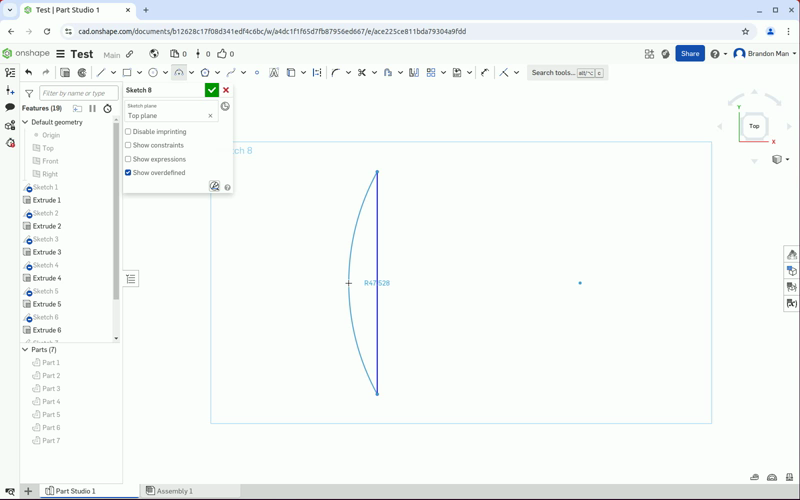
key(esc)
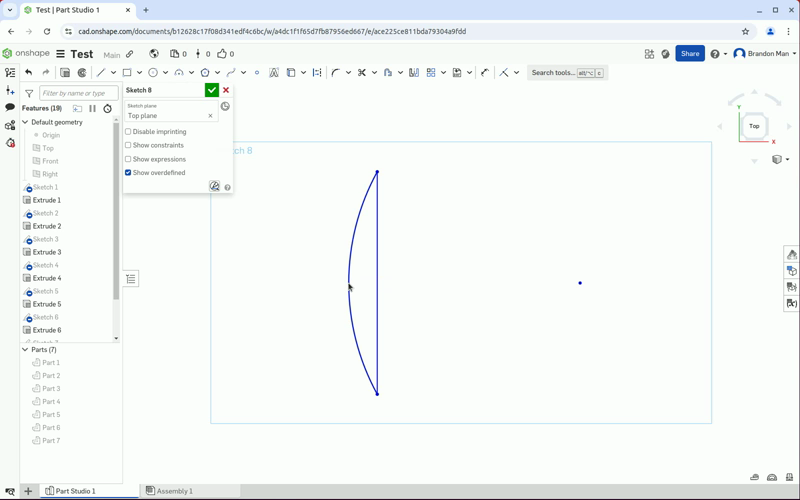
mouse_move(366, 290)
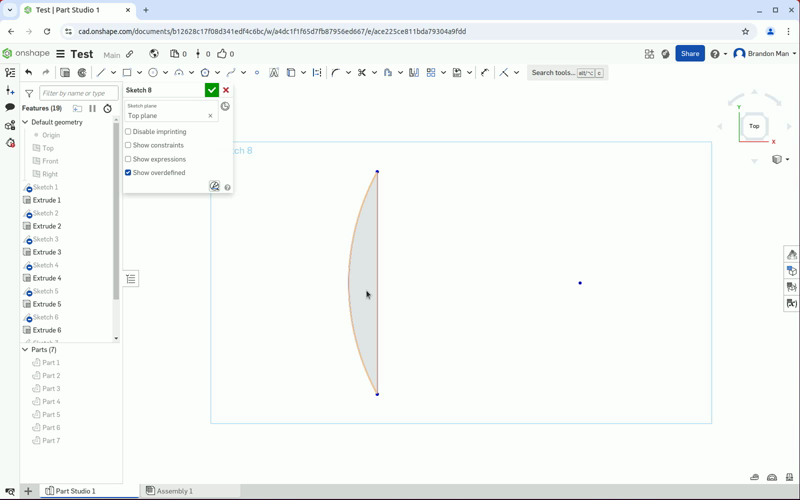
click(366, 290)
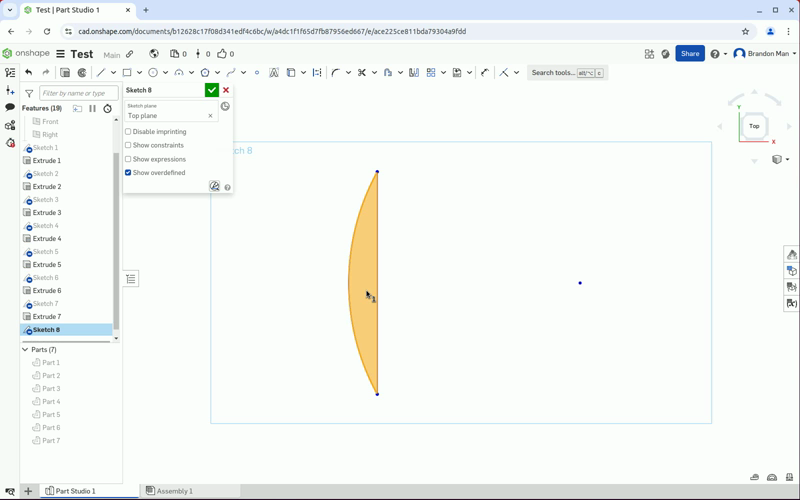
mouse_move(73, 352)
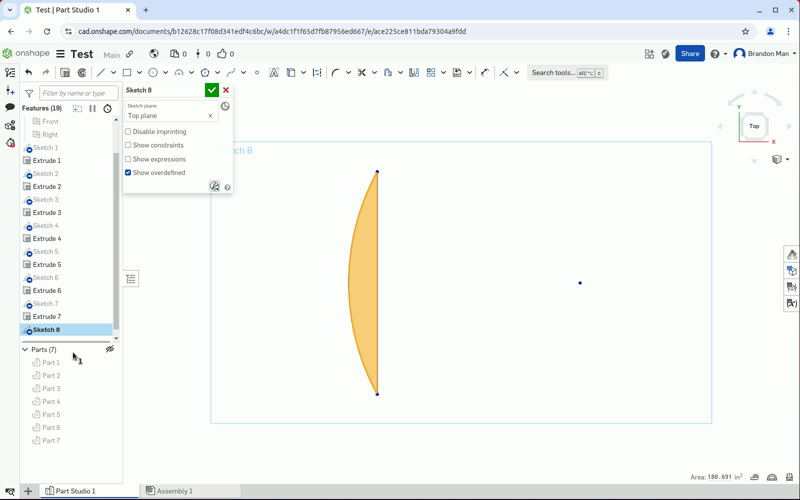
key(shift+y)
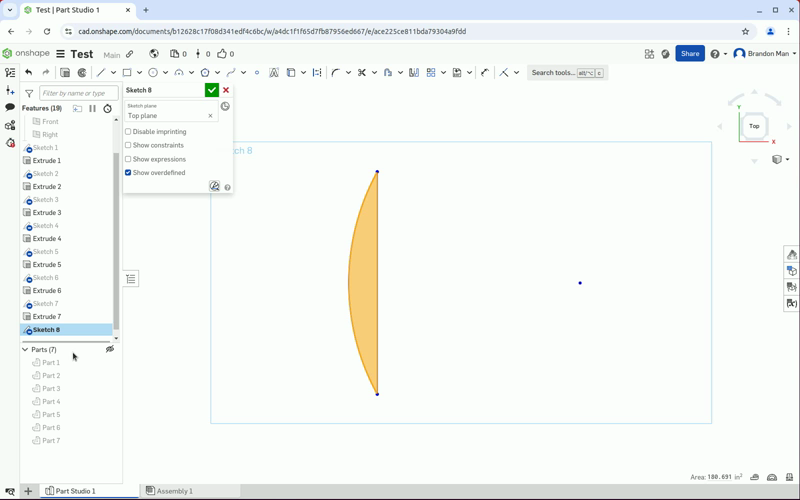
key(shift+e)
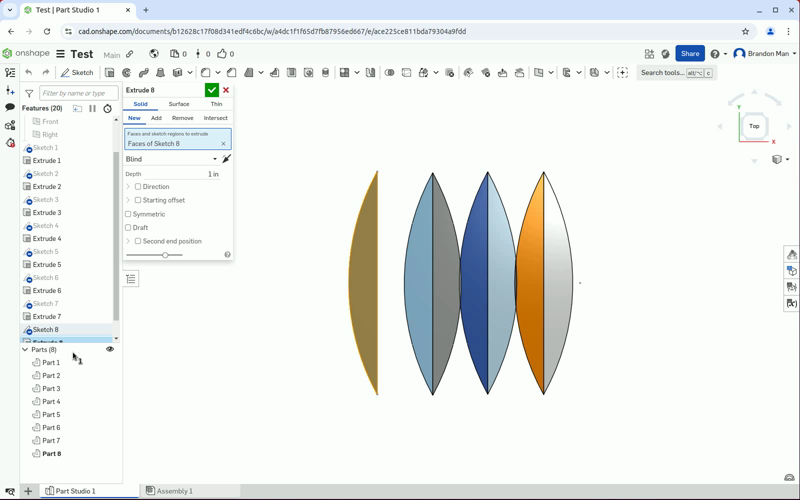
mouse_move(143, 106)
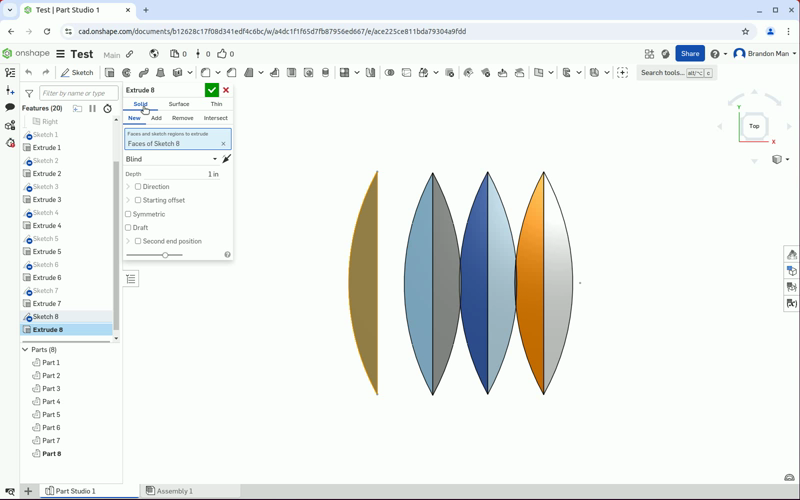
click(143, 106)
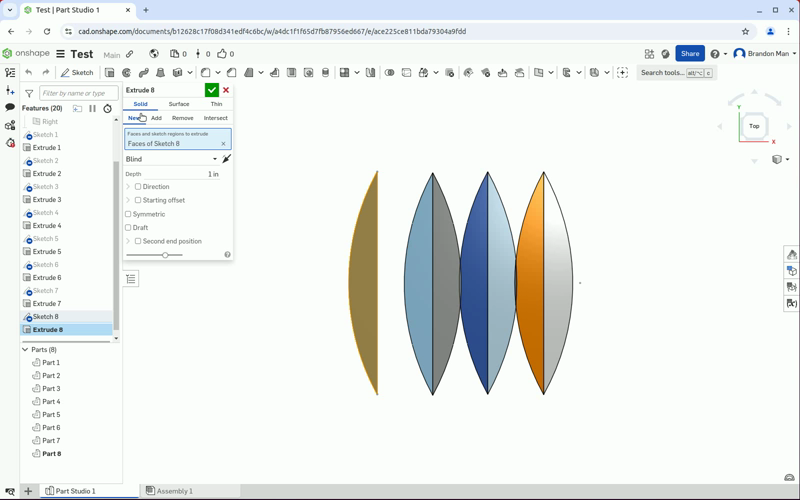
mouse_move(137, 120)
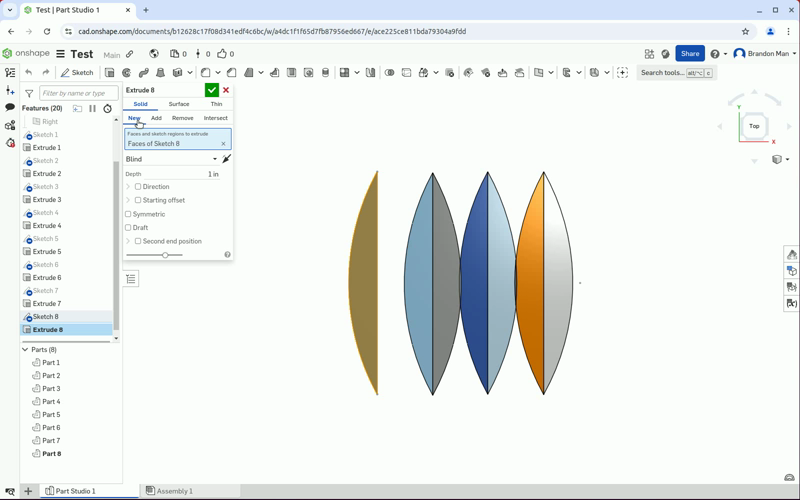
click(137, 120)
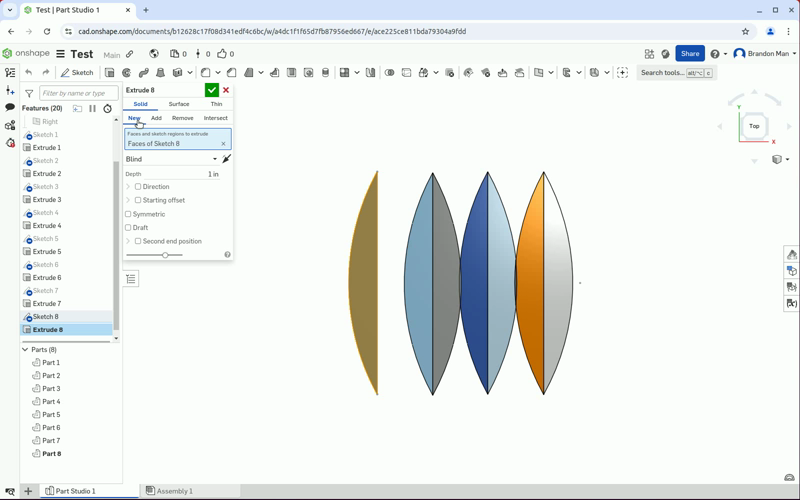
key(tab, 4)
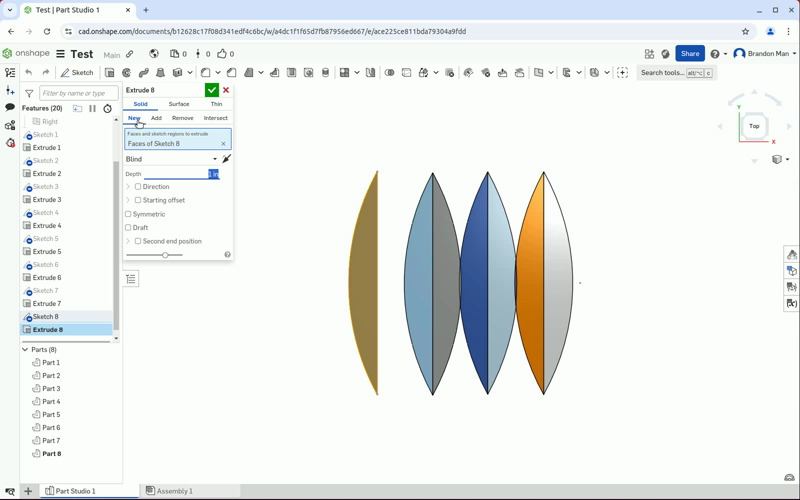
text(0.963)
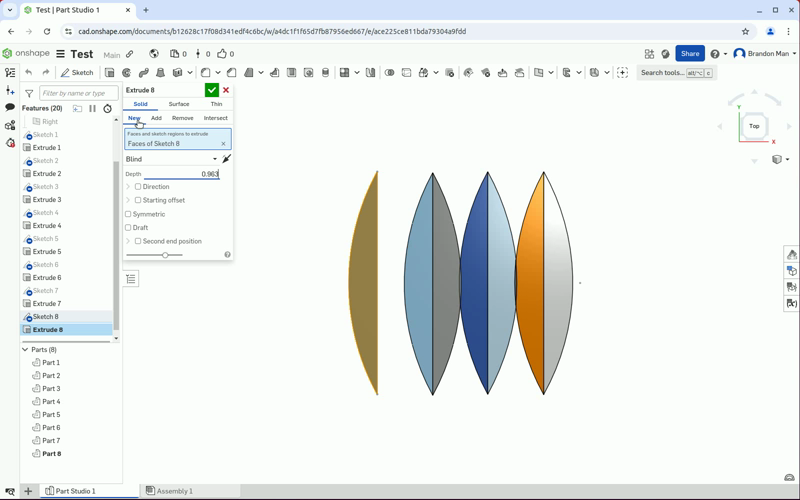
key(enter)
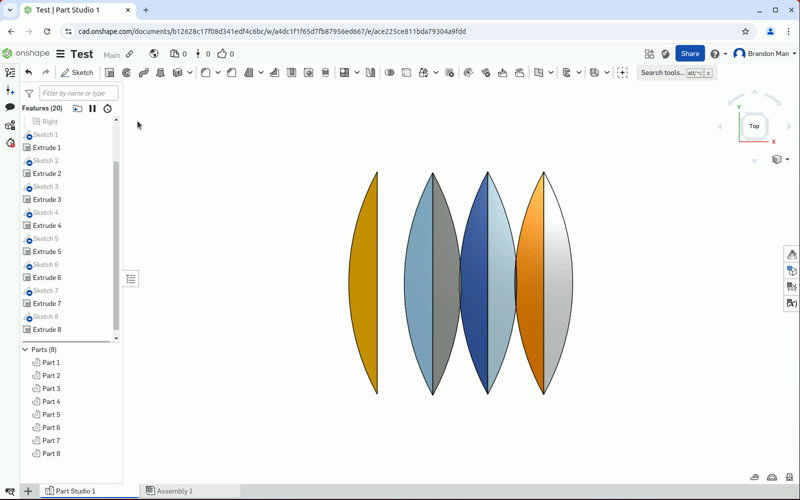
key(shift+h)
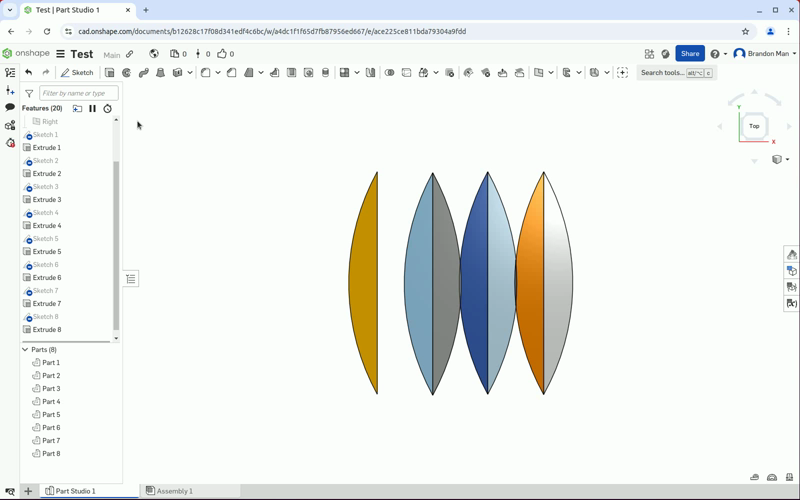
key(shift+h)
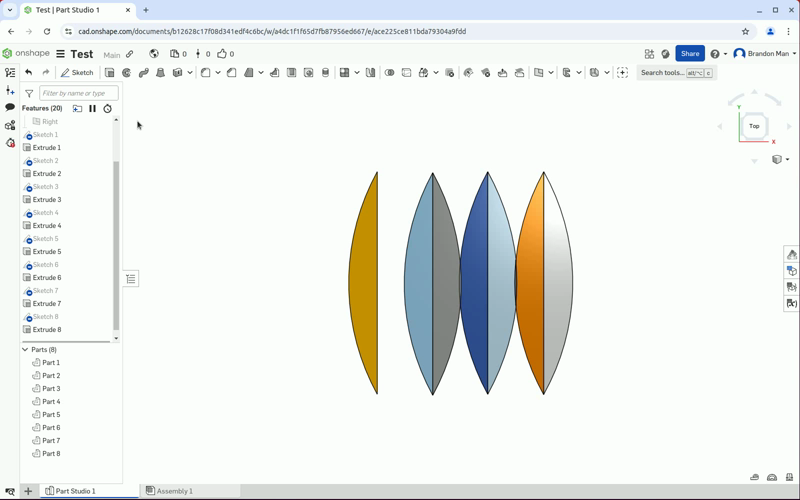
mouse_move(69, 137)
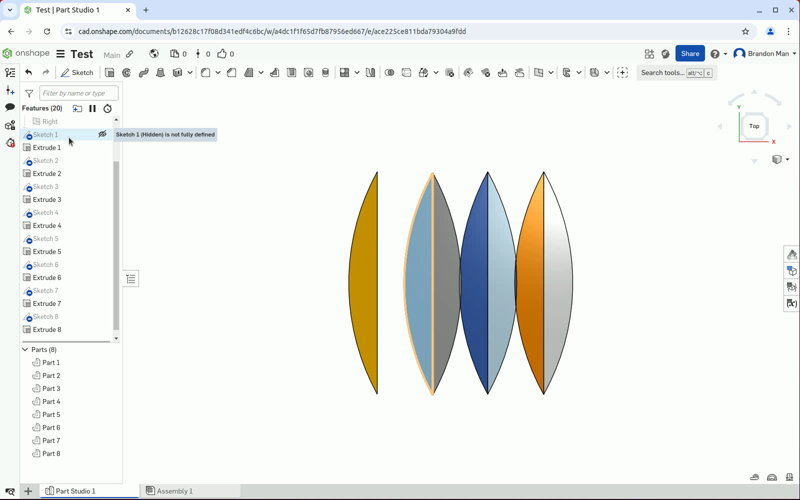
click(69, 137)
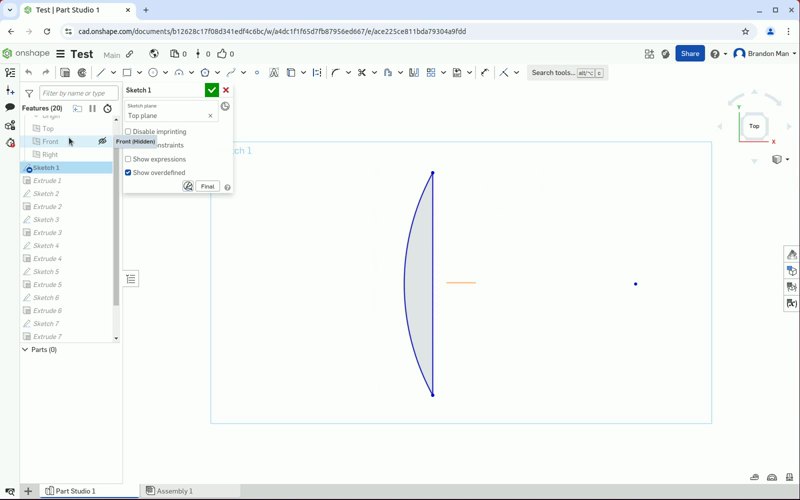
mouse_move(229, 92)
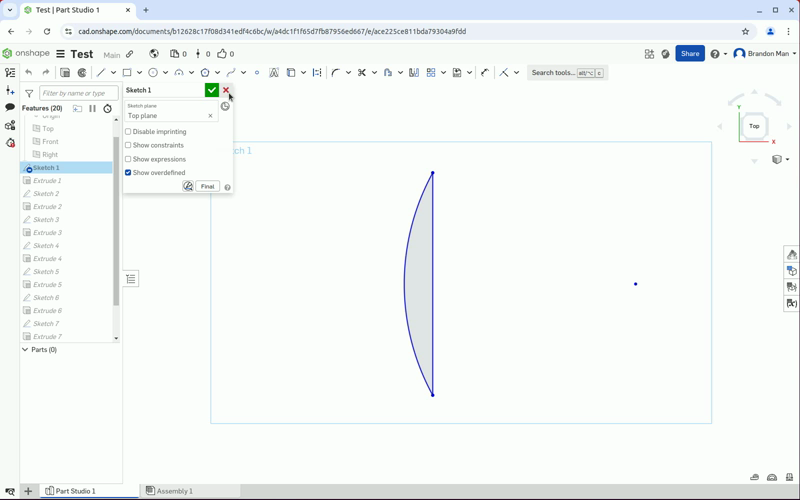
click(229, 92)
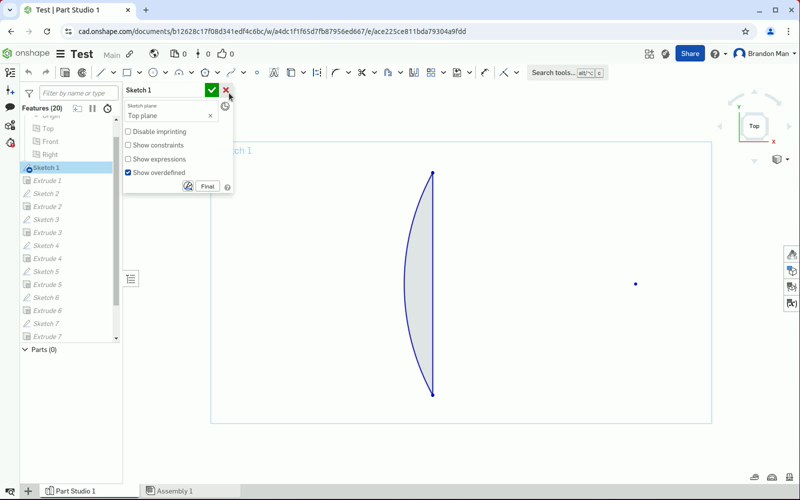
key(shift+s)
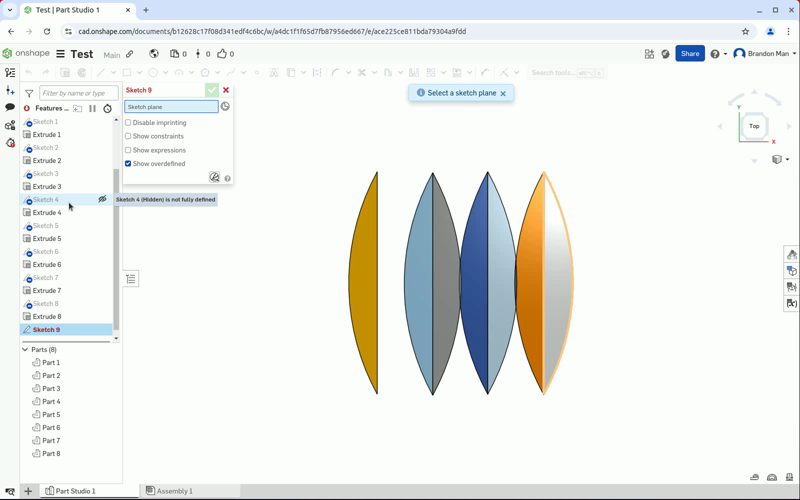
scroll(3)
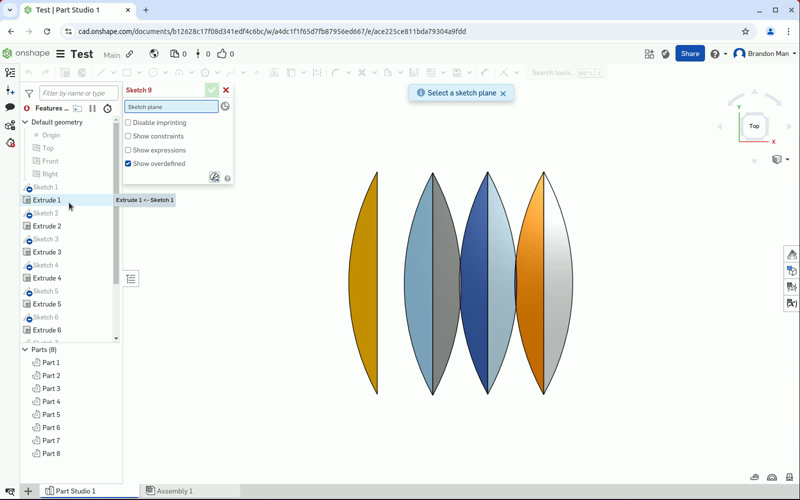
mouse_move(69, 150)
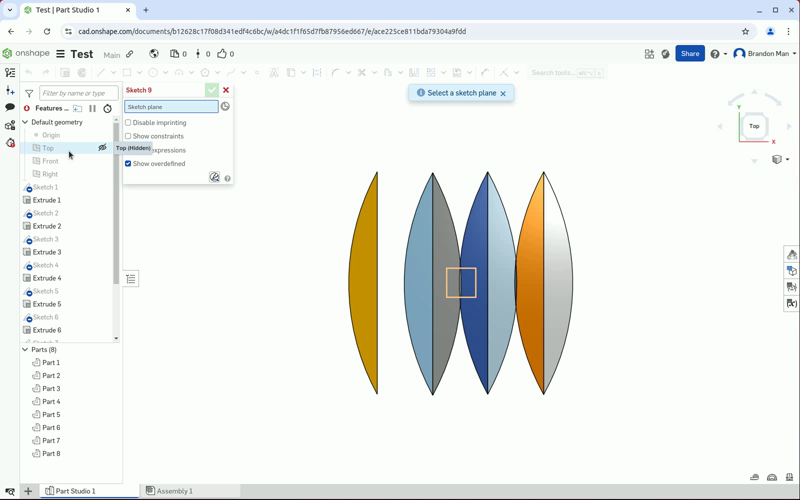
click(69, 150)
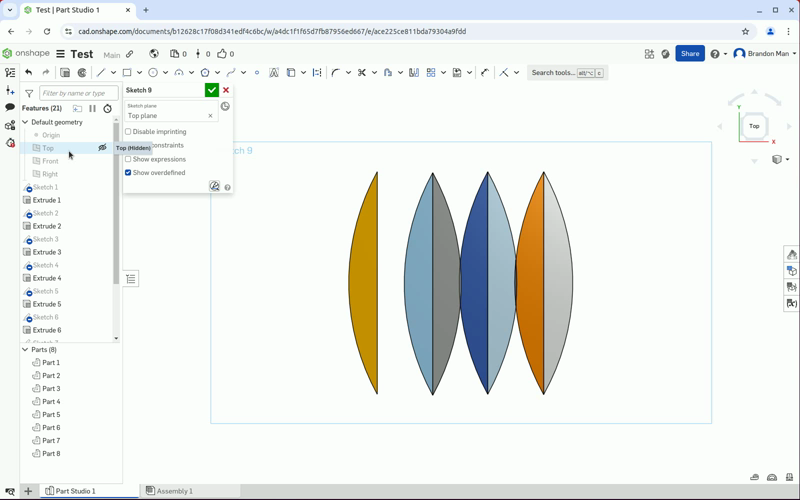
mouse_move(73, 352)
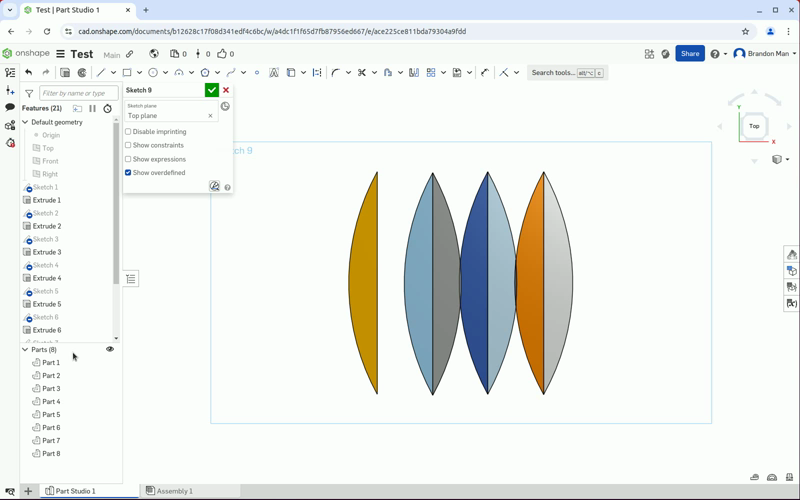
key(y)
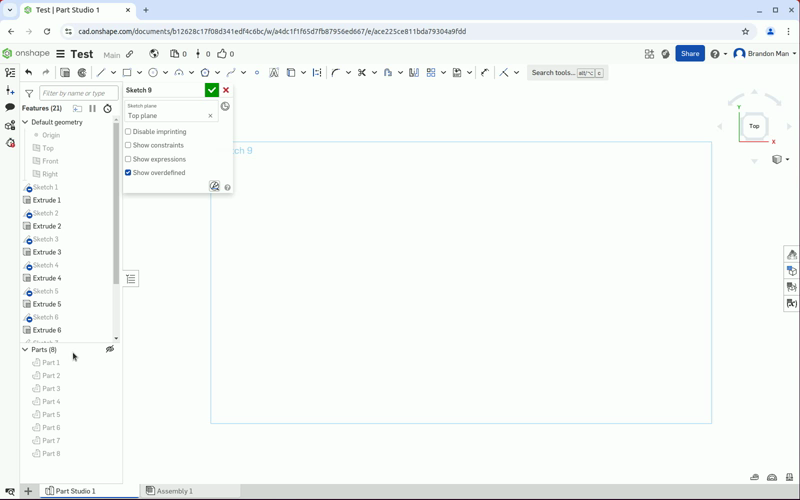
key(a)
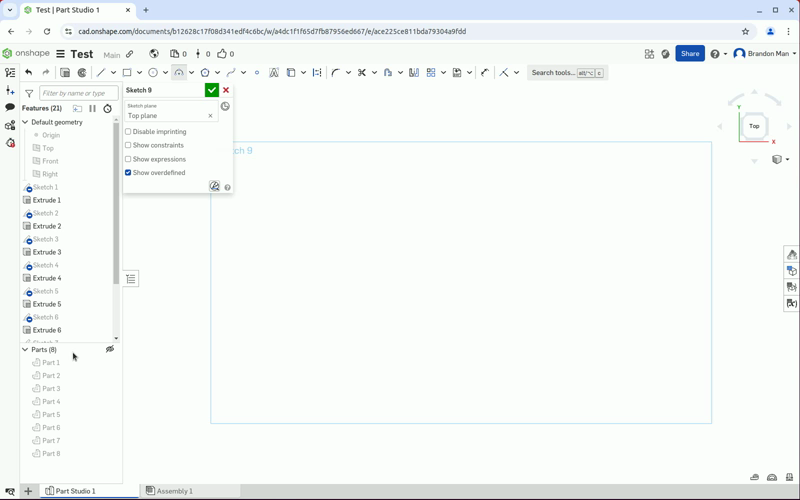
key_down(shift)
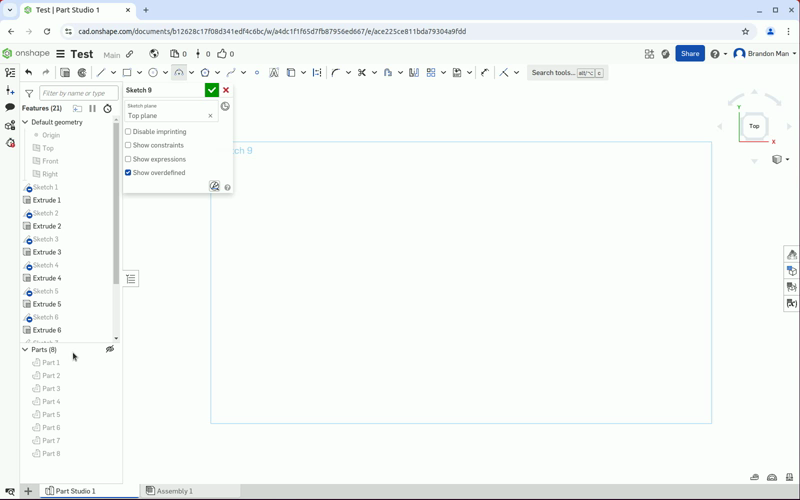
mouse_move(377, 394)
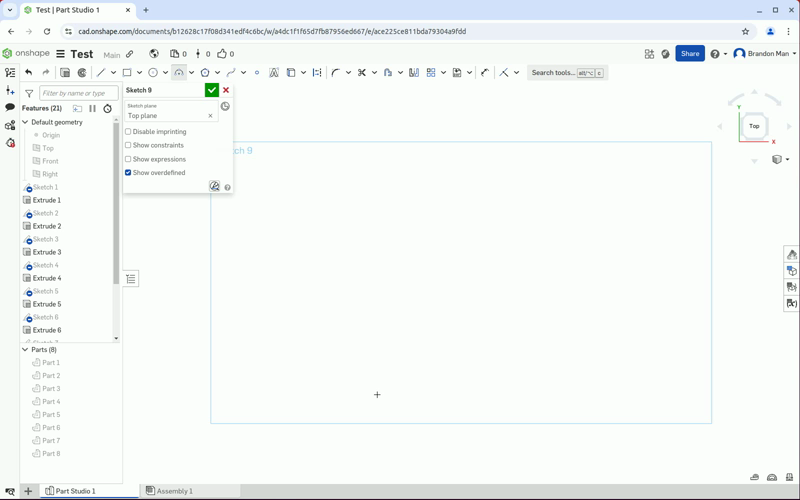
click(377, 394)
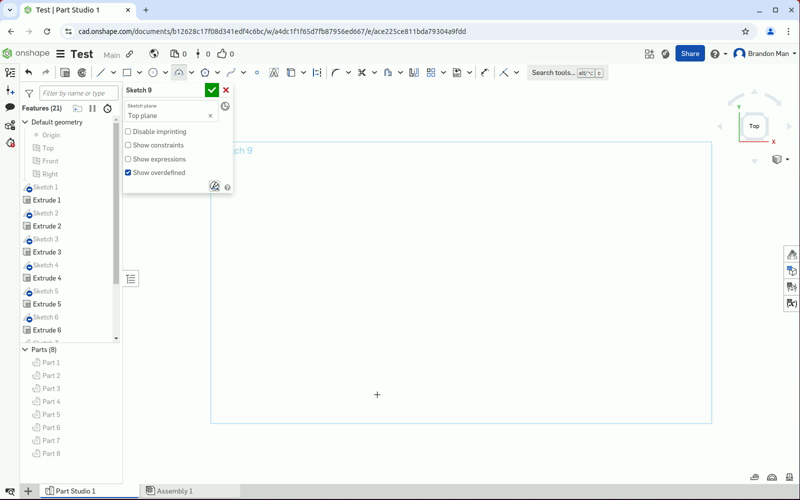
key_up(shift)
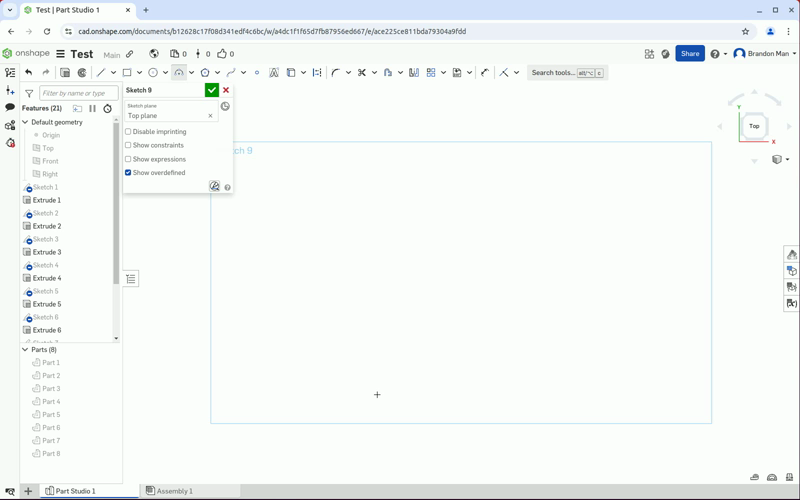
key_down(shift)
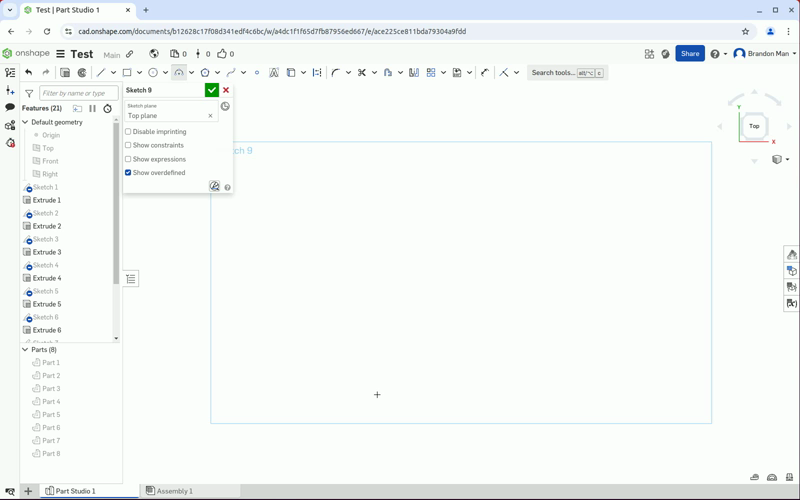
mouse_move(377, 171)
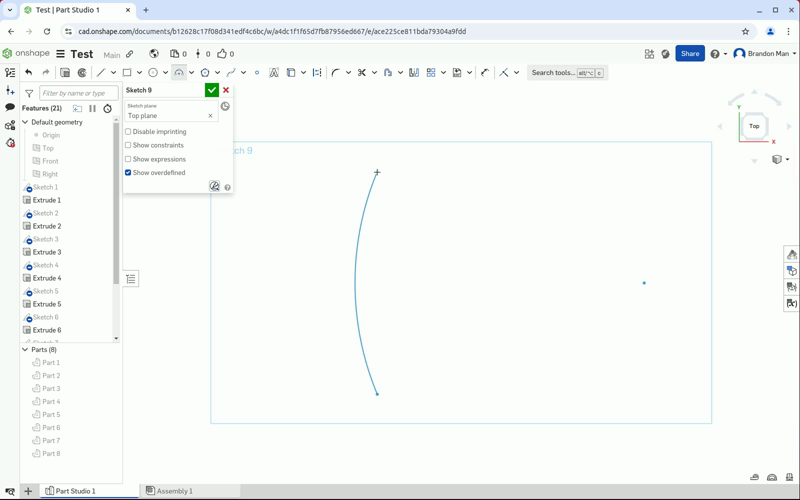
click(377, 171)
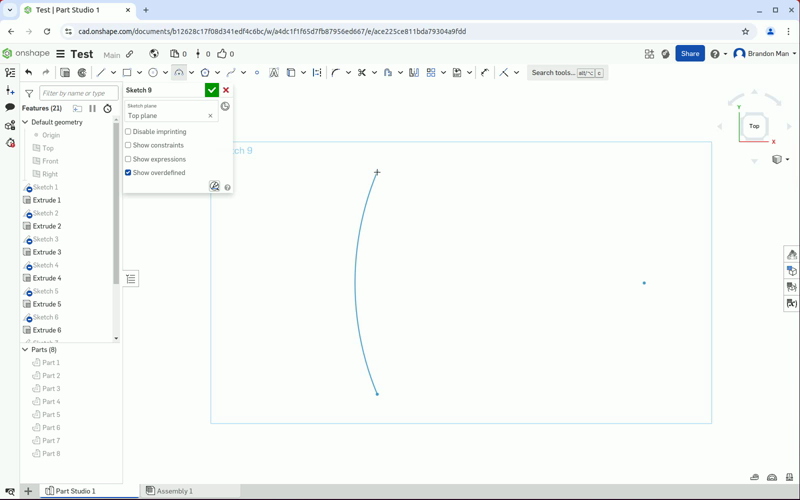
mouse_move(406, 282)
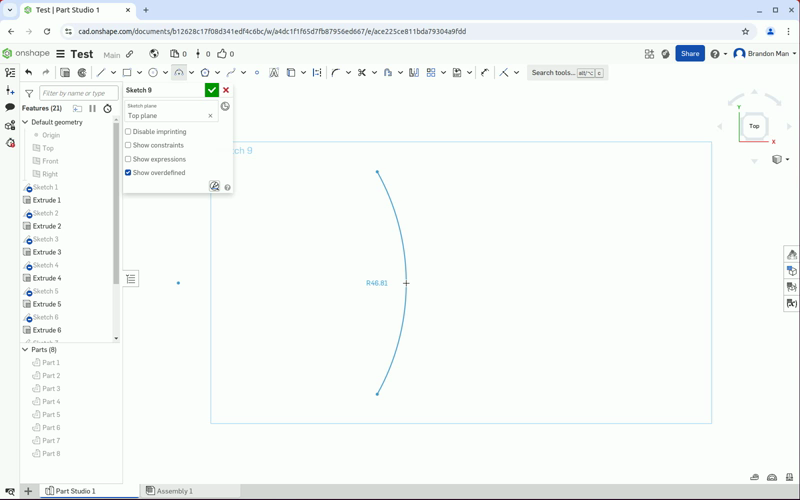
click(406, 282)
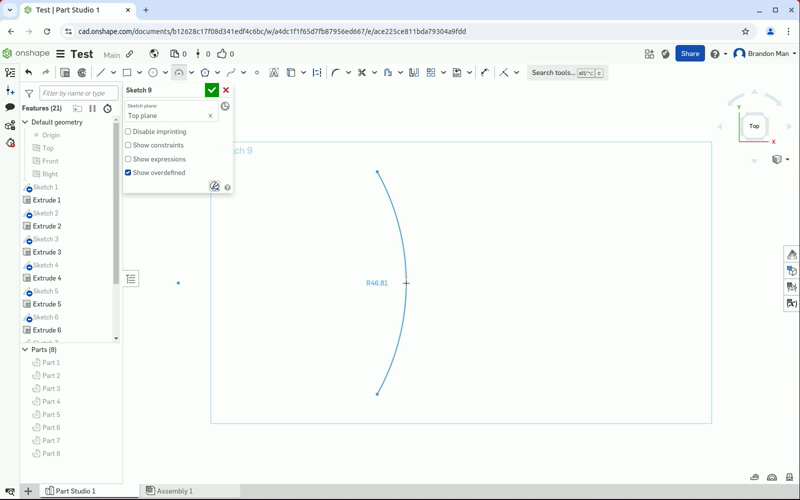
key_up(shift)
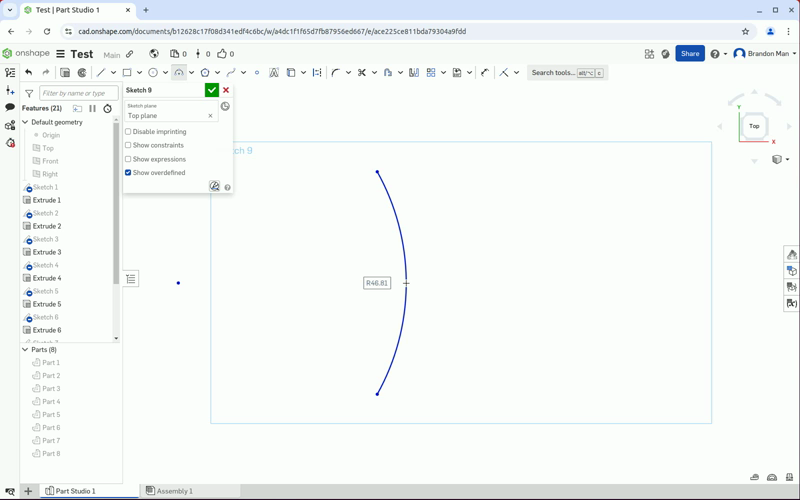
key(esc)
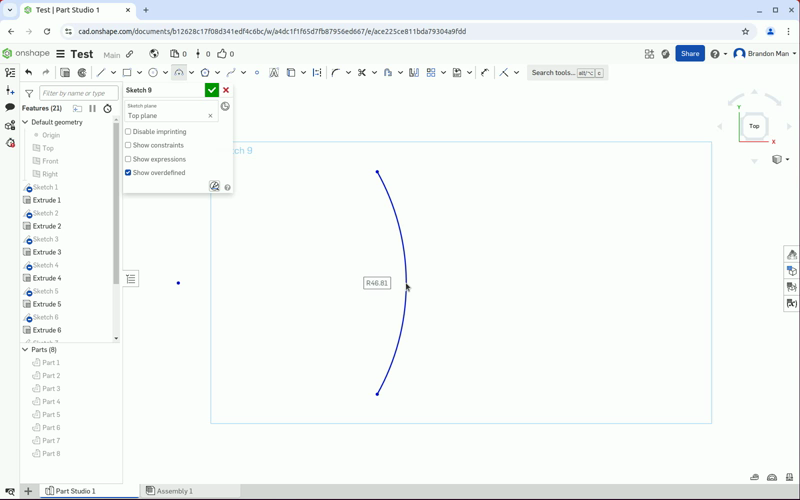
key(l)
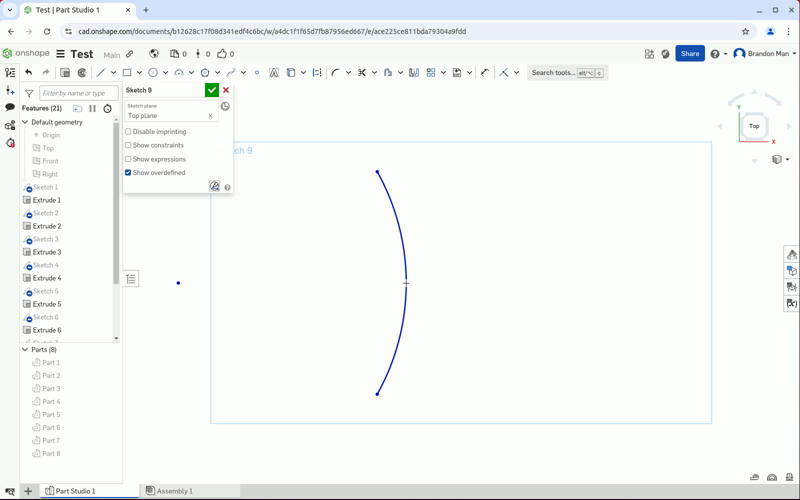
mouse_move(377, 171)
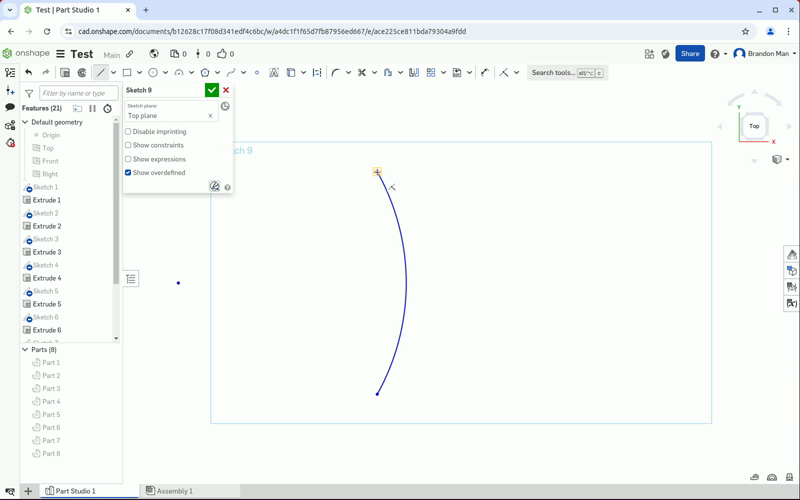
click(377, 171)
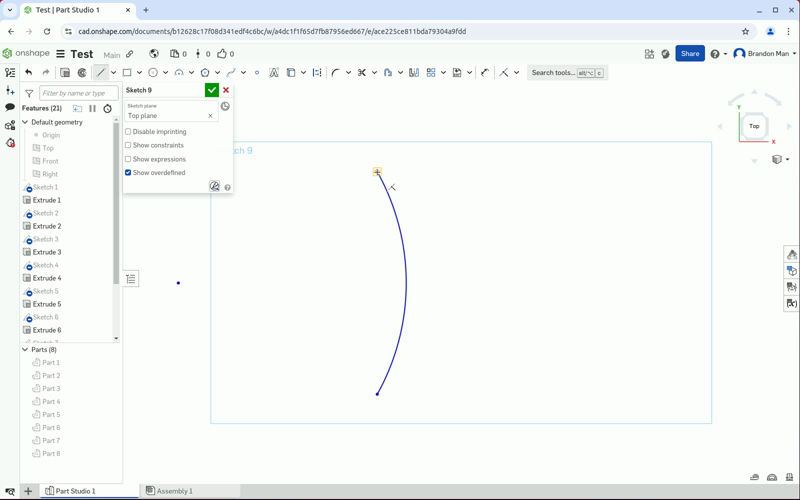
key_down(shift)
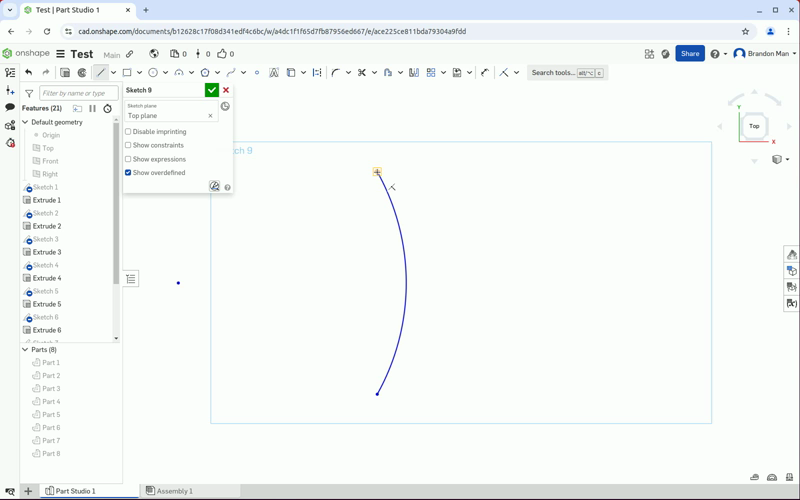
mouse_move(377, 394)
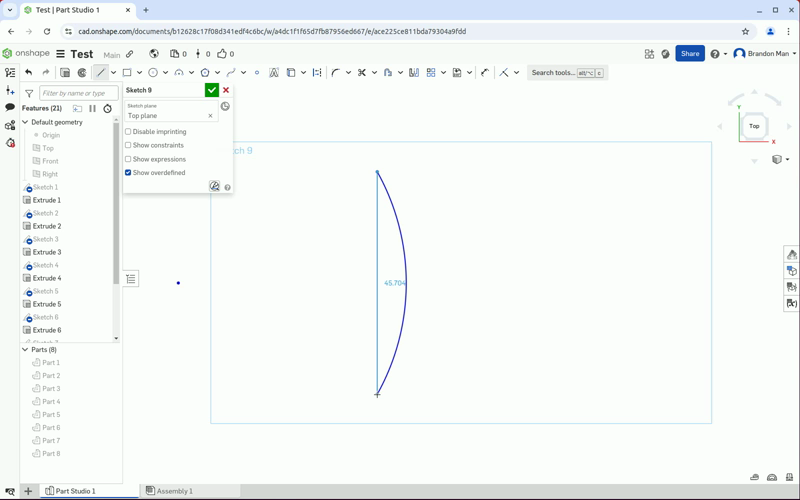
key_up(shift)
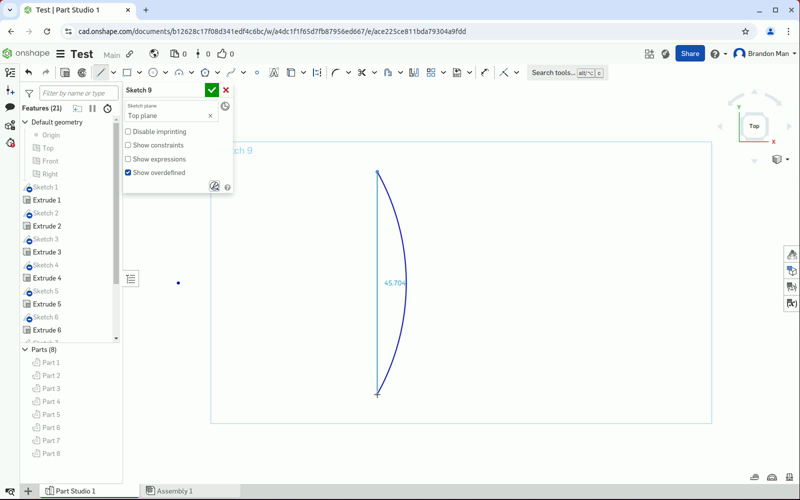
click(377, 394)
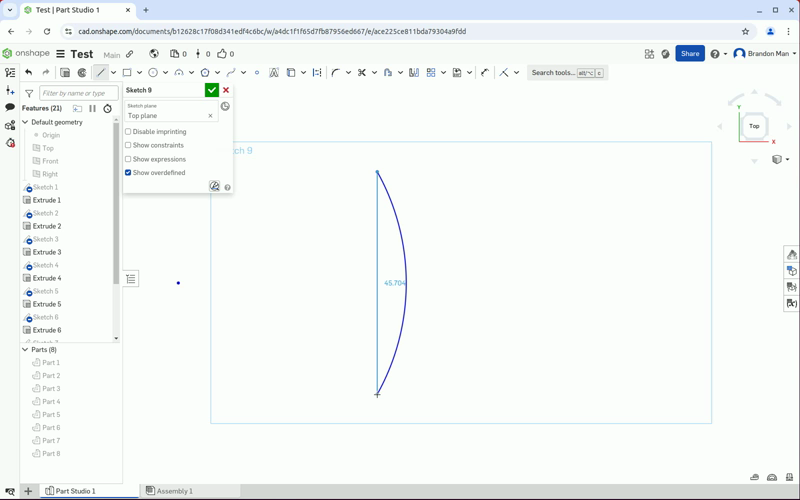
key(esc)
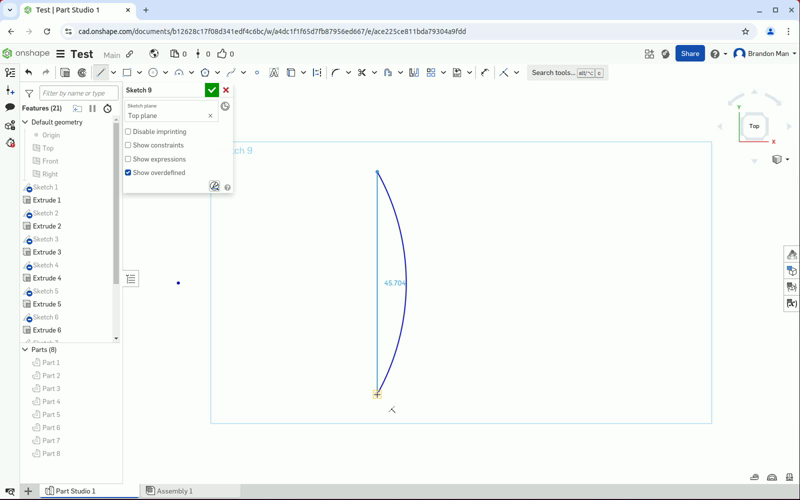
mouse_move(399, 265)
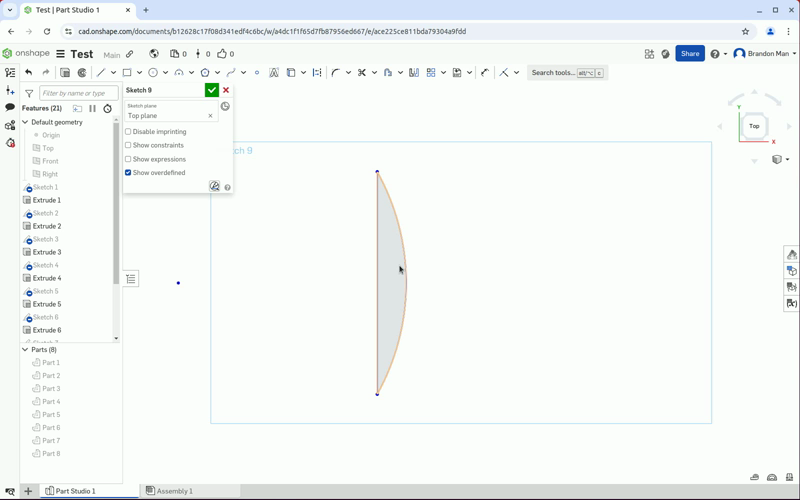
click(399, 265)
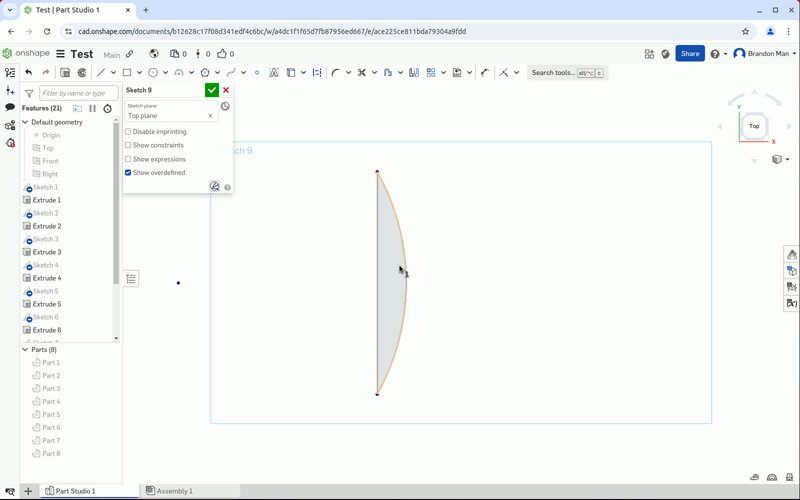
mouse_move(73, 352)
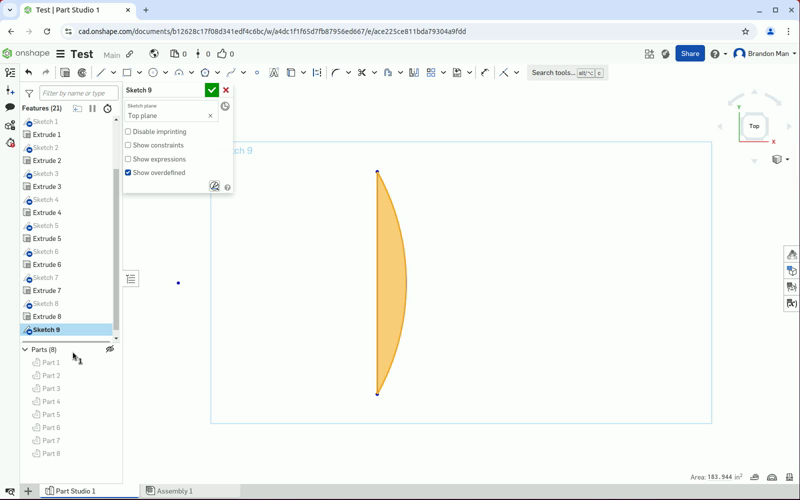
key(shift+y)
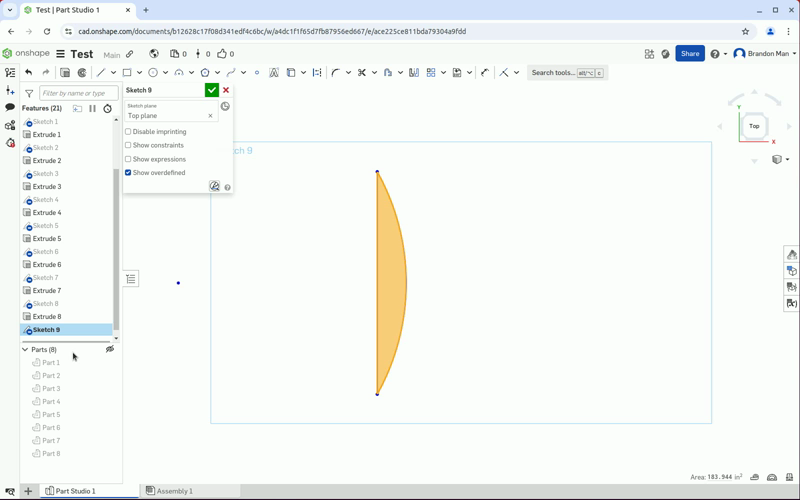
key(shift+e)
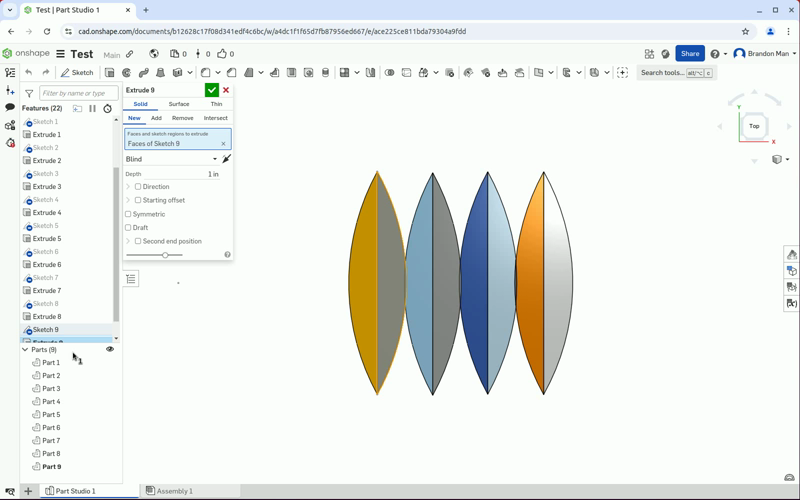
mouse_move(143, 106)
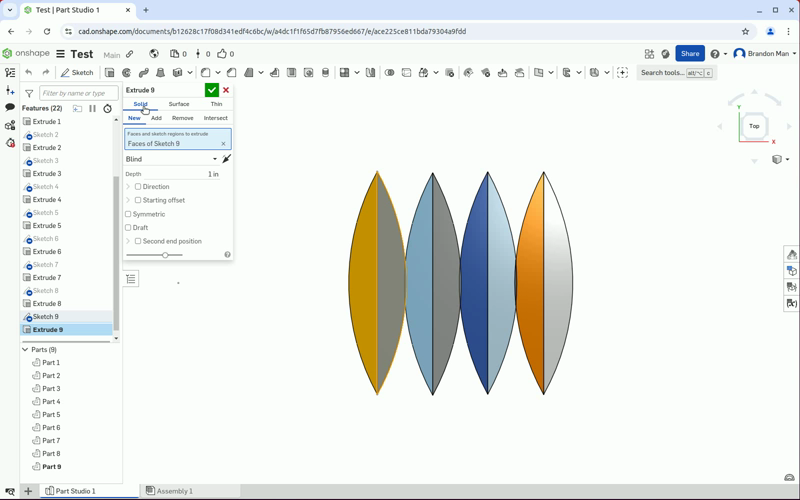
click(143, 106)
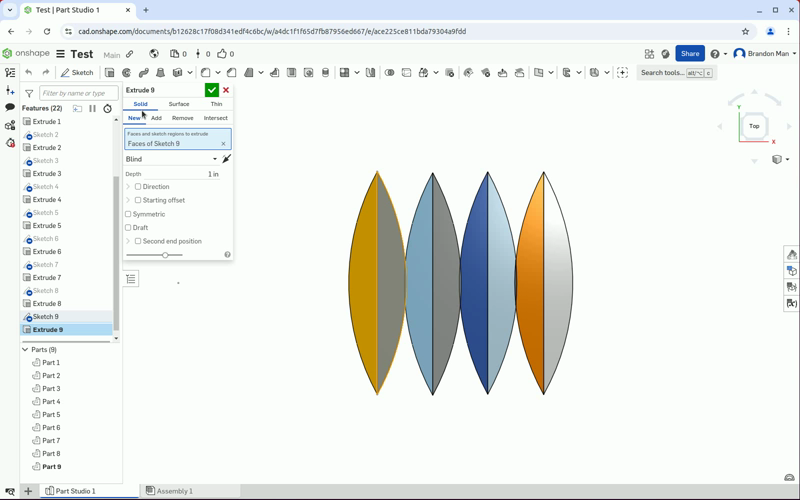
mouse_move(137, 120)
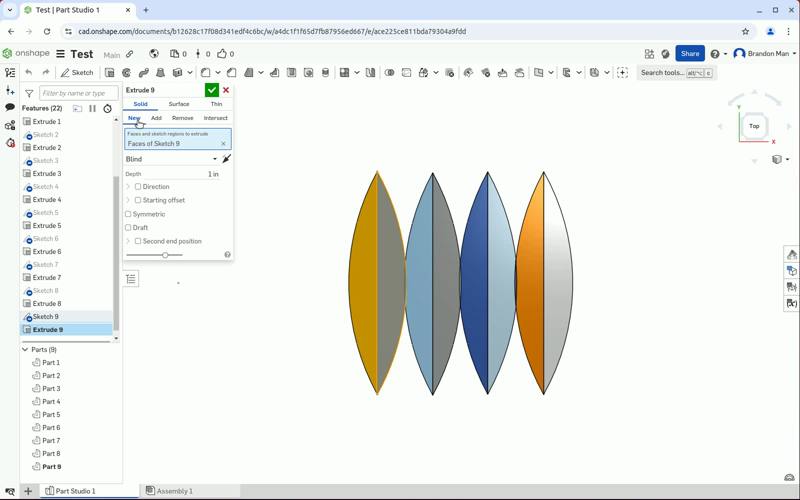
click(137, 120)
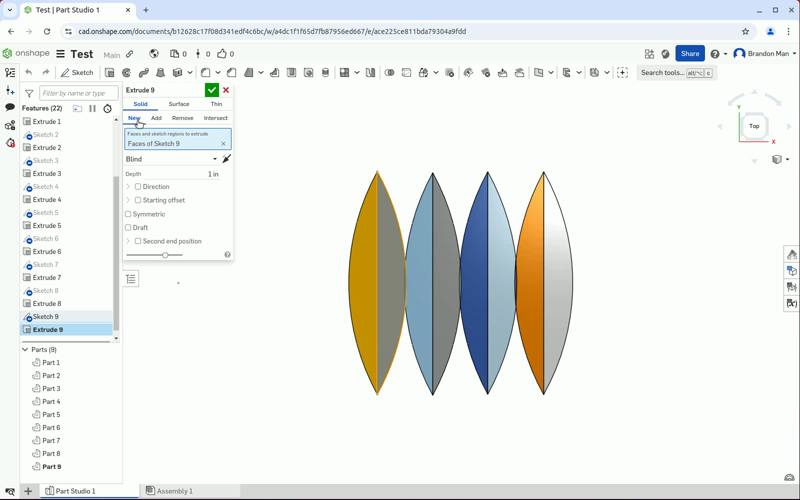
key(tab, 4)
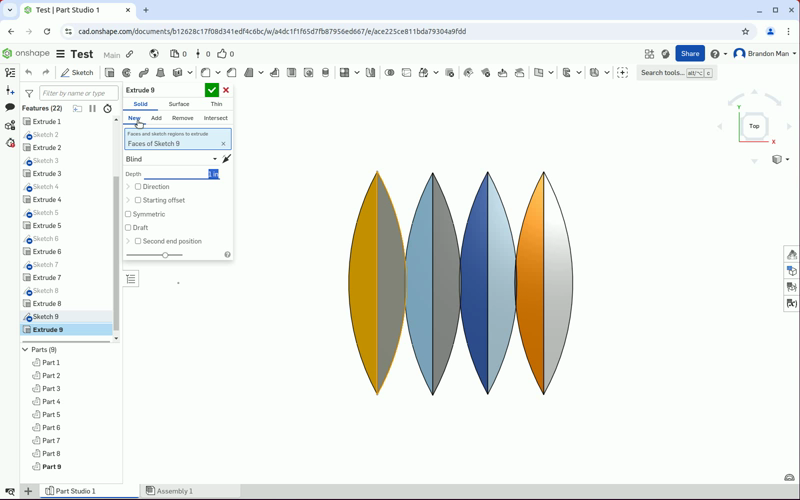
text(0.963)
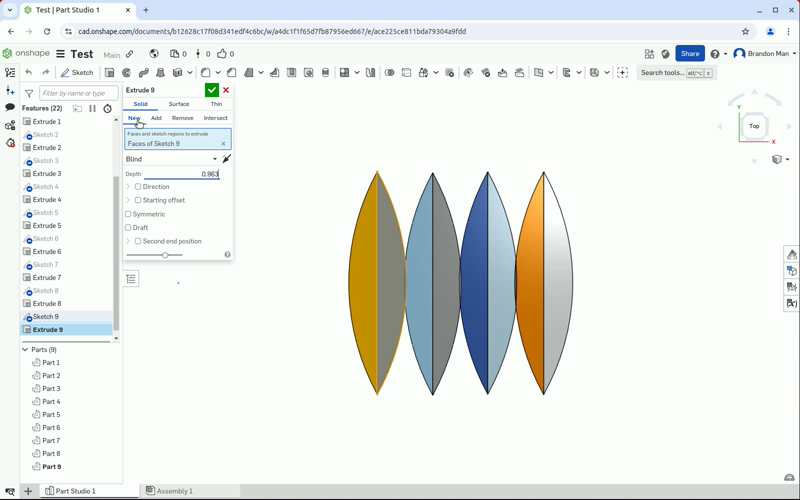
key(enter)
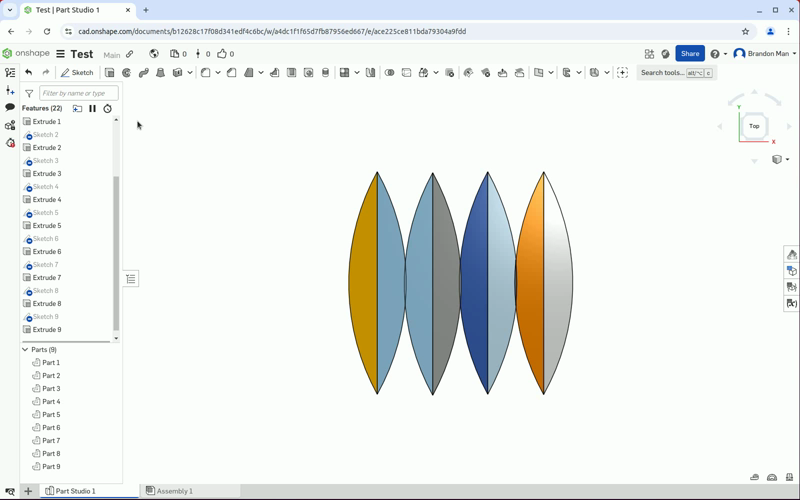
key(shift+h)
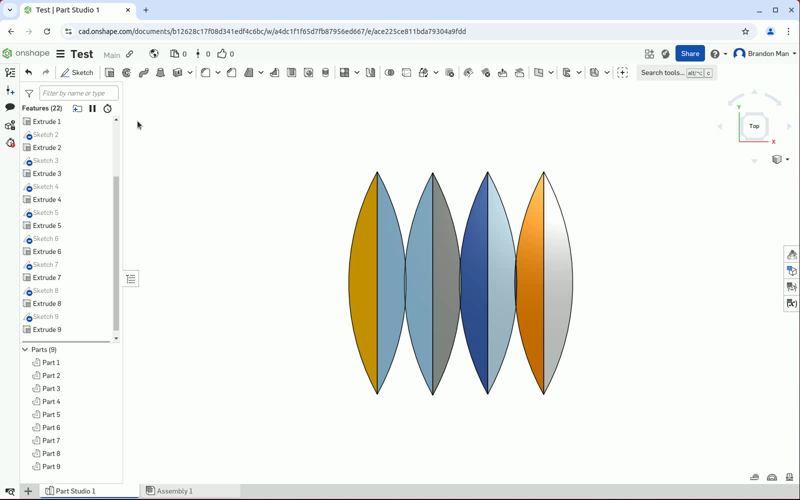
key(shift+h)
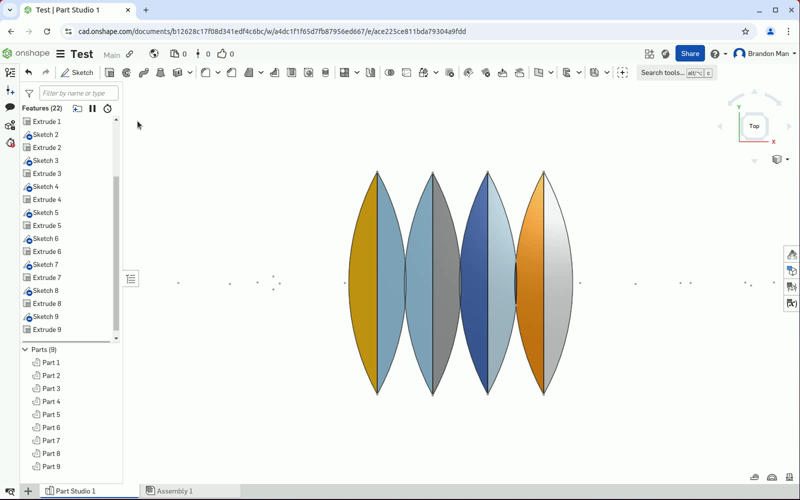
key(shift+7)
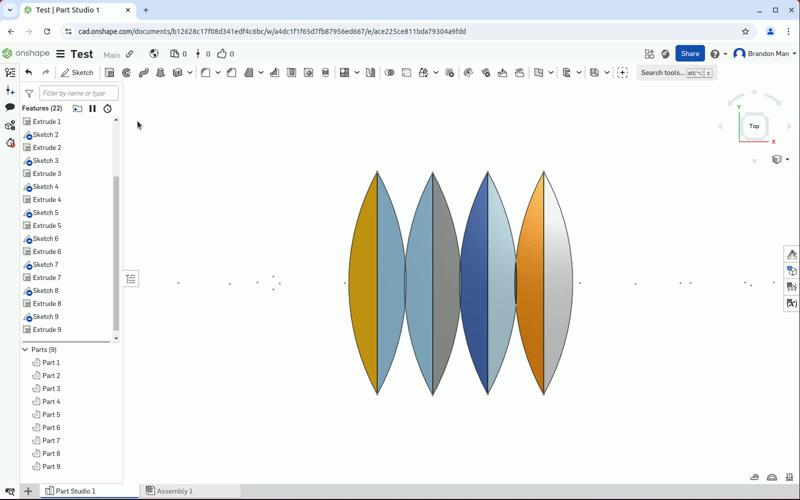
key(up, 3)
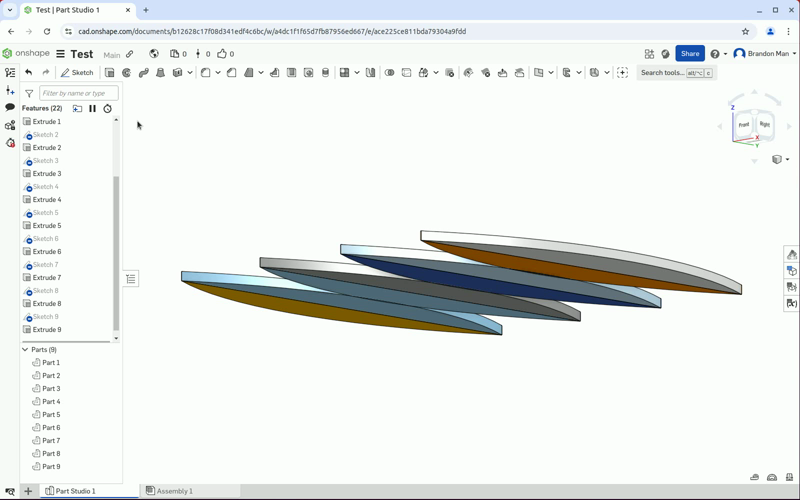
key(left, 3)
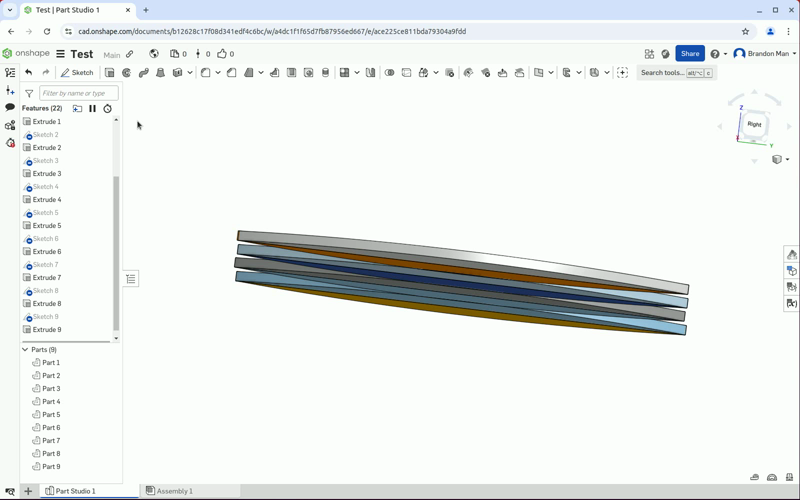
key(right, 3)
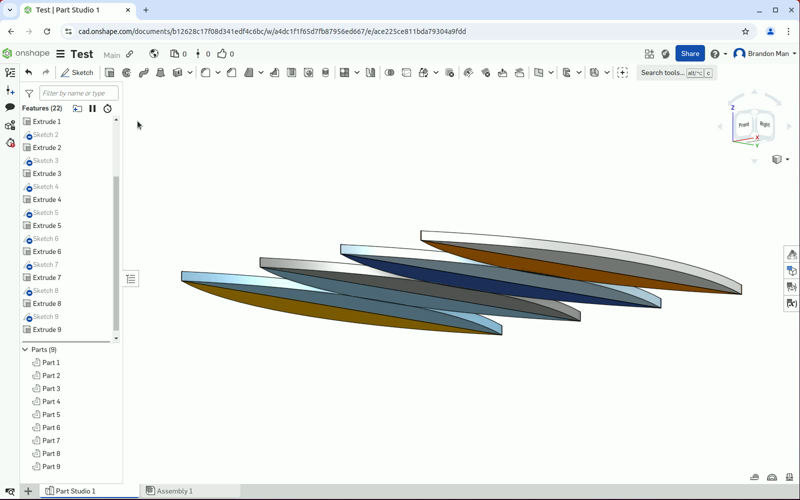
key(down, 3)
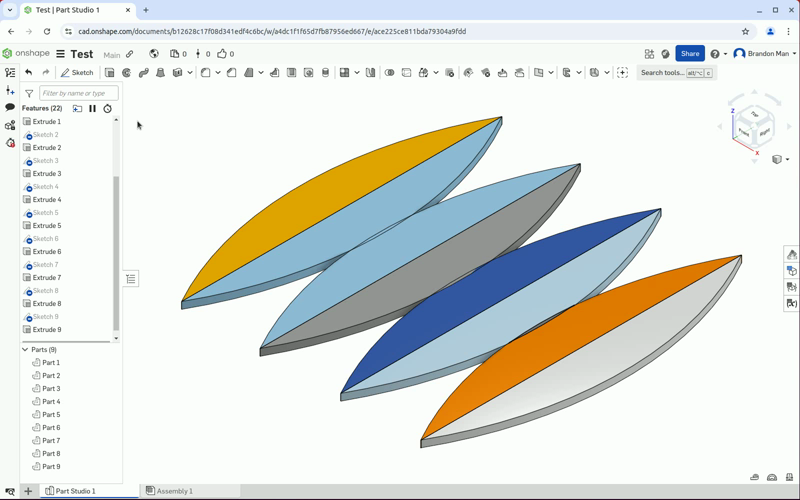
mouse_move(69, 111)
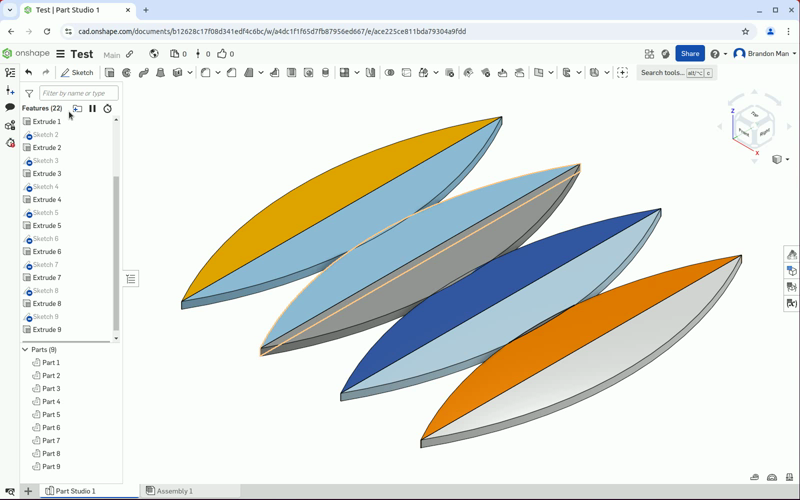
click(69, 111)